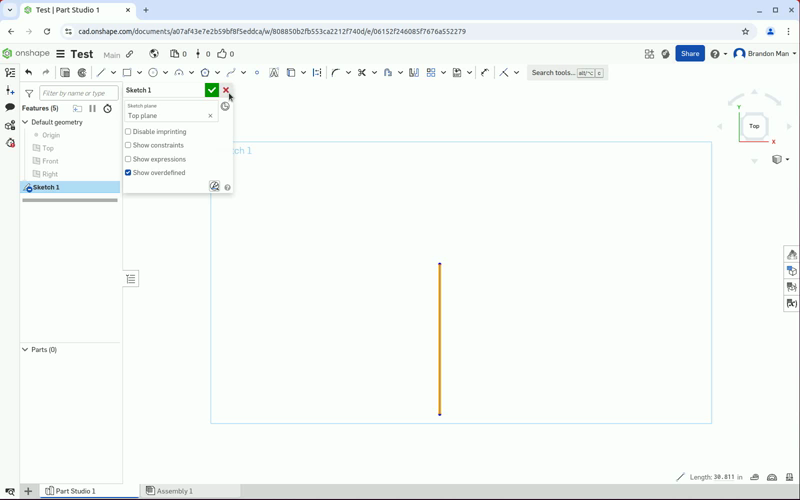
key(shift+h)
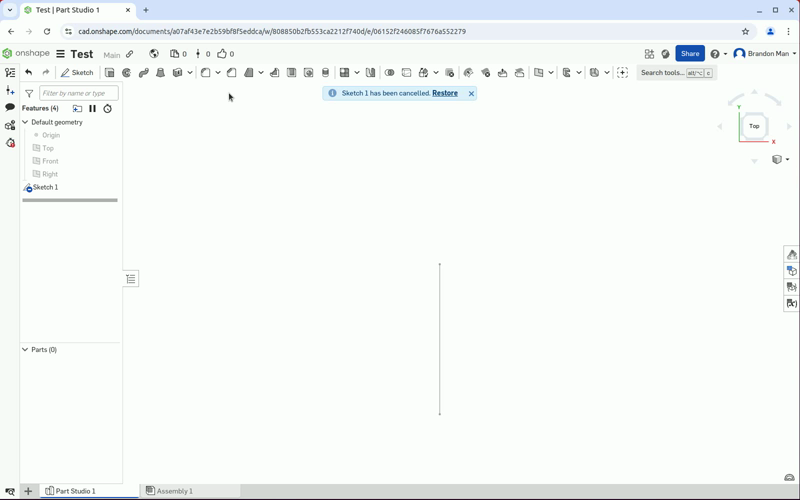
mouse_move(73, 352)
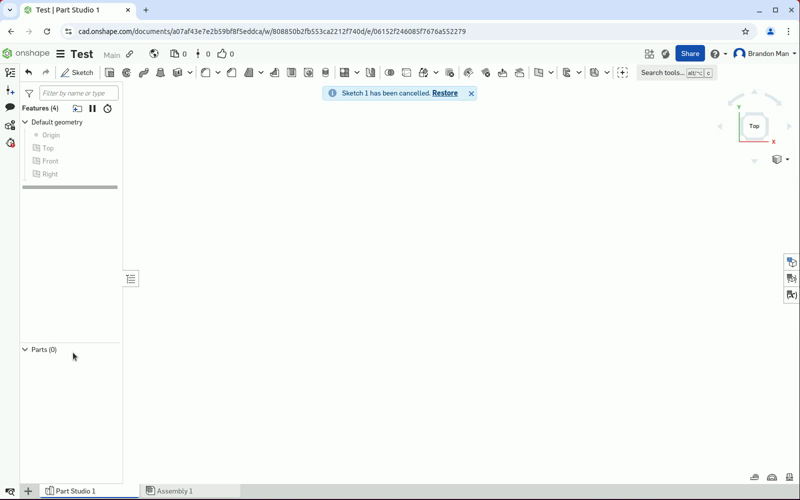
key(y)
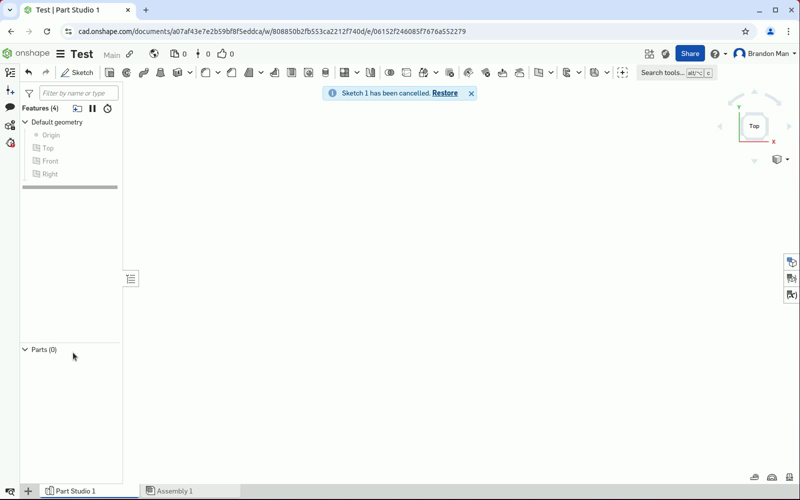
key(shift+p)
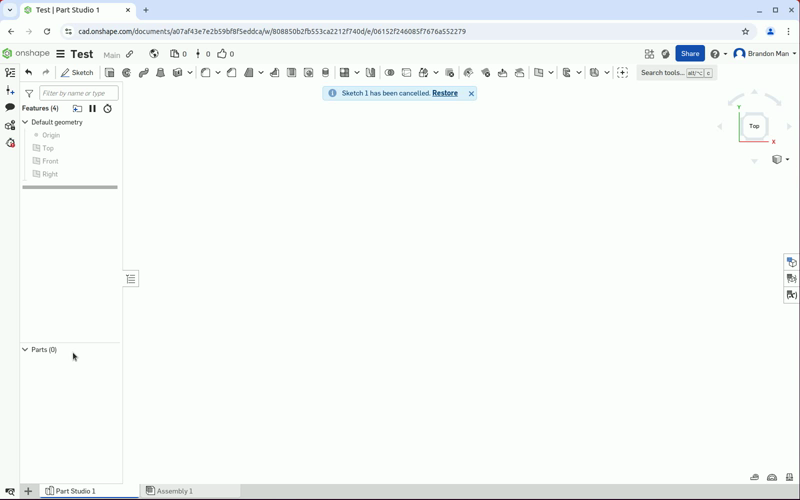
key(space)
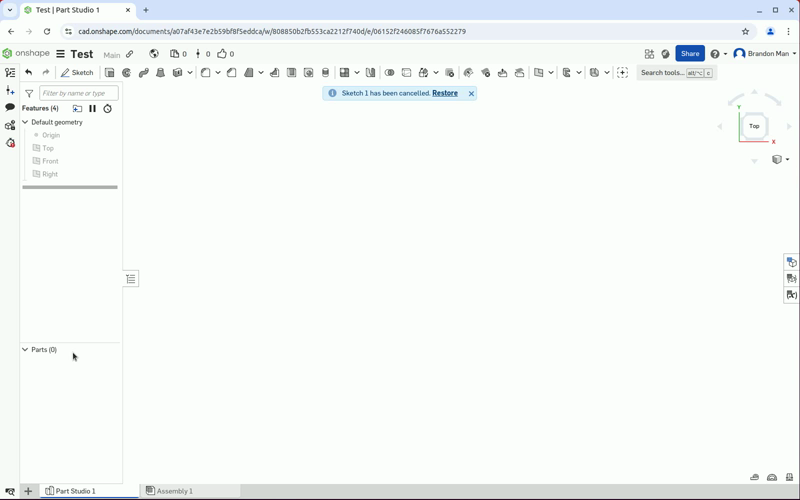
key_down(shift)
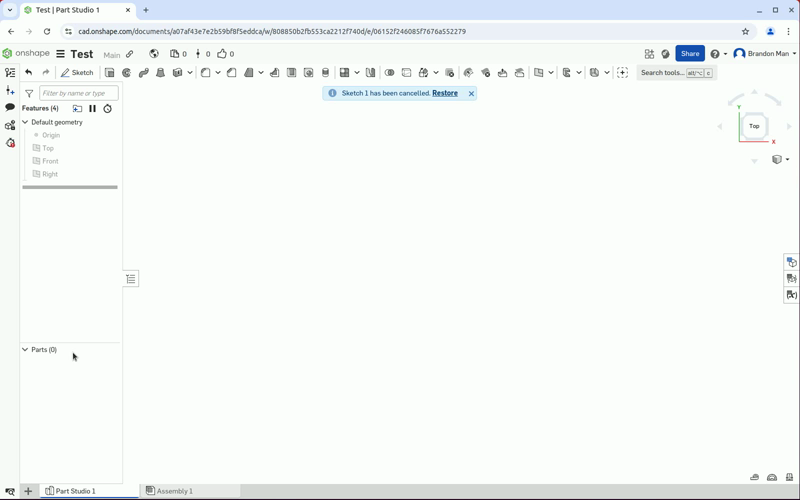
key(up)
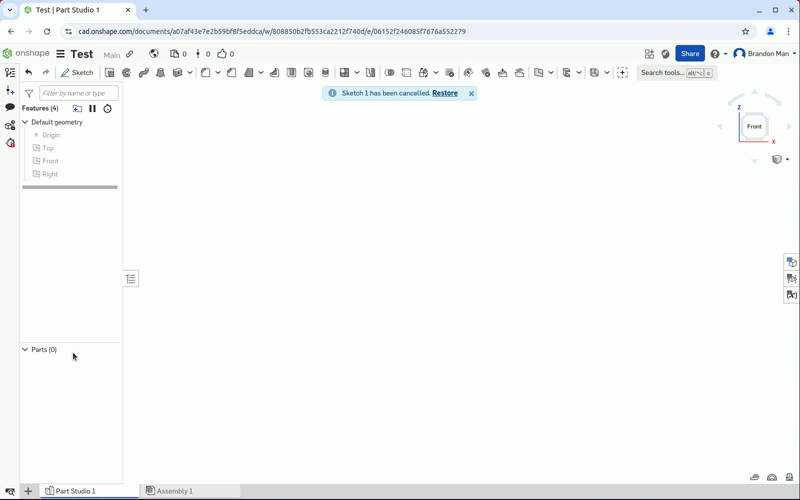
key_up(shift)
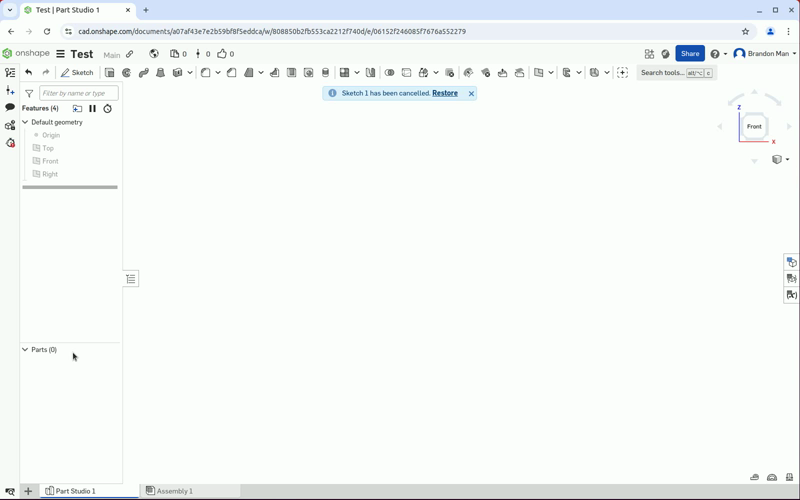
mouse_move(73, 352)
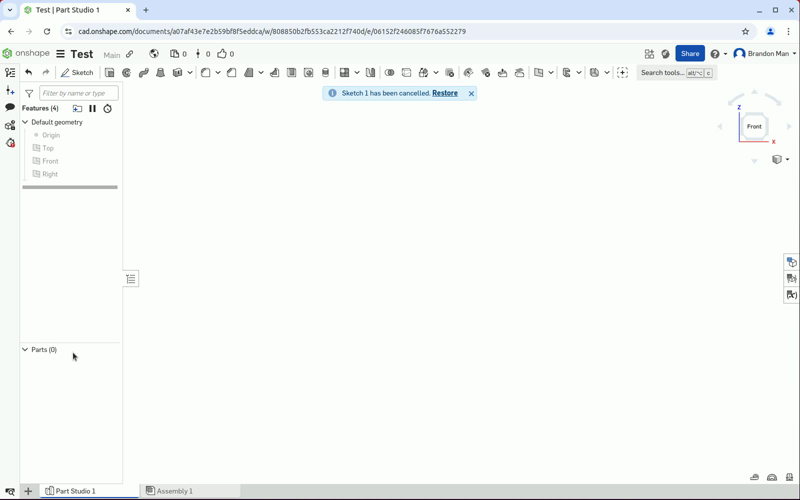
key(shift+y)
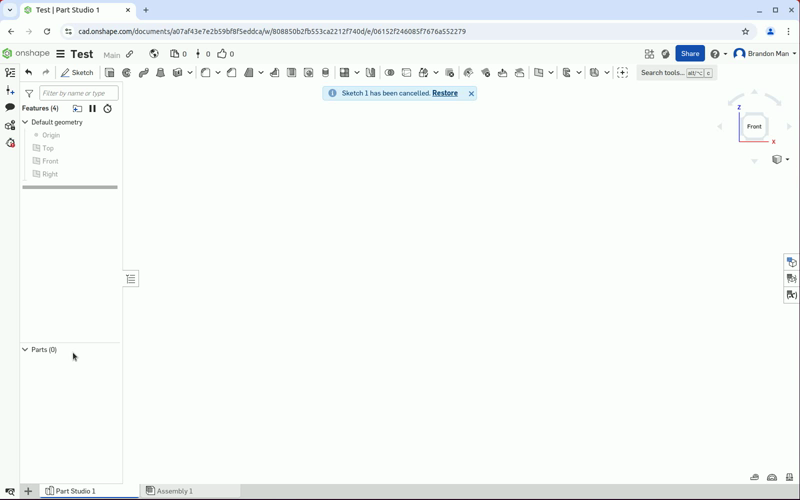
key(shift+s)
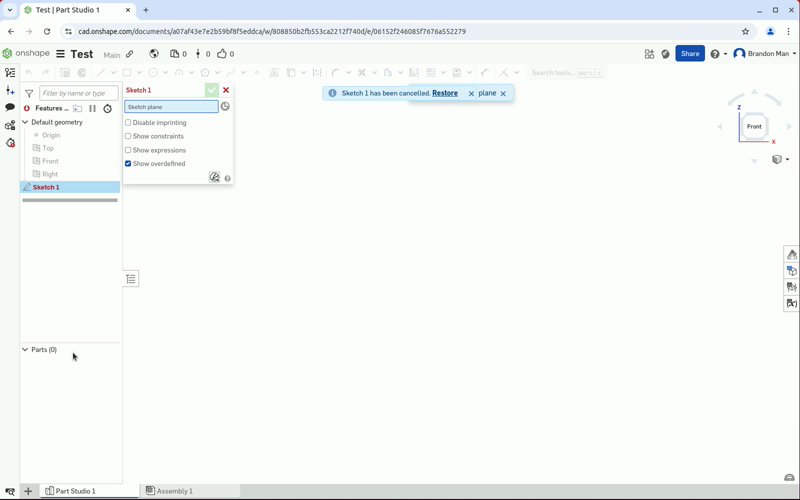
mouse_move(73, 163)
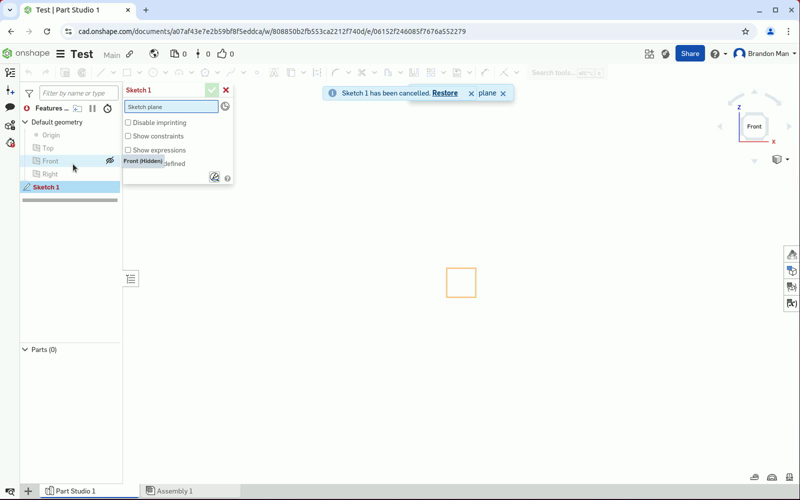
click(73, 163)
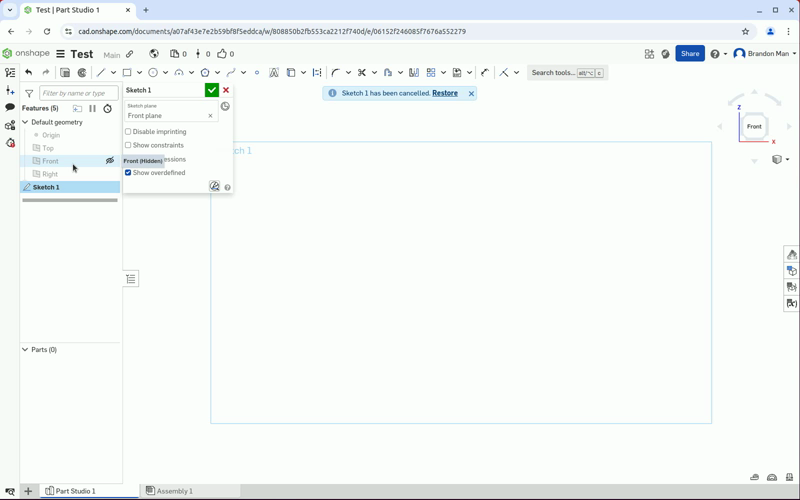
mouse_move(73, 352)
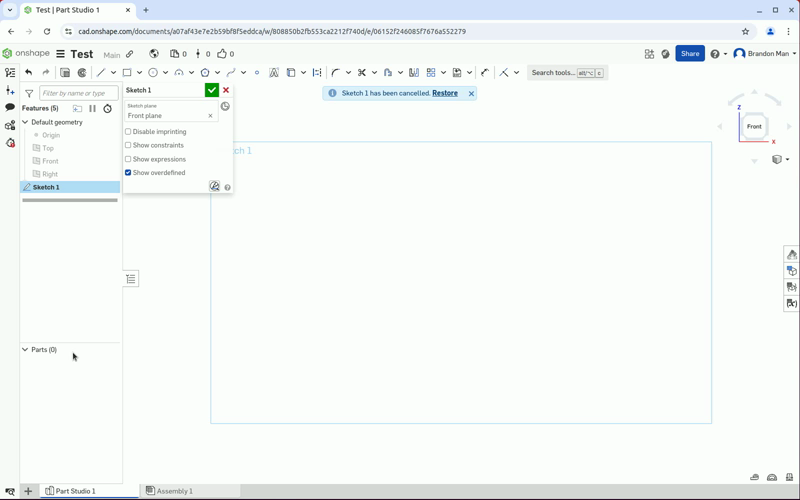
key(y)
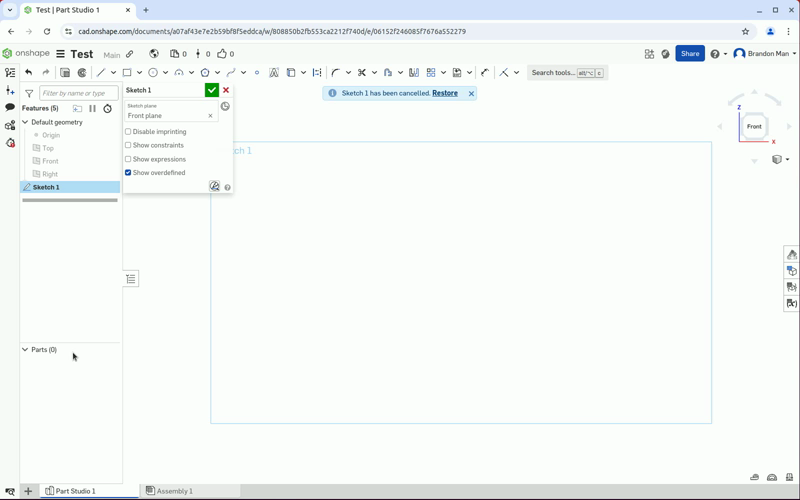
key(c)
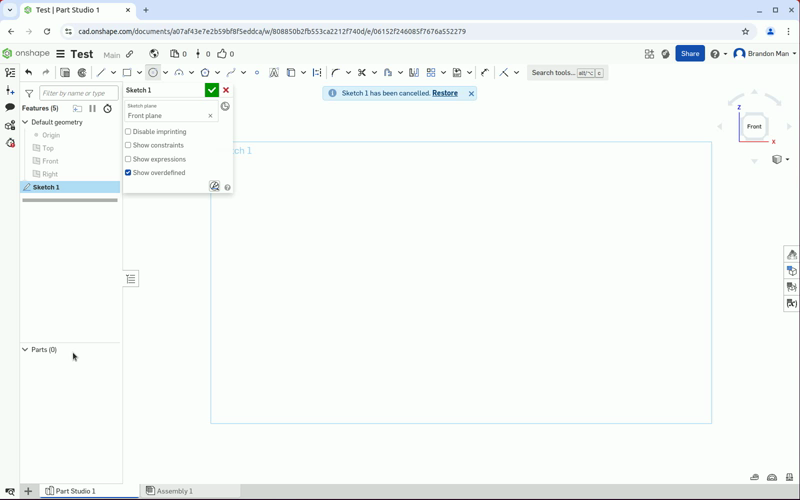
key_down(shift)
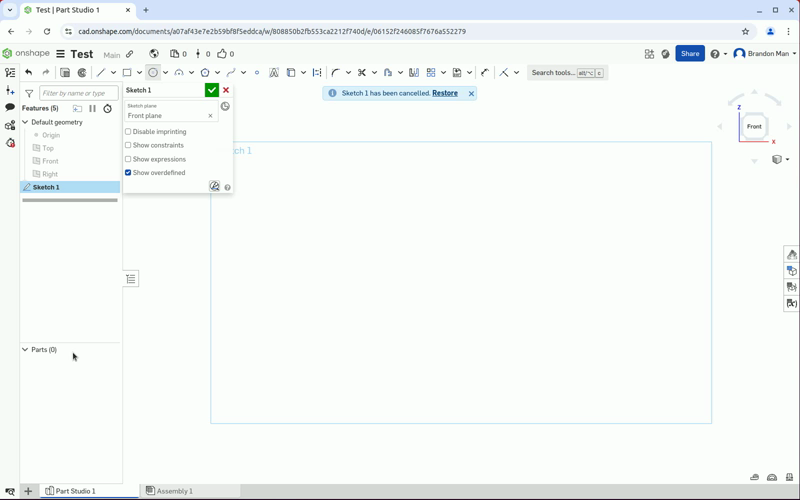
mouse_move(460, 282)
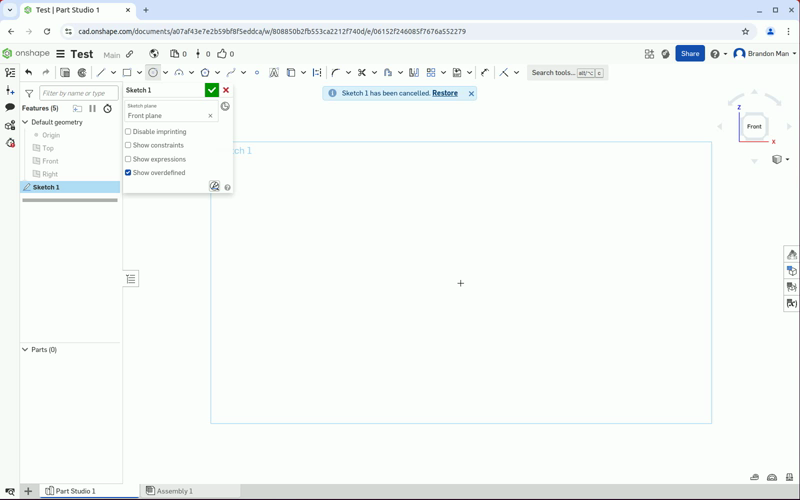
click(460, 282)
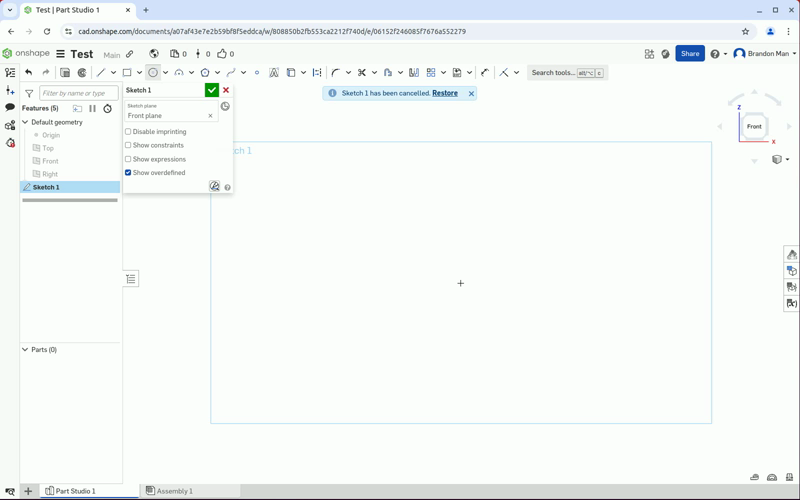
key_up(shift)
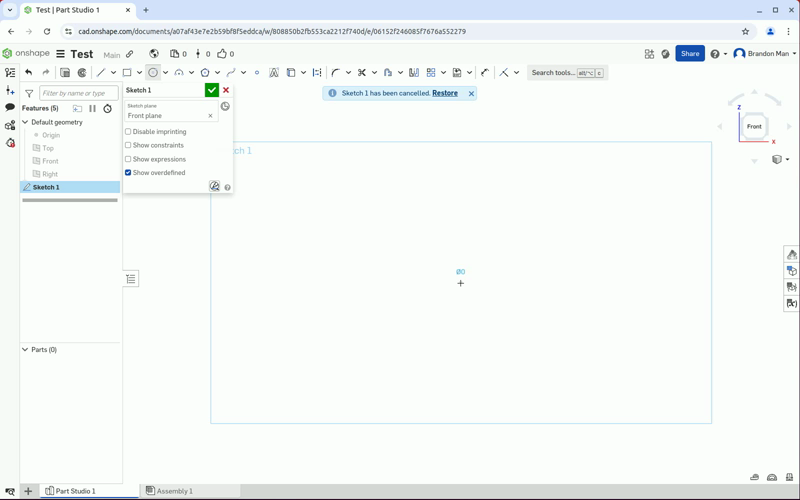
mouse_move(474, 282)
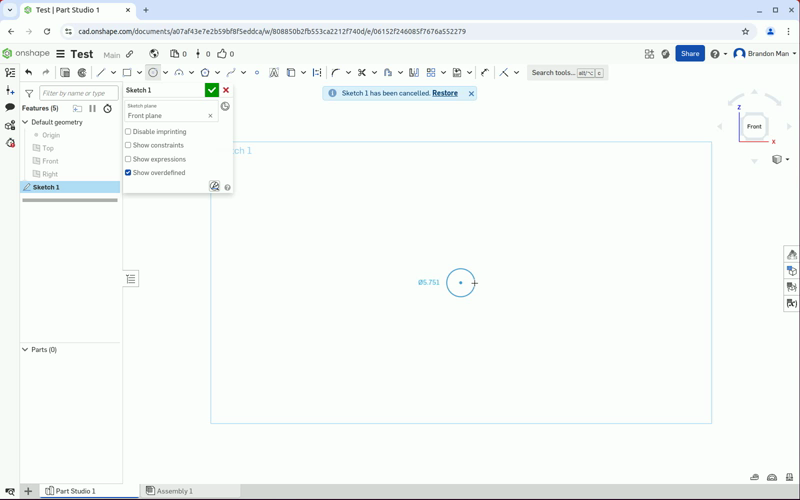
click(474, 282)
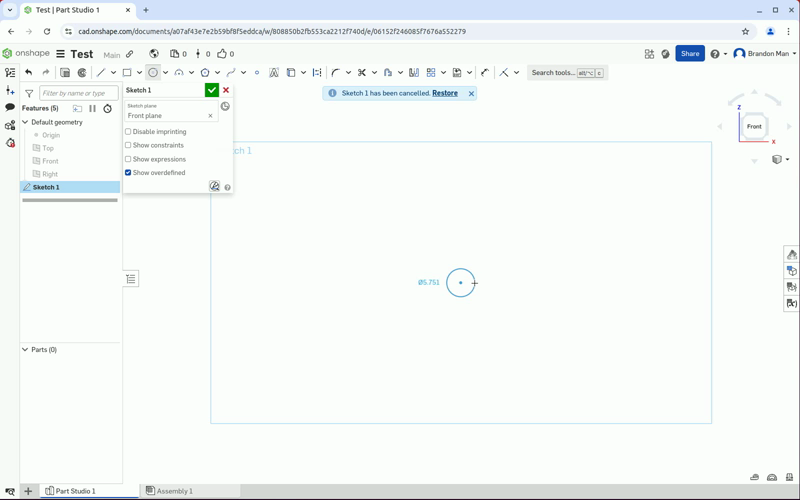
key(esc)
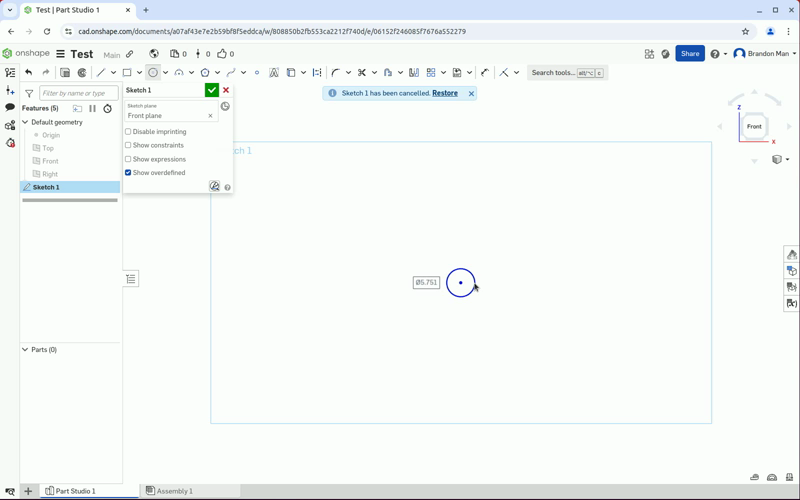
mouse_move(453, 278)
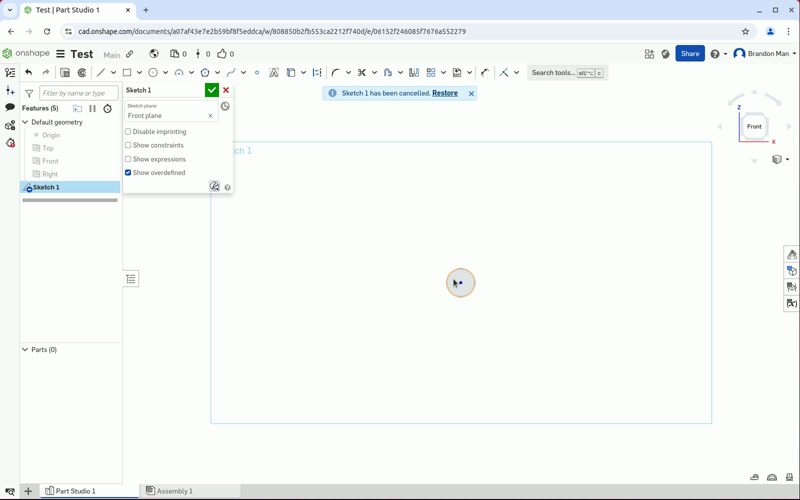
scroll(6)
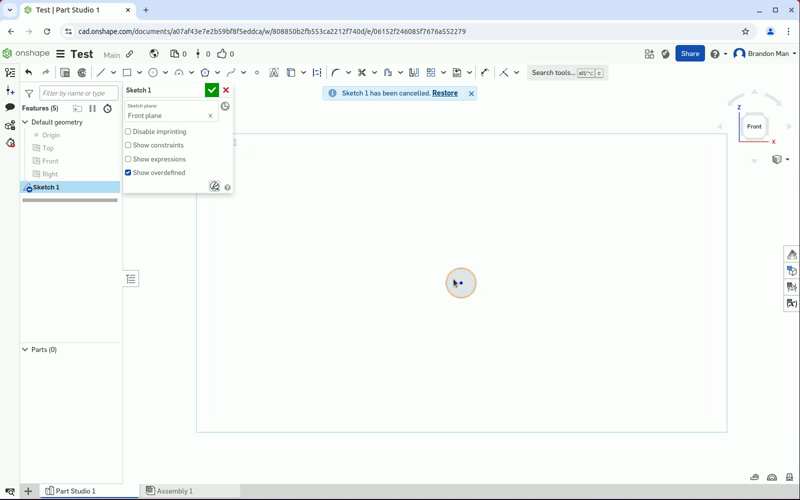
scroll(6)
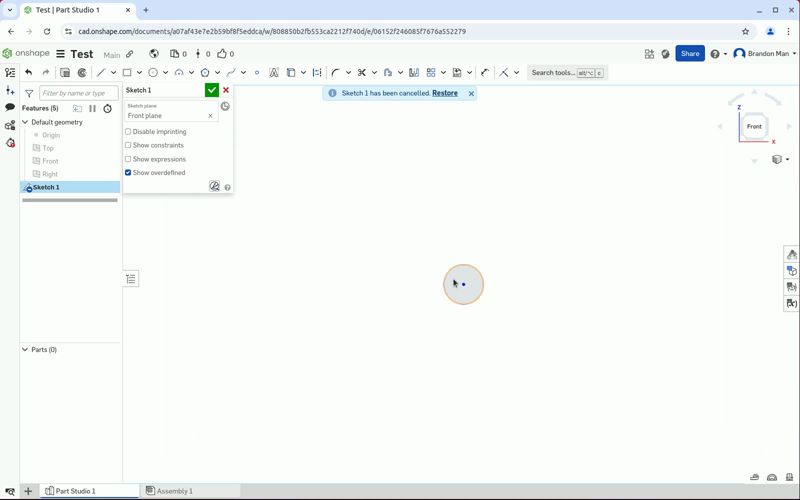
scroll(6)
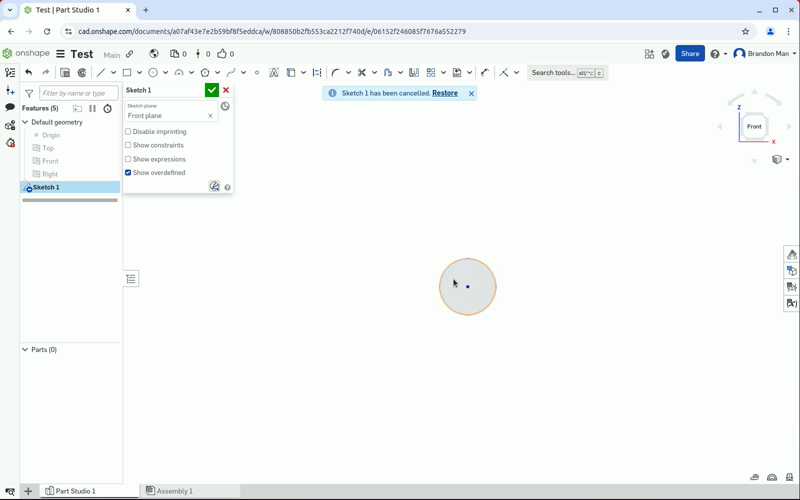
scroll(6)
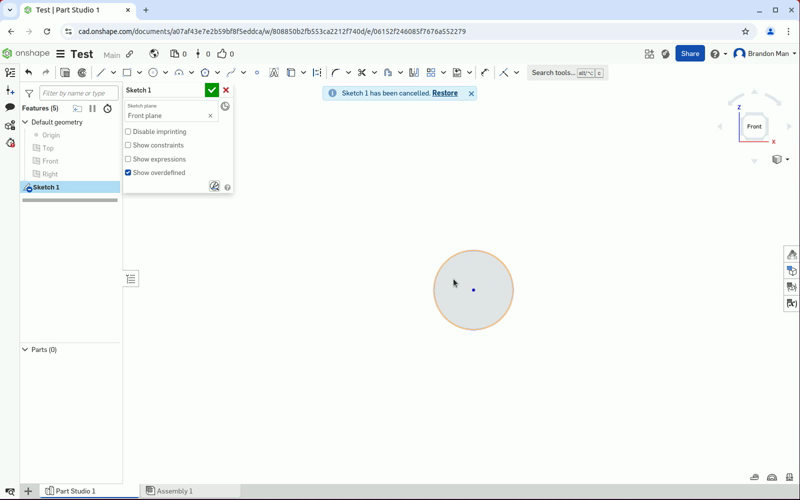
scroll(6)
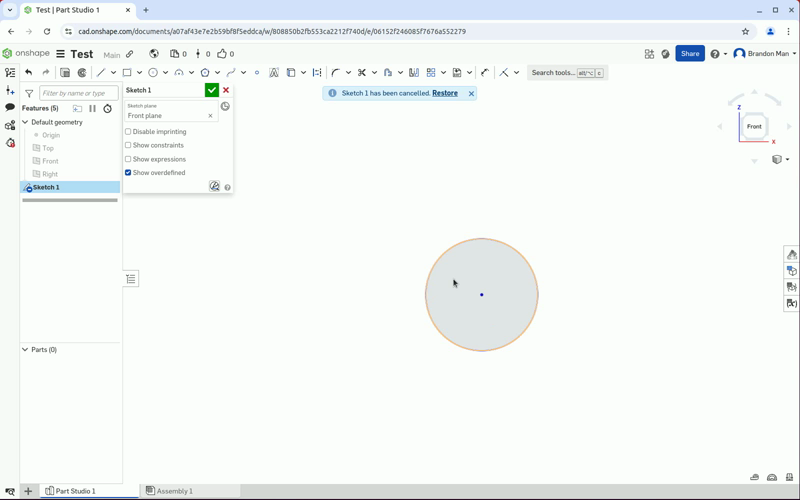
scroll(6)
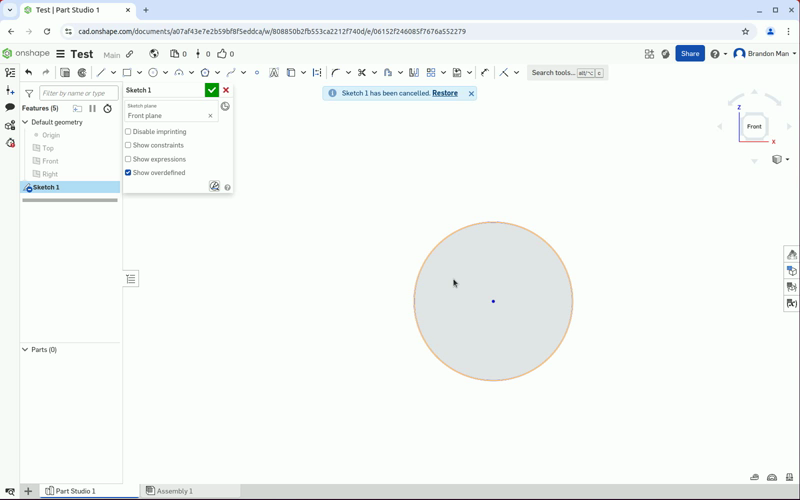
scroll(6)
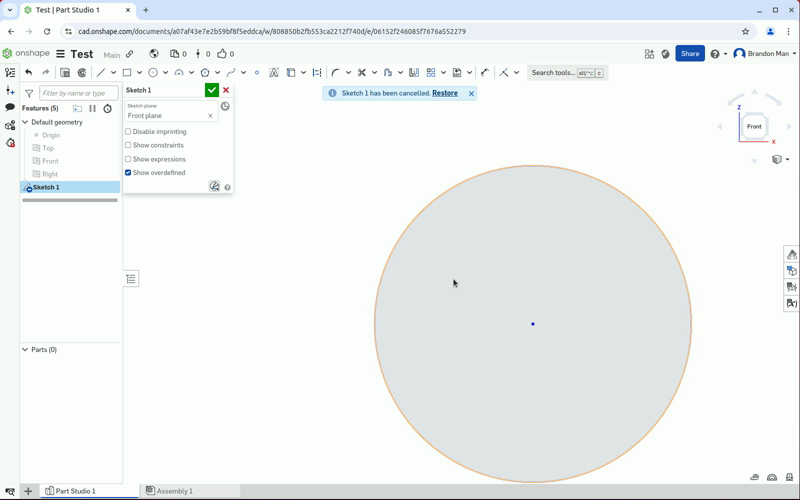
click(453, 278)
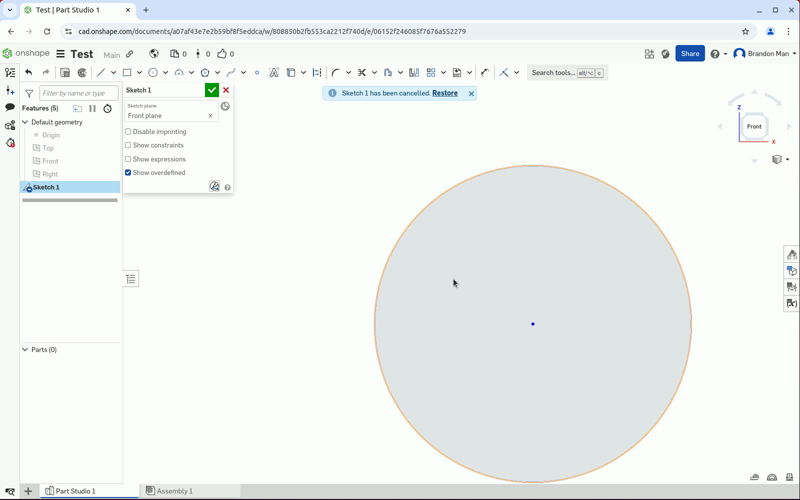
scroll(-6)
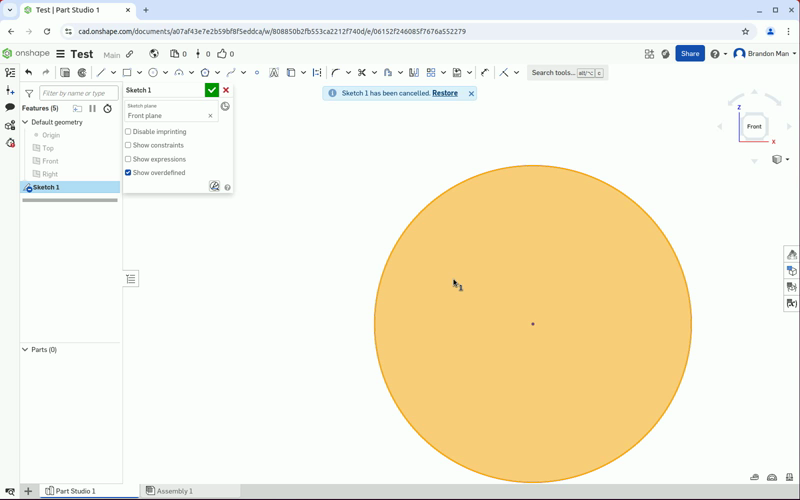
scroll(-6)
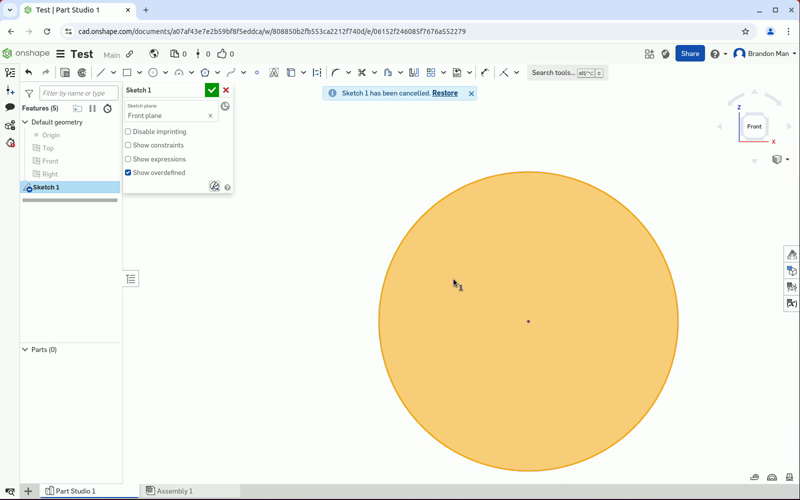
scroll(-6)
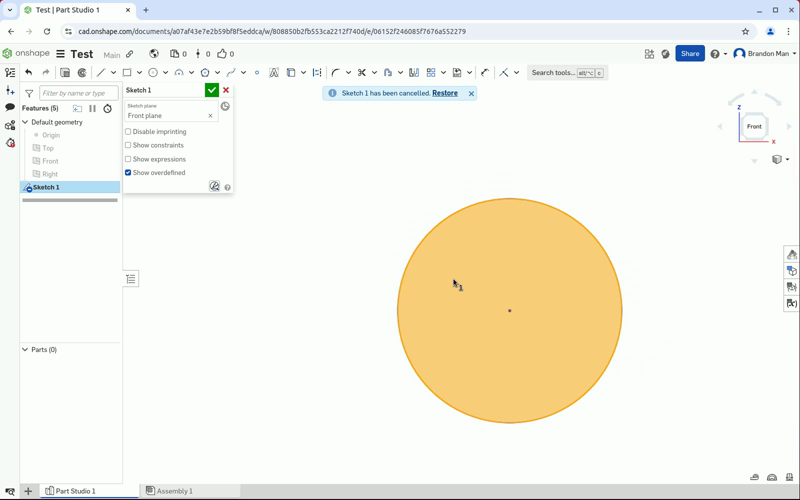
scroll(-6)
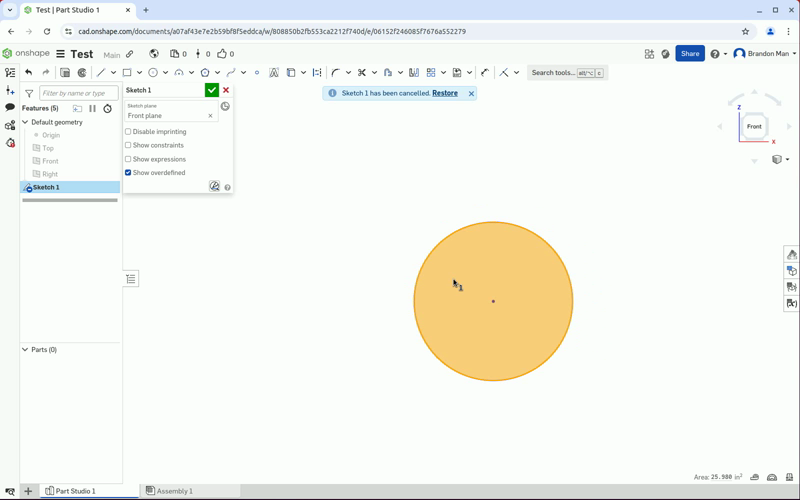
scroll(-6)
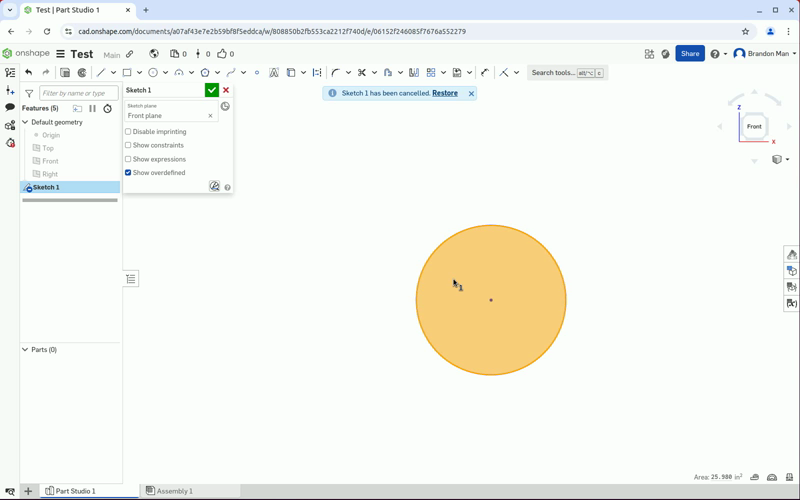
scroll(-6)
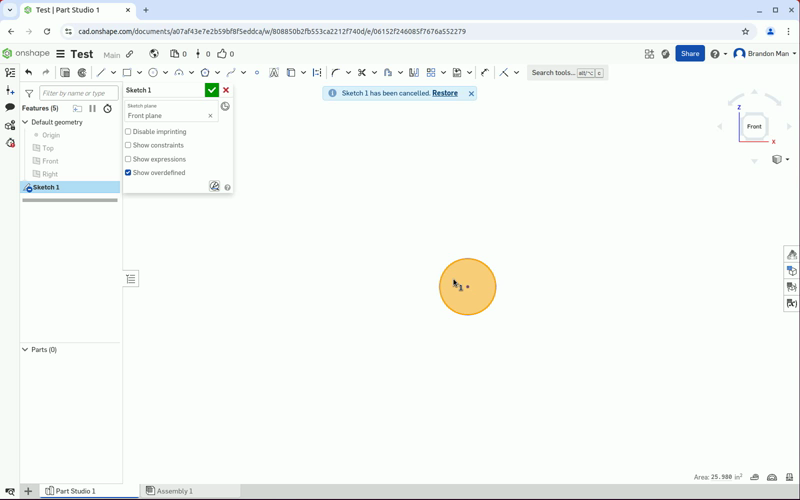
scroll(-6)
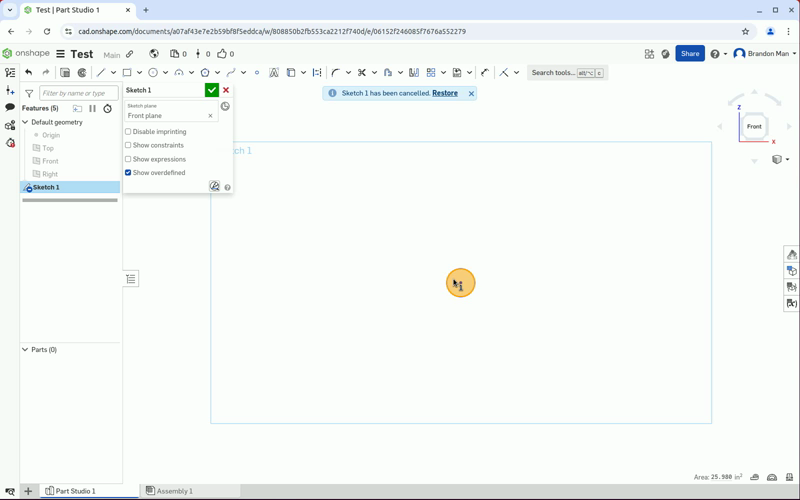
mouse_move(73, 352)
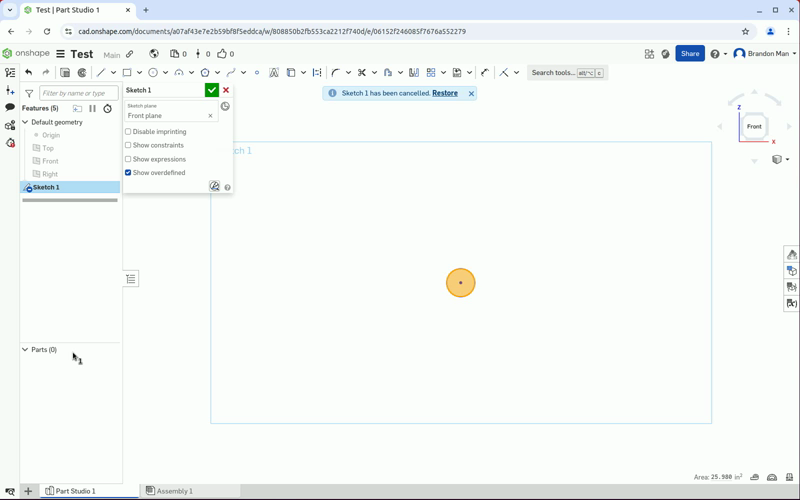
key(shift+y)
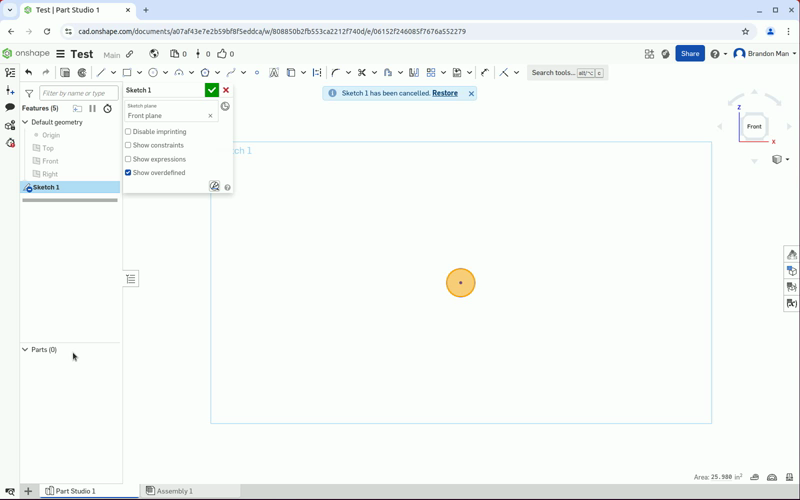
key(shift+e)
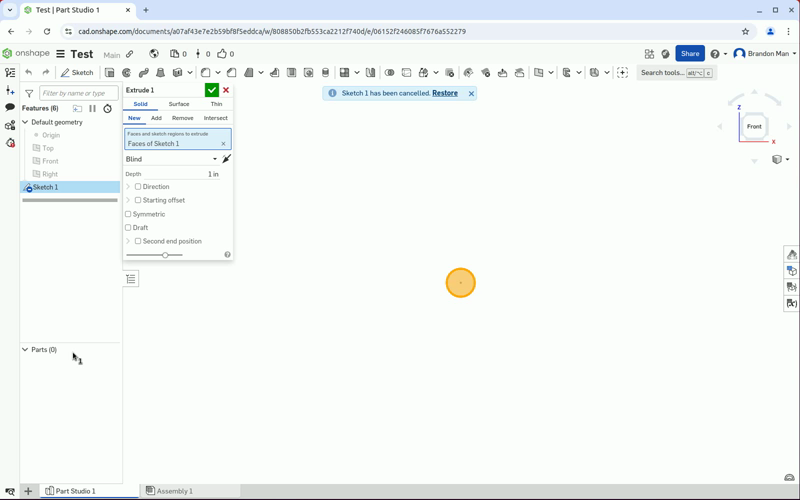
mouse_move(143, 106)
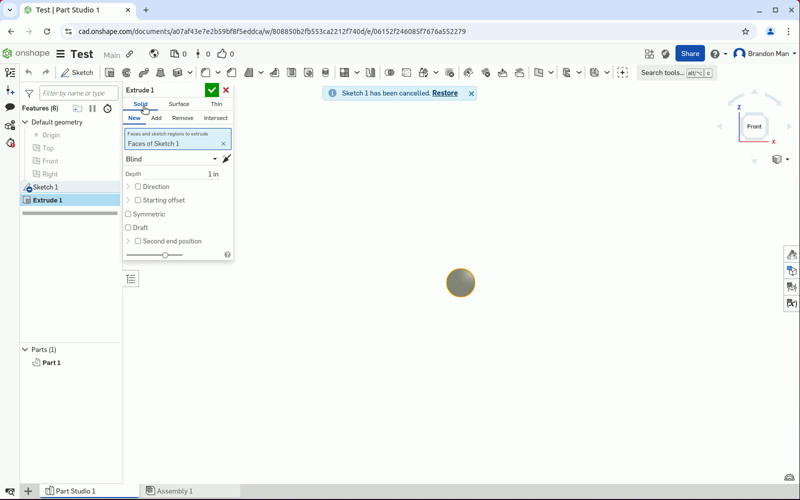
click(143, 106)
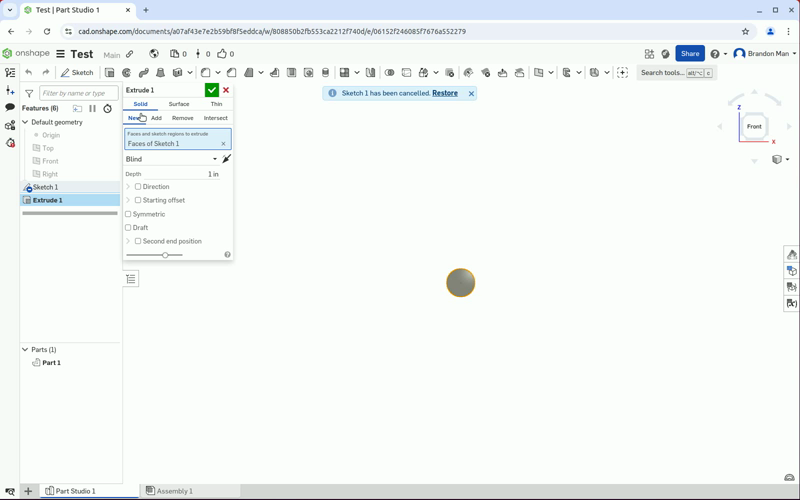
mouse_move(137, 120)
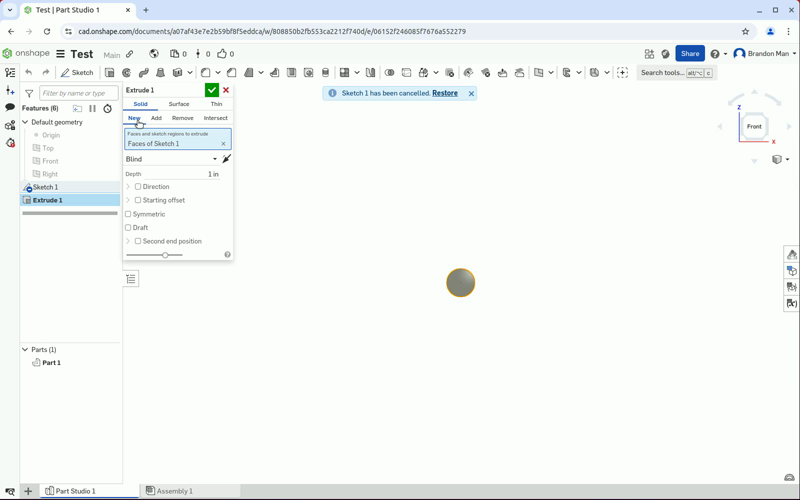
click(137, 120)
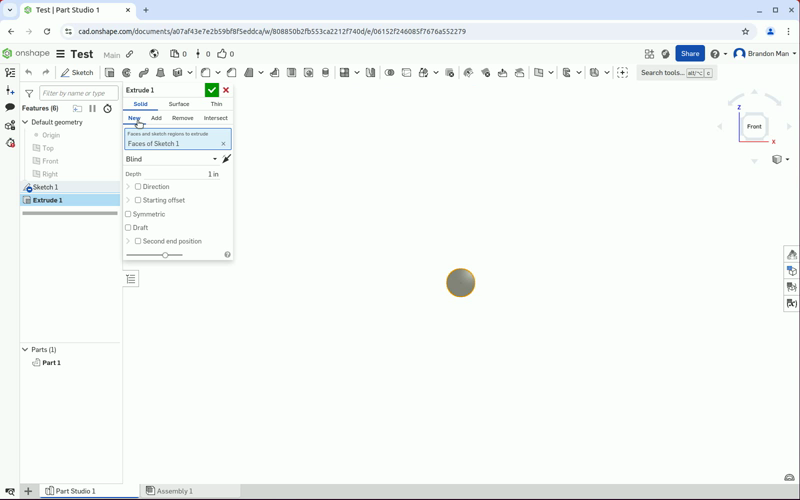
key(tab, 4)
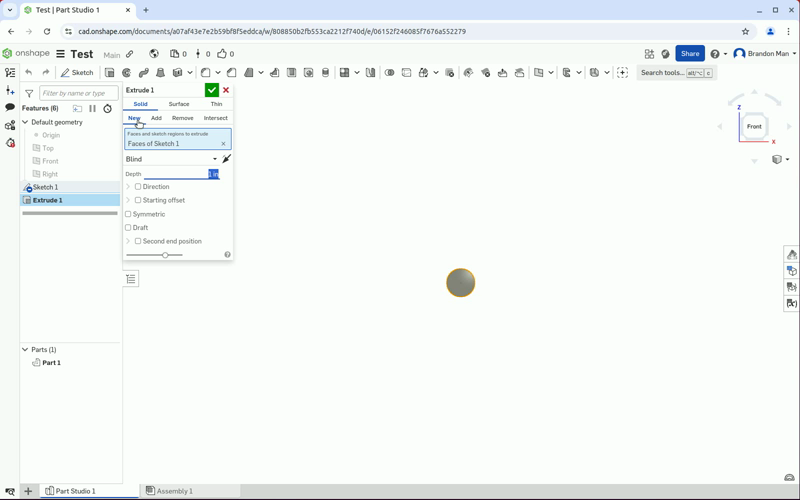
text(22.627)
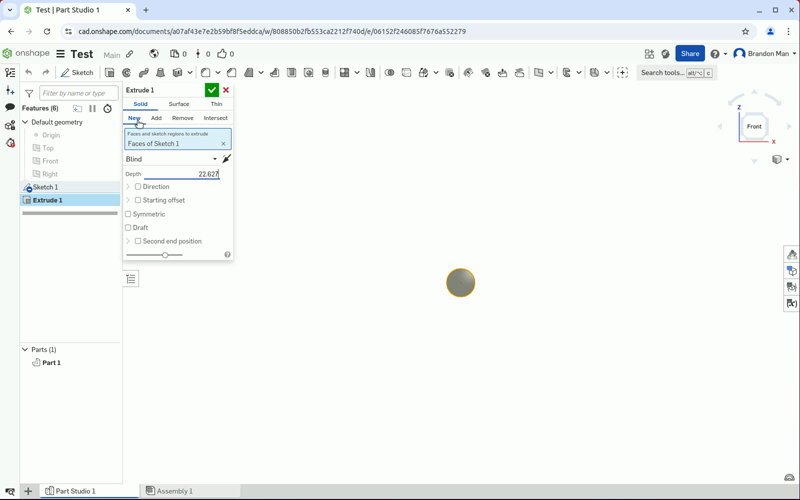
key(enter)
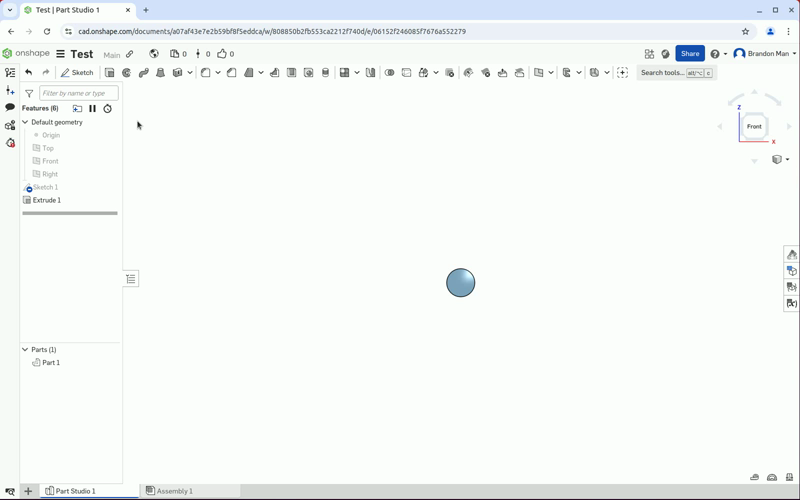
key(shift+h)
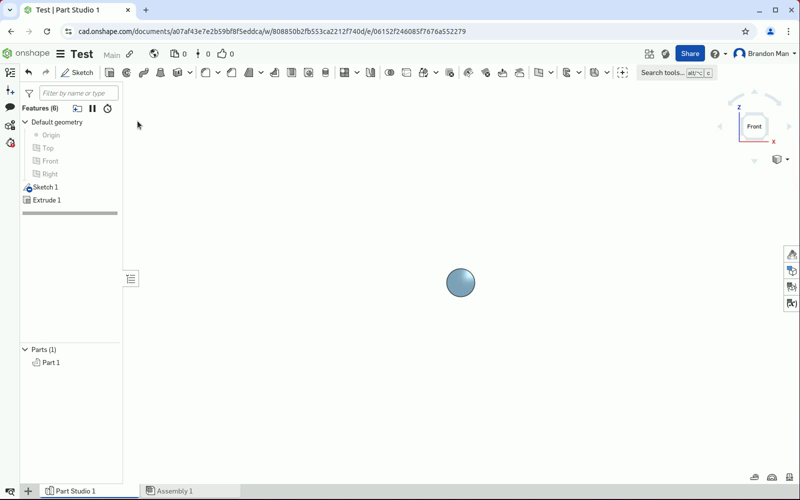
key(shift+h)
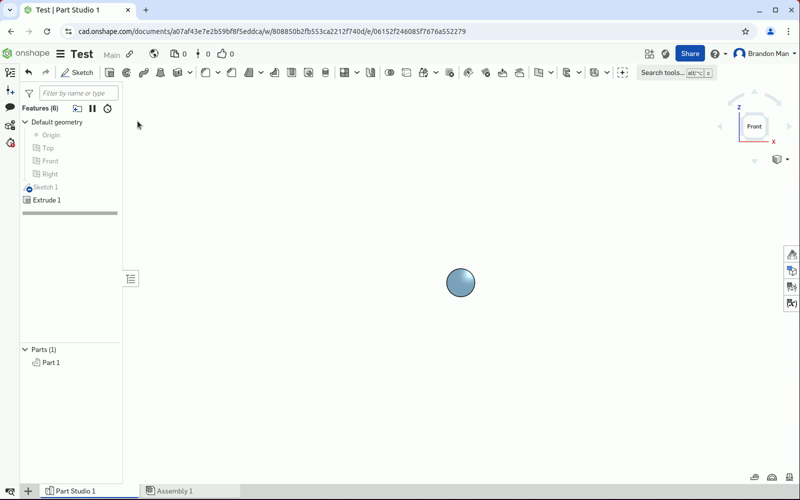
mouse_move(73, 189)
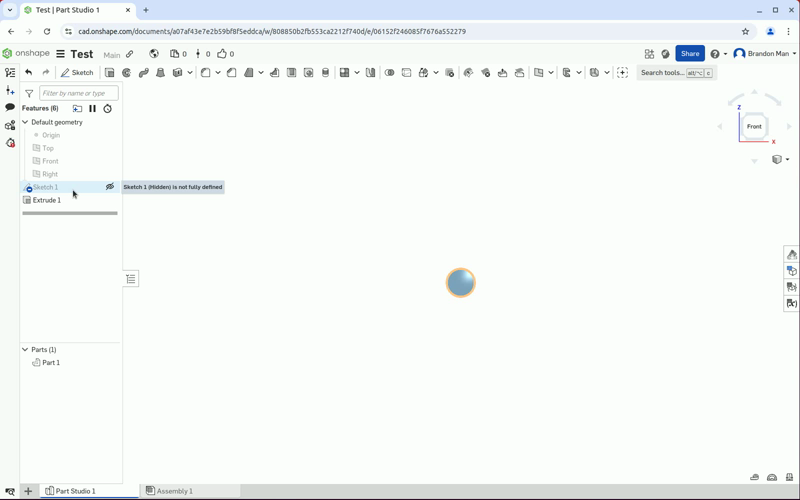
click(73, 189)
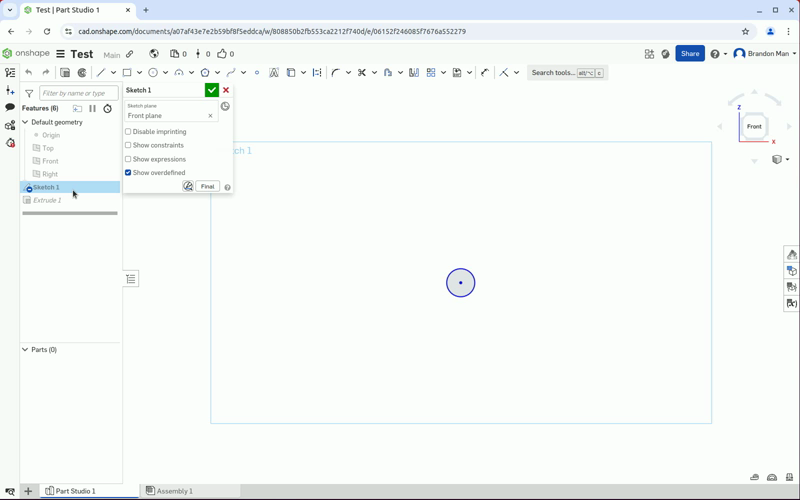
mouse_move(229, 92)
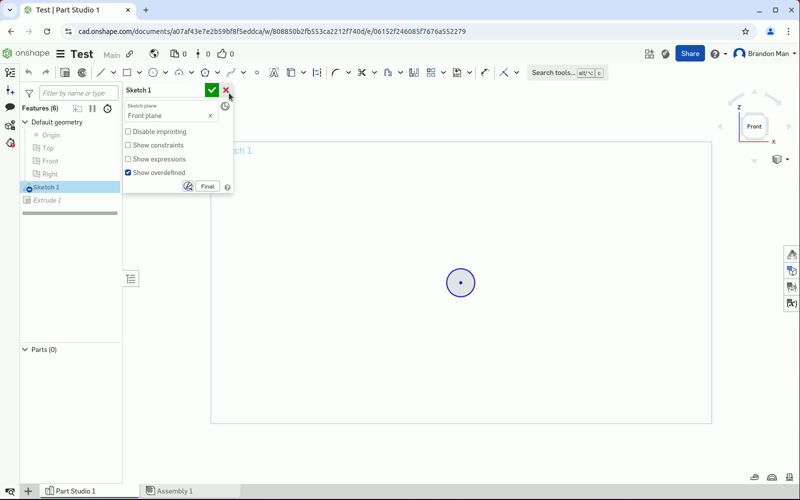
click(229, 92)
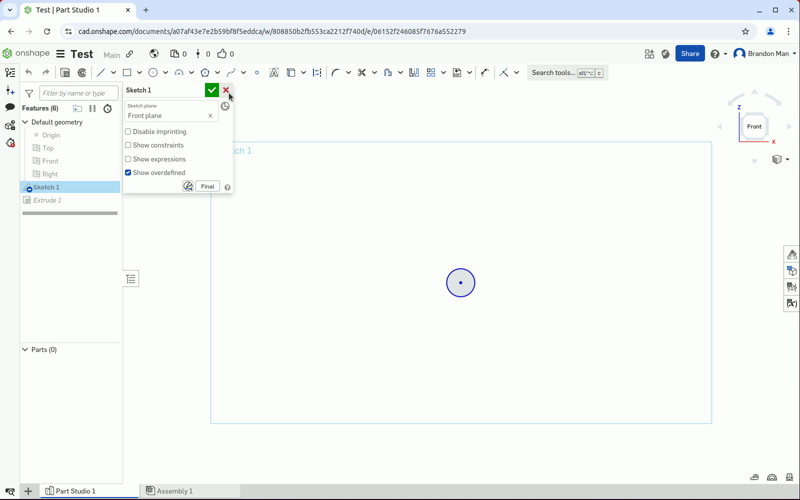
key(shift+s)
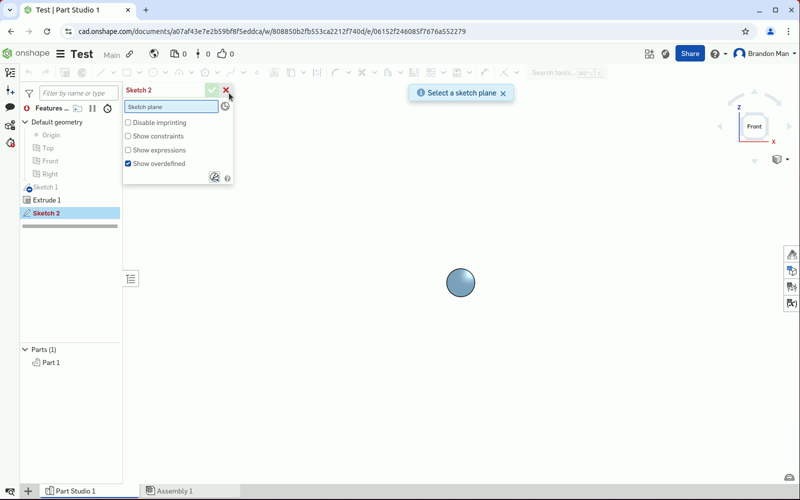
mouse_move(73, 163)
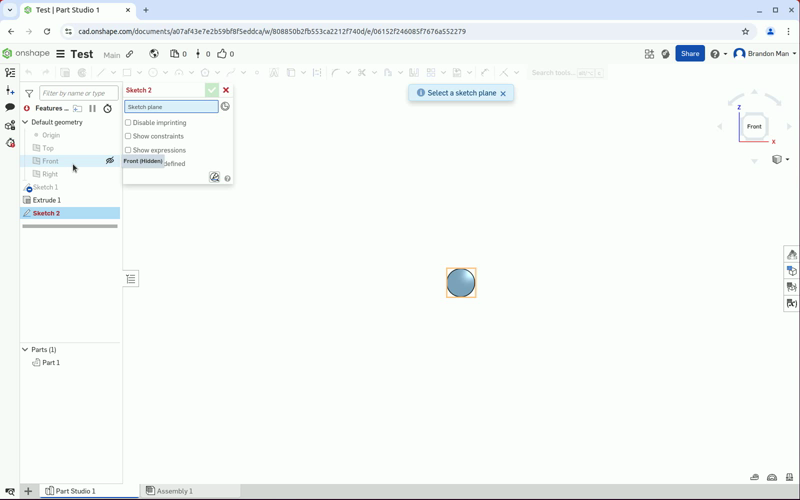
click(73, 163)
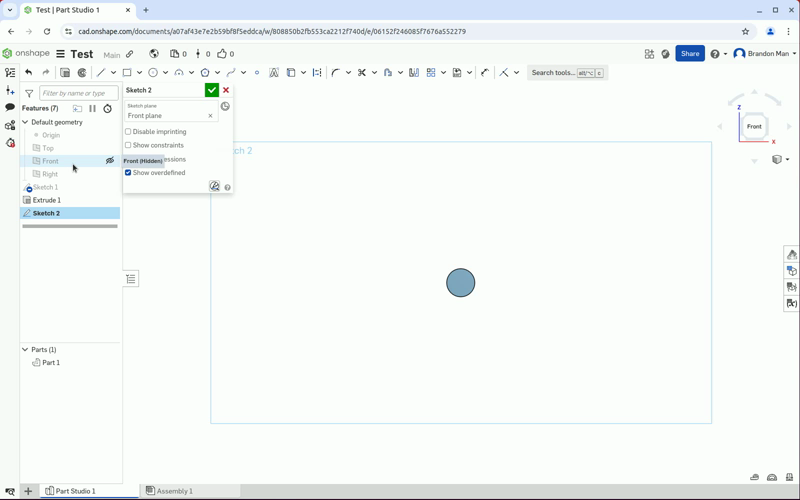
mouse_move(73, 352)
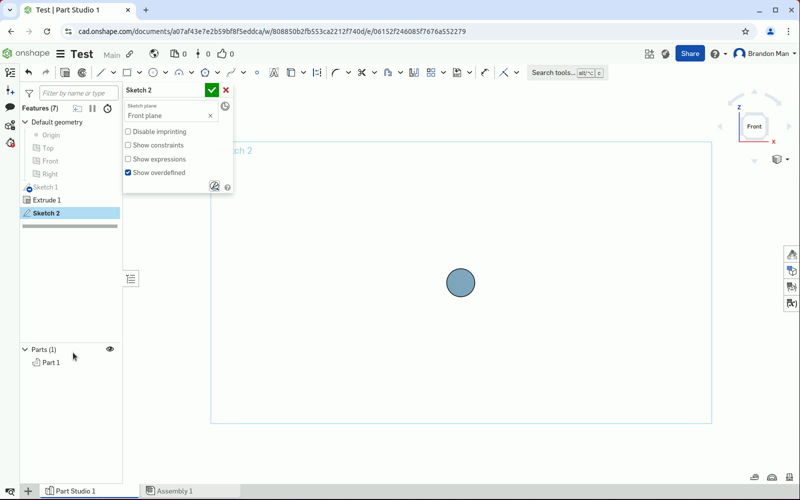
key(y)
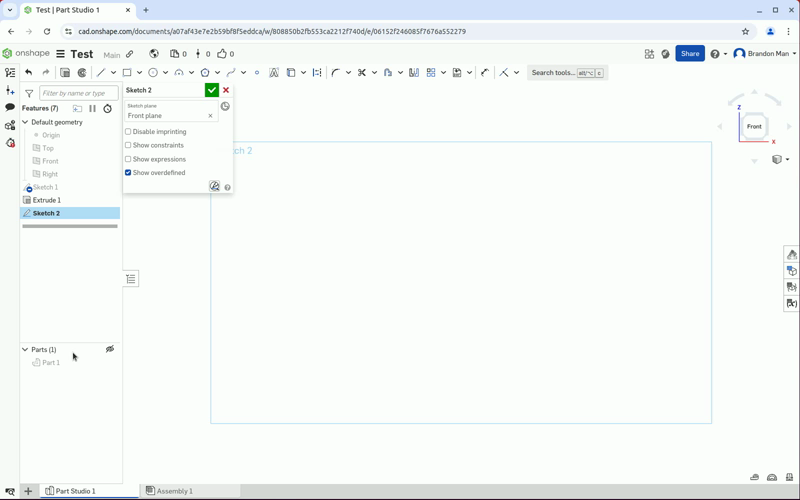
key(l)
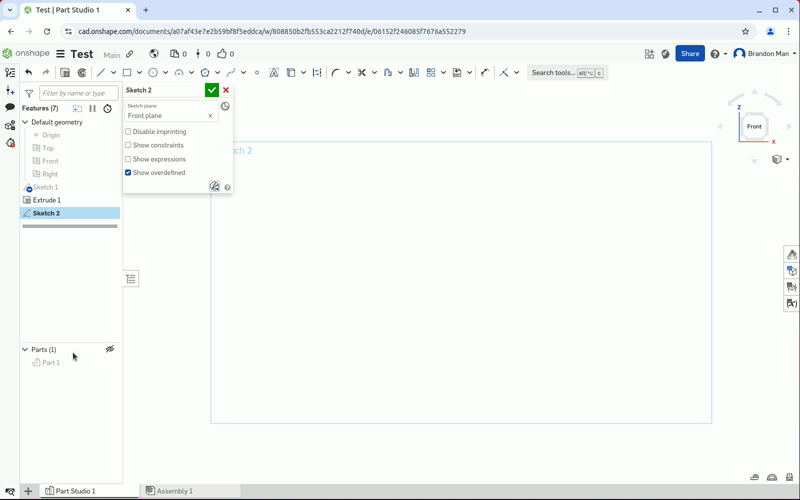
key_down(shift)
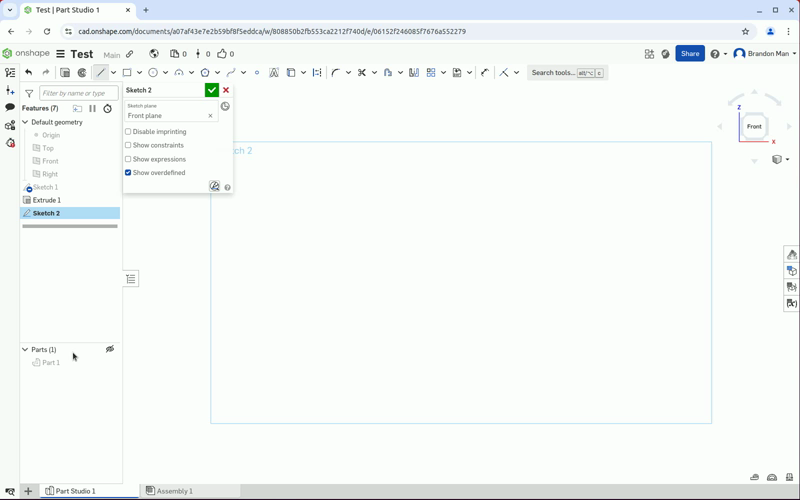
mouse_move(423, 336)
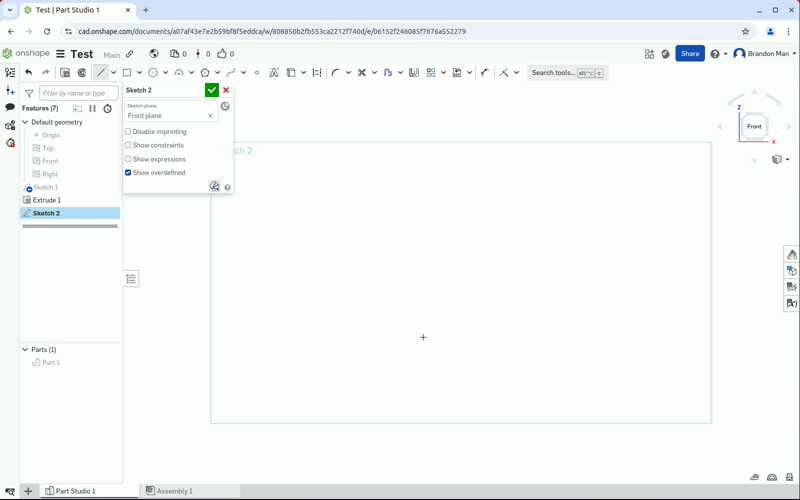
click(423, 336)
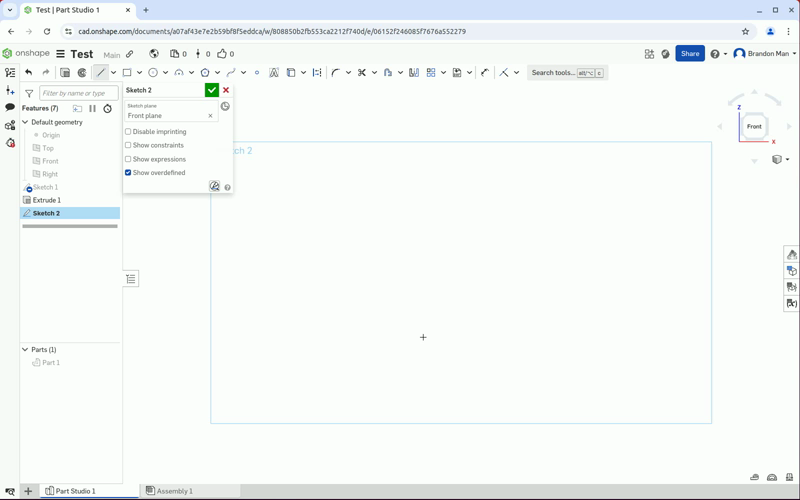
key_up(shift)
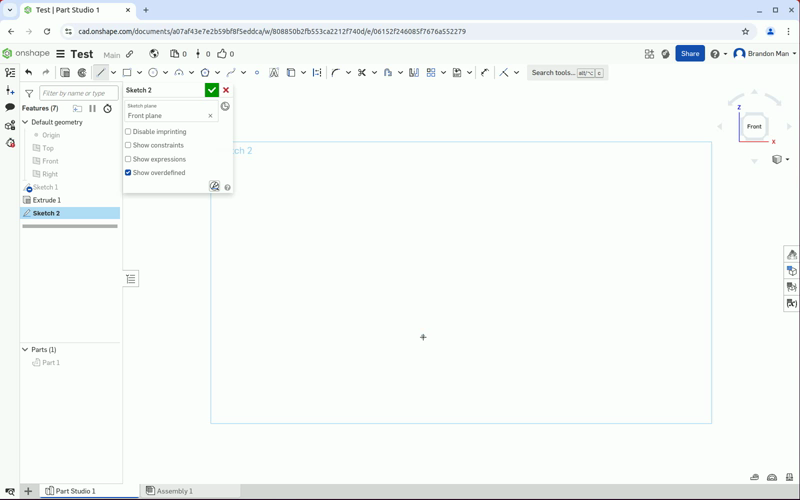
key_down(shift)
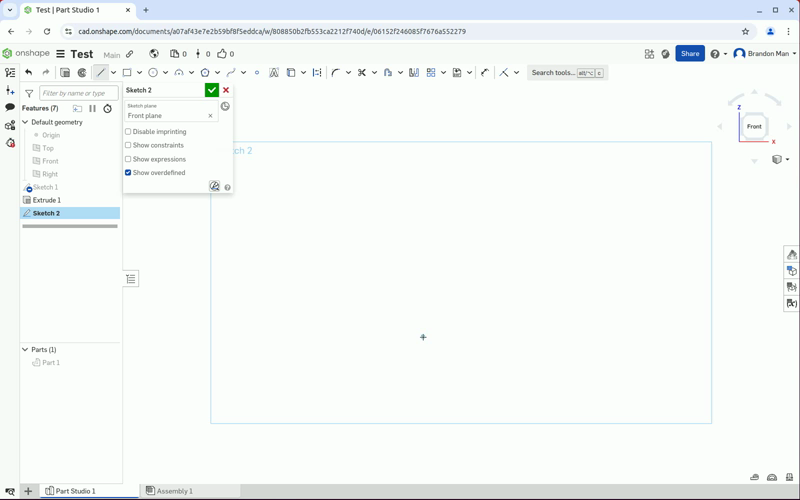
mouse_move(492, 336)
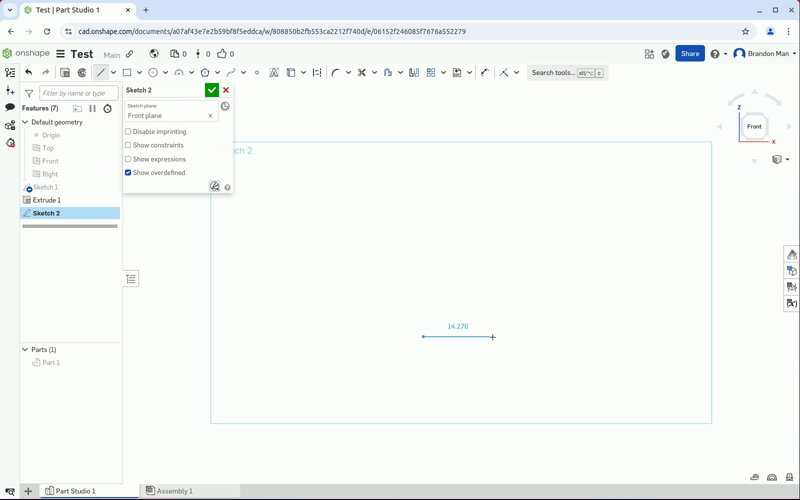
click(492, 336)
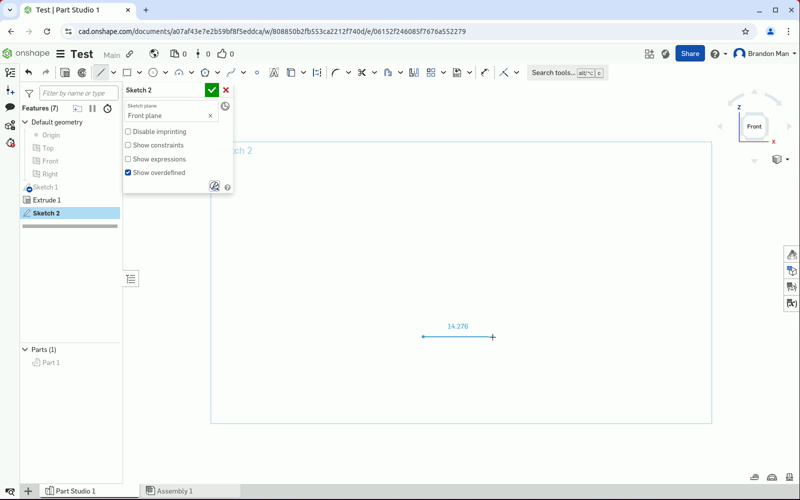
key_up(shift)
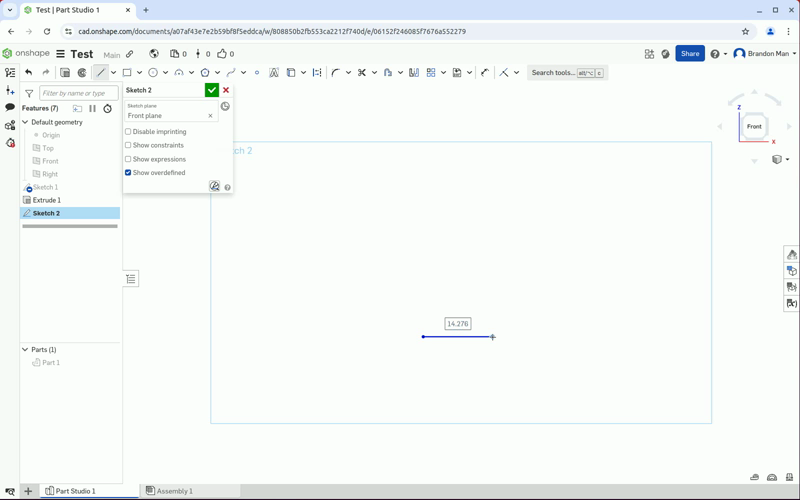
key_down(shift)
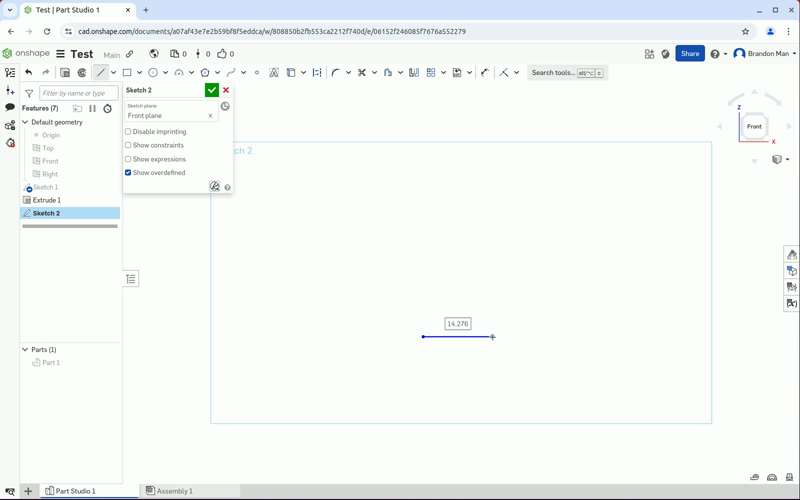
mouse_move(522, 336)
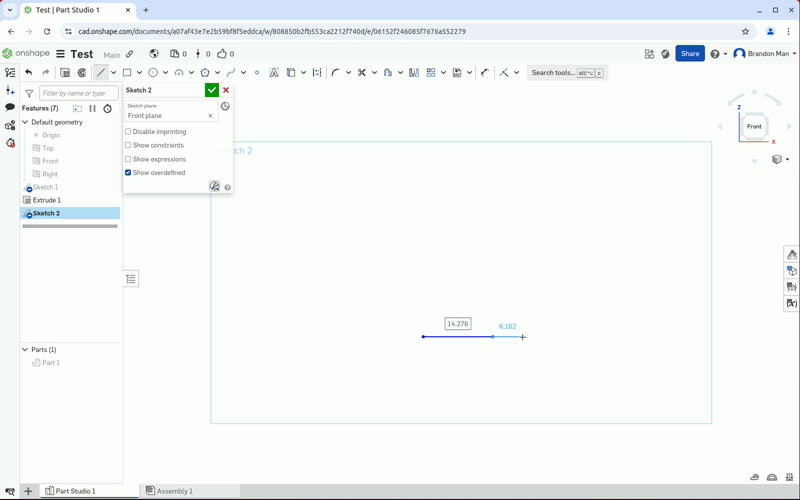
mouse_move(492, 322)
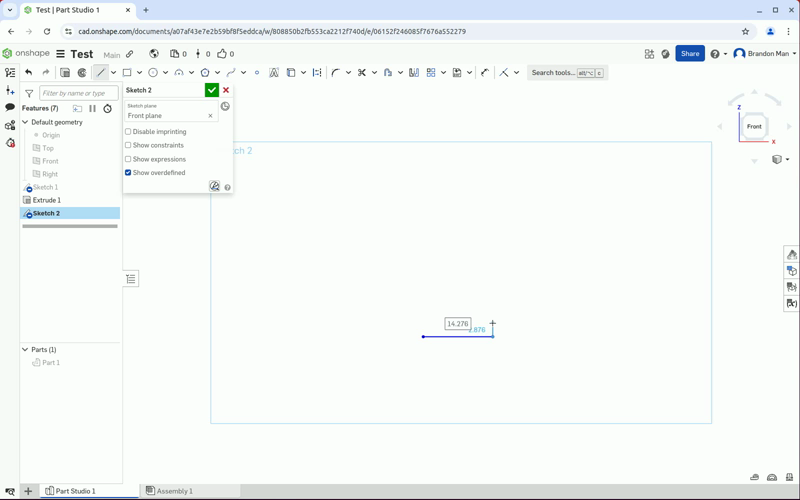
click(492, 322)
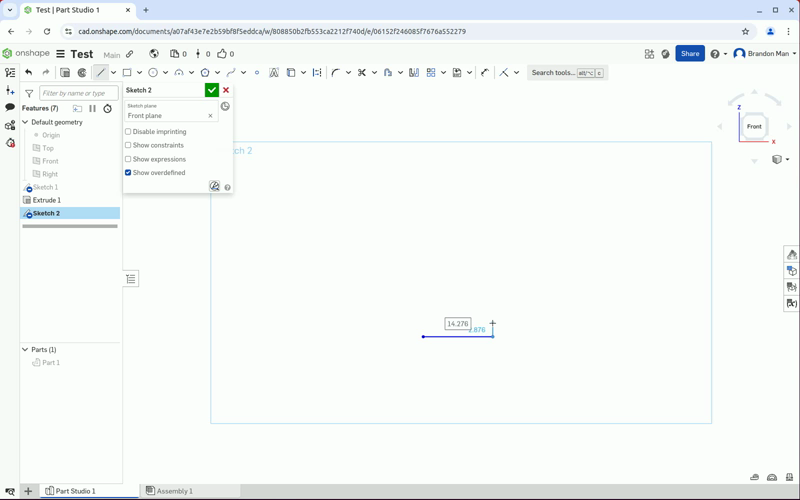
key_up(shift)
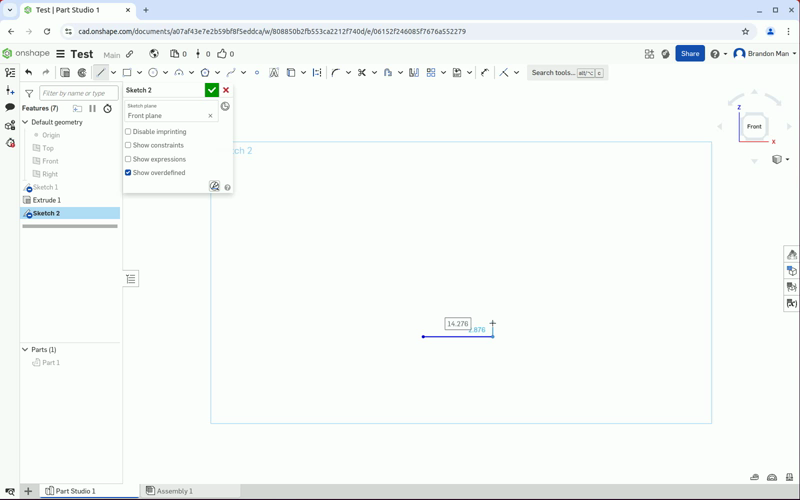
key_down(shift)
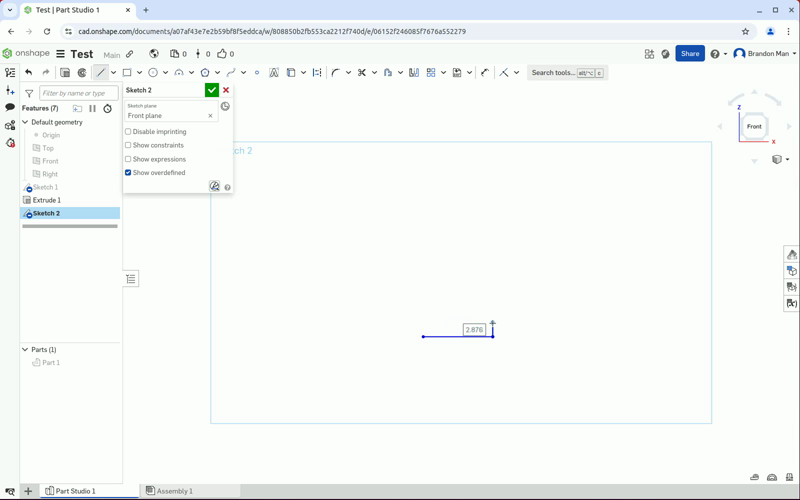
mouse_move(423, 322)
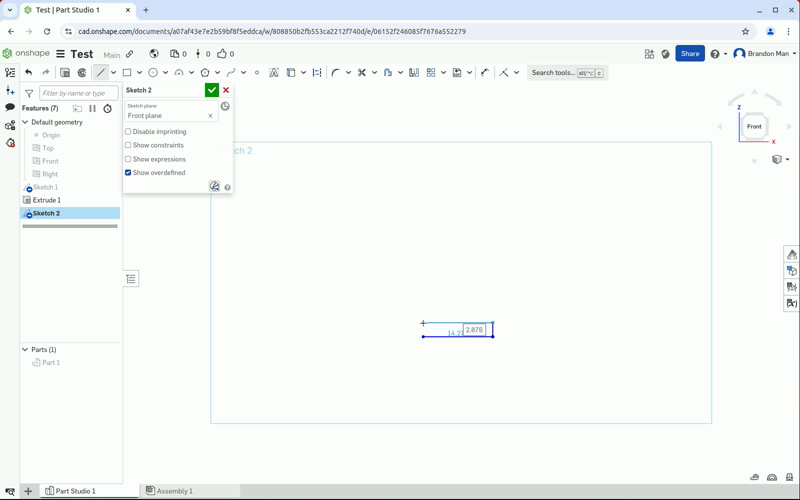
click(423, 322)
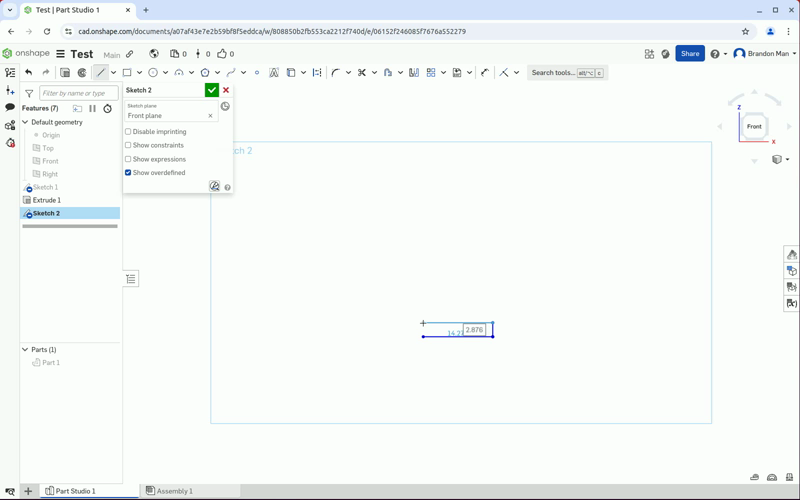
key_up(shift)
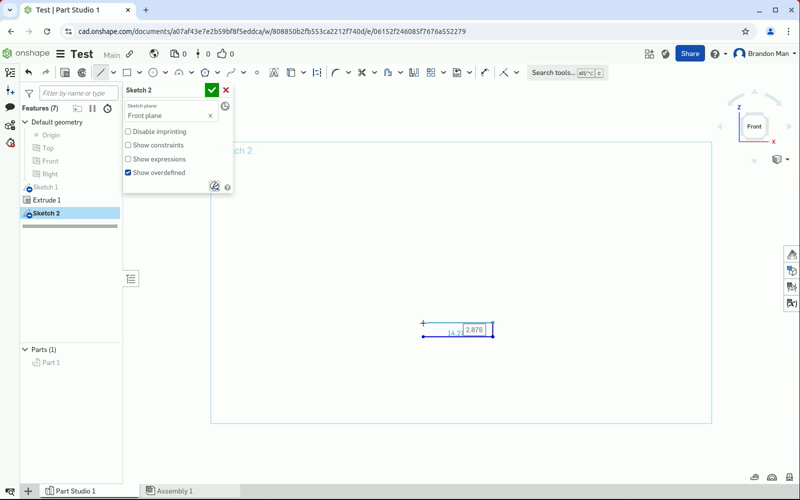
mouse_move(453, 322)
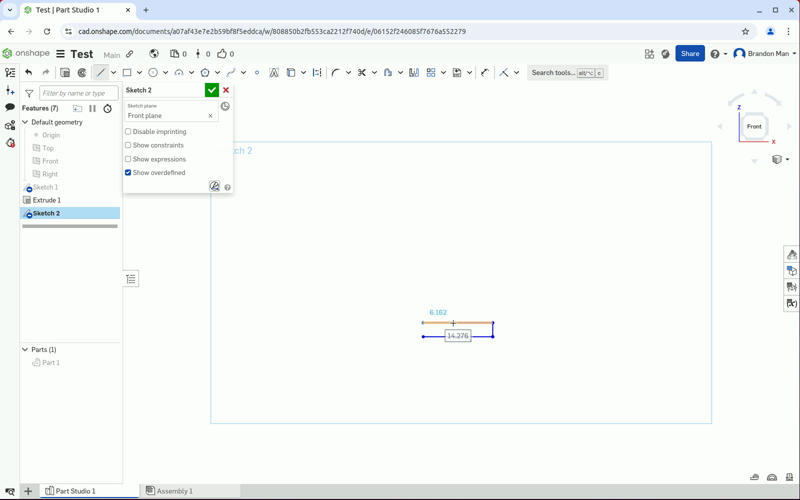
key_down(shift)
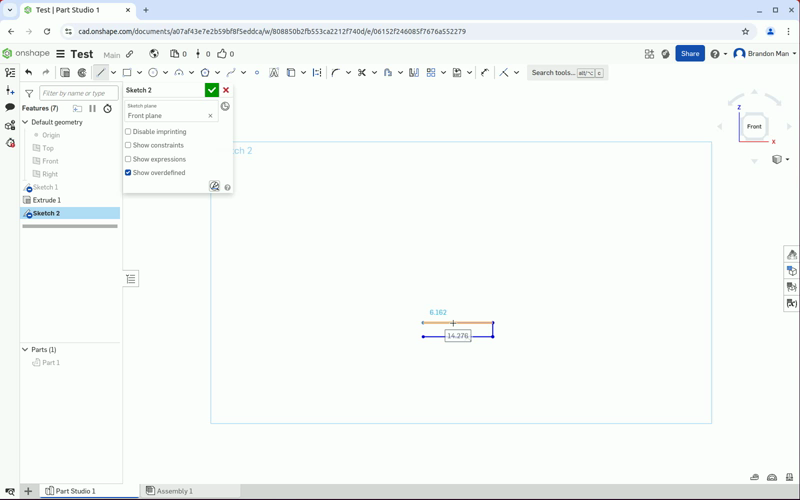
mouse_move(423, 336)
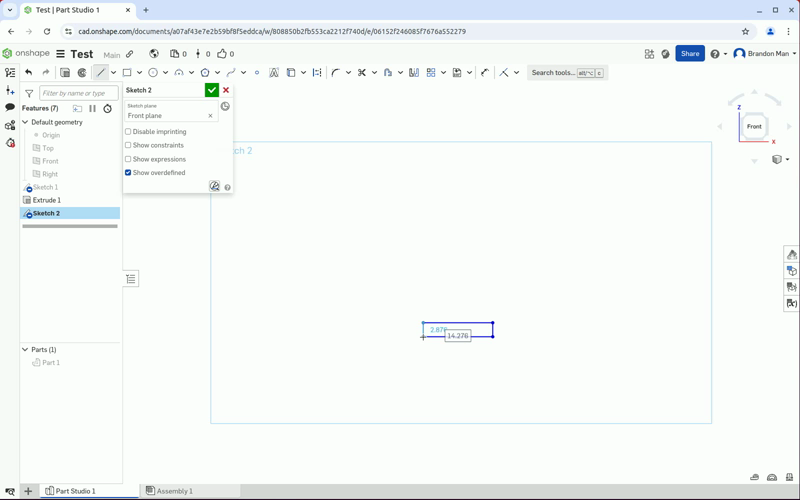
key_up(shift)
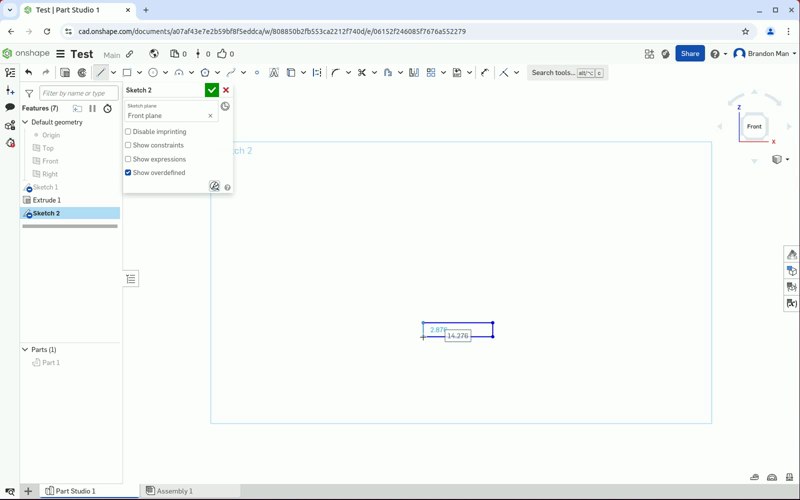
click(423, 336)
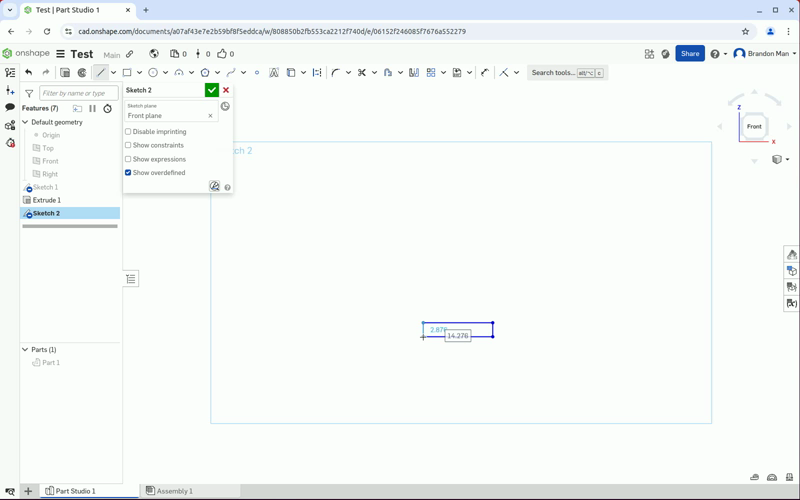
key(esc)
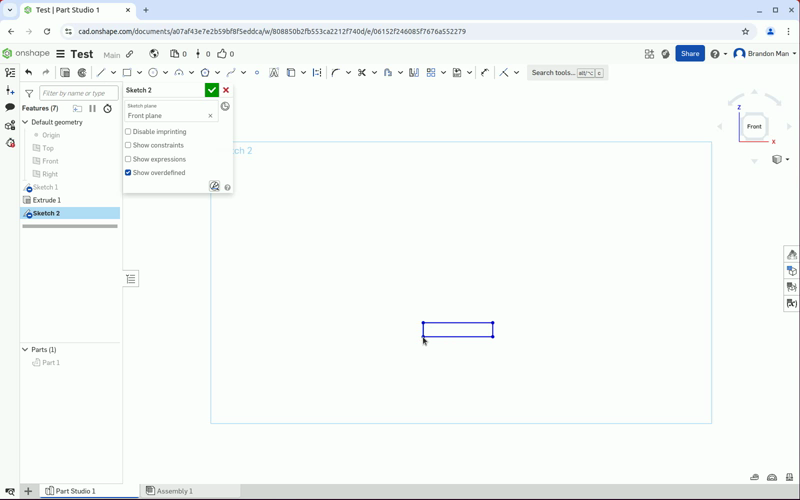
mouse_move(462, 333)
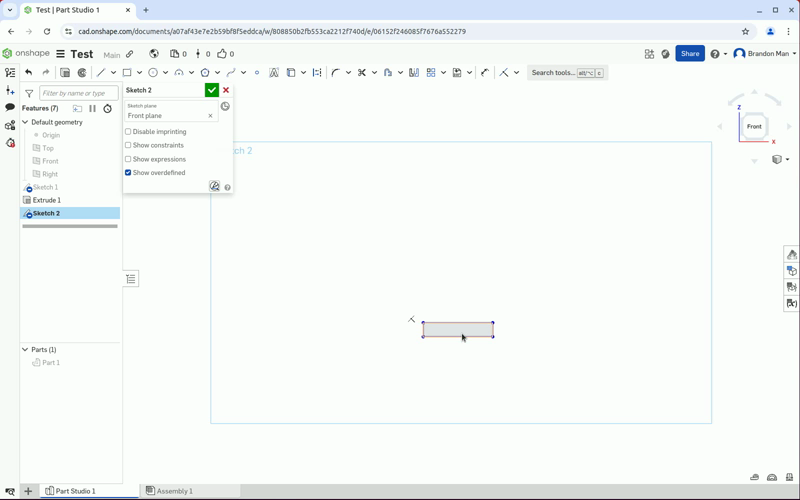
scroll(6)
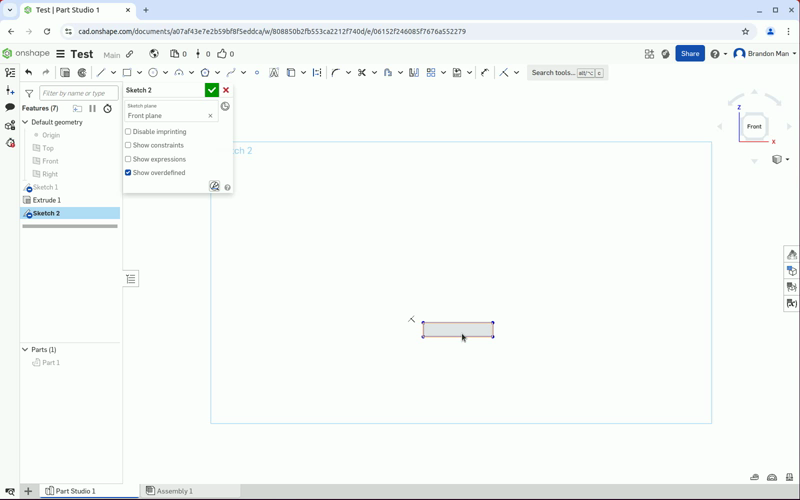
scroll(6)
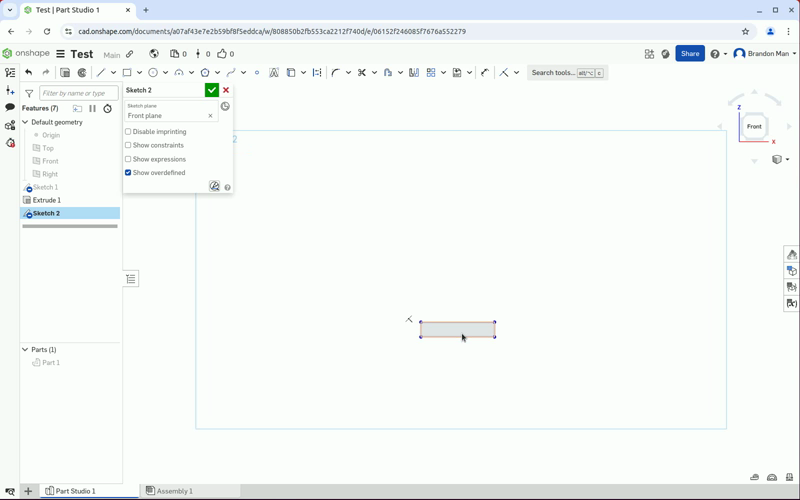
scroll(6)
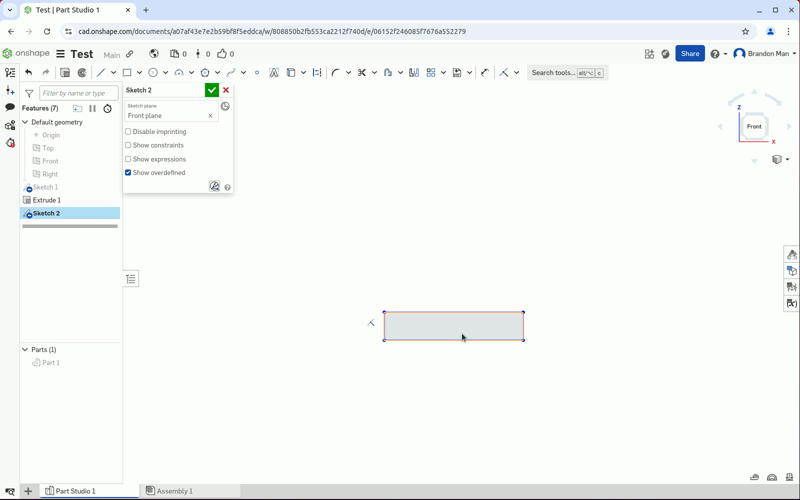
scroll(6)
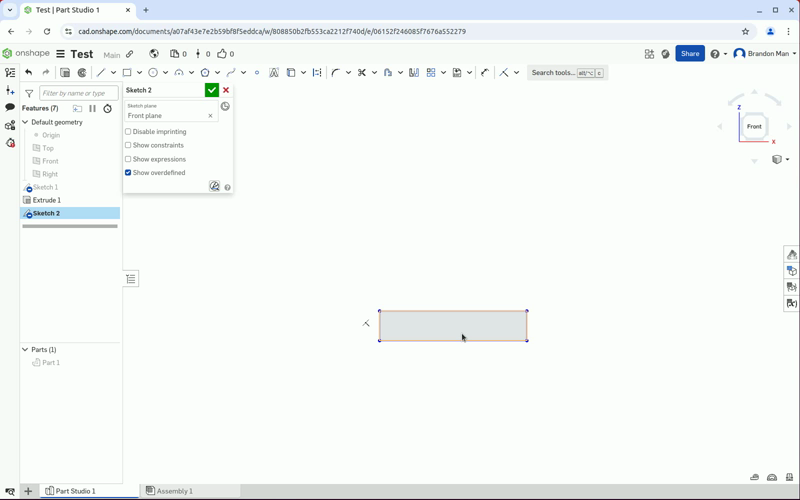
scroll(6)
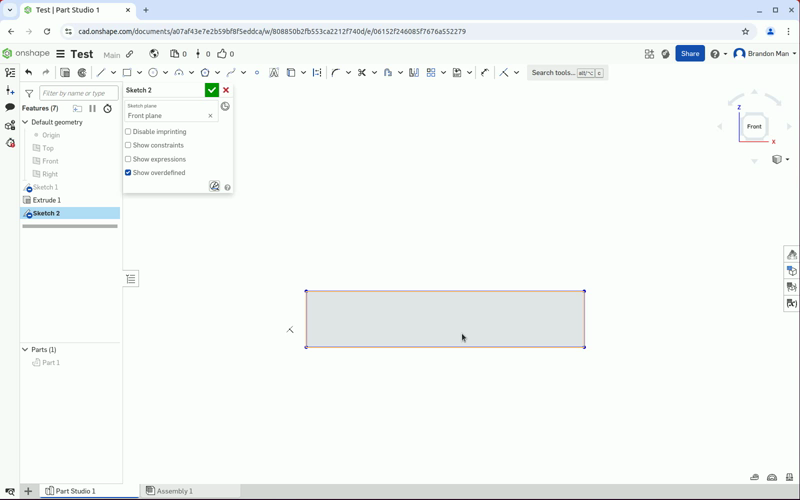
scroll(6)
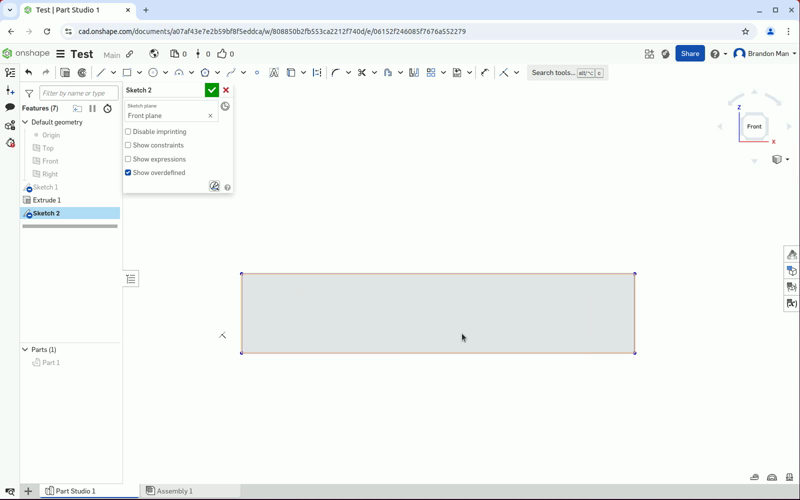
scroll(6)
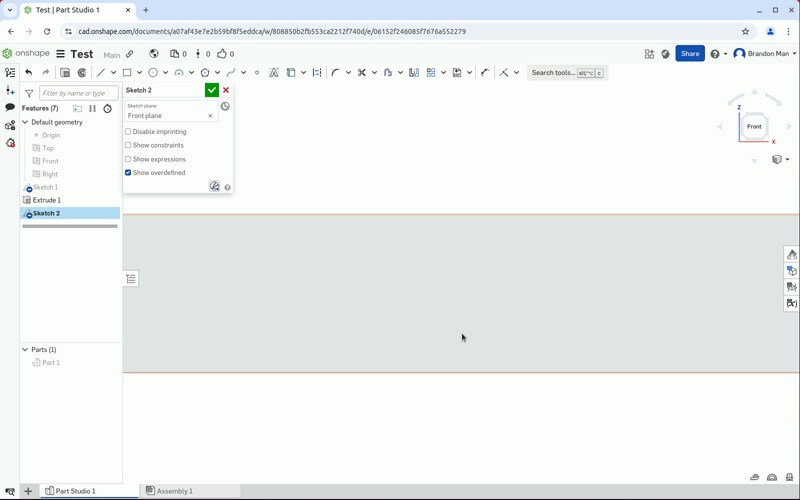
click(462, 333)
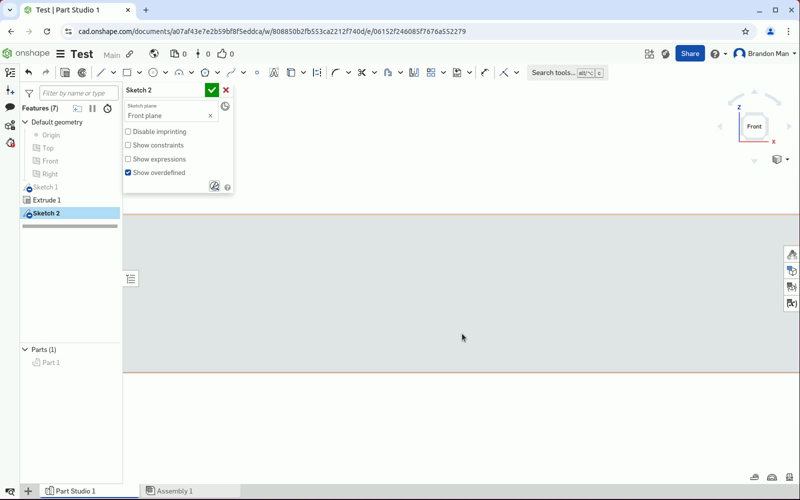
scroll(-6)
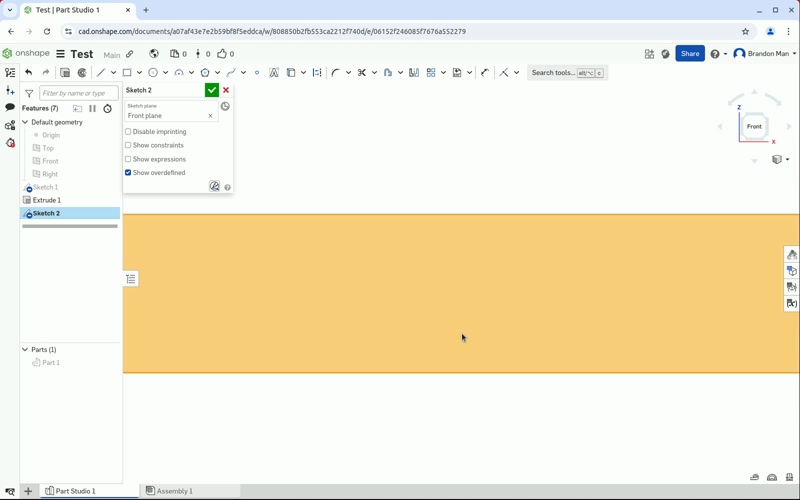
scroll(-6)
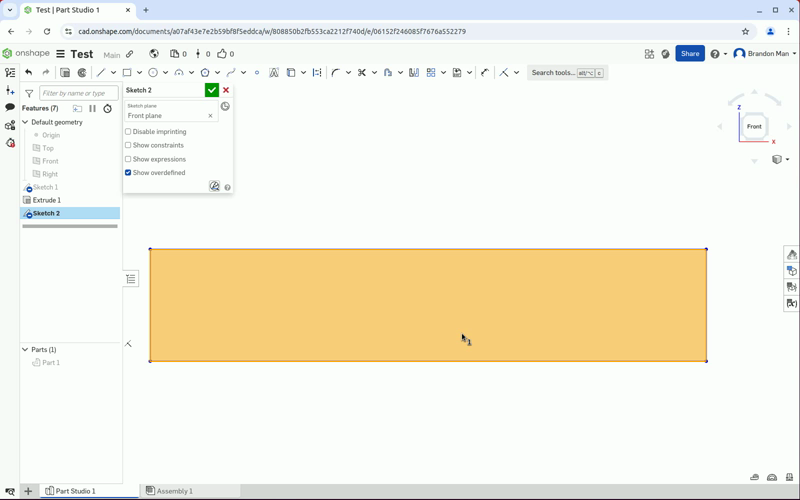
scroll(-6)
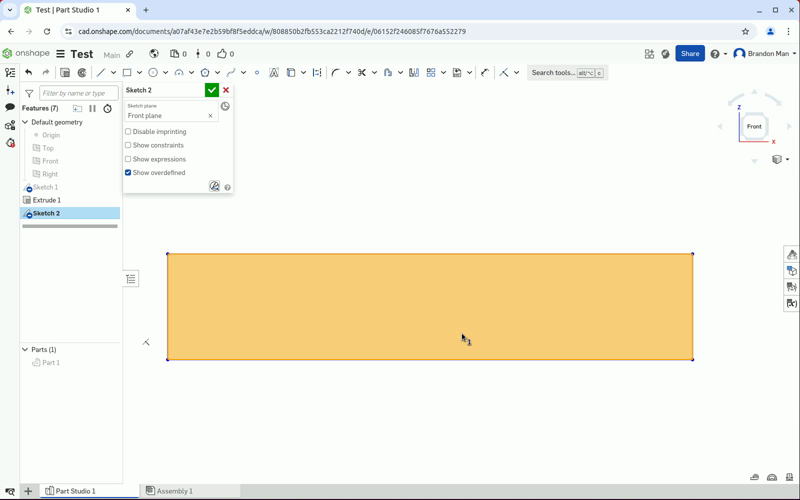
scroll(-6)
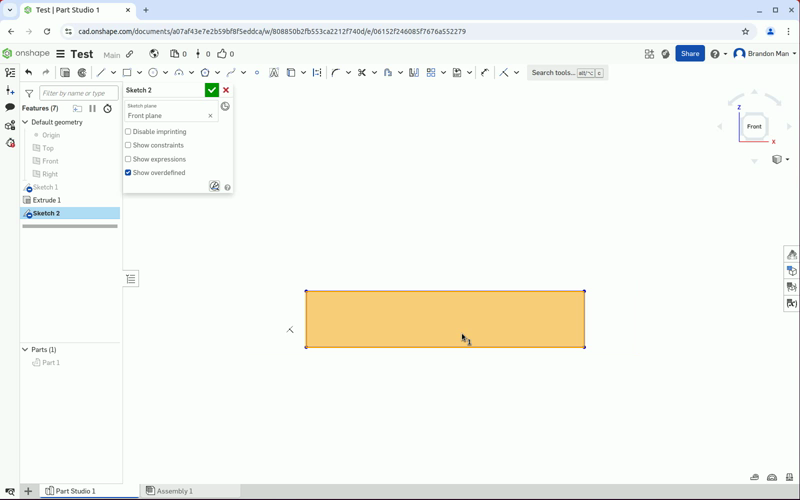
scroll(-6)
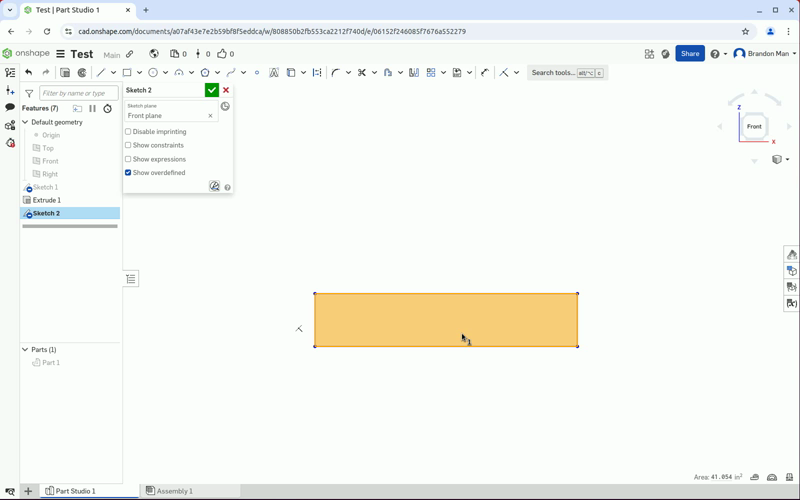
scroll(-6)
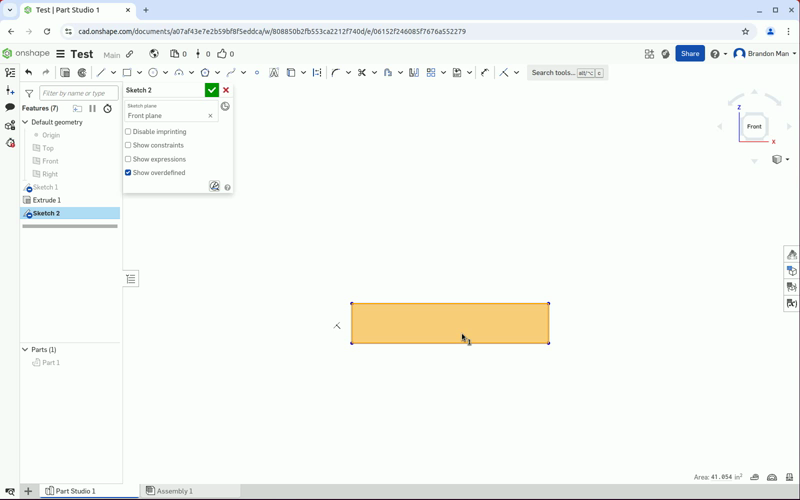
scroll(-6)
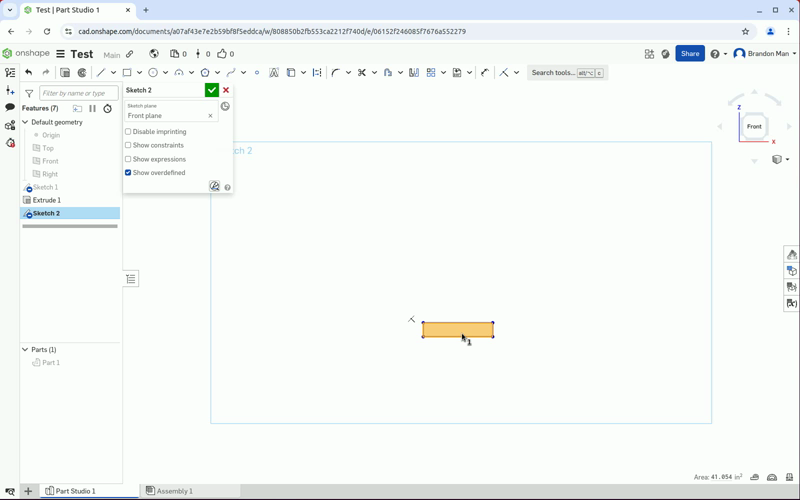
mouse_move(73, 352)
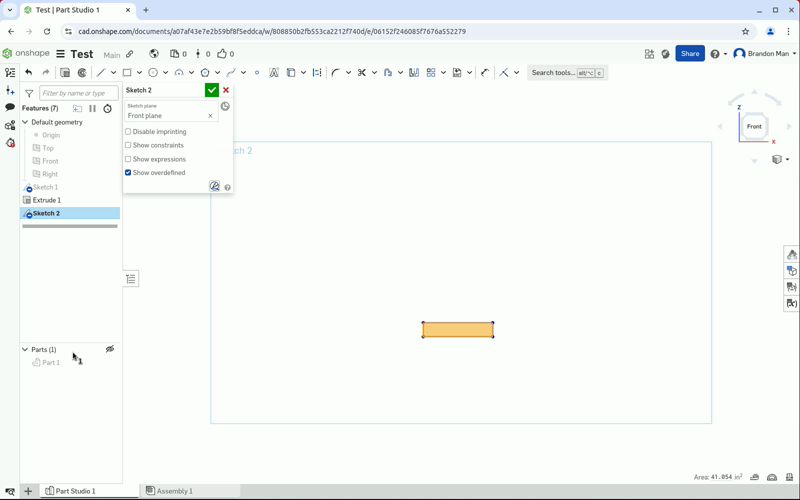
key(shift+y)
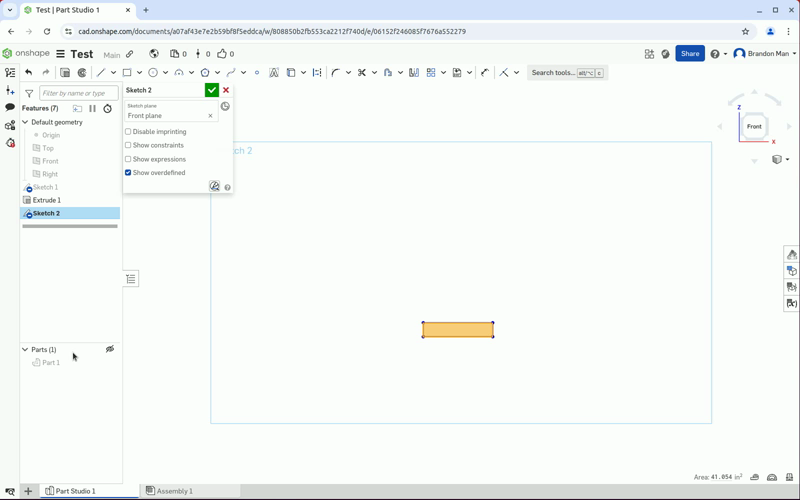
key(shift+e)
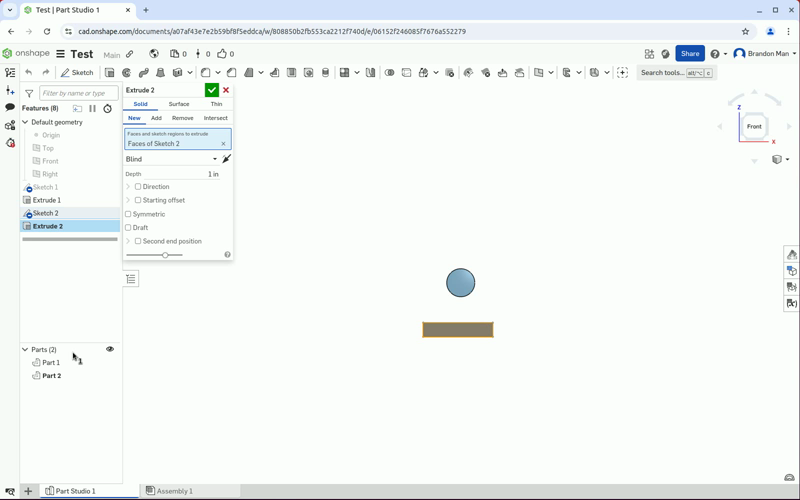
mouse_move(143, 106)
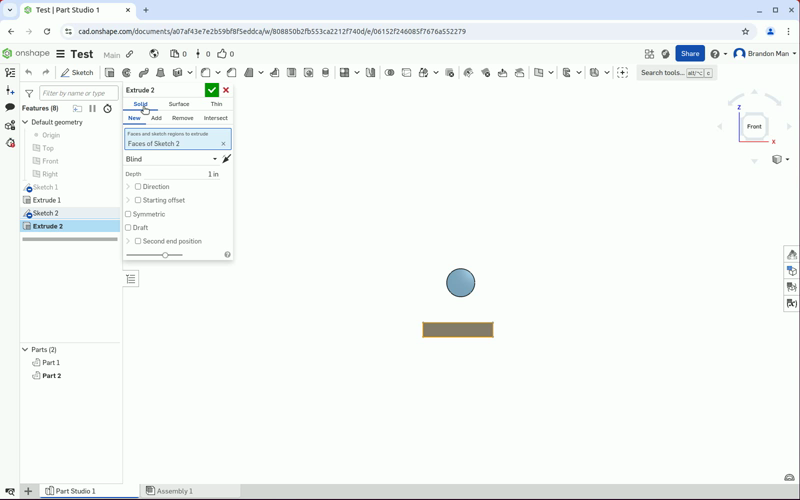
click(143, 106)
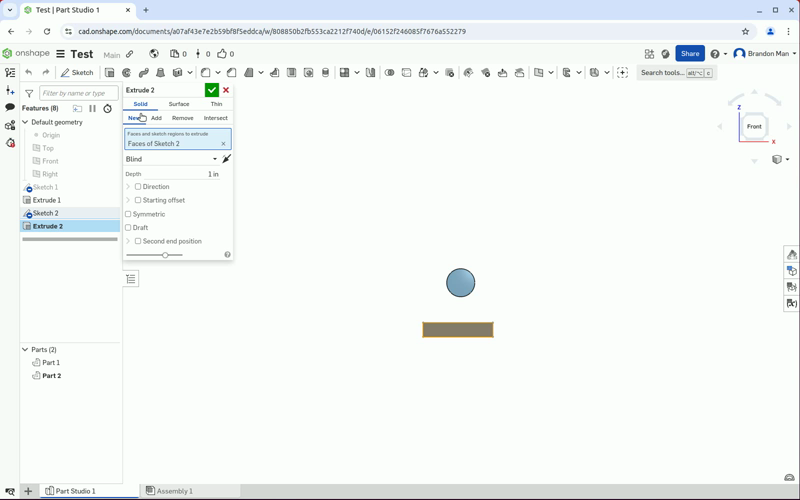
mouse_move(137, 120)
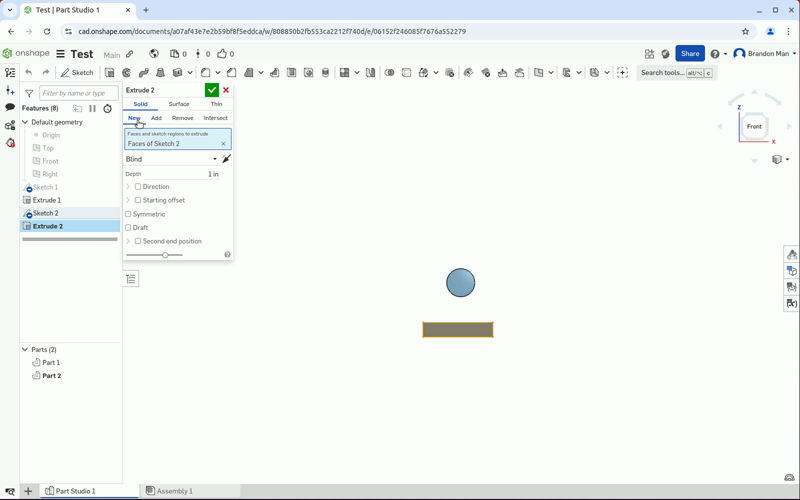
click(137, 120)
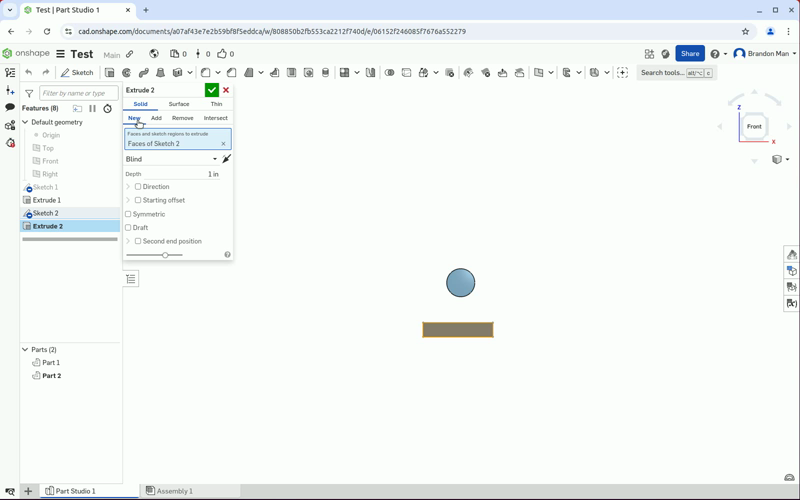
key(tab, 4)
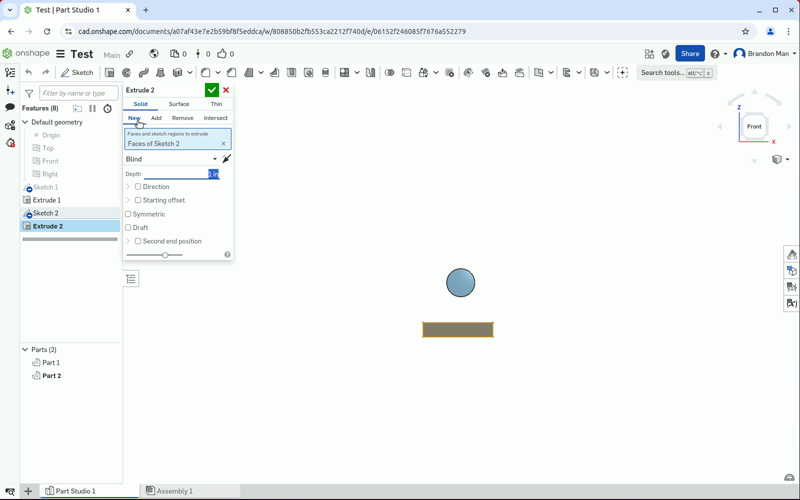
text(2.889)
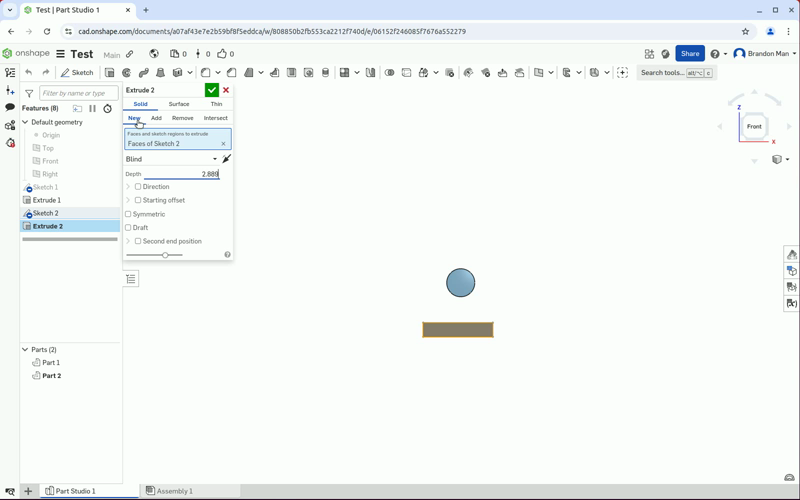
key(enter)
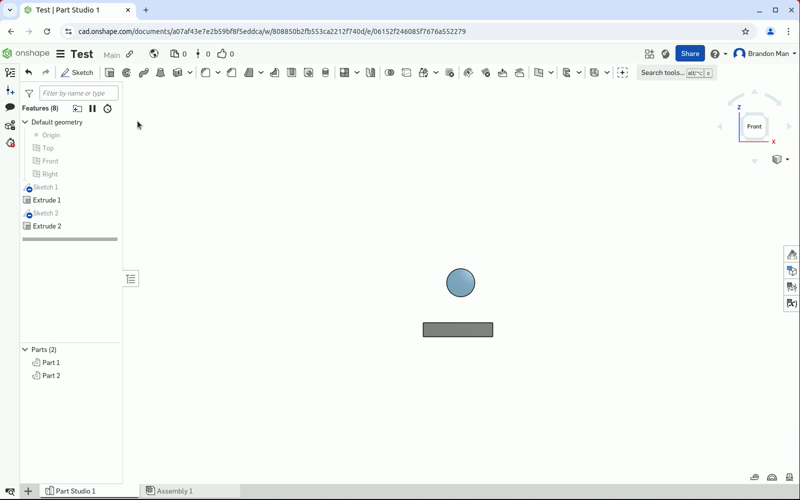
key(shift+h)
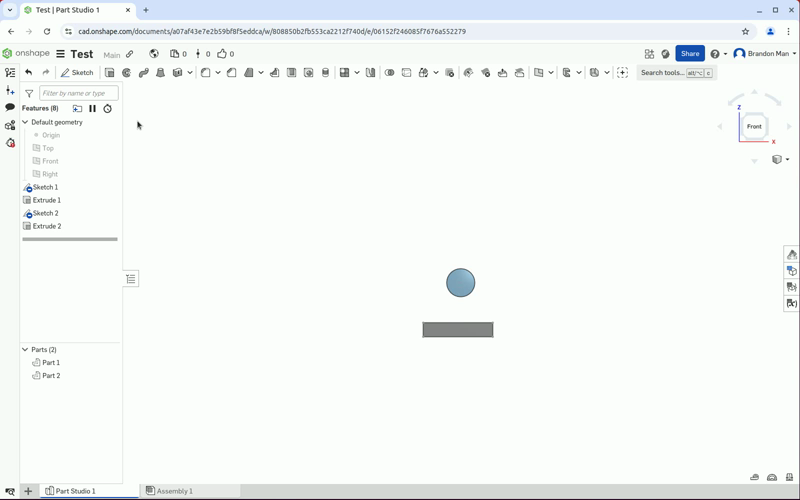
key(shift+h)
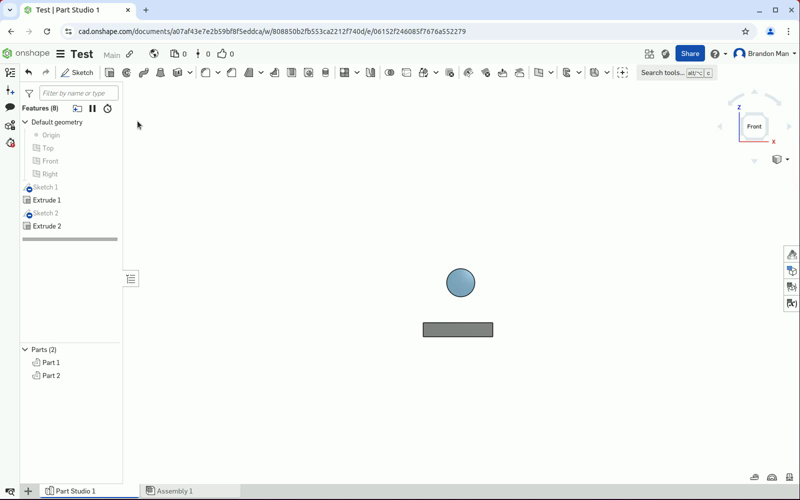
mouse_move(73, 189)
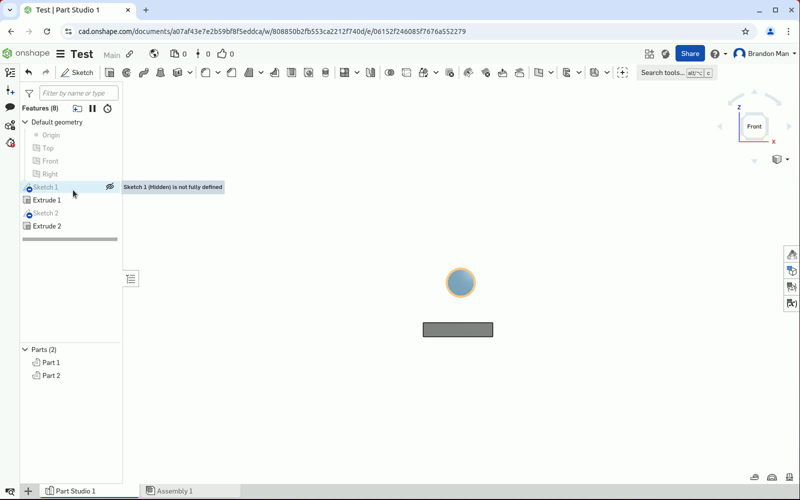
click(73, 189)
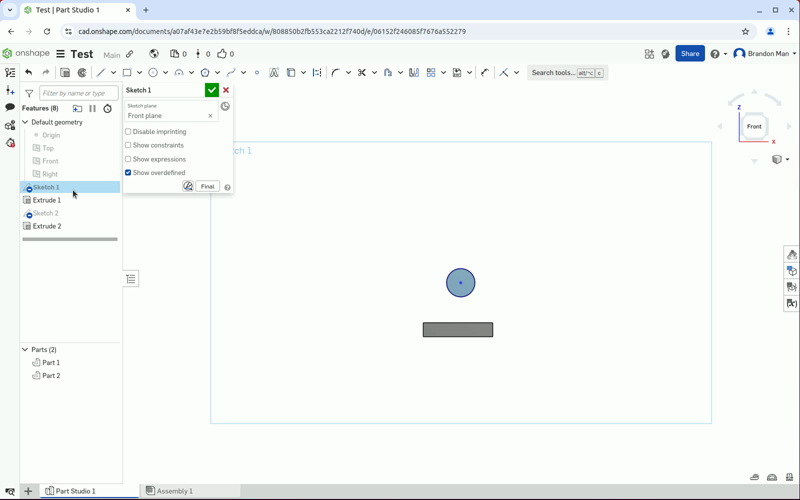
mouse_move(229, 92)
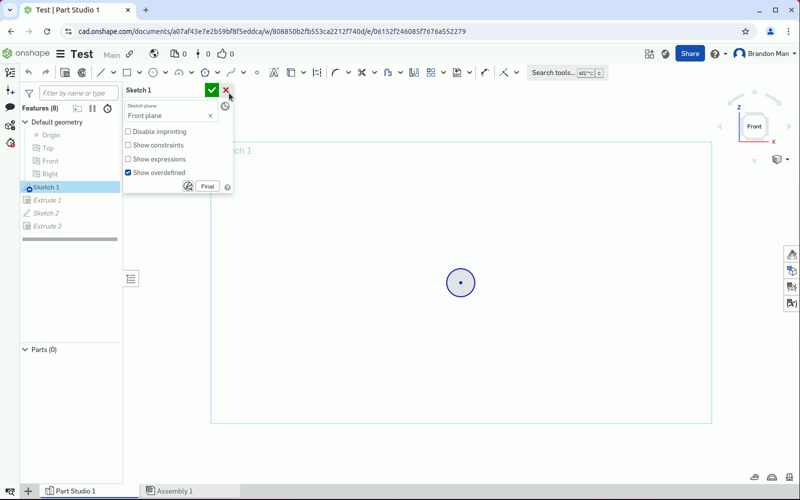
click(229, 92)
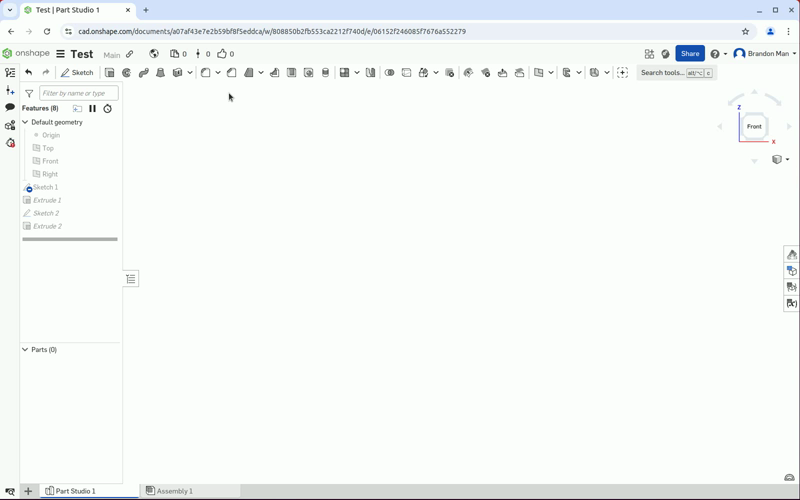
mouse_move(541, 75)
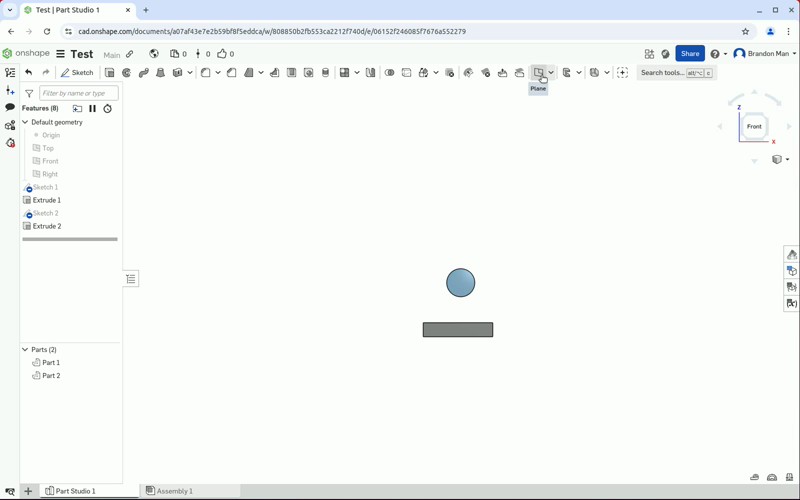
click(541, 75)
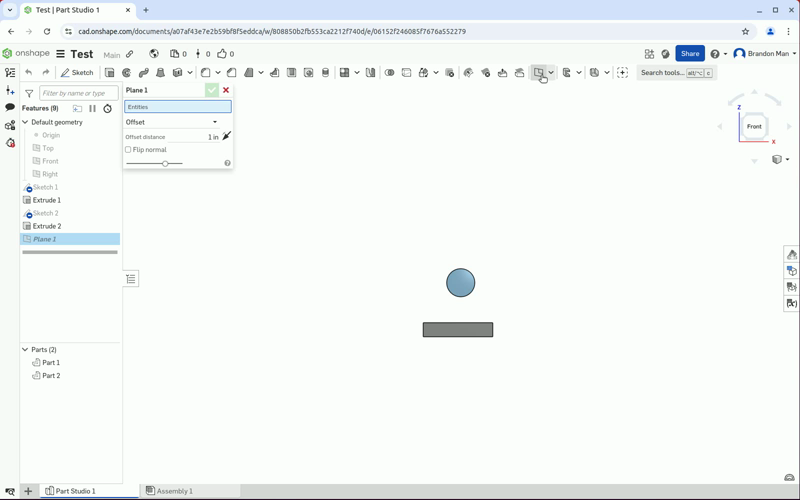
mouse_move(73, 163)
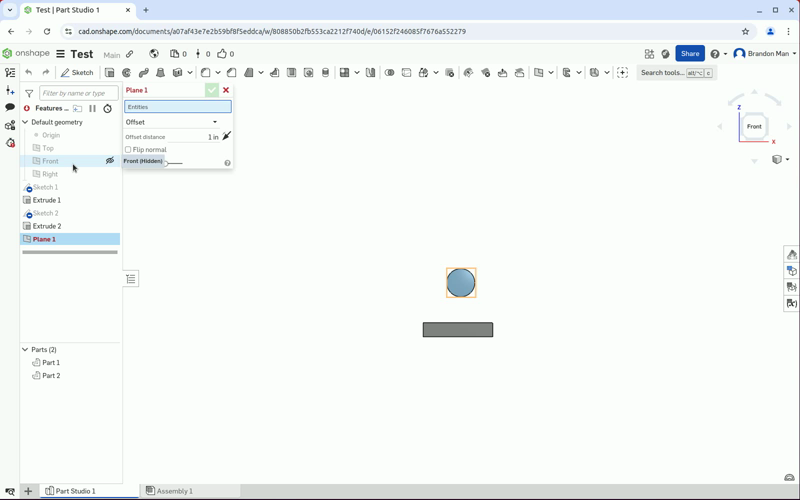
click(73, 163)
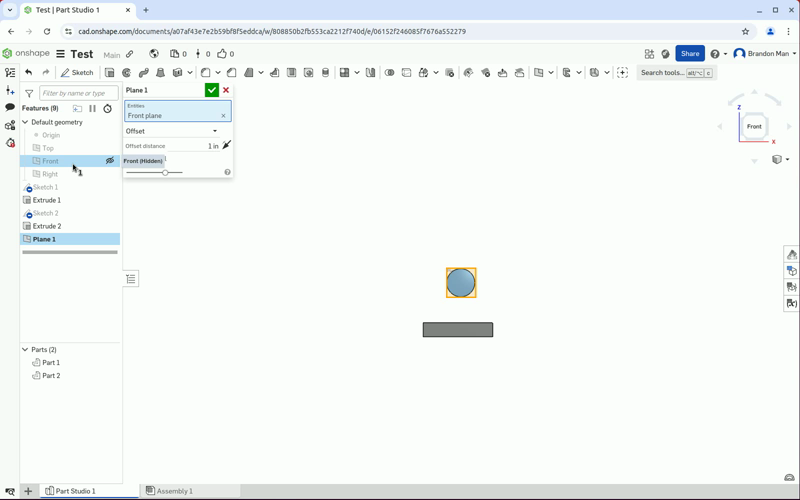
key(tab, 2)
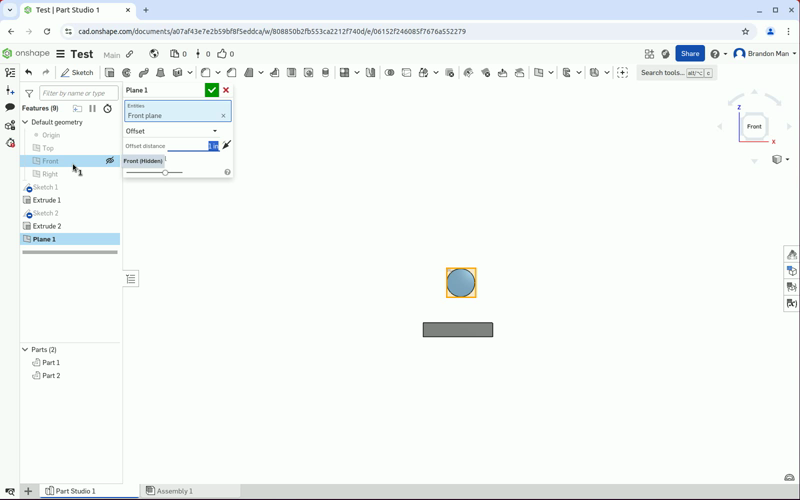
text(22.615)
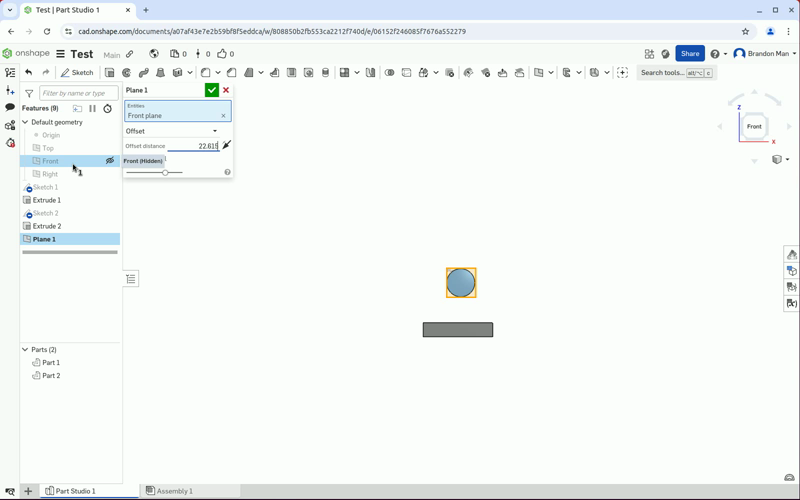
key(enter, 2)
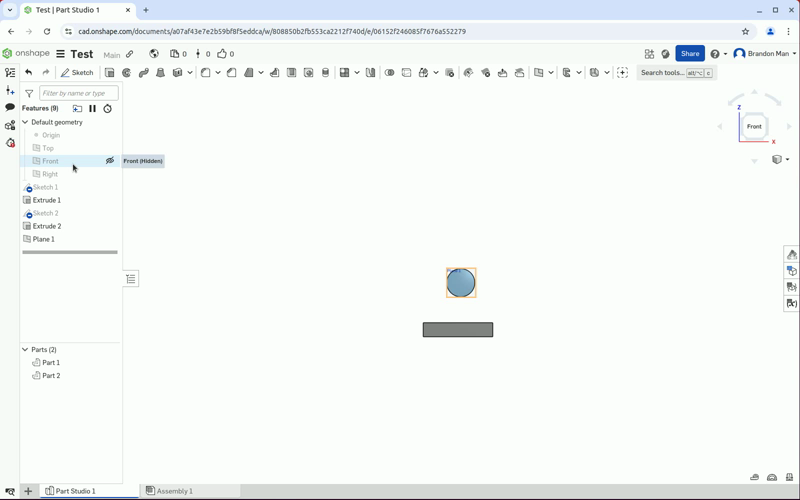
key(shift+s)
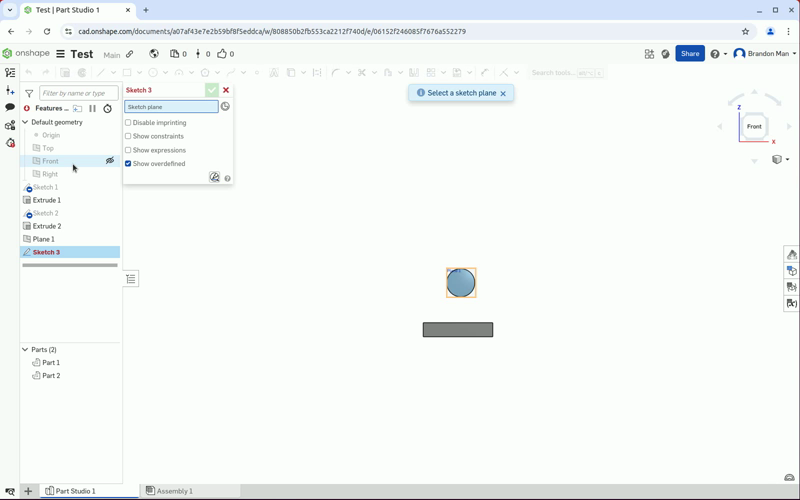
mouse_move(73, 241)
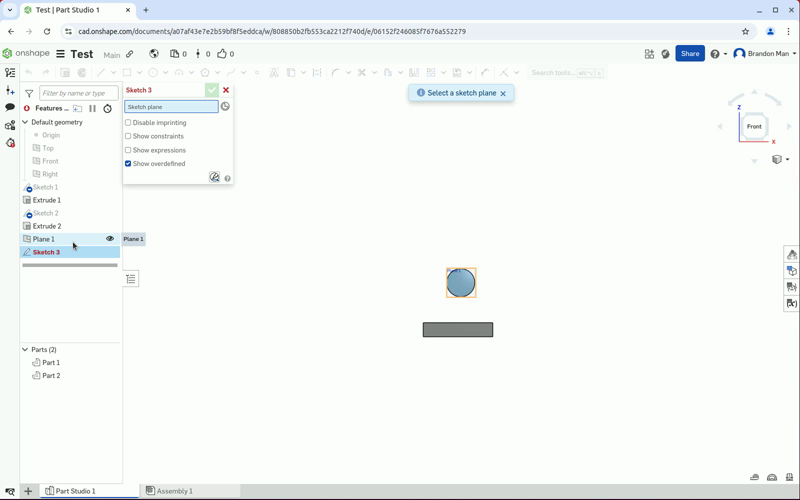
click(73, 241)
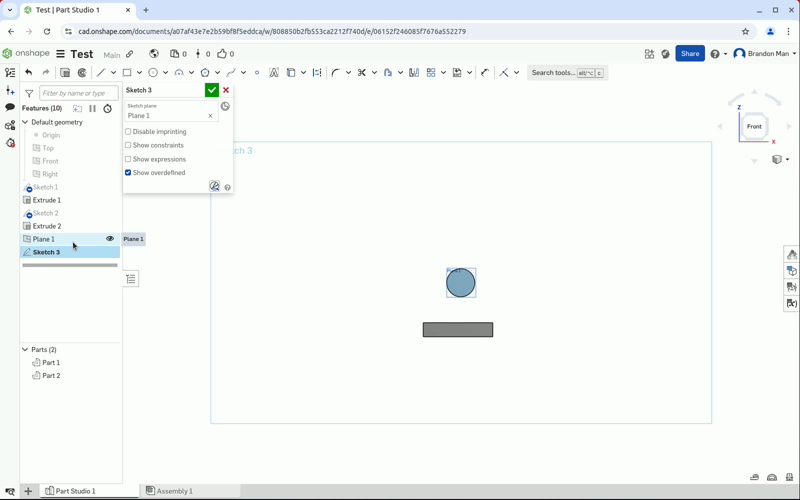
mouse_move(73, 352)
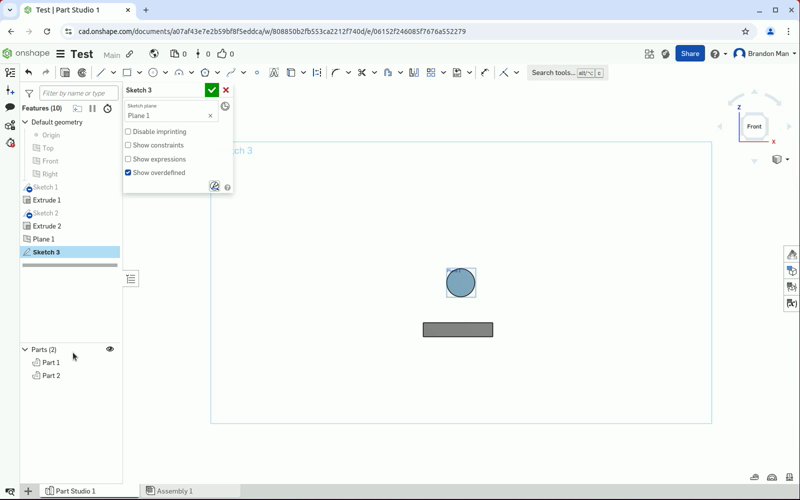
key(y)
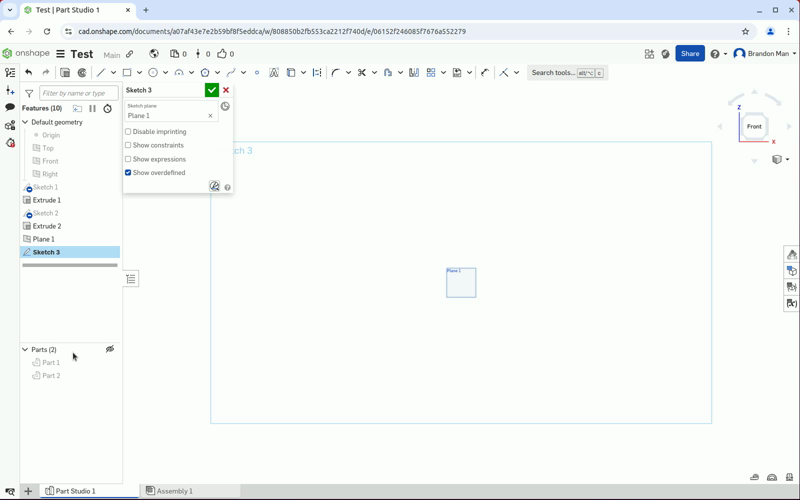
key(a)
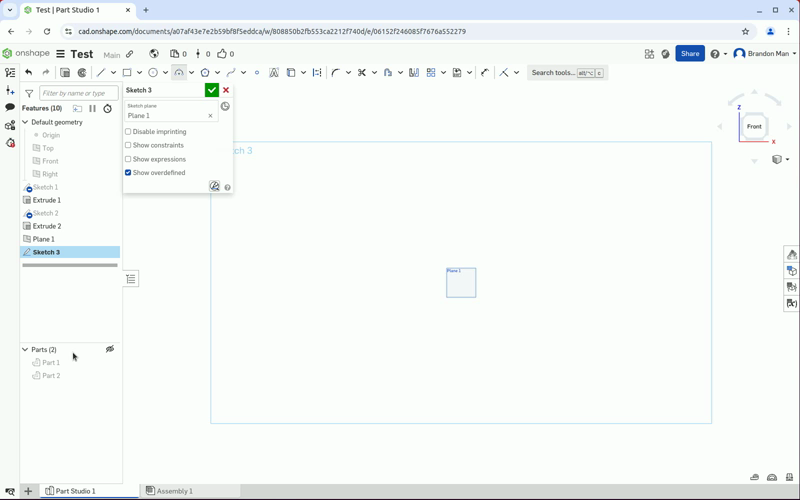
key_down(shift)
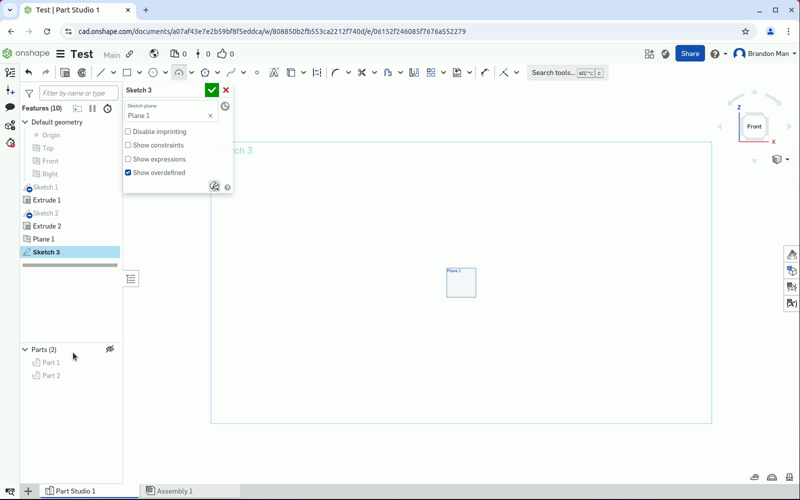
mouse_move(473, 276)
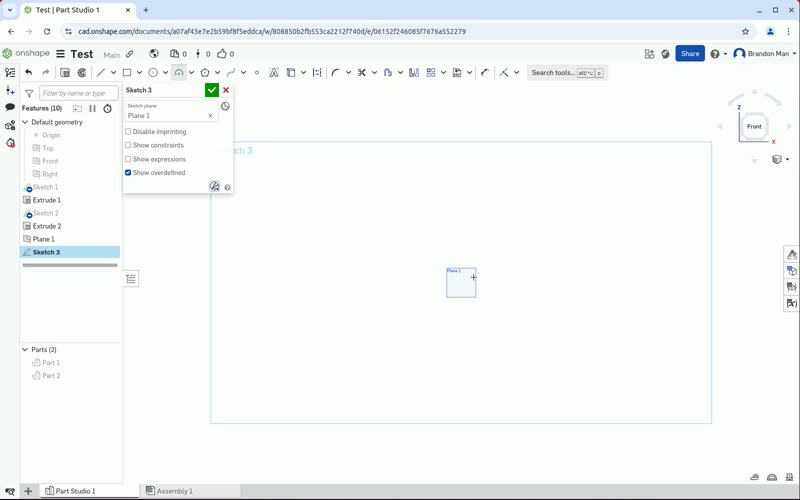
click(473, 276)
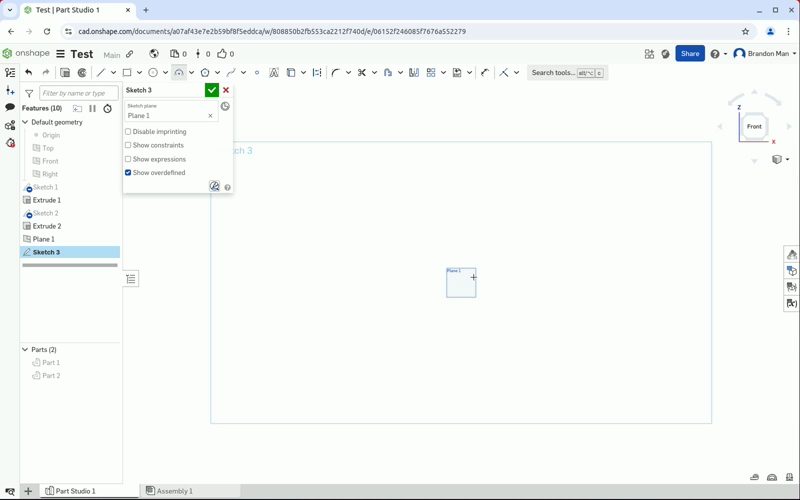
key_up(shift)
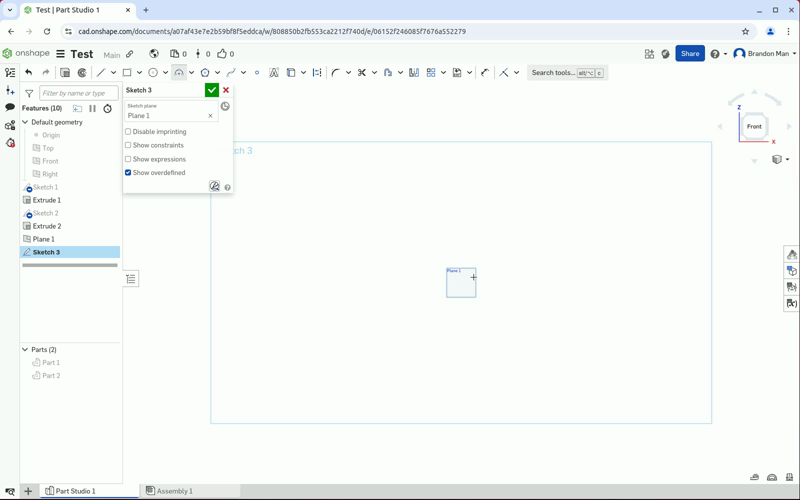
key_down(shift)
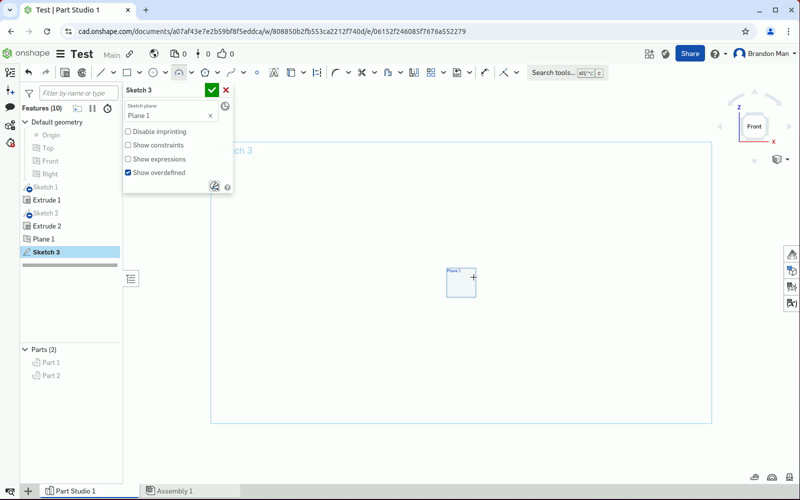
mouse_move(474, 282)
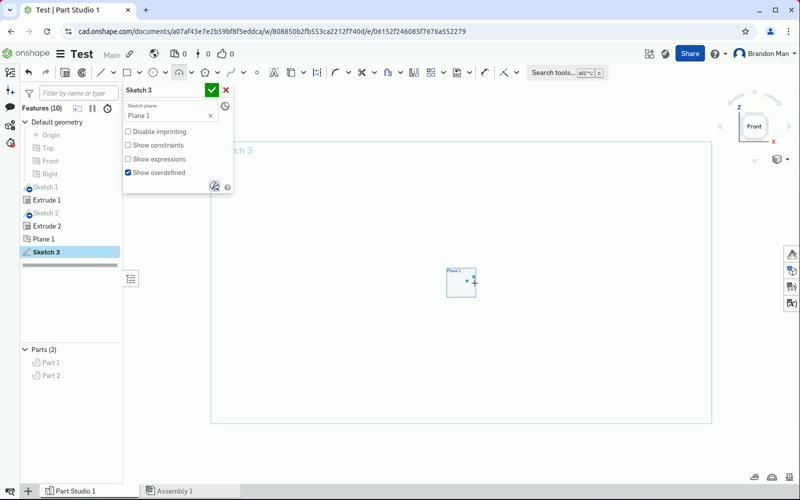
scroll(6)
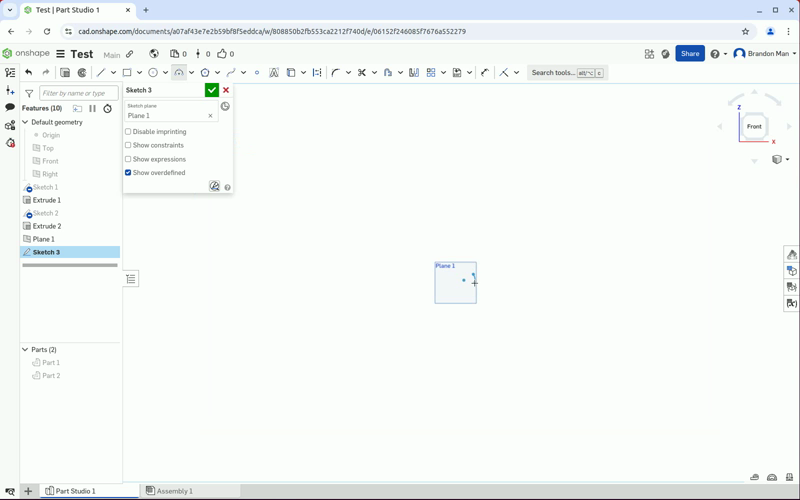
scroll(6)
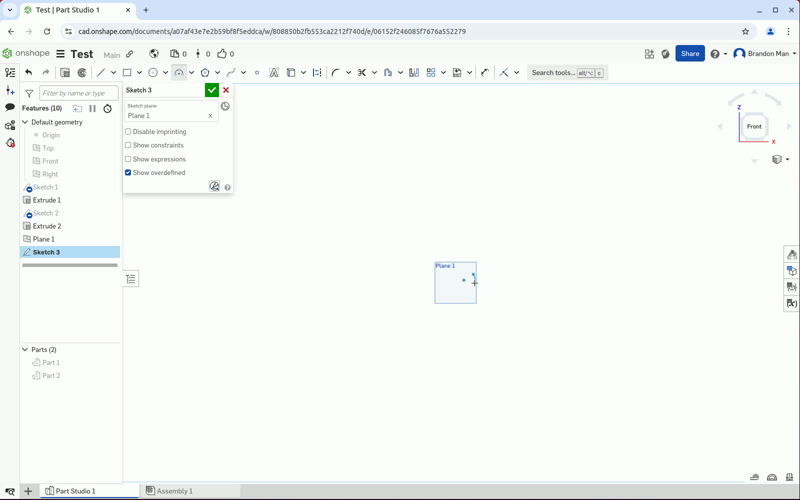
scroll(6)
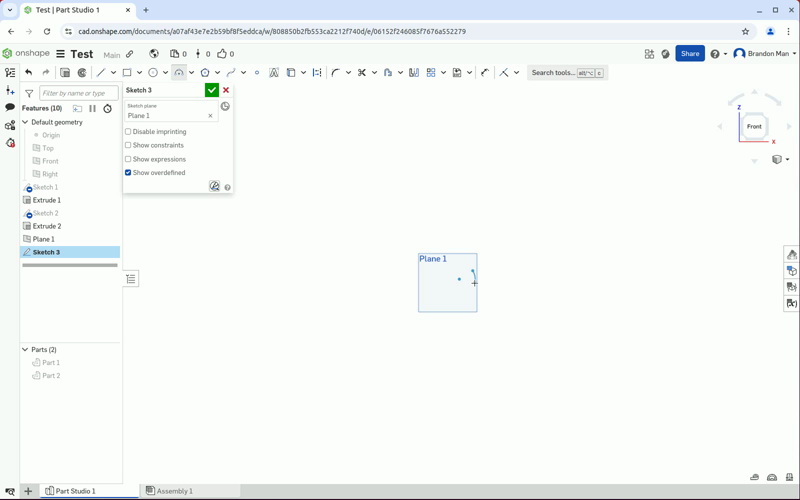
scroll(6)
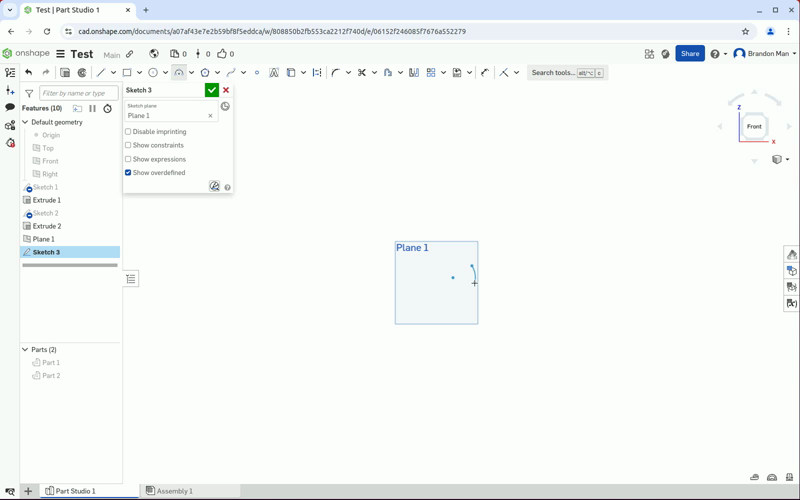
scroll(6)
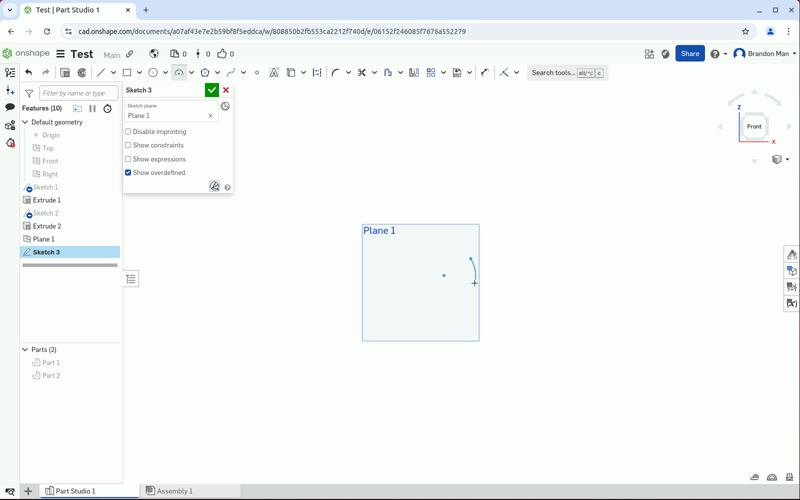
scroll(6)
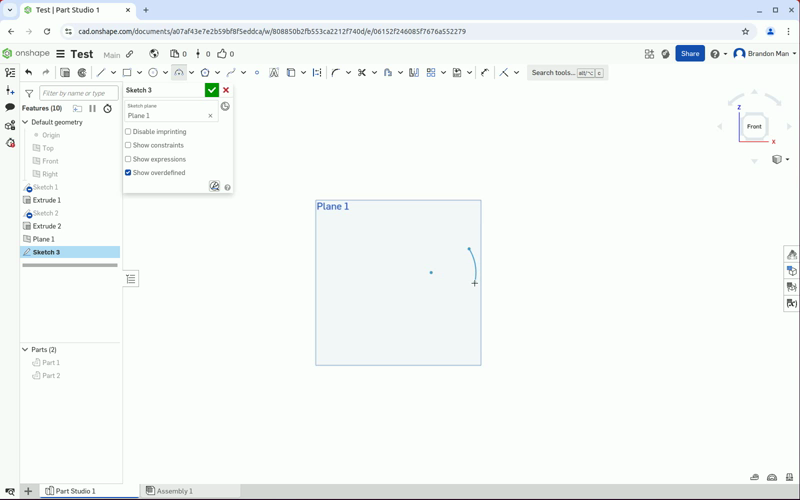
scroll(6)
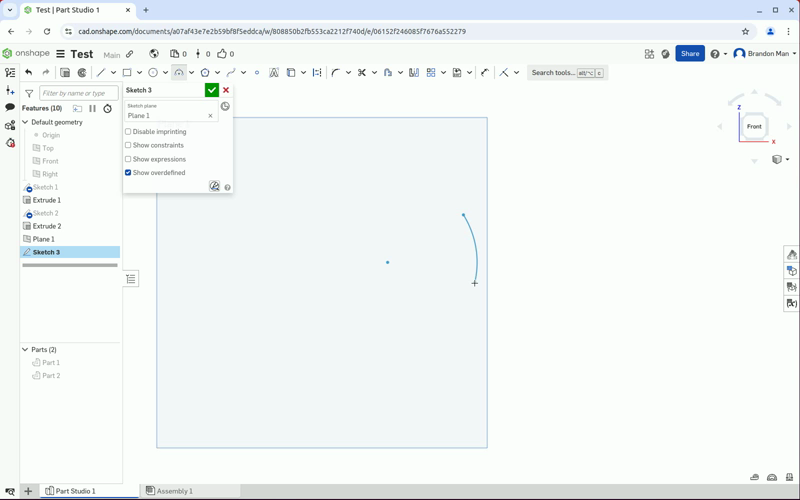
click(474, 282)
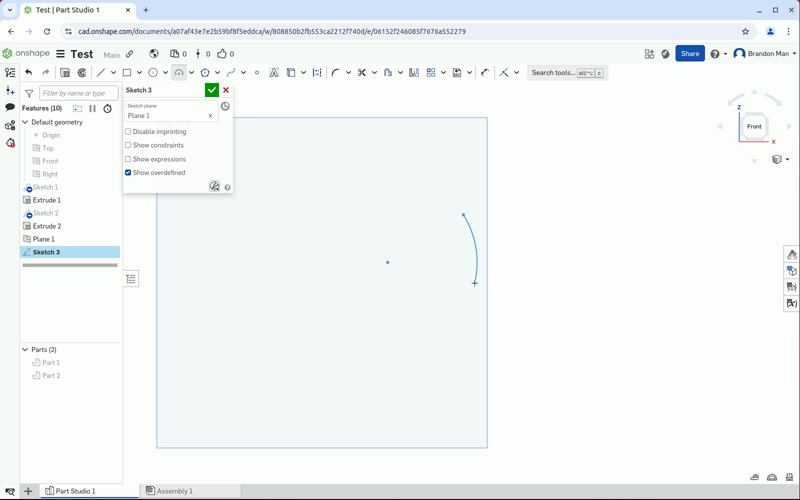
scroll(-6)
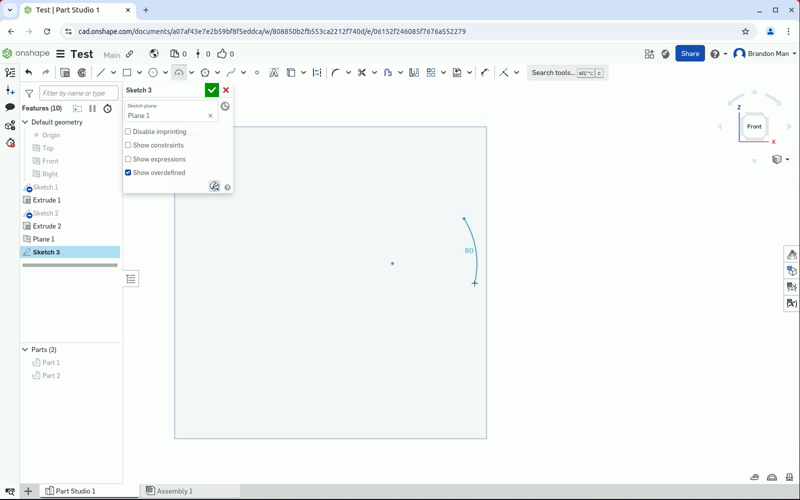
scroll(-6)
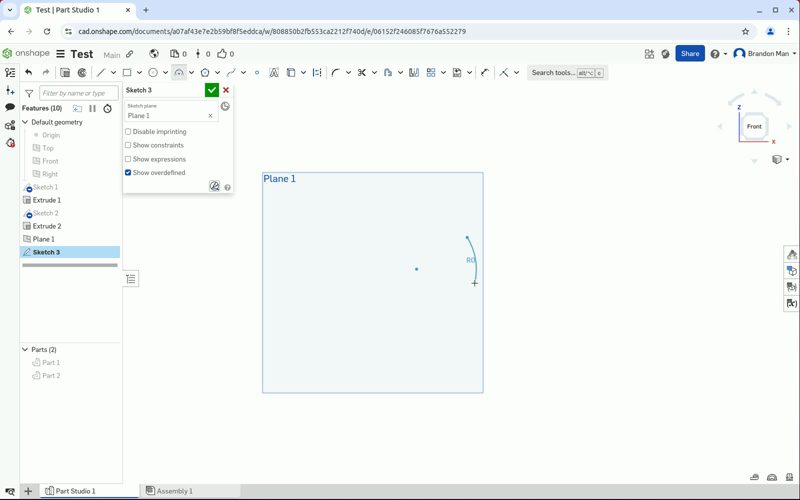
scroll(-6)
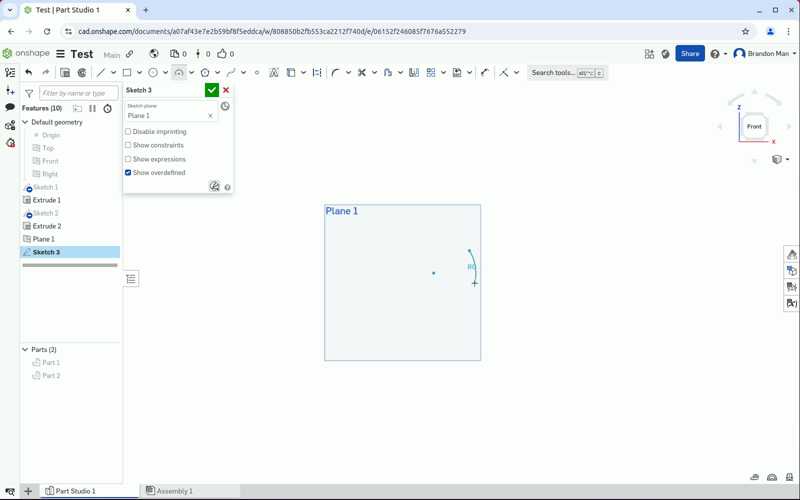
scroll(-6)
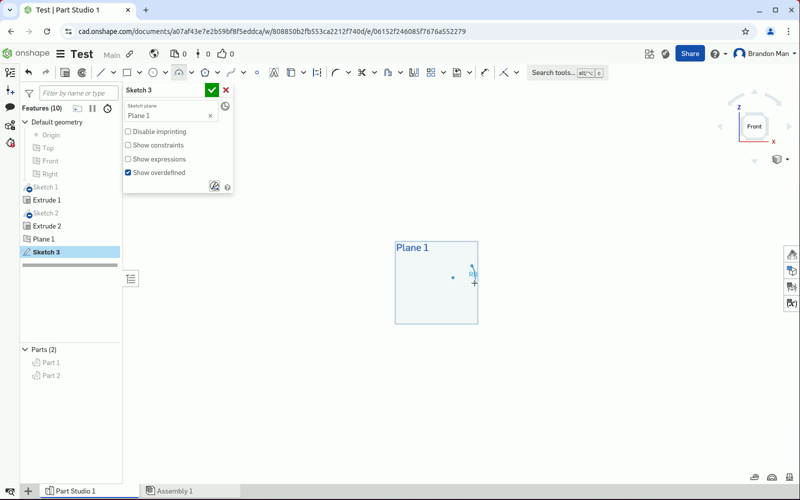
scroll(-6)
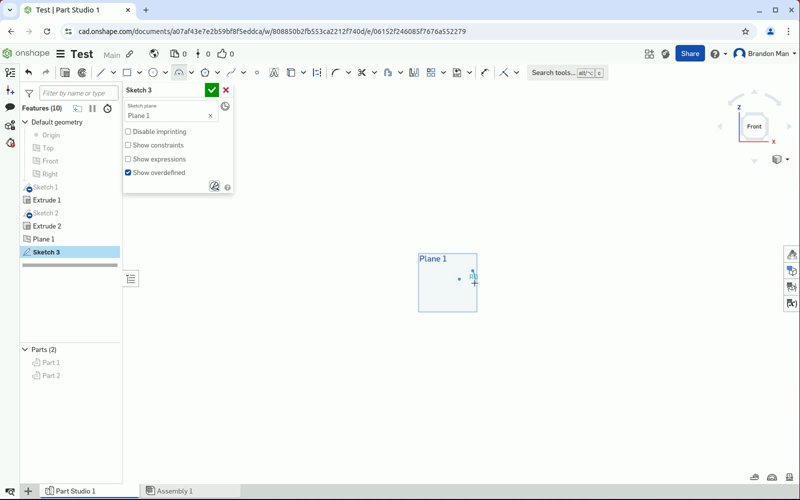
scroll(-6)
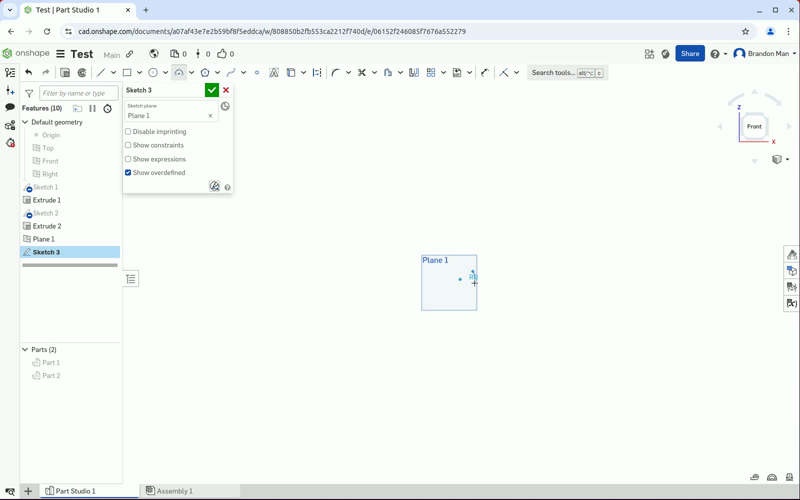
scroll(-6)
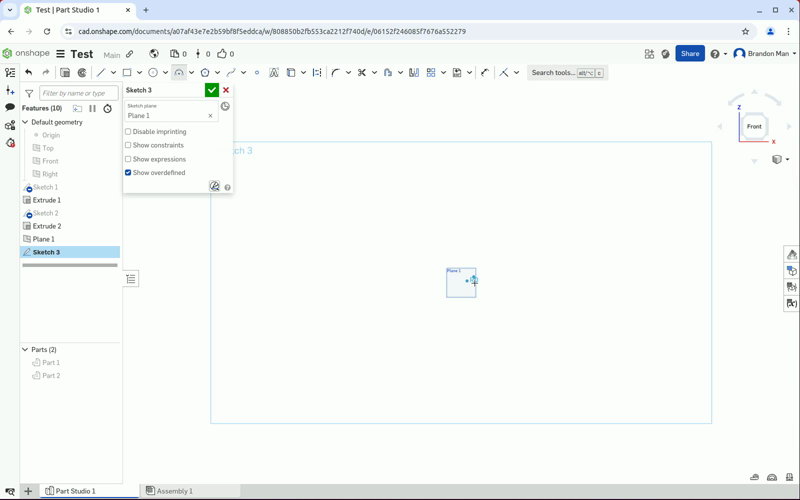
mouse_move(475, 279)
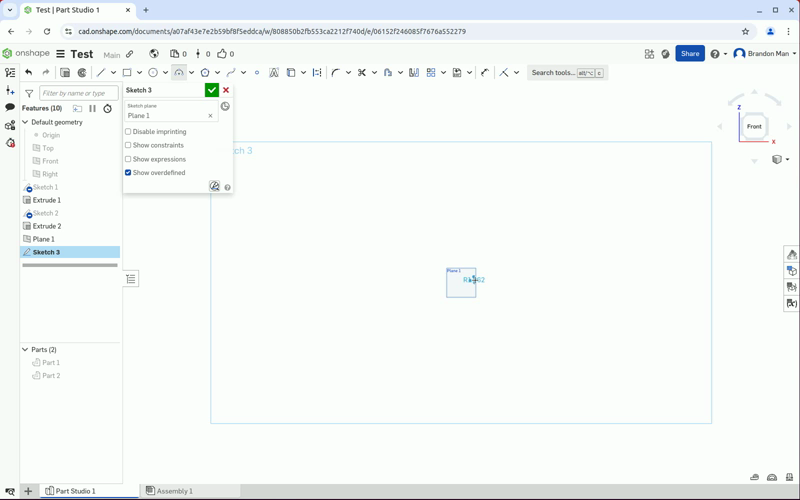
scroll(6)
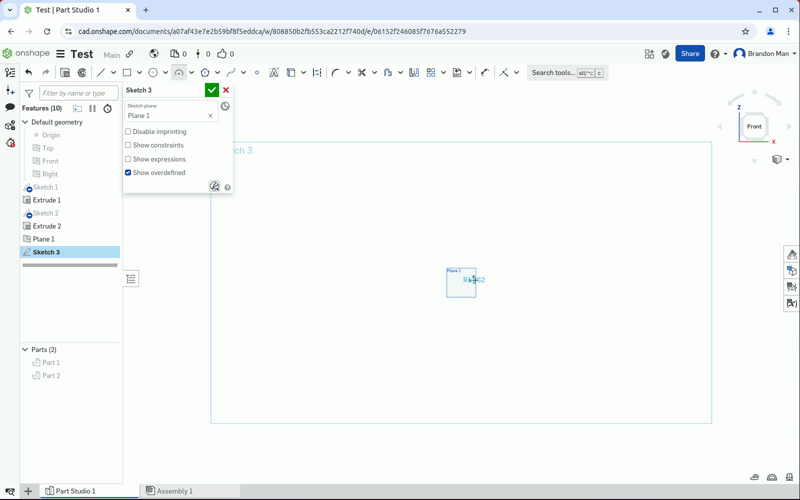
scroll(6)
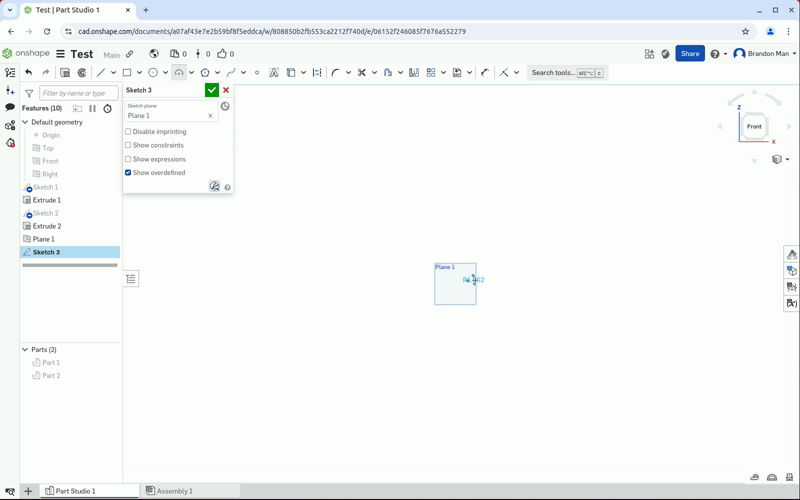
scroll(6)
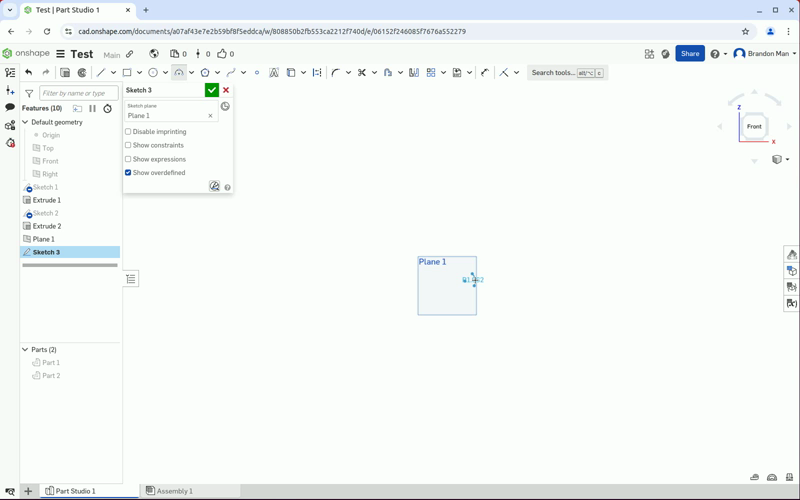
scroll(6)
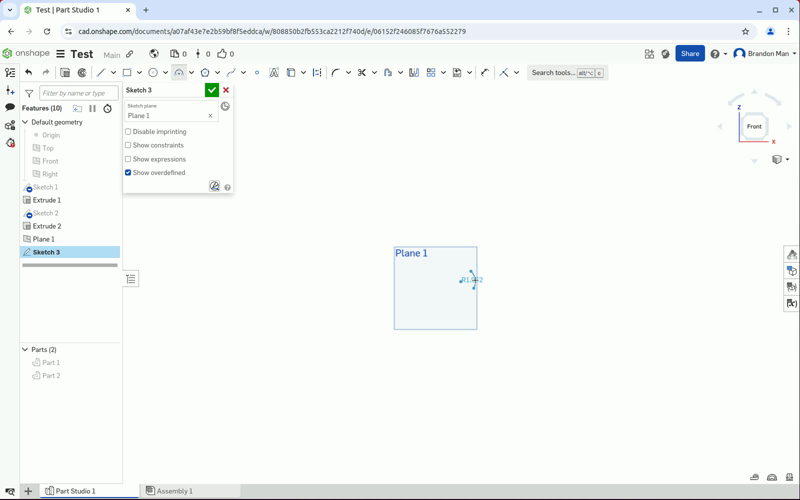
scroll(6)
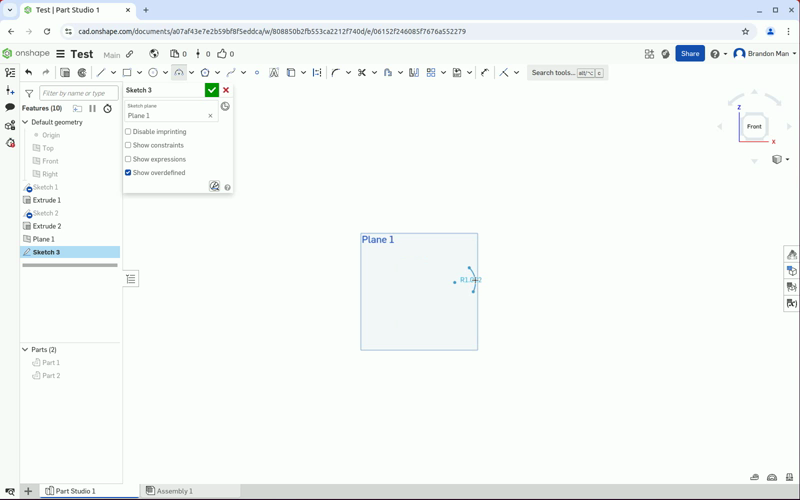
scroll(6)
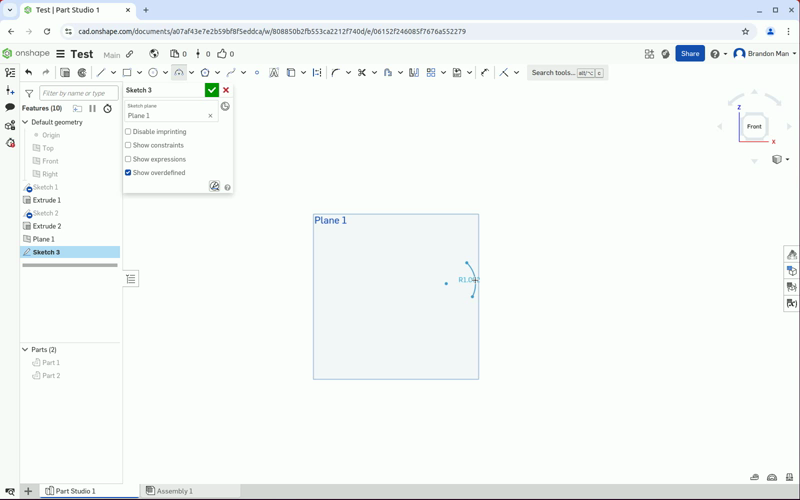
scroll(6)
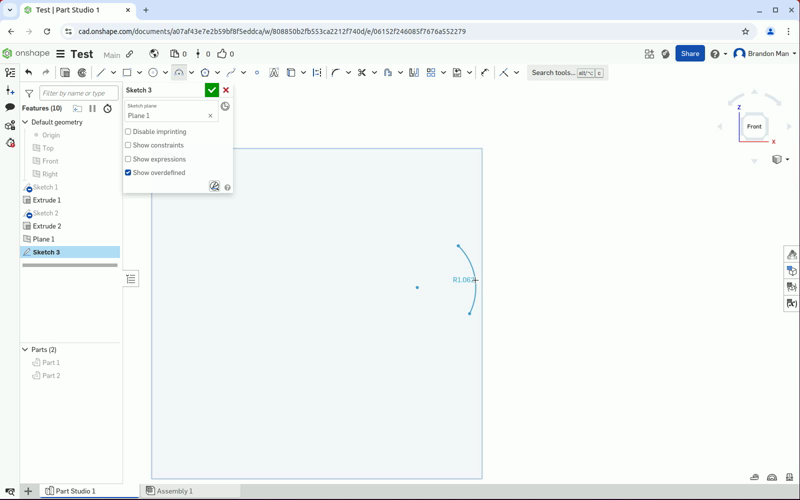
click(475, 279)
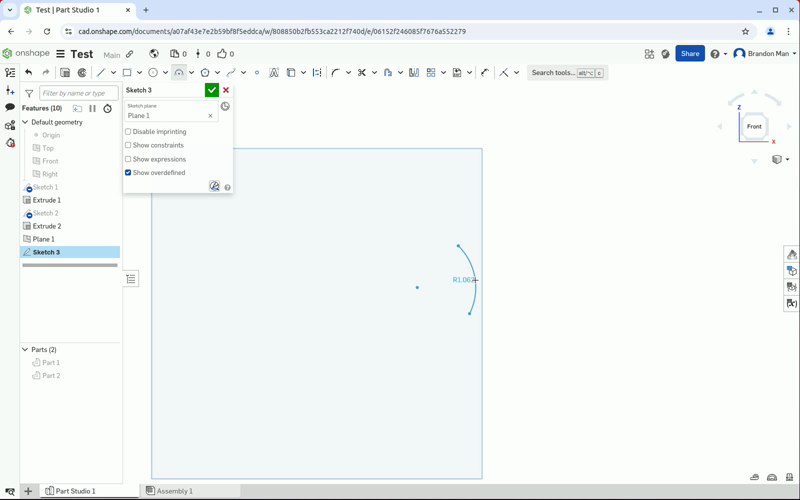
scroll(-6)
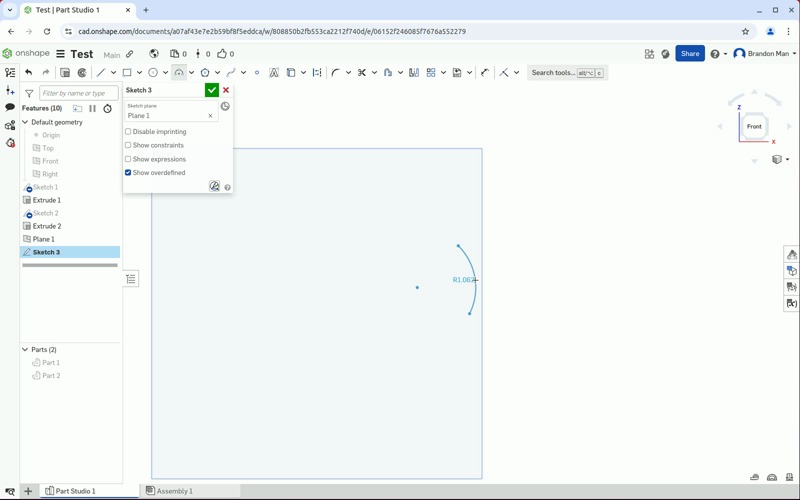
scroll(-6)
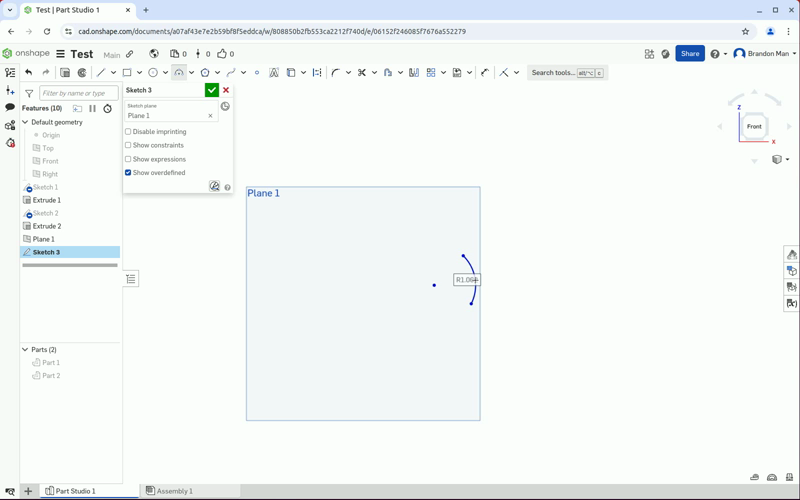
scroll(-6)
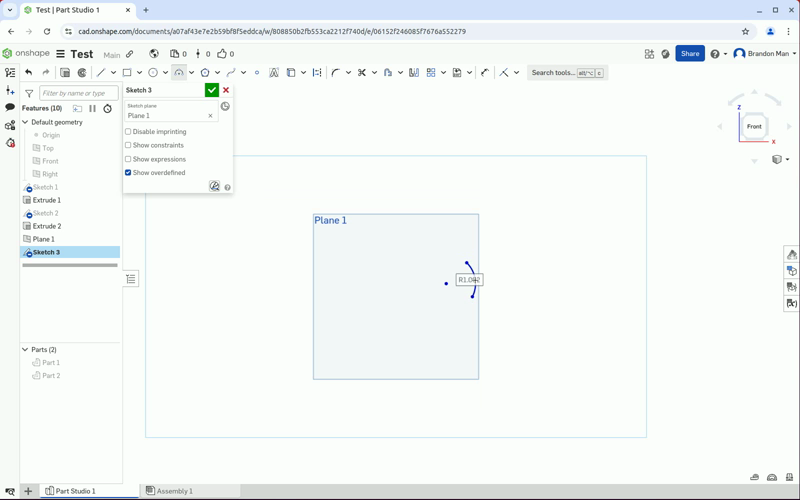
scroll(-6)
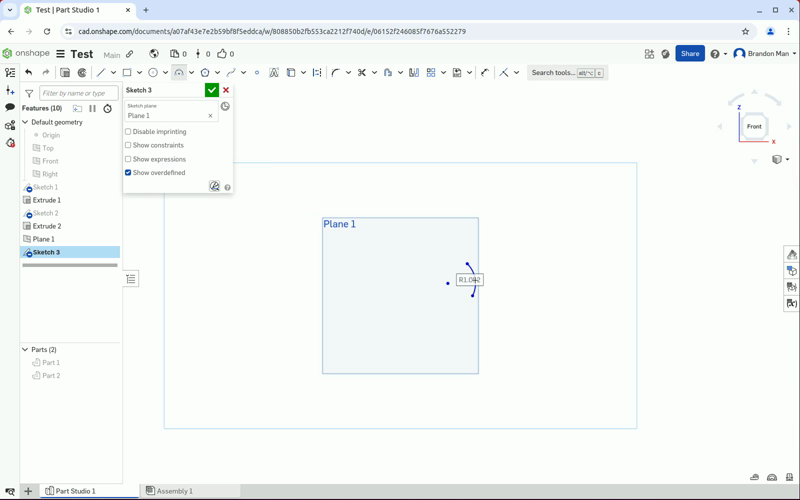
scroll(-6)
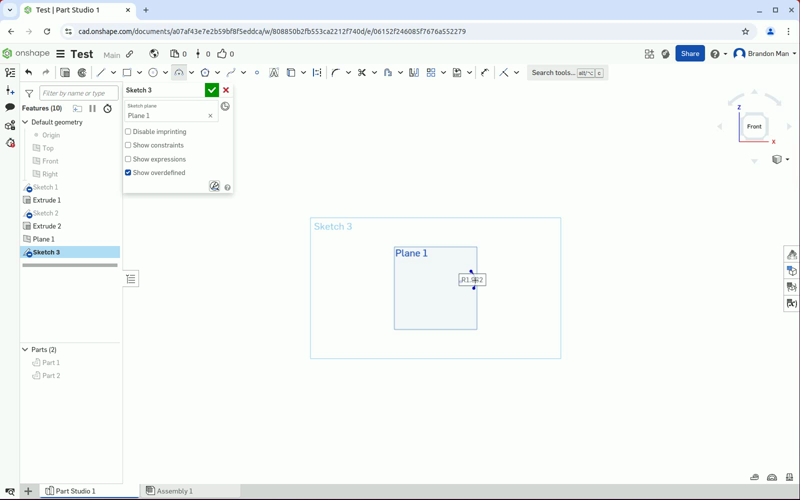
scroll(-6)
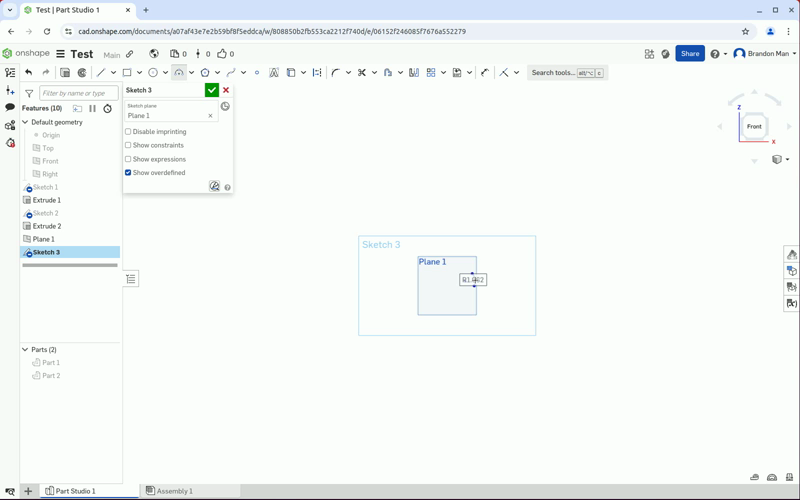
scroll(-6)
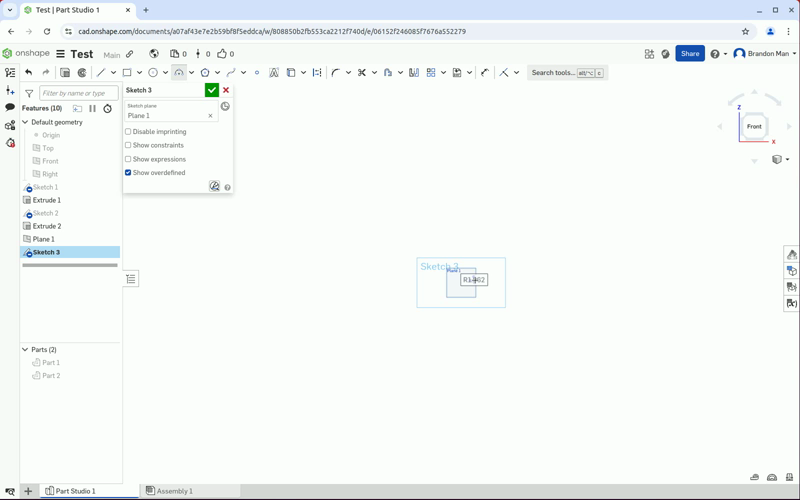
key_up(shift)
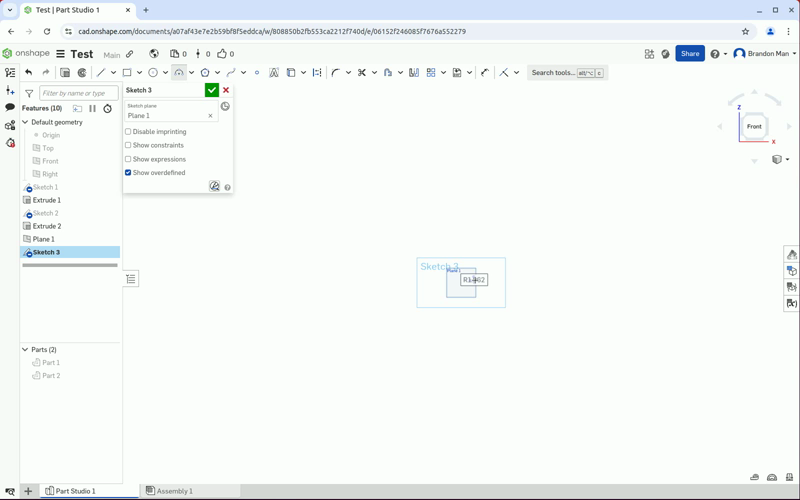
key(esc)
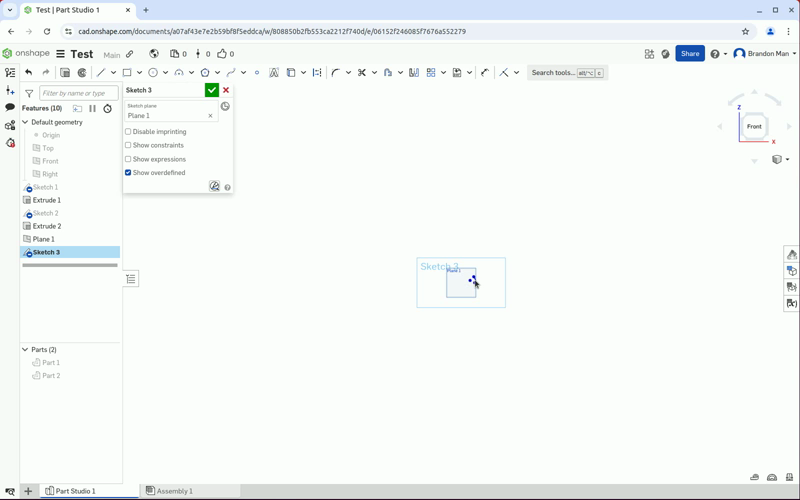
key(l)
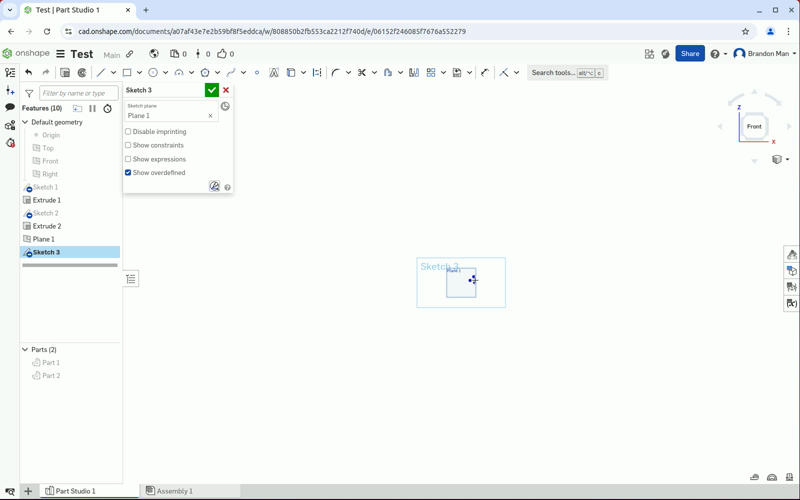
mouse_move(474, 282)
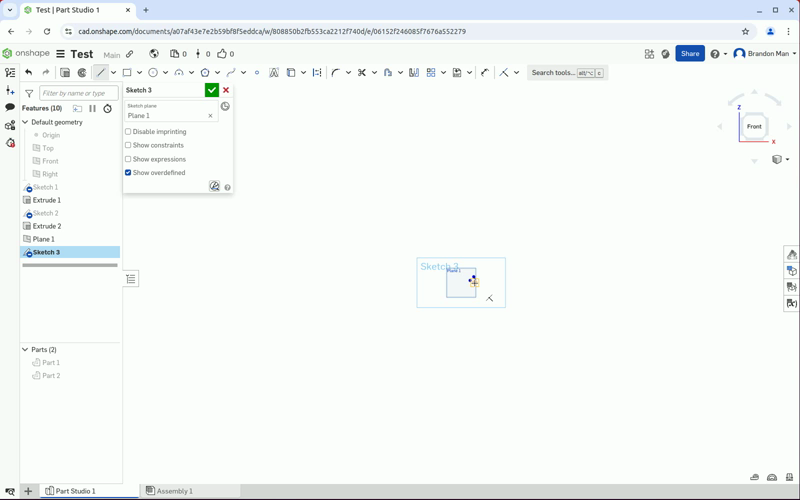
scroll(6)
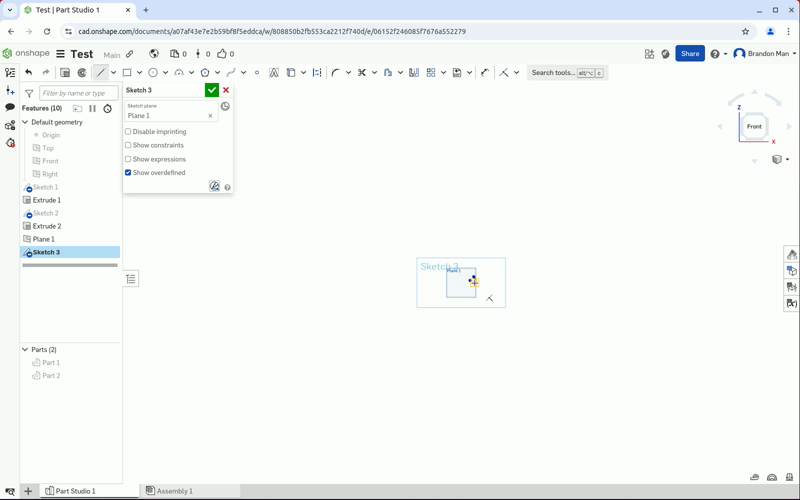
scroll(6)
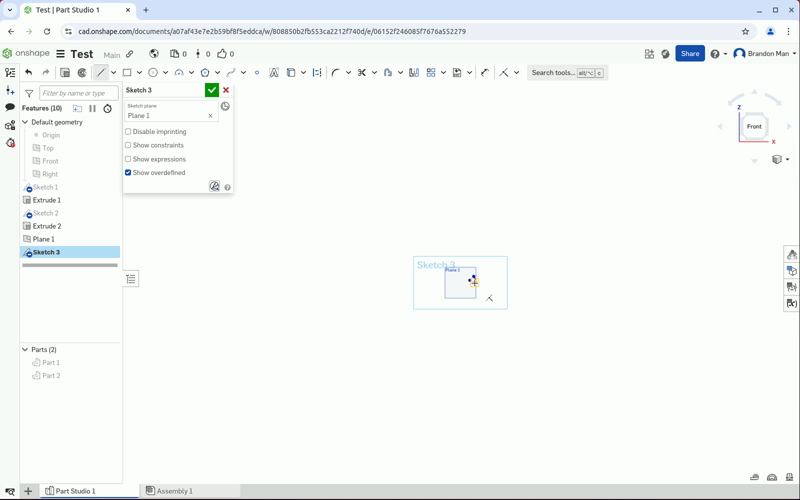
scroll(6)
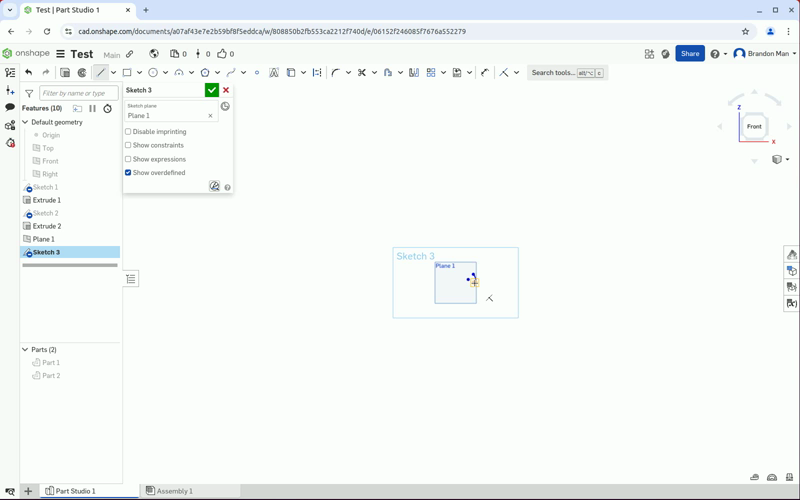
scroll(6)
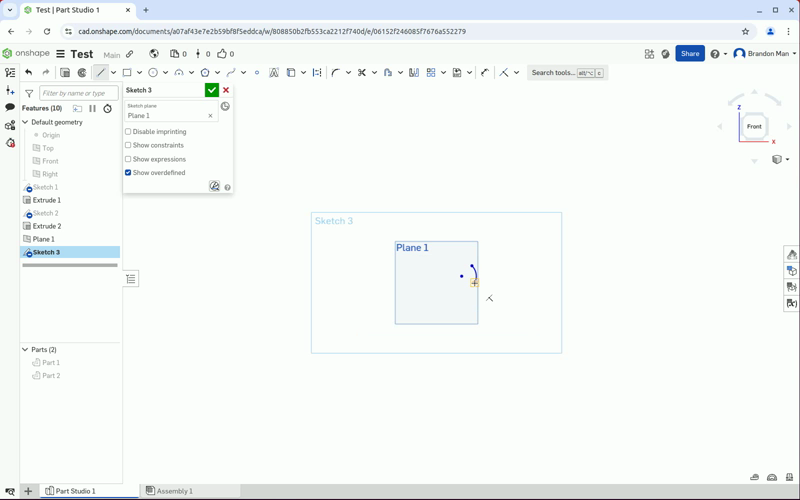
scroll(6)
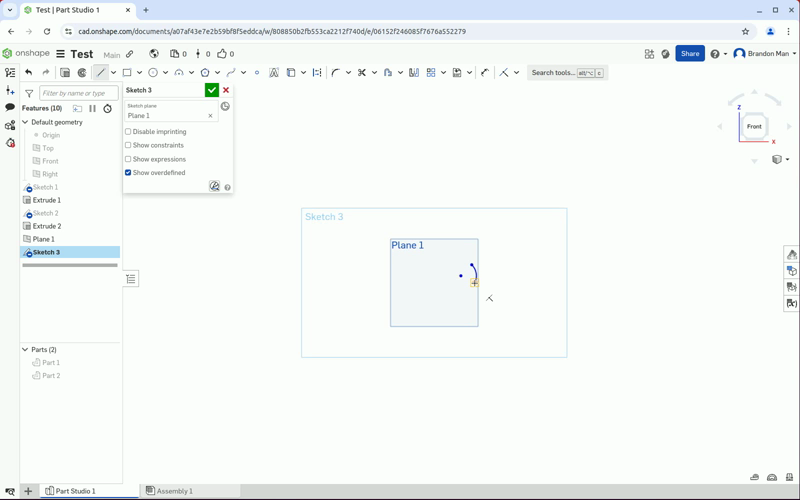
scroll(6)
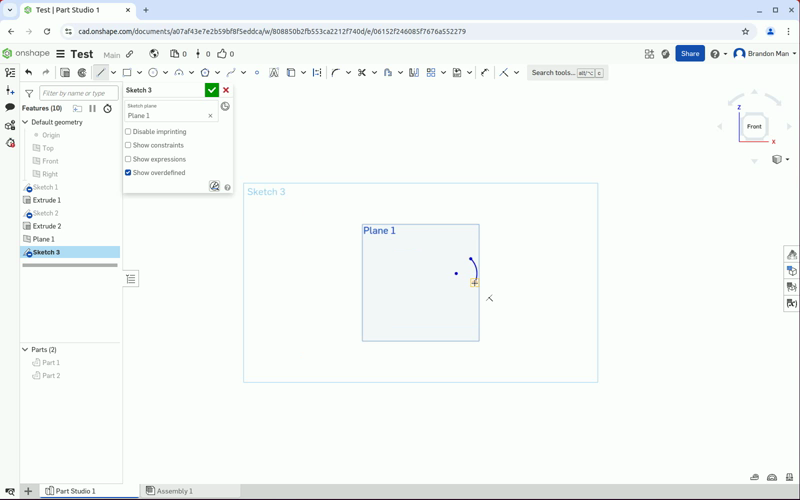
scroll(6)
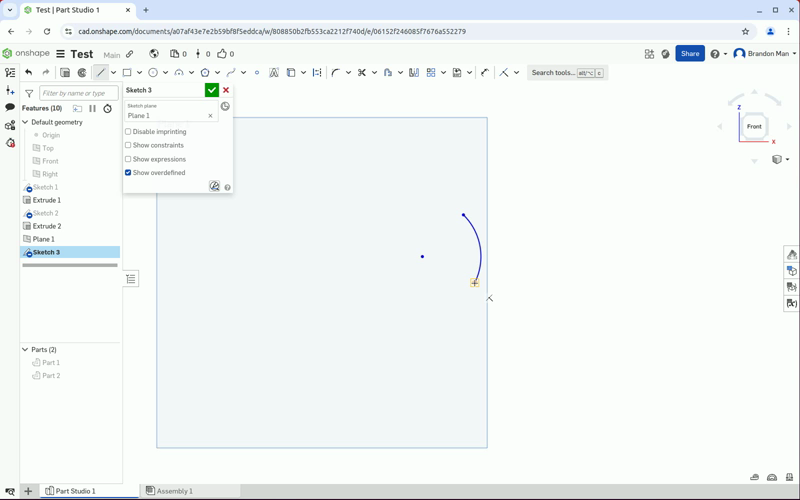
click(474, 282)
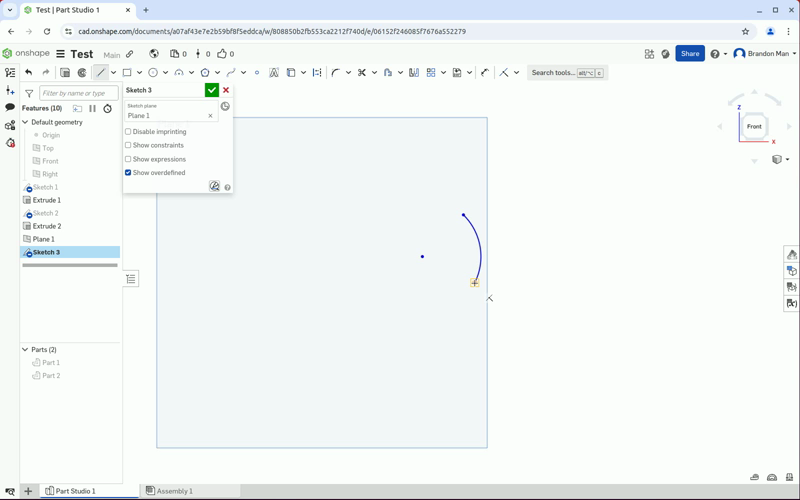
scroll(-6)
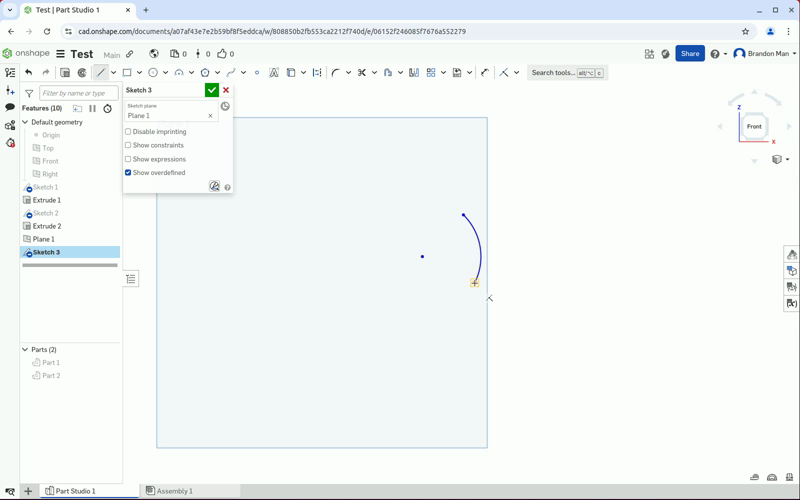
scroll(-6)
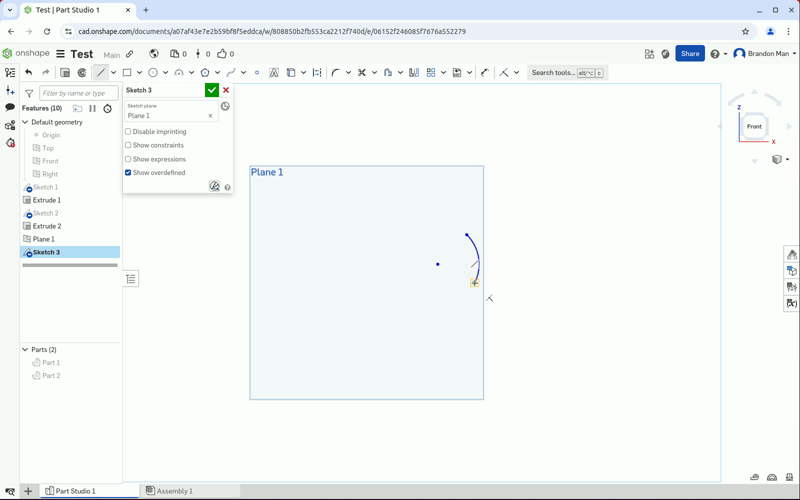
scroll(-6)
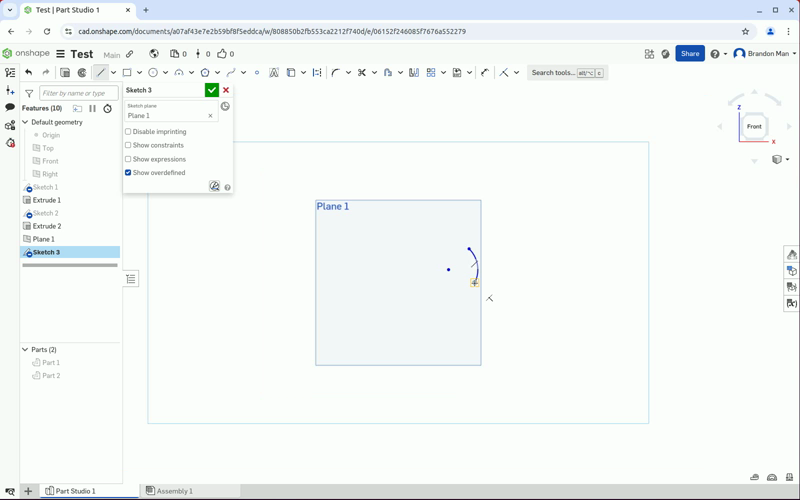
scroll(-6)
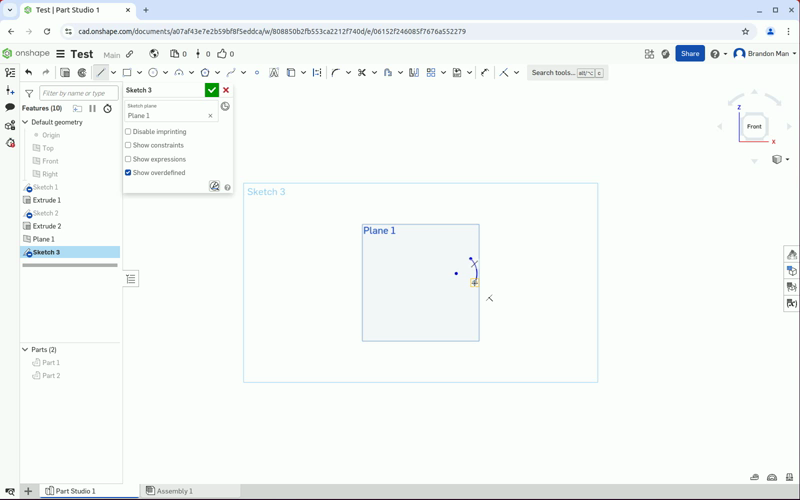
scroll(-6)
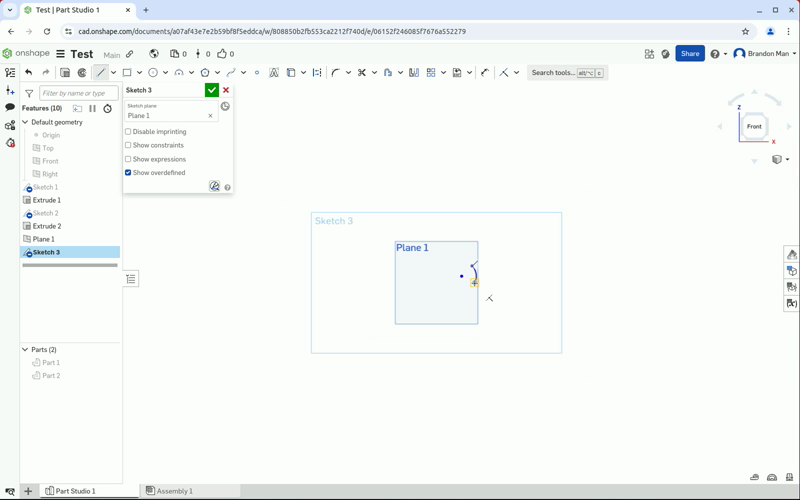
scroll(-6)
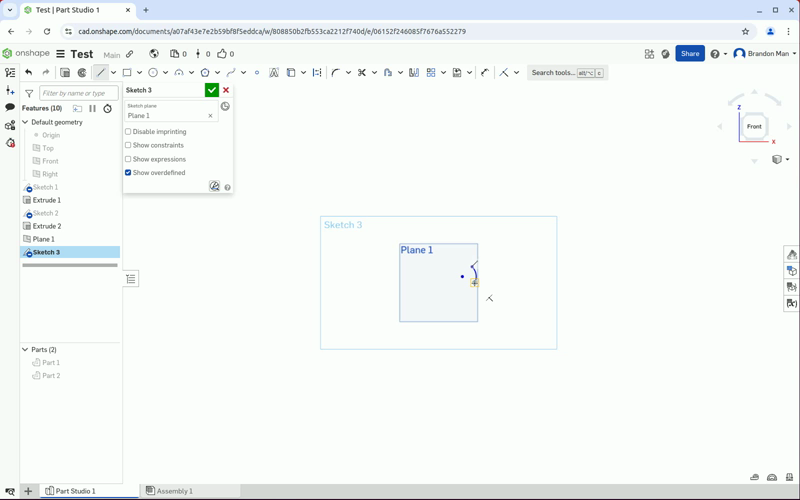
scroll(-6)
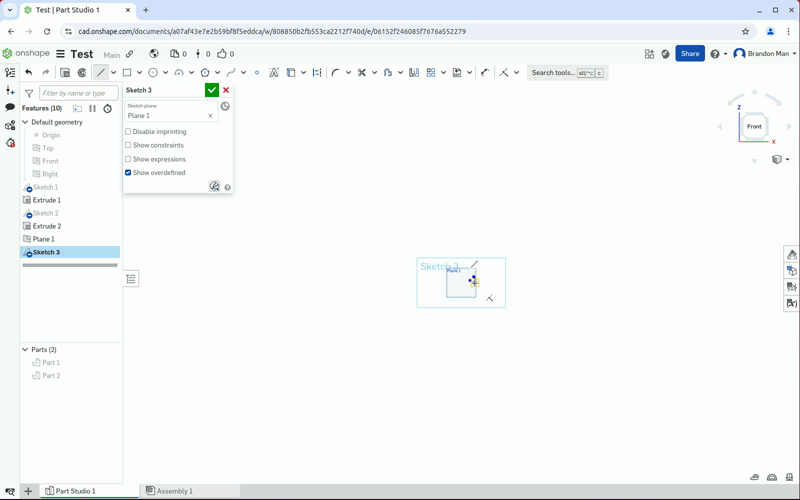
key_down(shift)
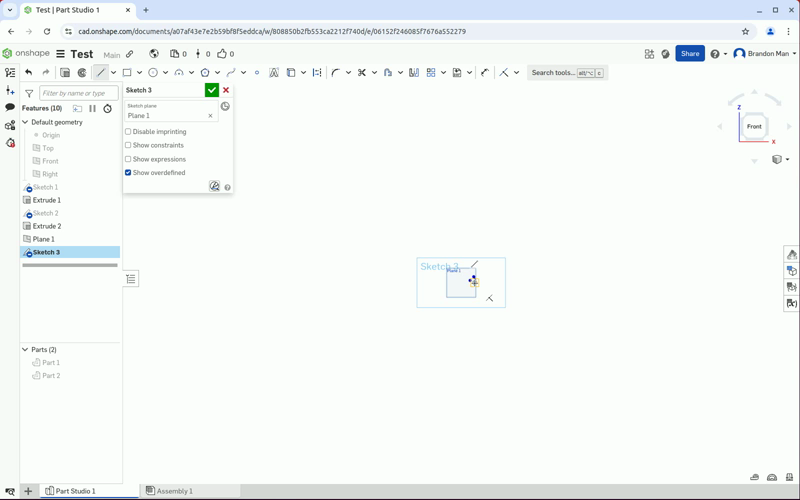
mouse_move(504, 282)
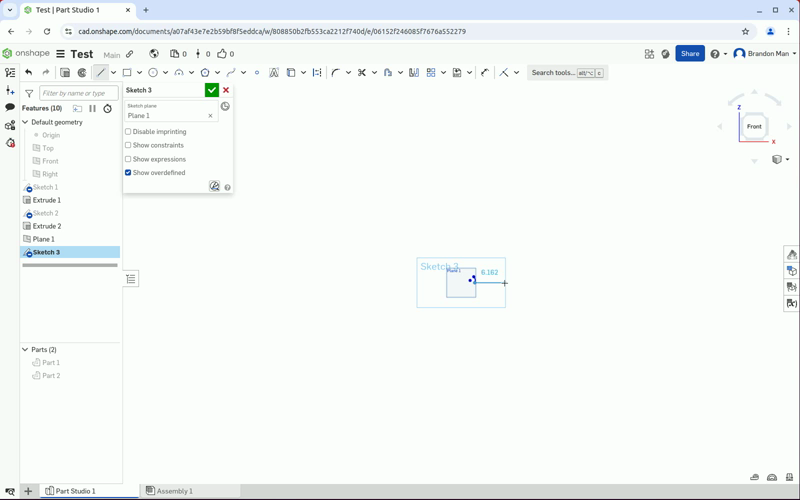
mouse_move(489, 282)
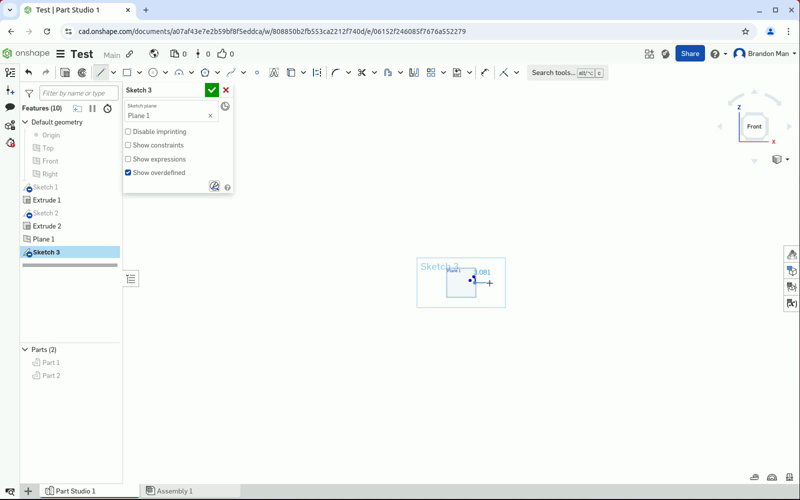
click(489, 282)
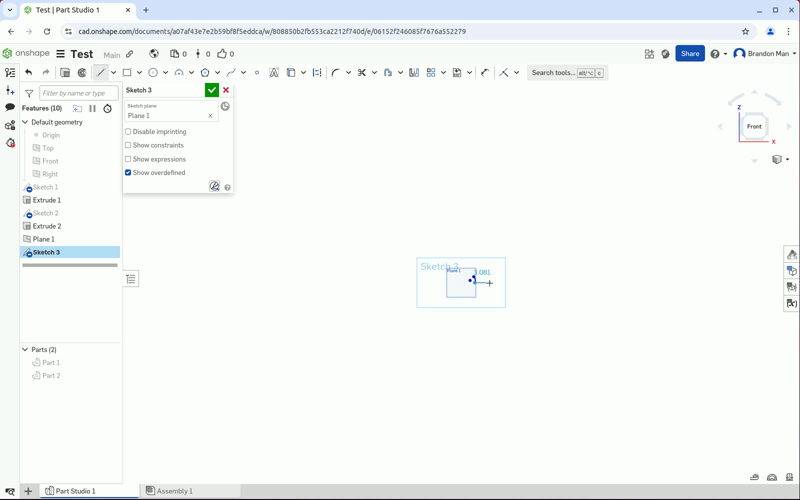
key_up(shift)
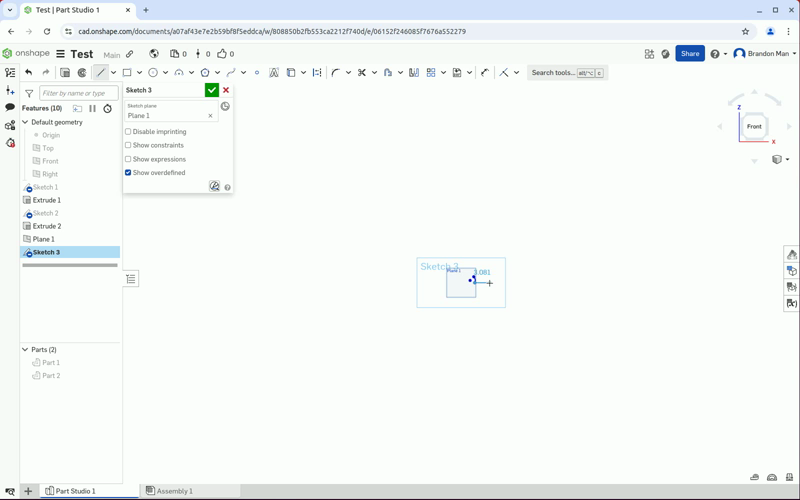
key_down(shift)
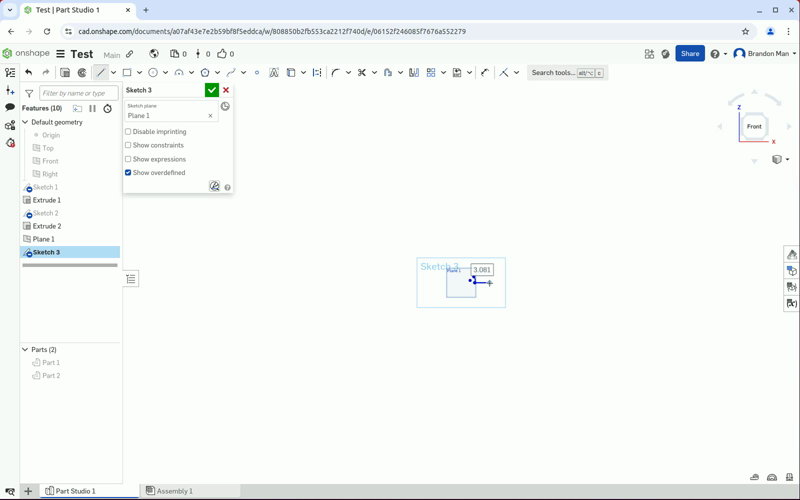
mouse_move(519, 282)
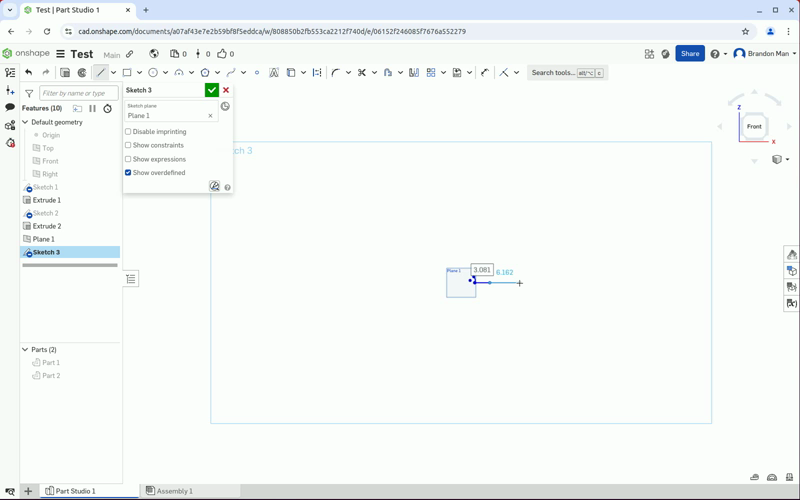
mouse_move(489, 276)
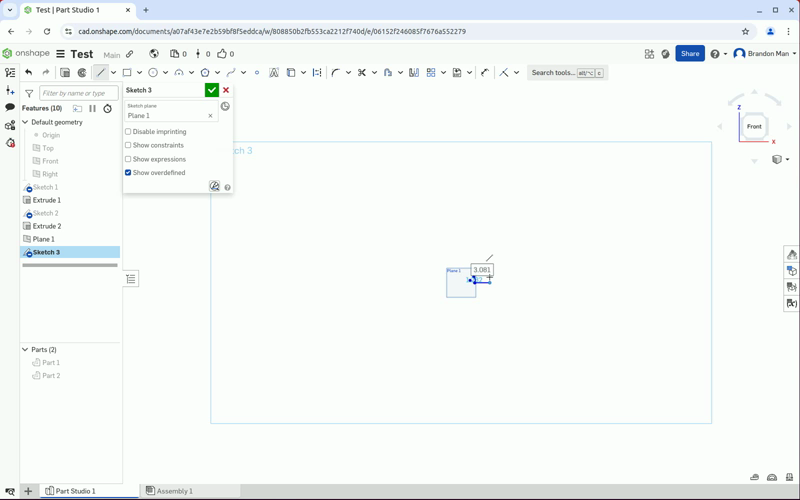
scroll(6)
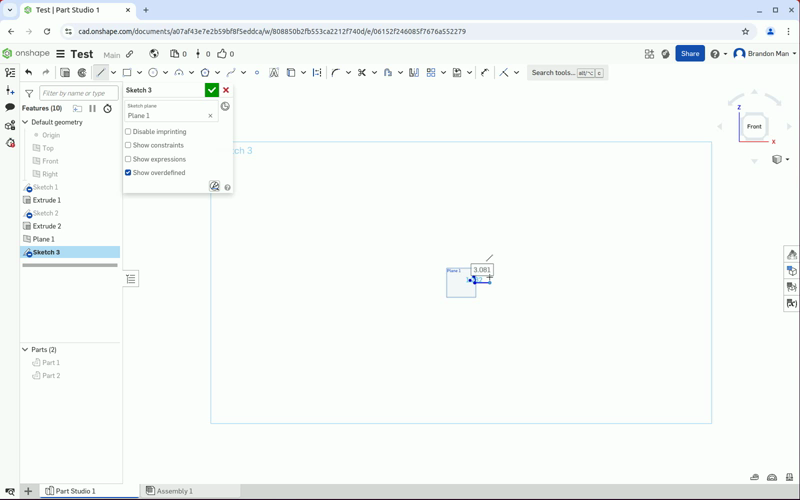
scroll(6)
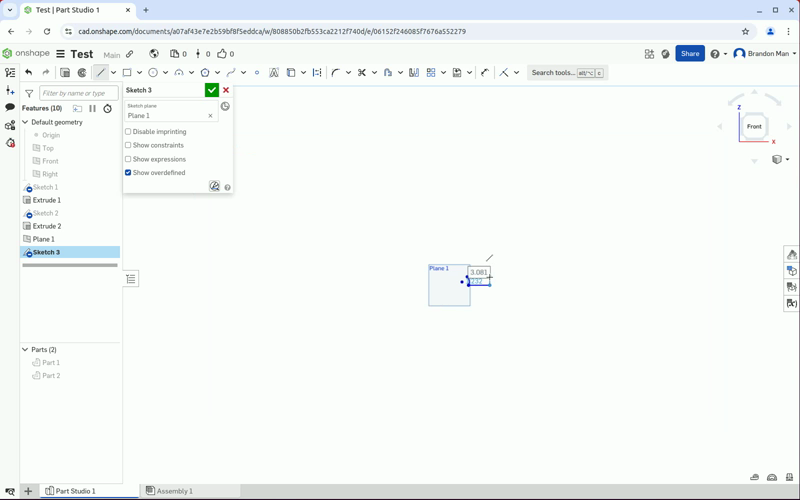
scroll(6)
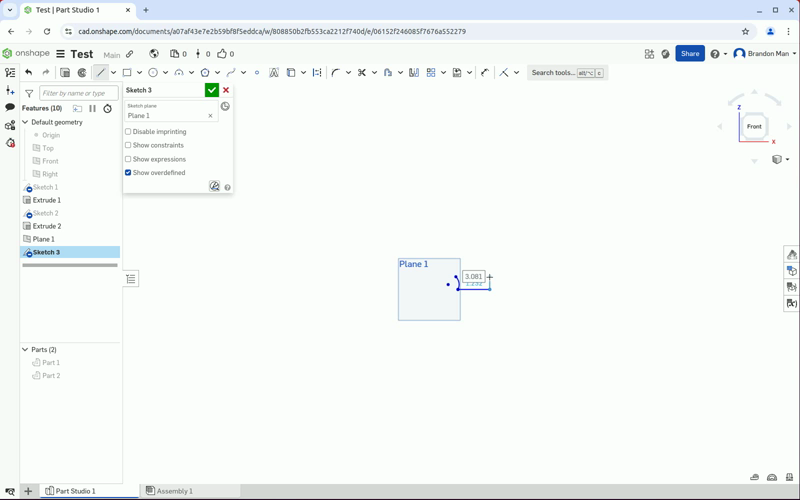
scroll(6)
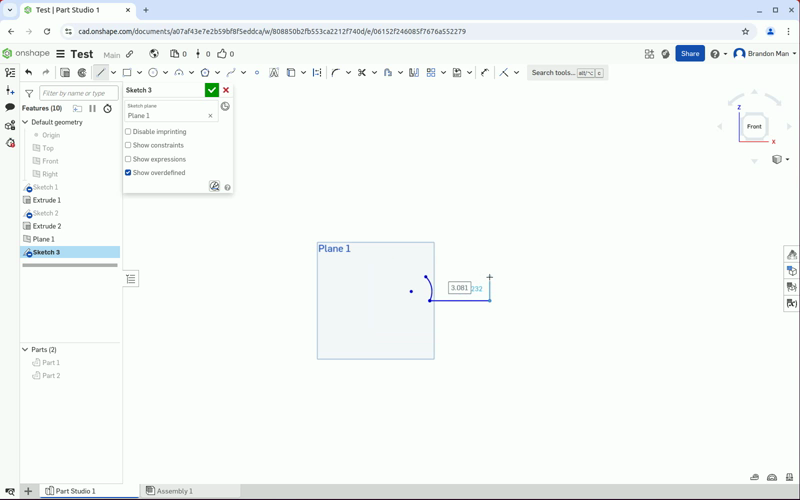
scroll(6)
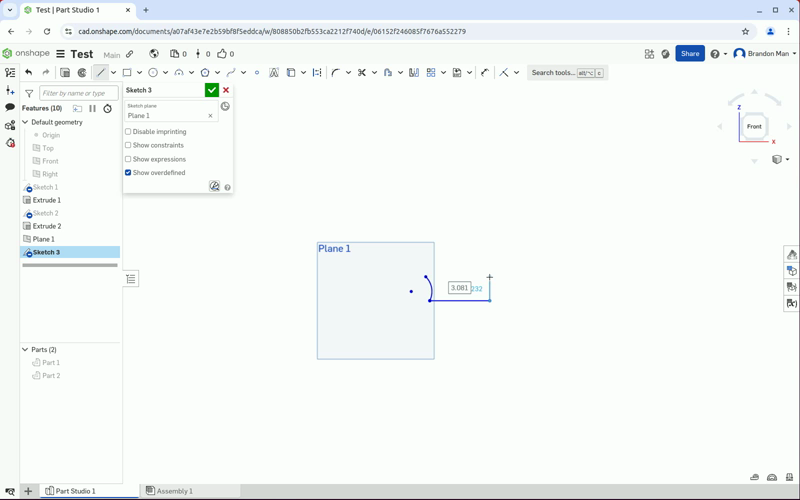
scroll(6)
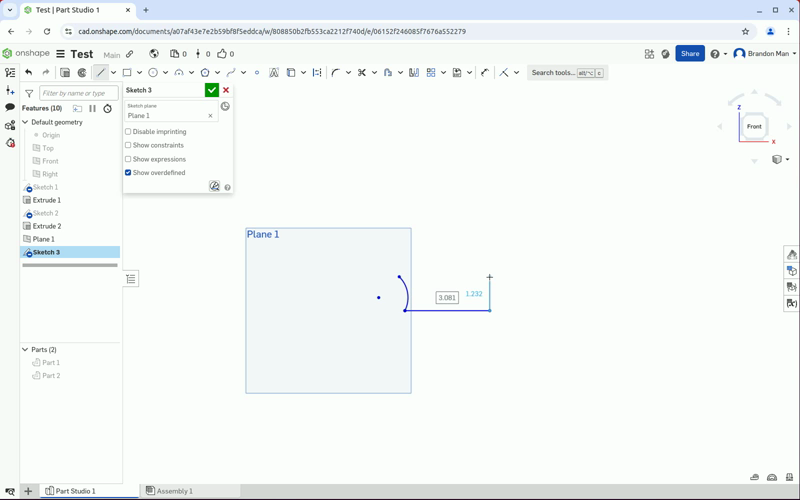
scroll(6)
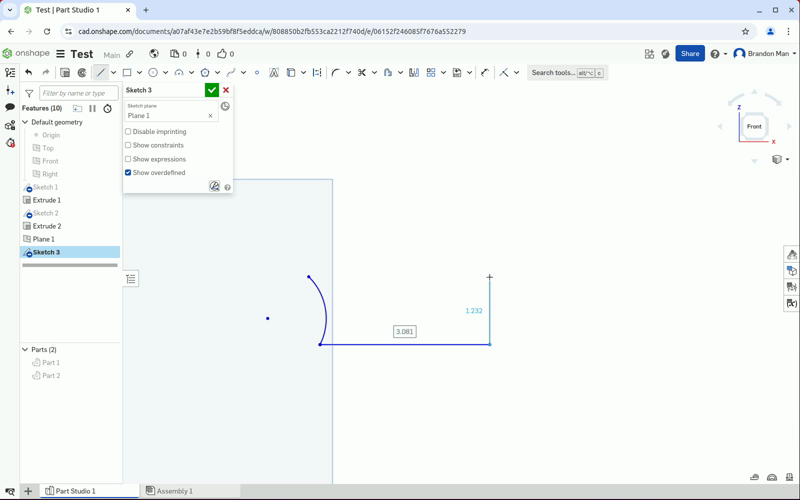
click(489, 276)
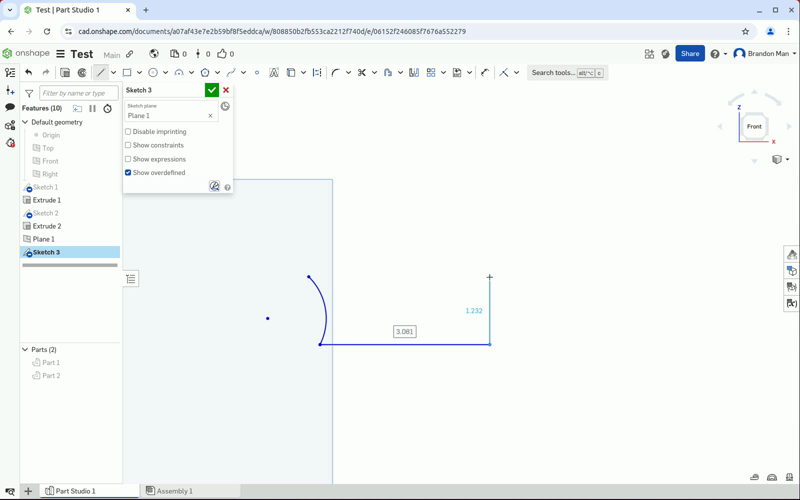
scroll(-6)
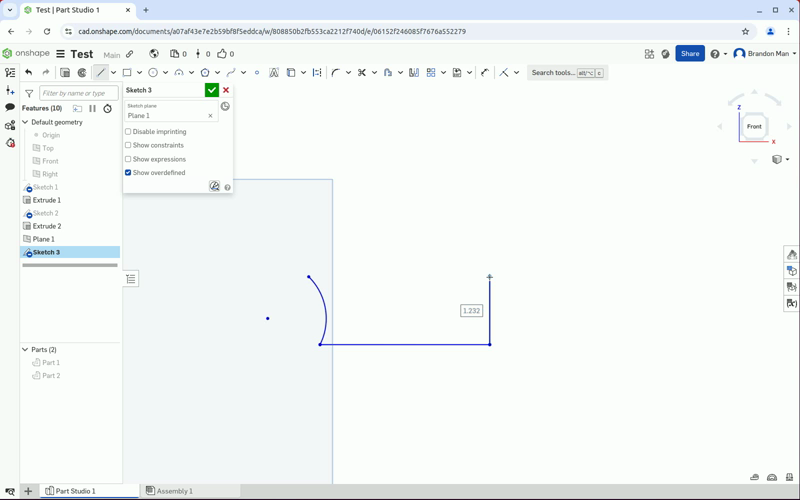
scroll(-6)
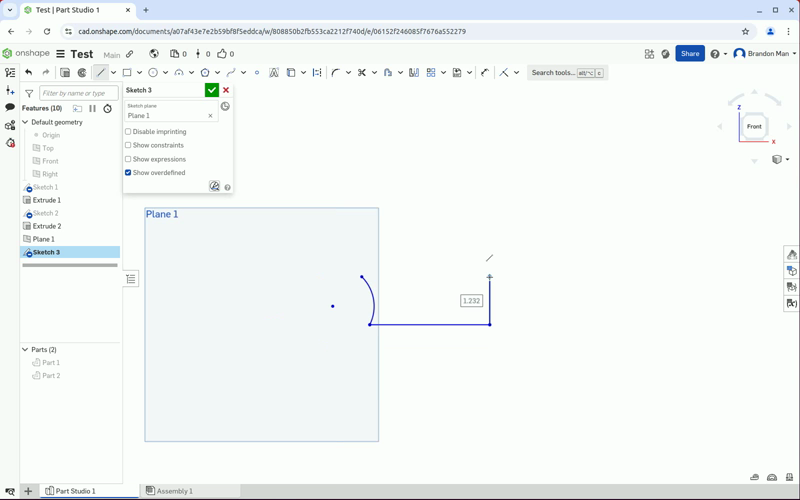
scroll(-6)
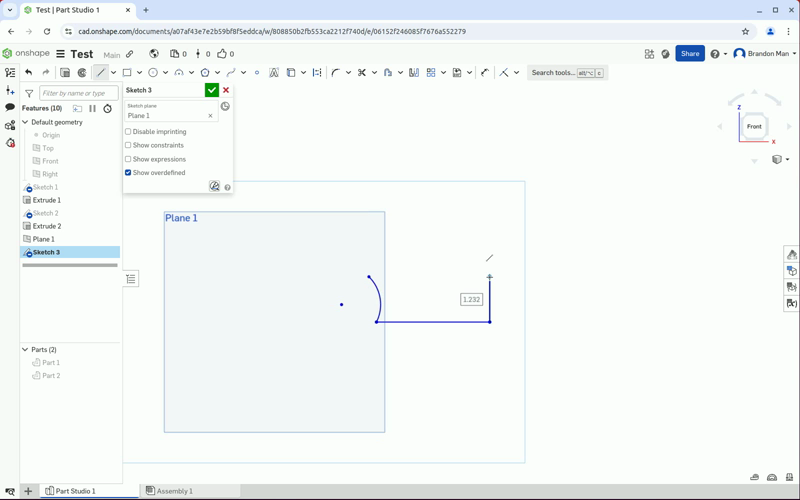
scroll(-6)
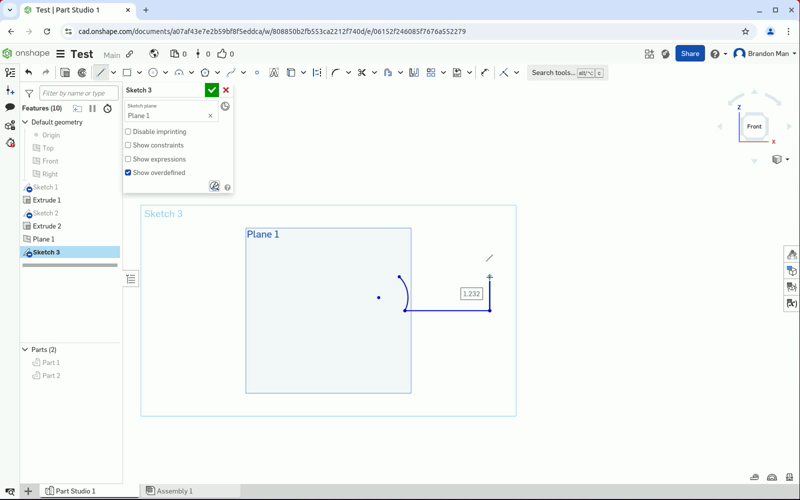
scroll(-6)
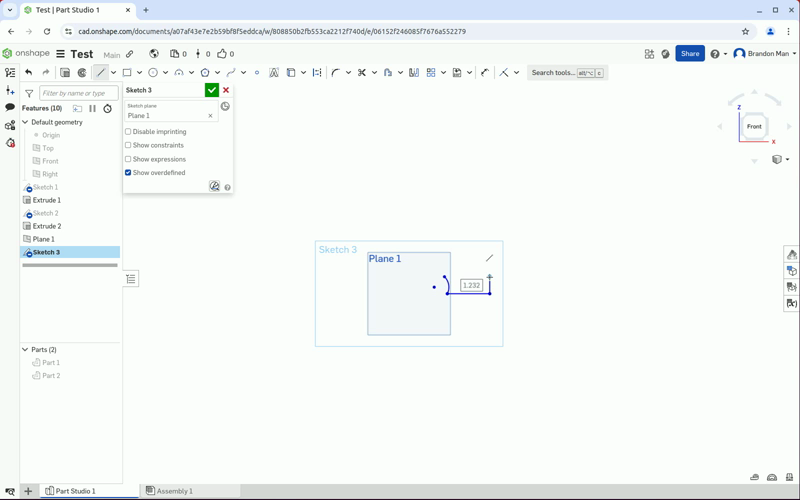
scroll(-6)
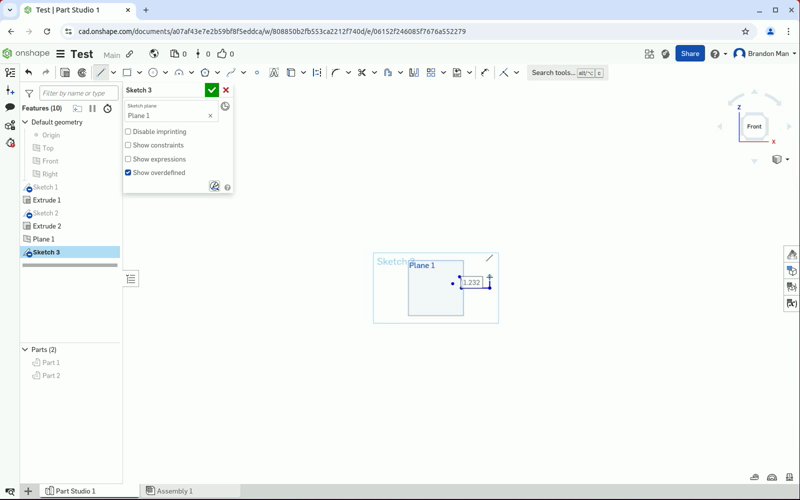
scroll(-6)
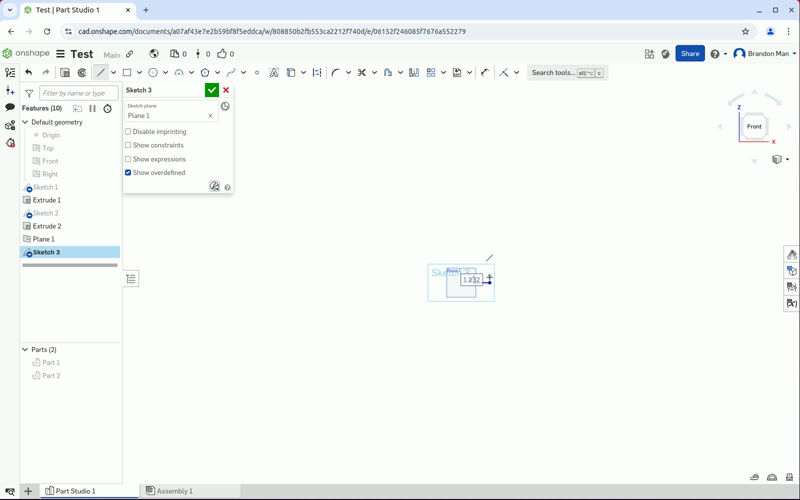
key_up(shift)
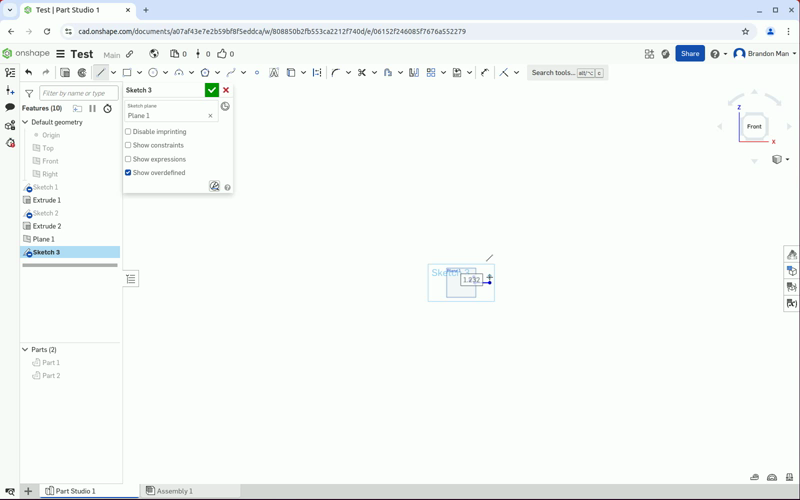
mouse_move(519, 276)
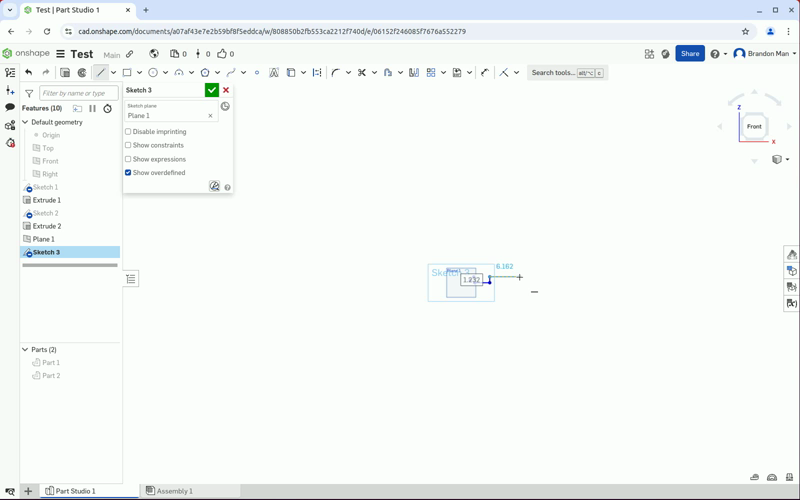
key_down(shift)
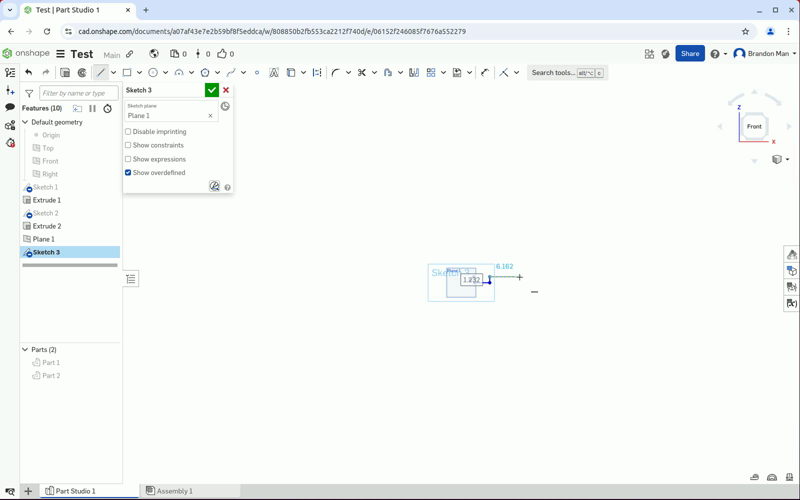
mouse_move(473, 276)
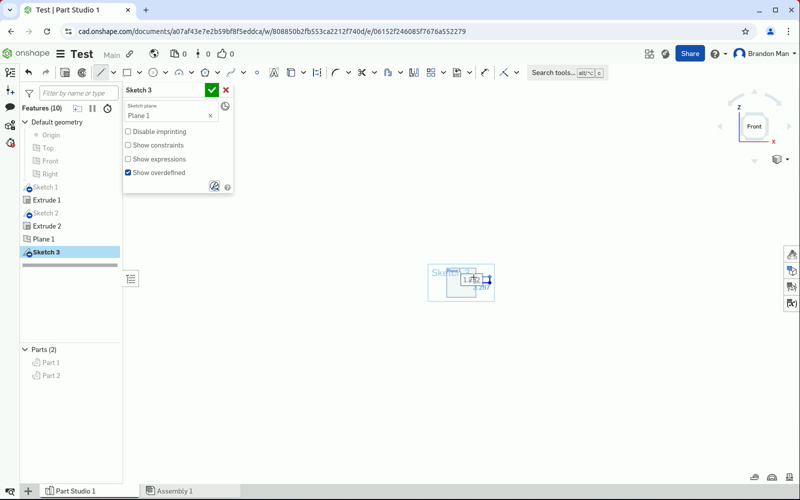
scroll(6)
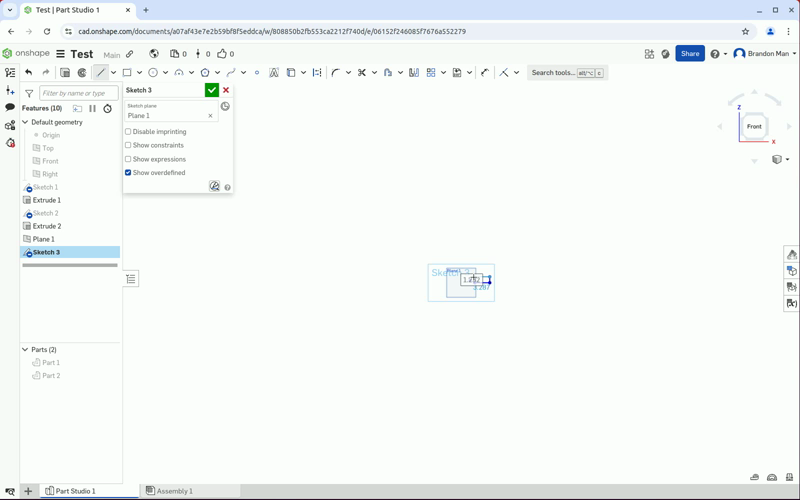
scroll(6)
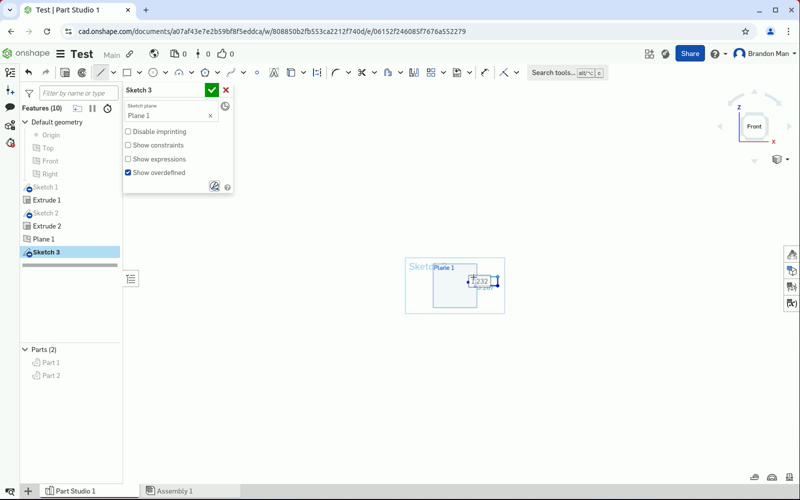
scroll(6)
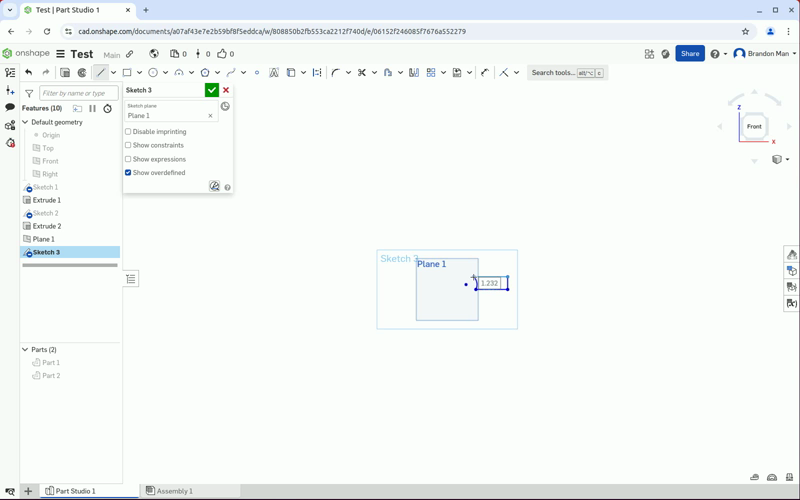
scroll(6)
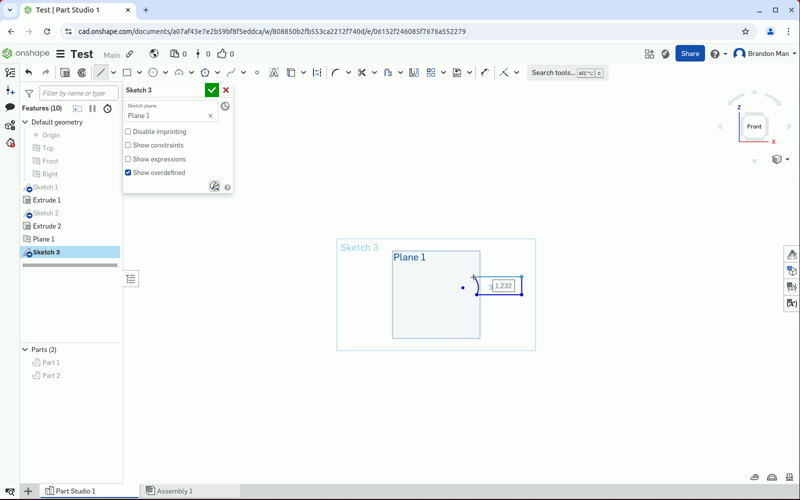
scroll(6)
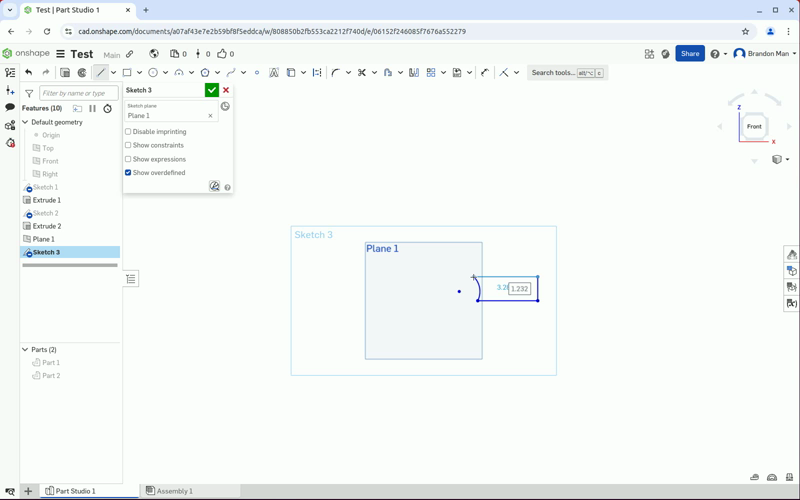
scroll(6)
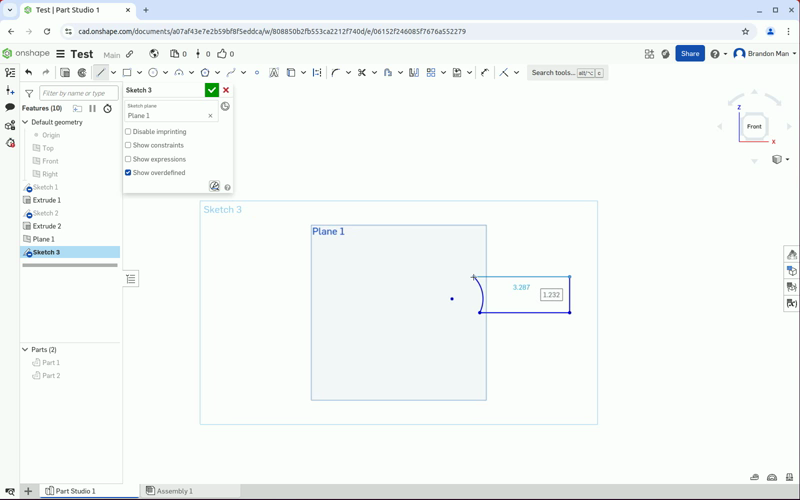
scroll(6)
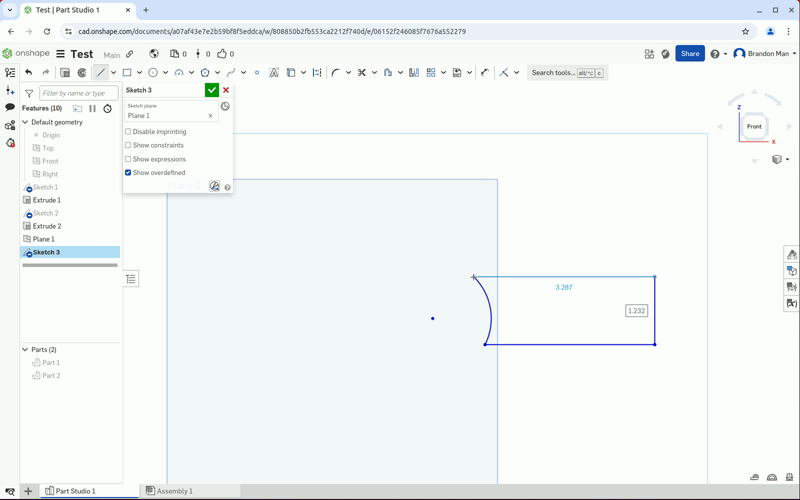
key_up(shift)
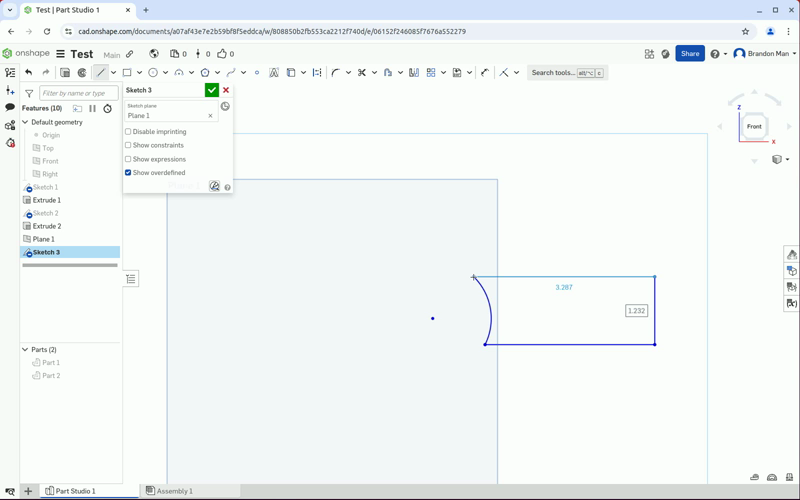
click(473, 276)
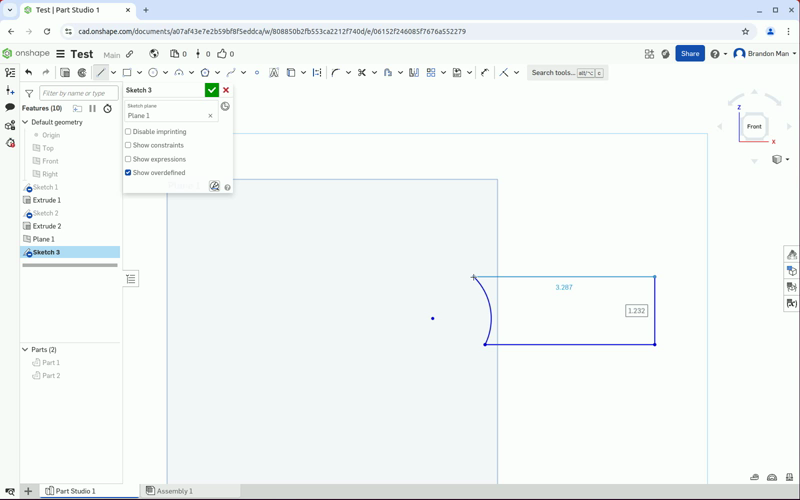
scroll(-6)
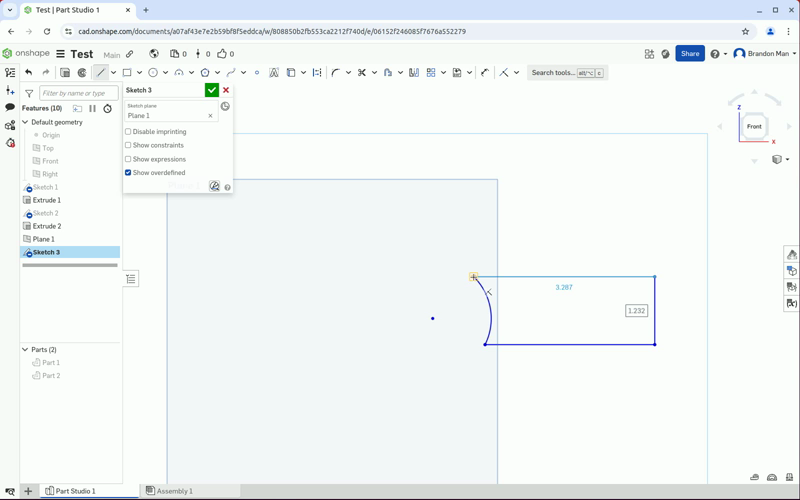
scroll(-6)
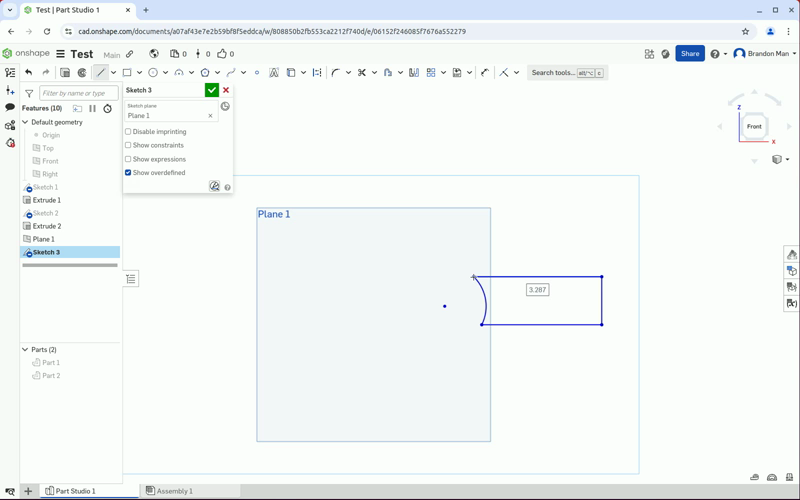
scroll(-6)
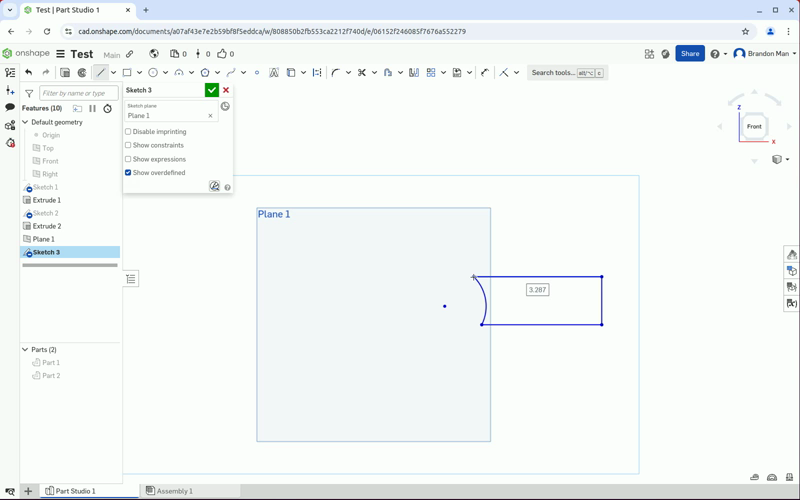
scroll(-6)
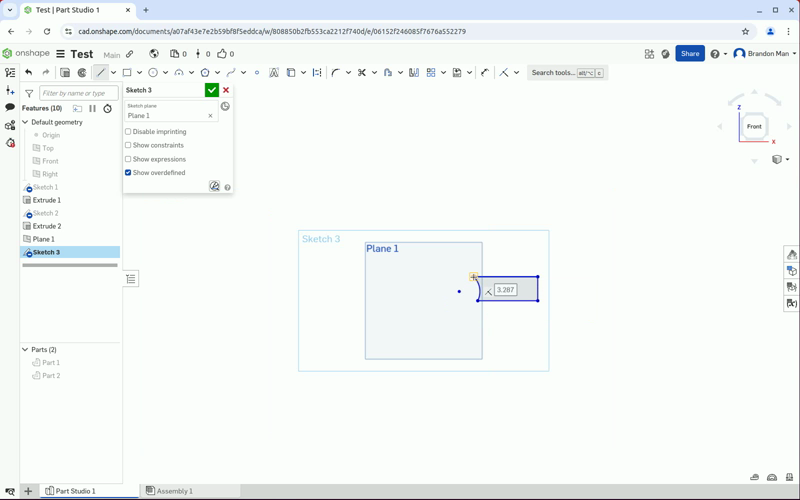
scroll(-6)
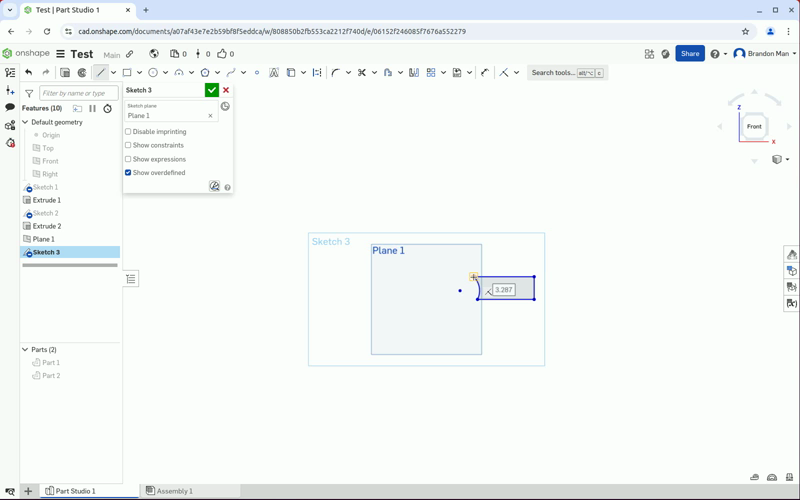
scroll(-6)
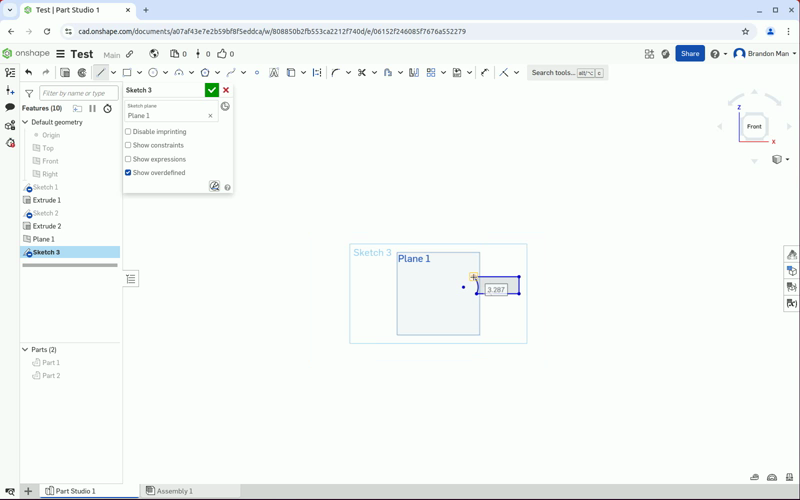
scroll(-6)
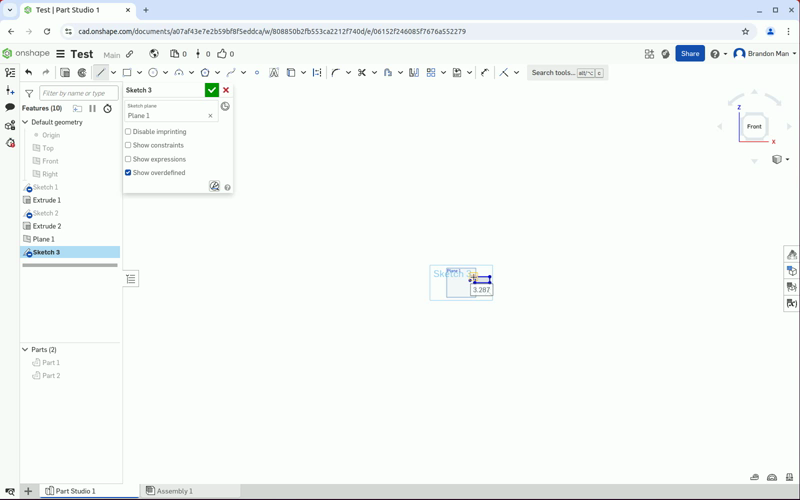
key(esc)
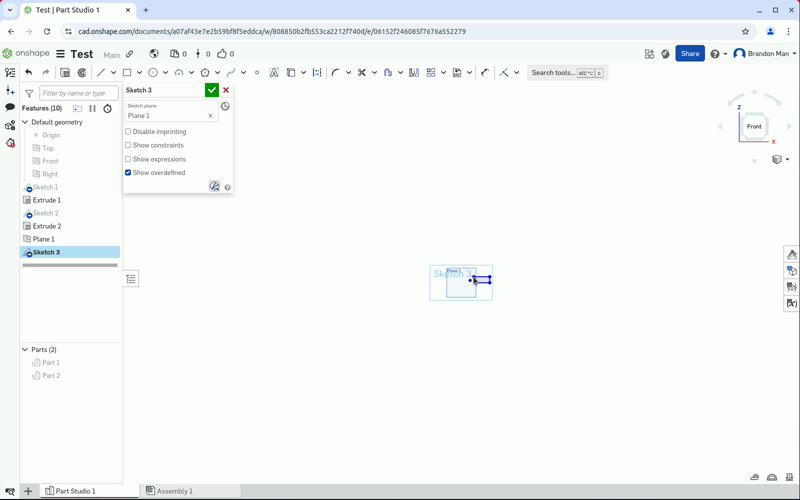
mouse_move(487, 280)
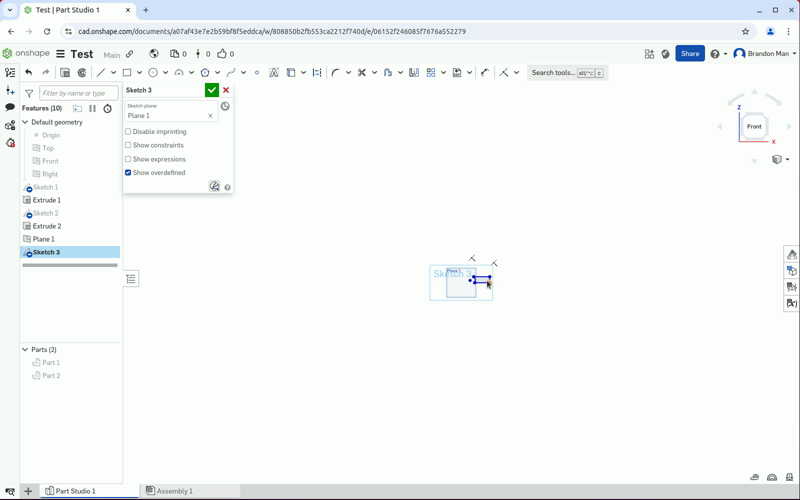
scroll(6)
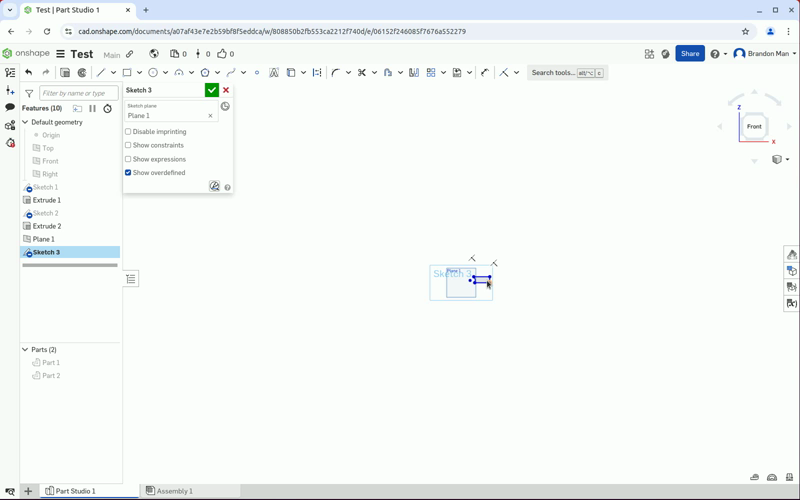
scroll(6)
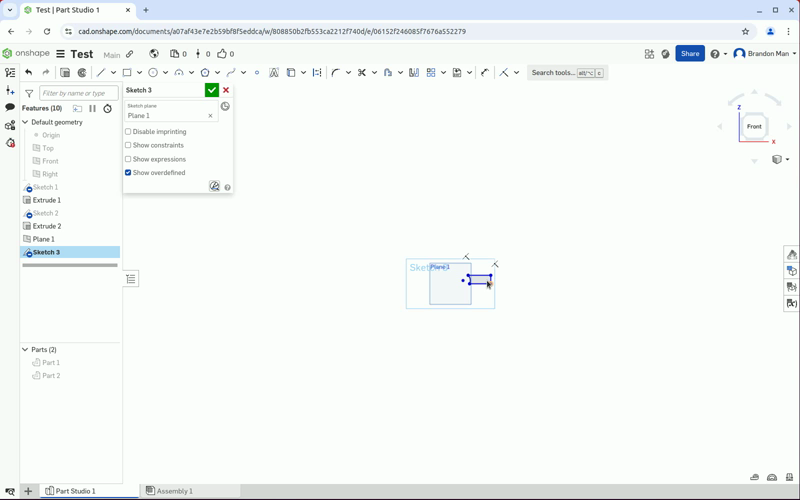
scroll(6)
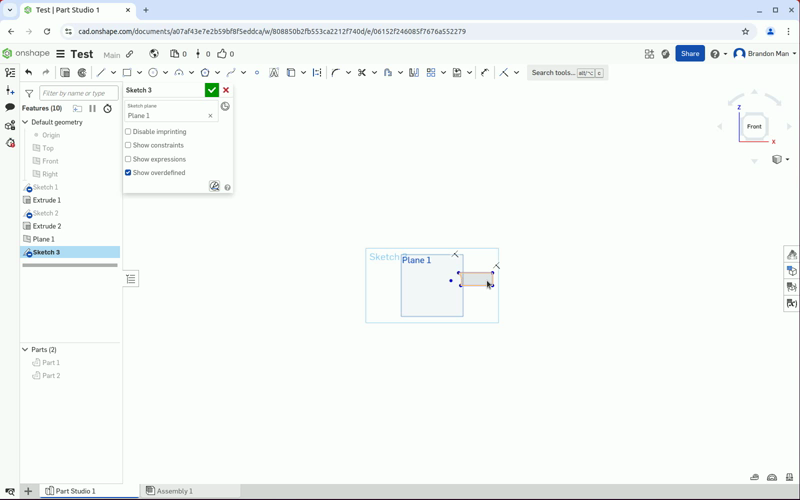
scroll(6)
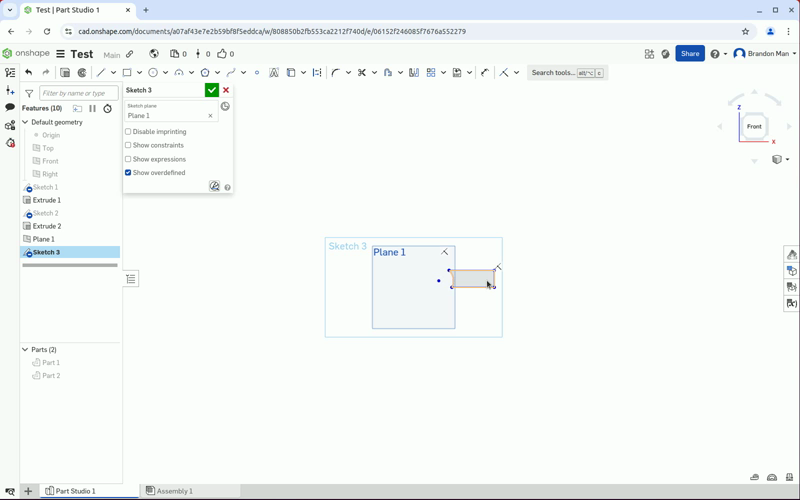
scroll(6)
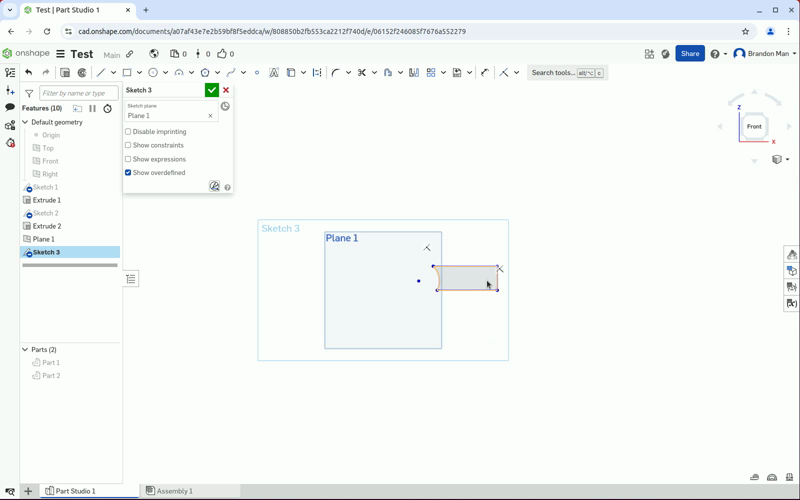
scroll(6)
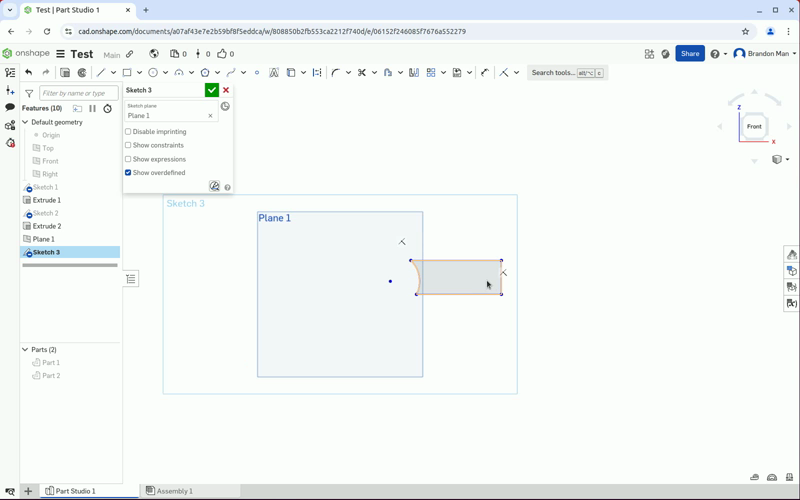
scroll(6)
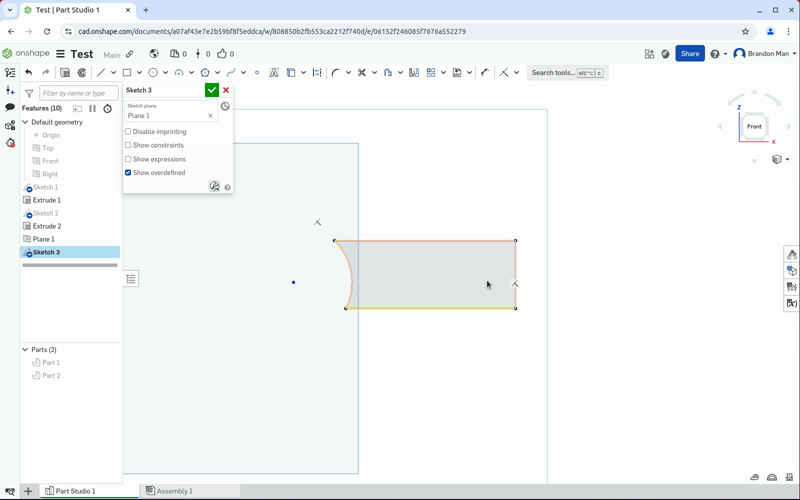
click(487, 280)
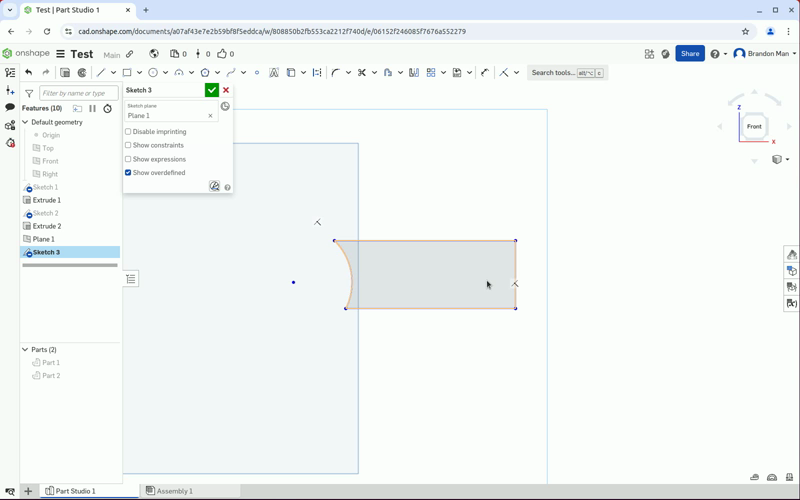
scroll(-6)
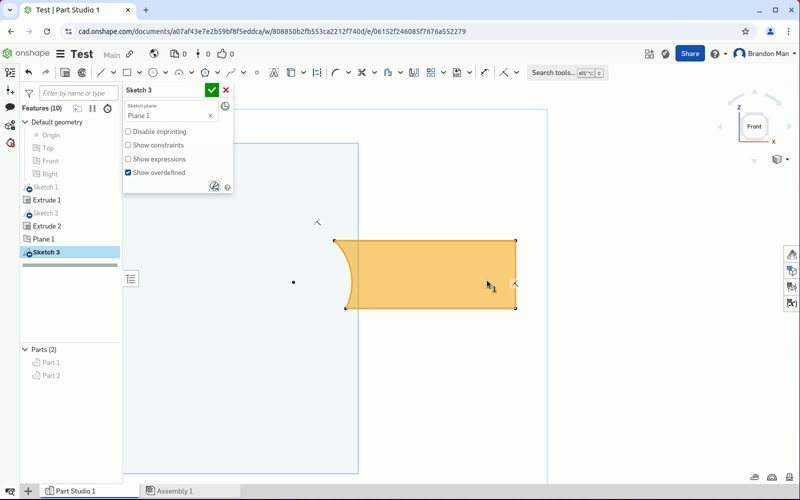
scroll(-6)
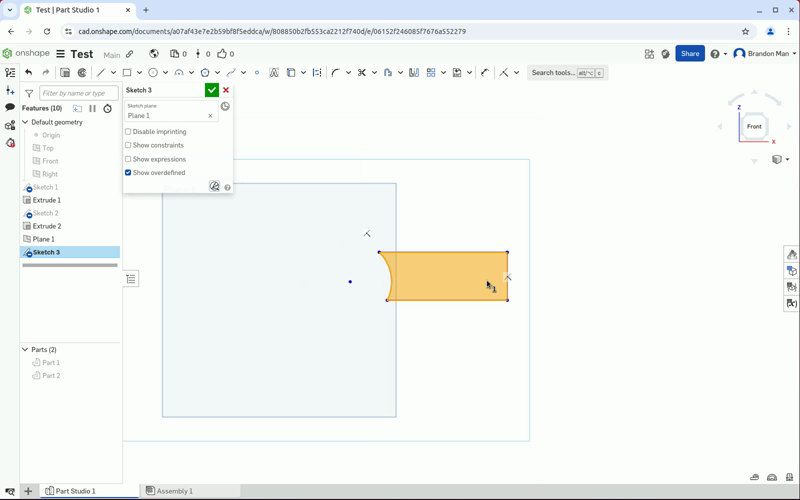
scroll(-6)
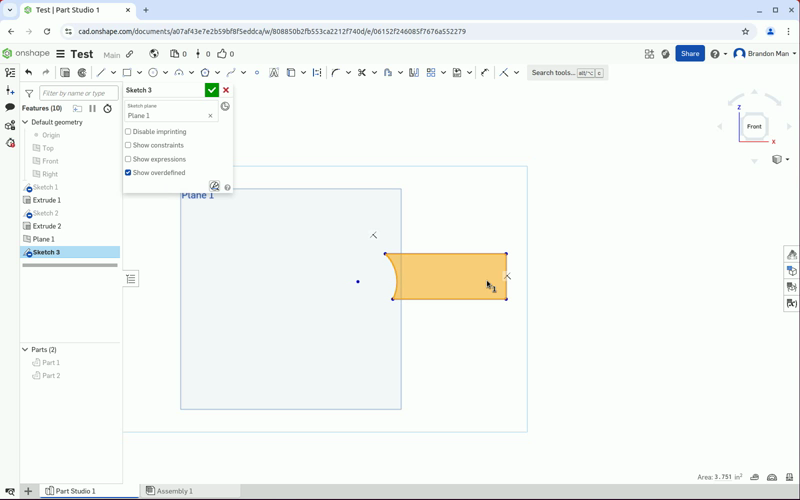
scroll(-6)
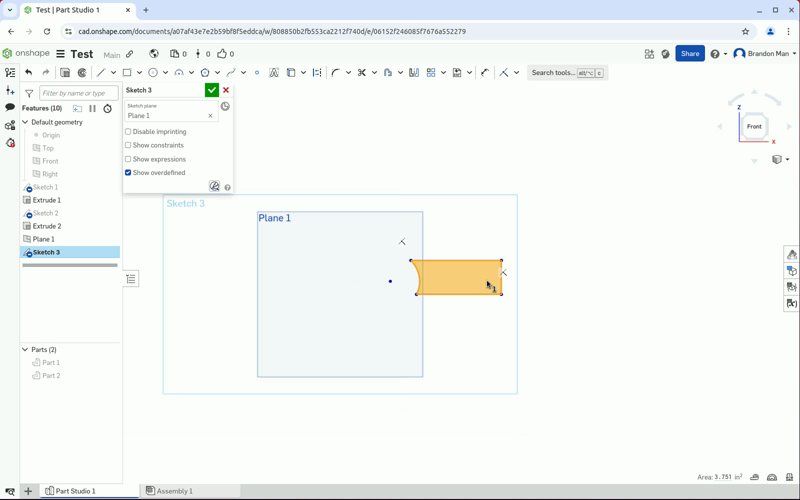
scroll(-6)
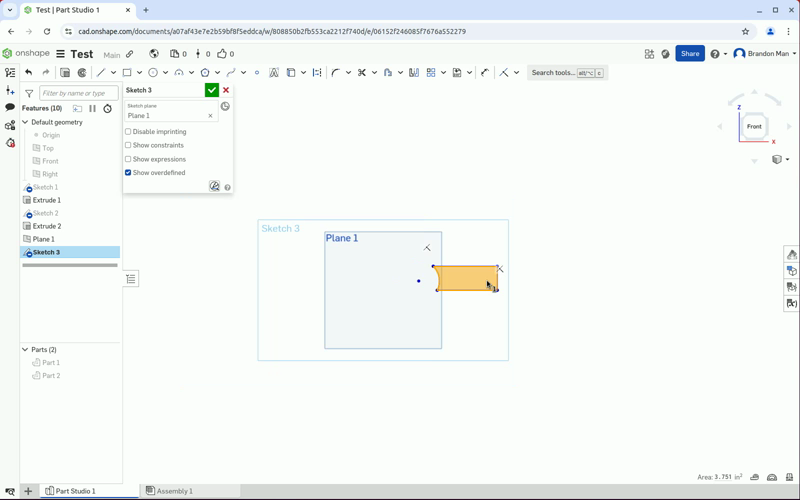
scroll(-6)
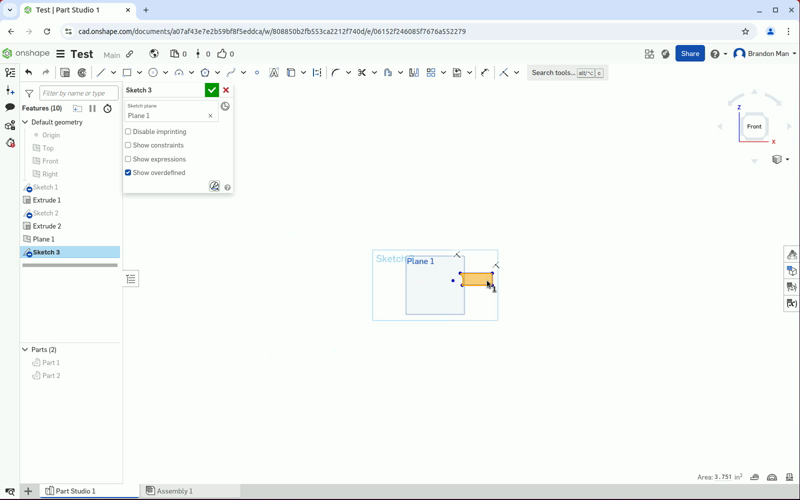
scroll(-6)
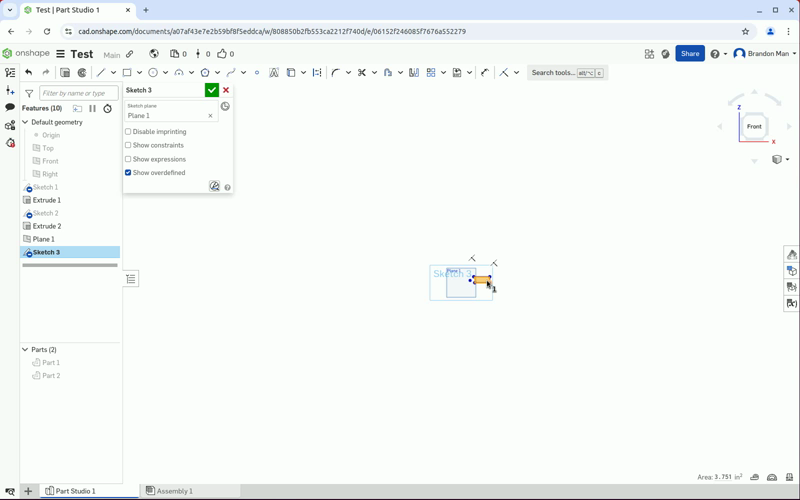
mouse_move(73, 352)
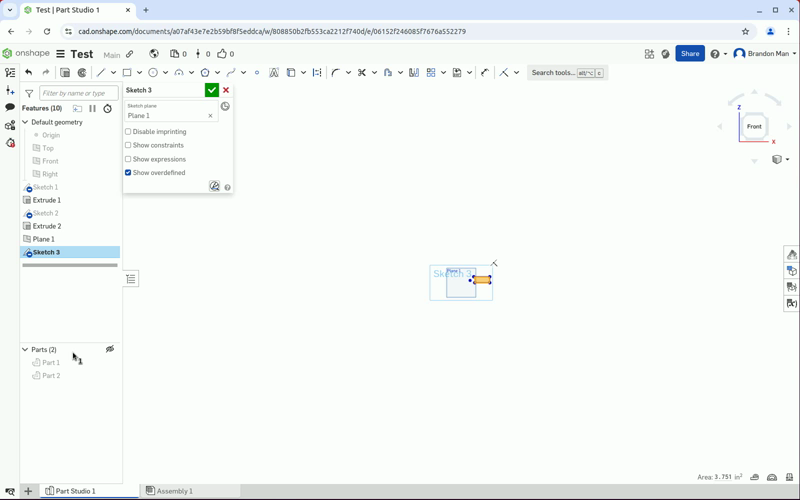
key(shift+y)
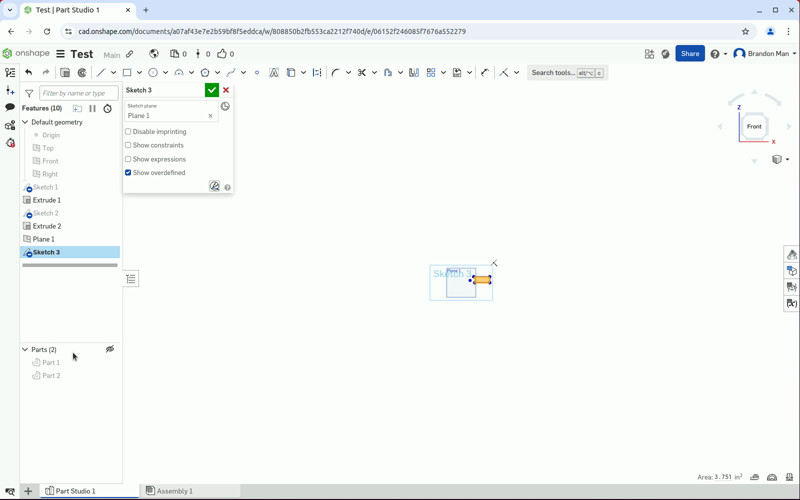
key(shift+e)
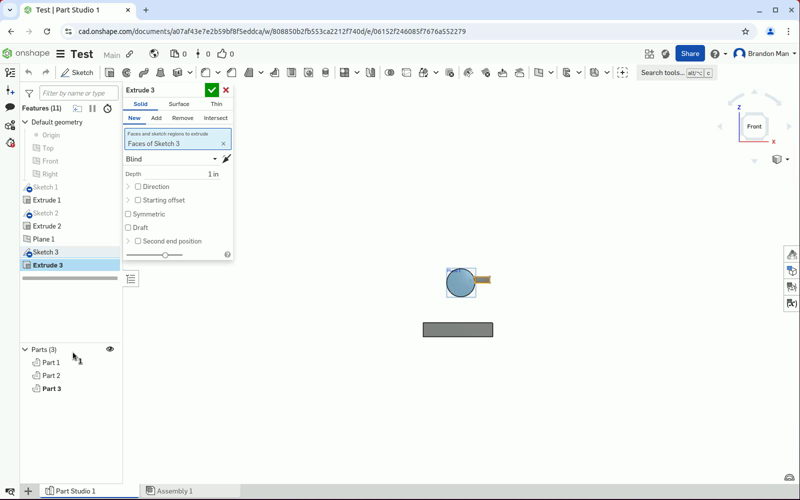
mouse_move(143, 106)
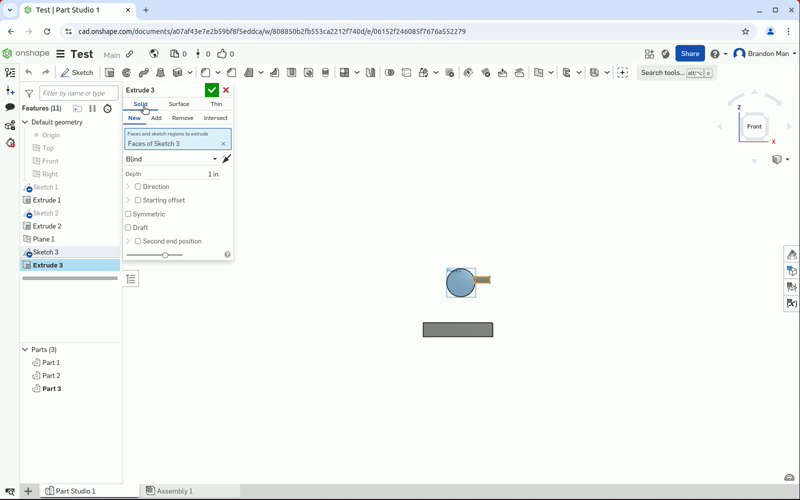
click(143, 106)
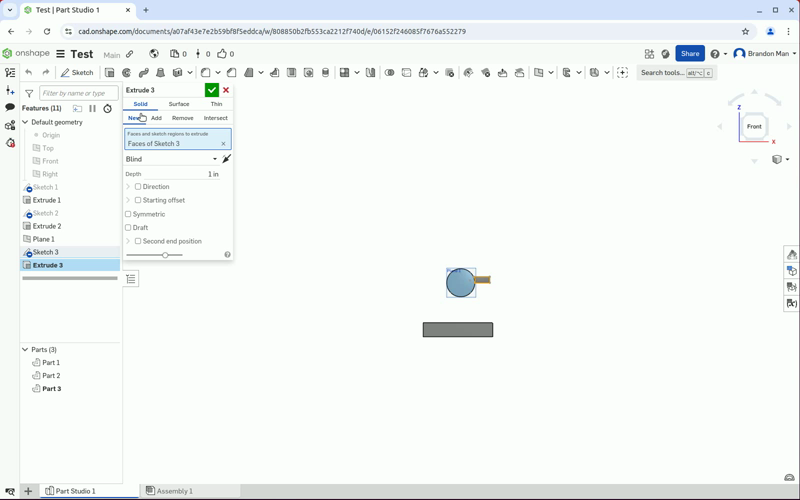
mouse_move(137, 120)
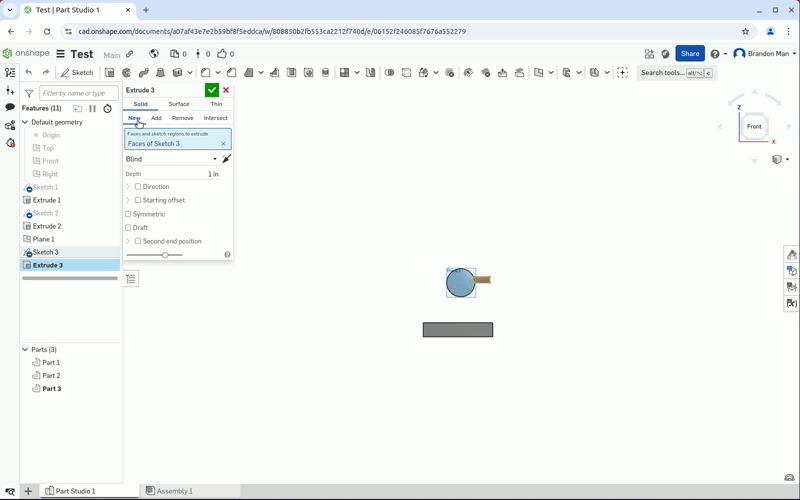
click(137, 120)
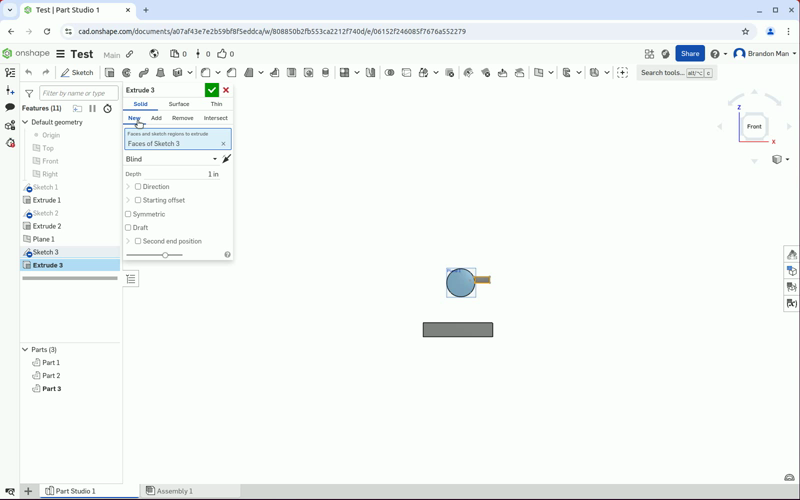
key(tab, 4)
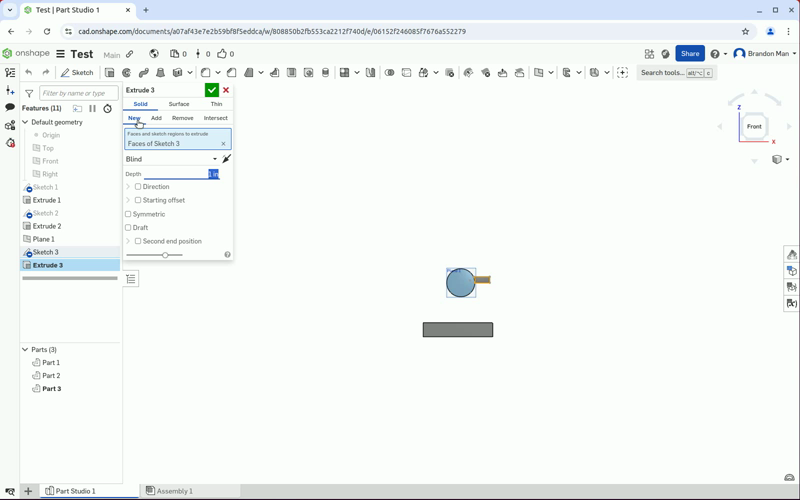
text(0.481)
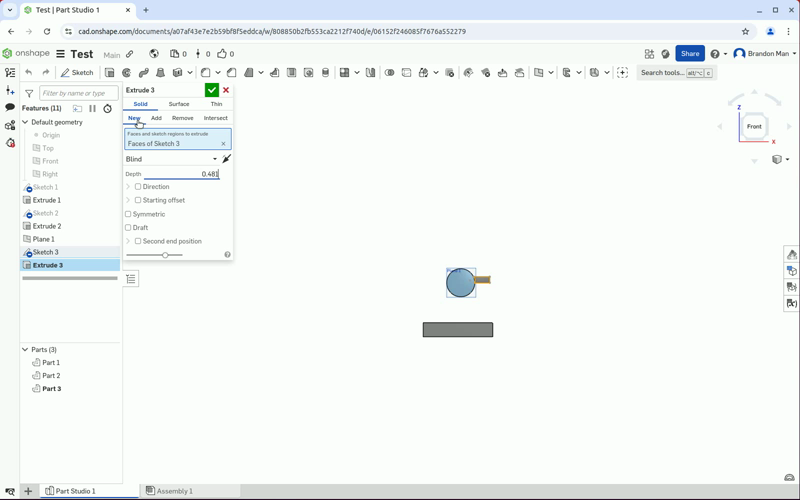
key(enter)
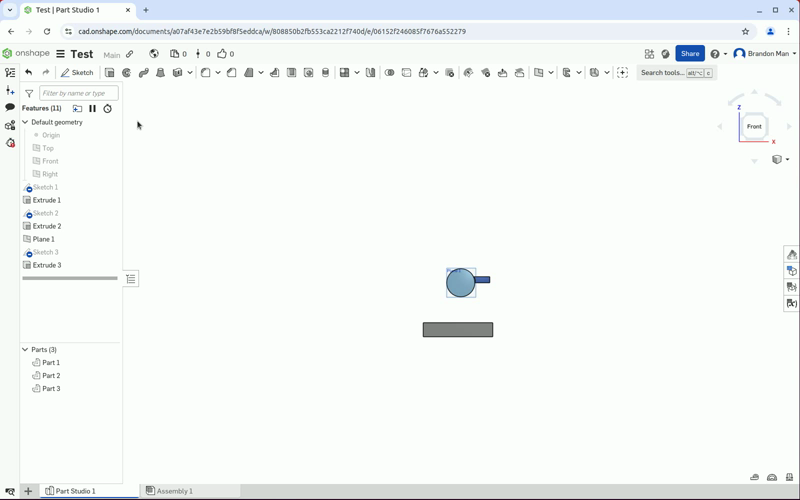
key(shift+h)
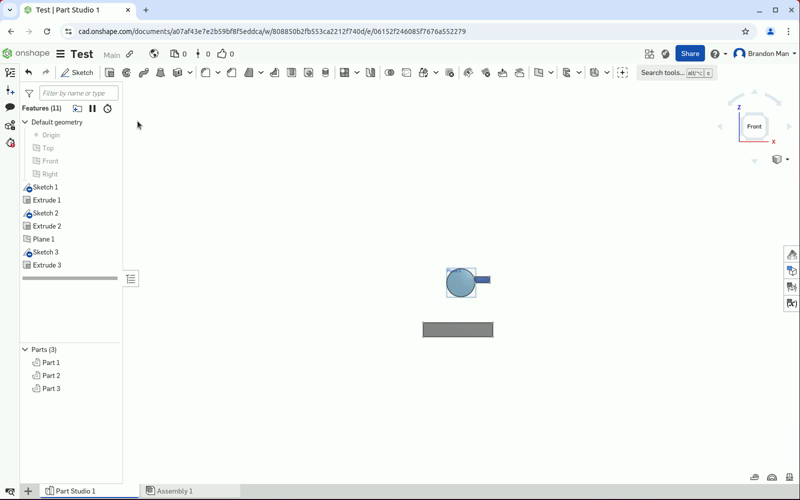
key(shift+h)
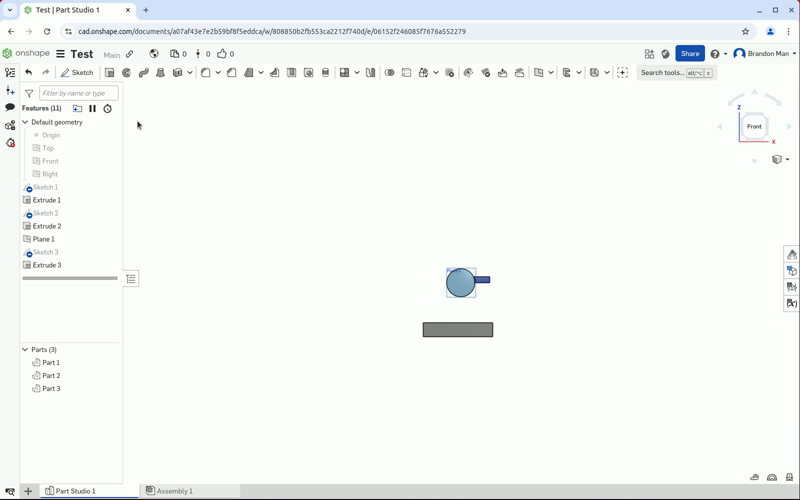
mouse_move(73, 189)
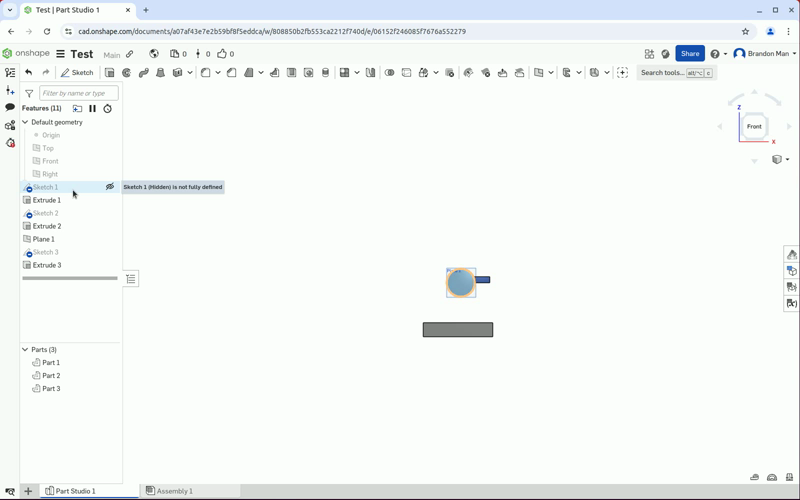
click(73, 189)
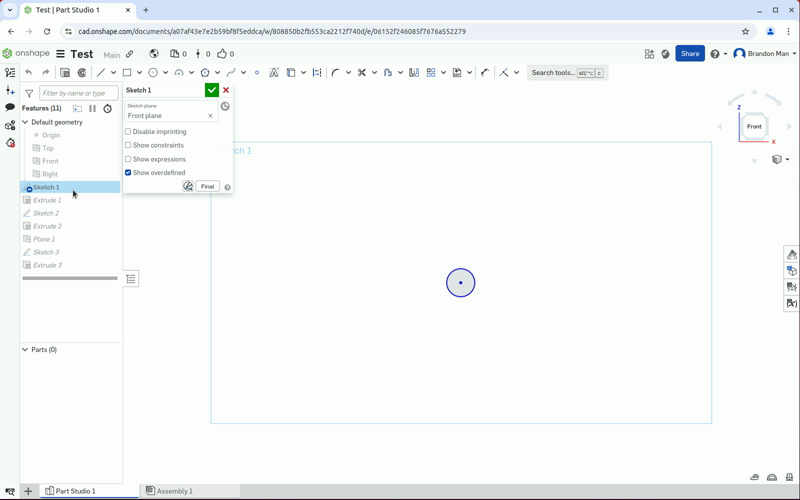
mouse_move(229, 92)
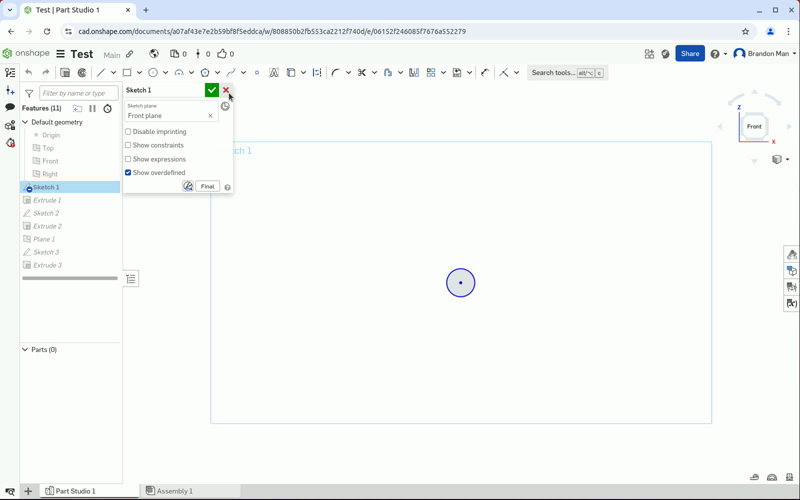
click(229, 92)
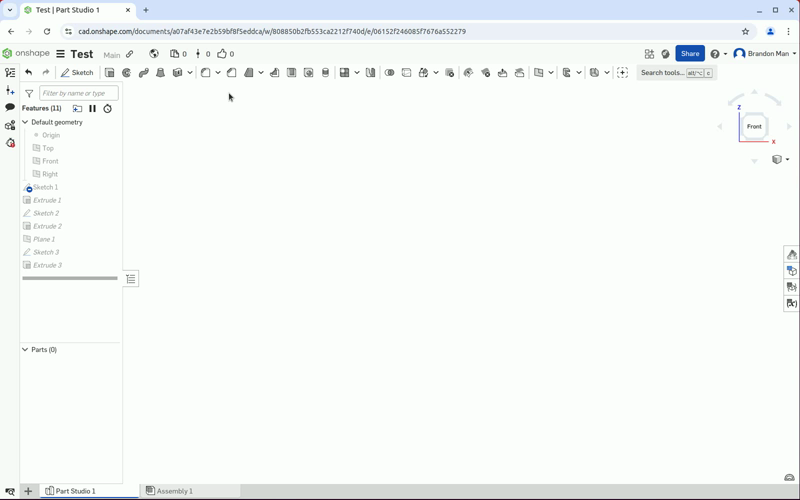
key(shift+s)
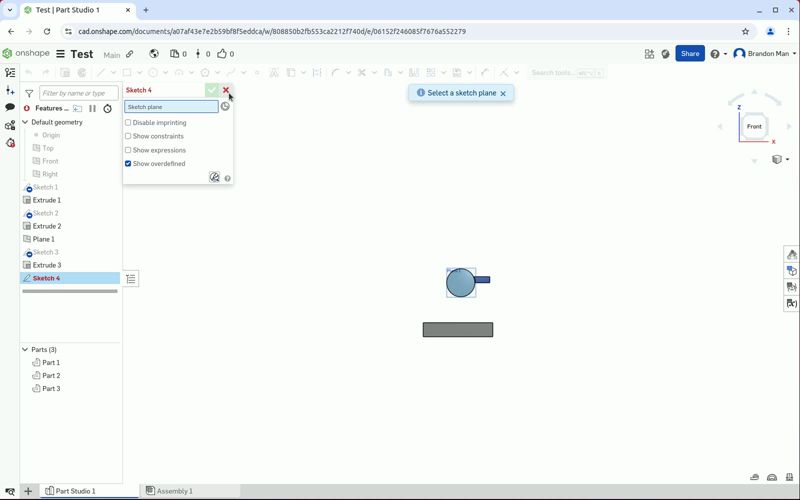
mouse_move(73, 241)
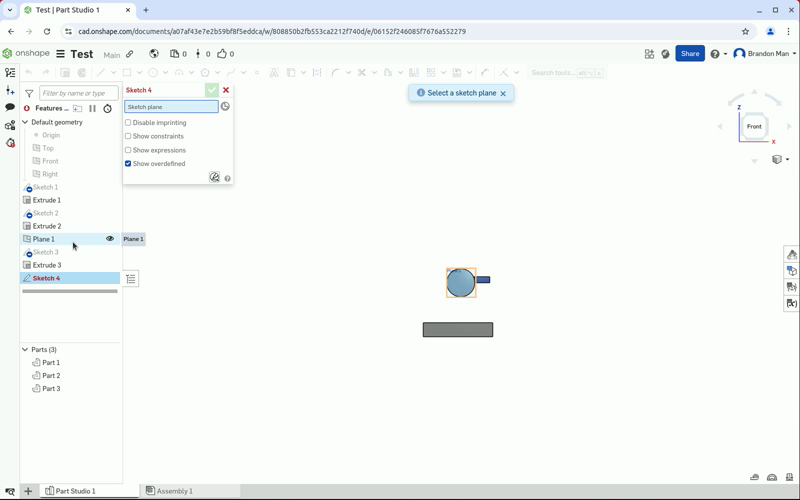
click(73, 241)
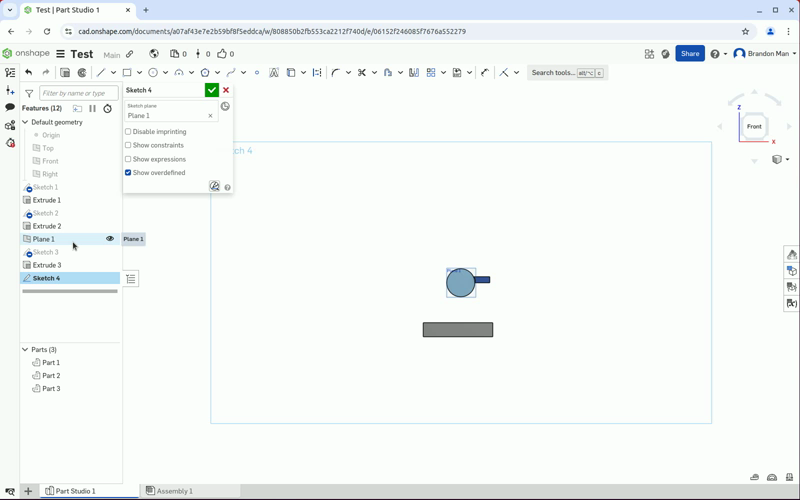
mouse_move(73, 352)
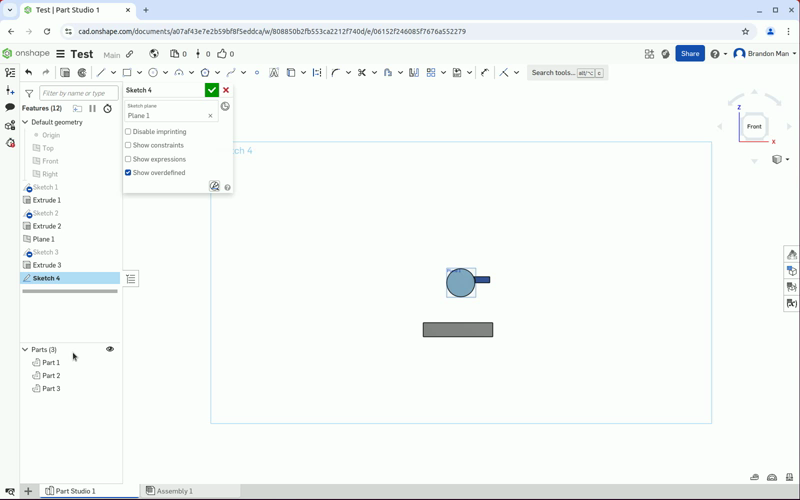
key(y)
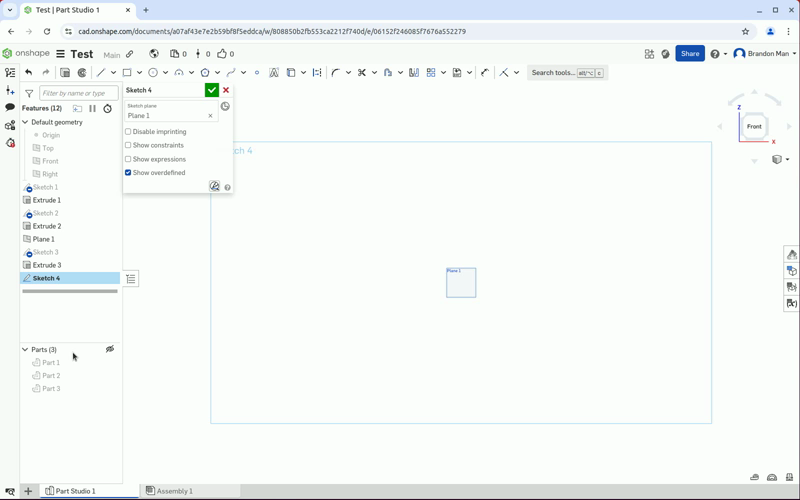
key(l)
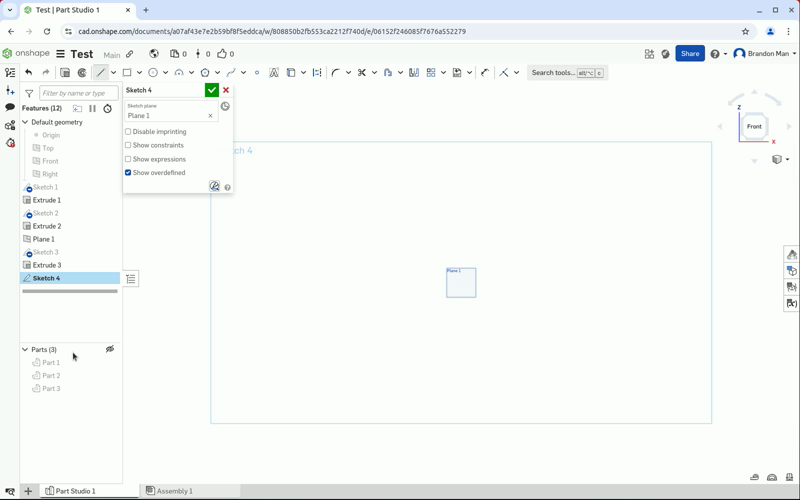
key_down(shift)
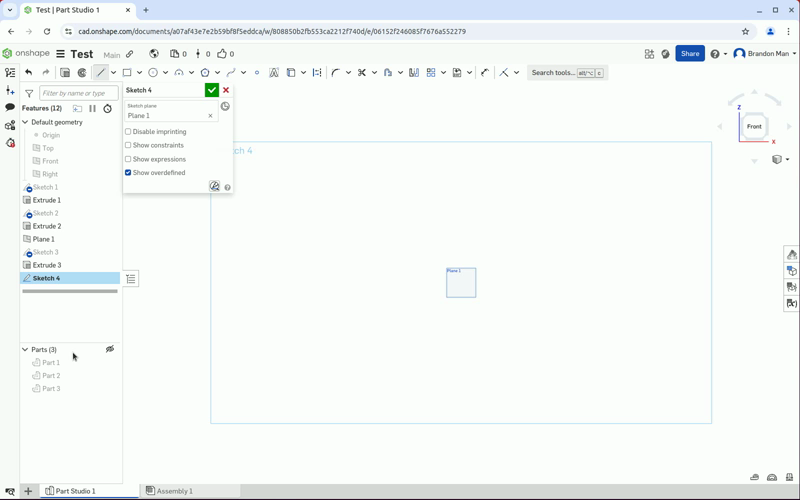
mouse_move(460, 282)
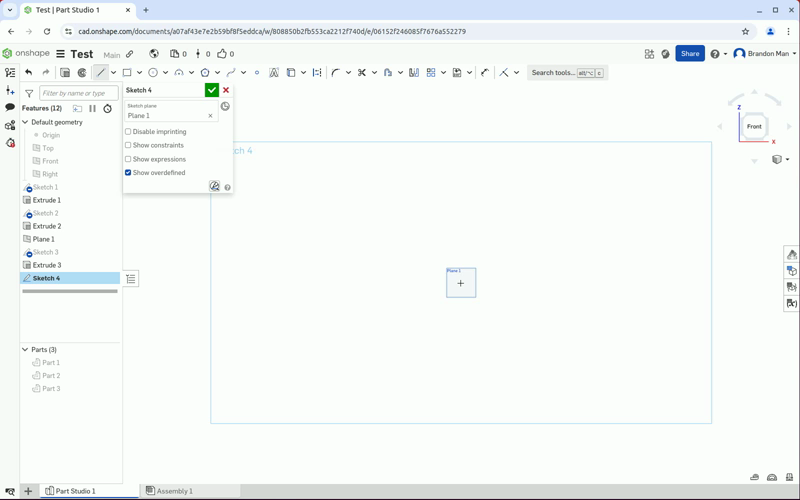
click(460, 282)
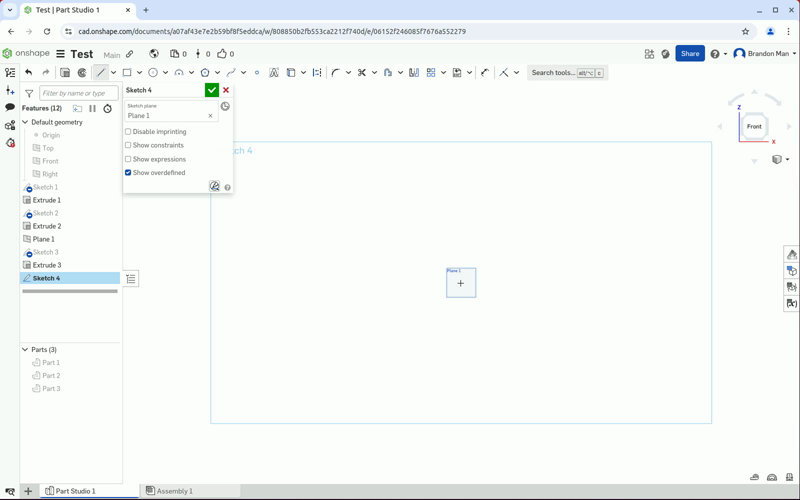
key_up(shift)
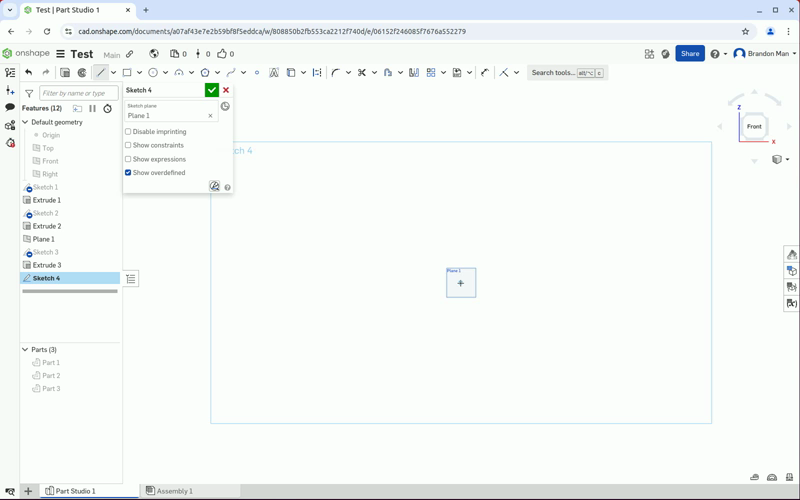
key_down(shift)
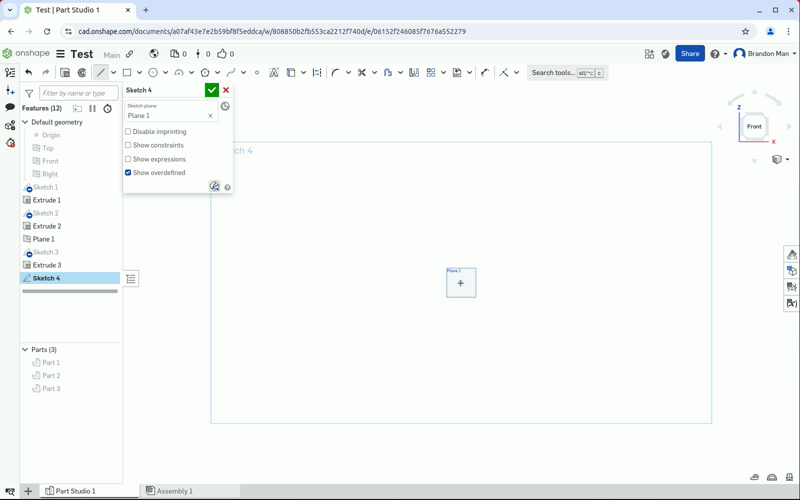
mouse_move(490, 282)
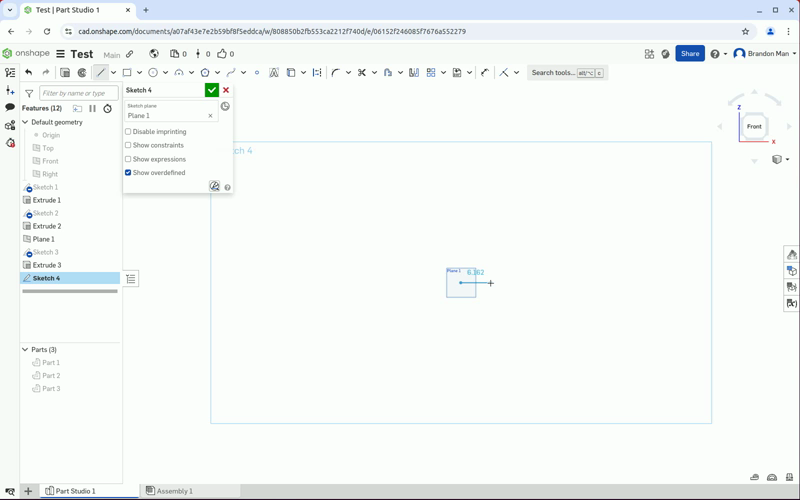
mouse_move(475, 282)
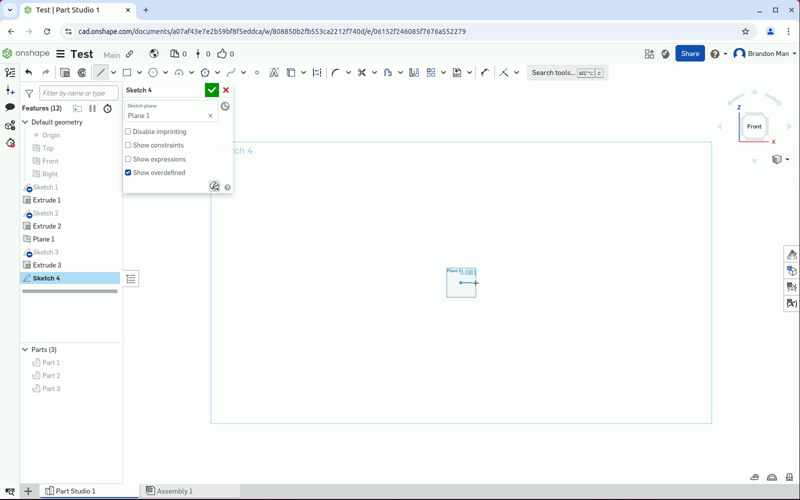
click(475, 282)
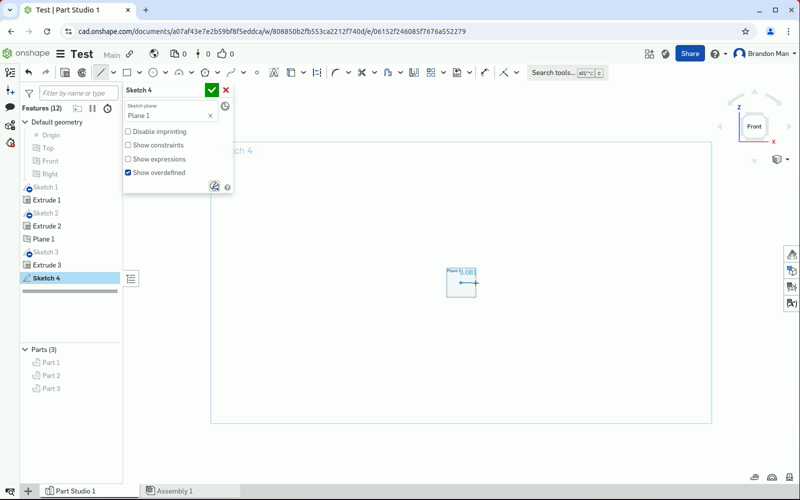
key_up(shift)
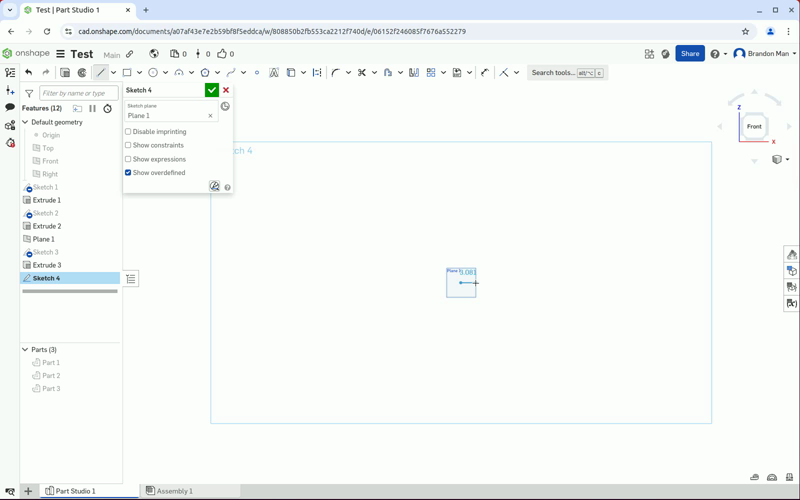
key(esc)
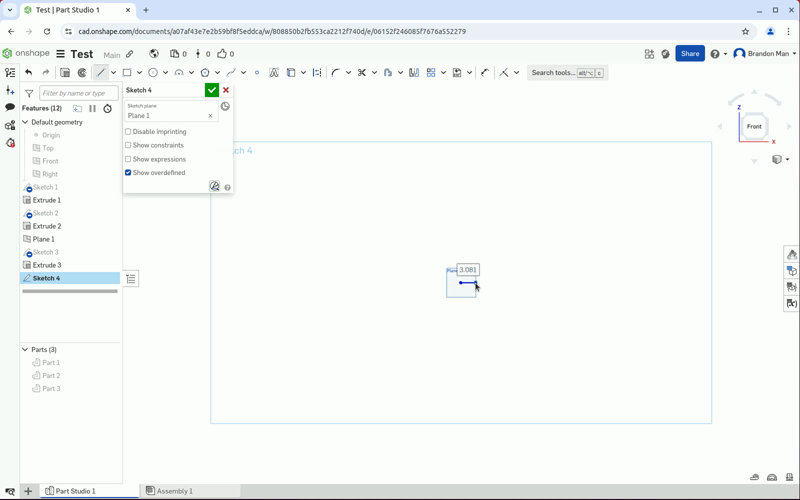
key(a)
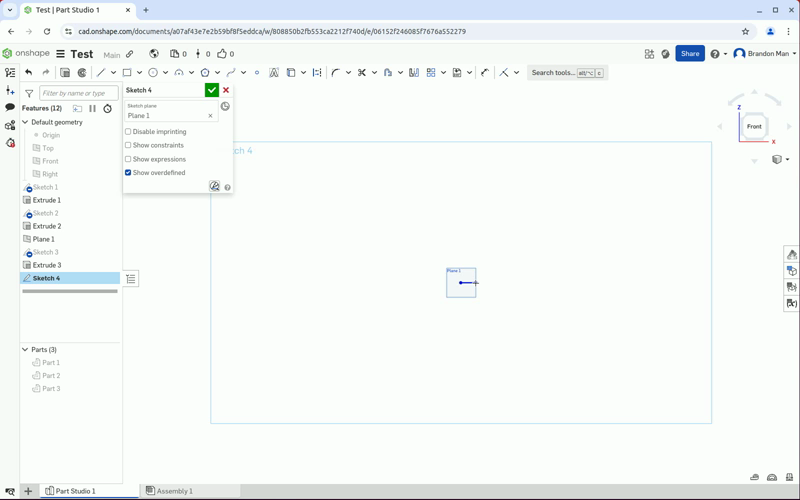
mouse_move(475, 282)
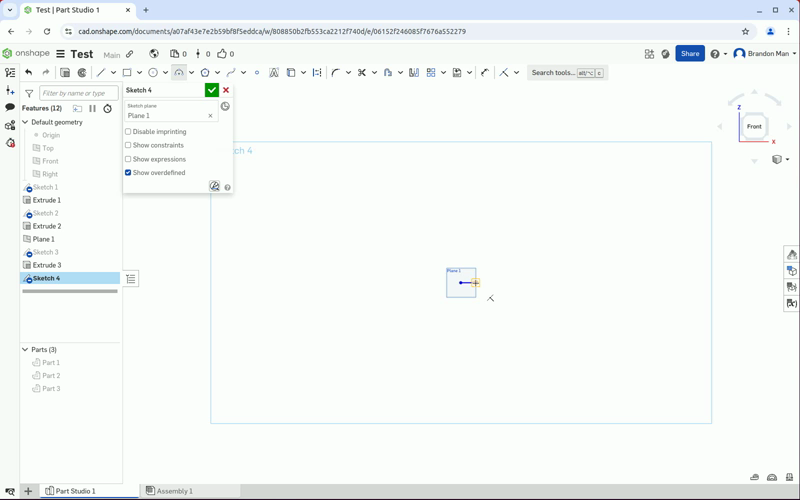
click(475, 282)
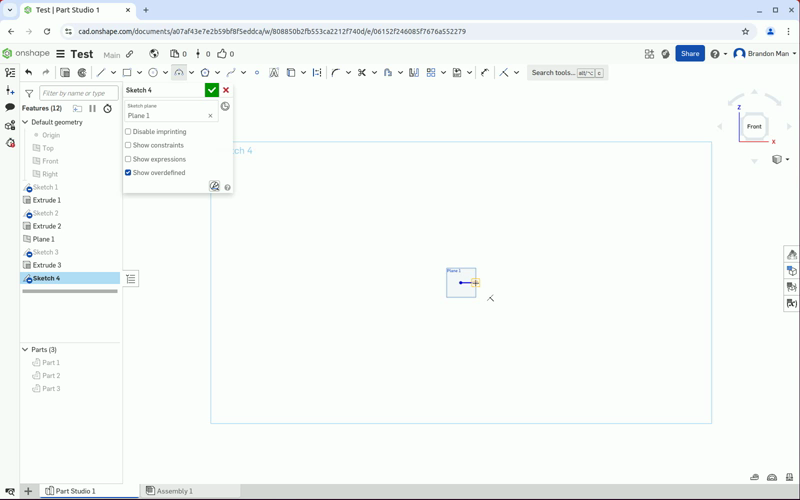
key_down(shift)
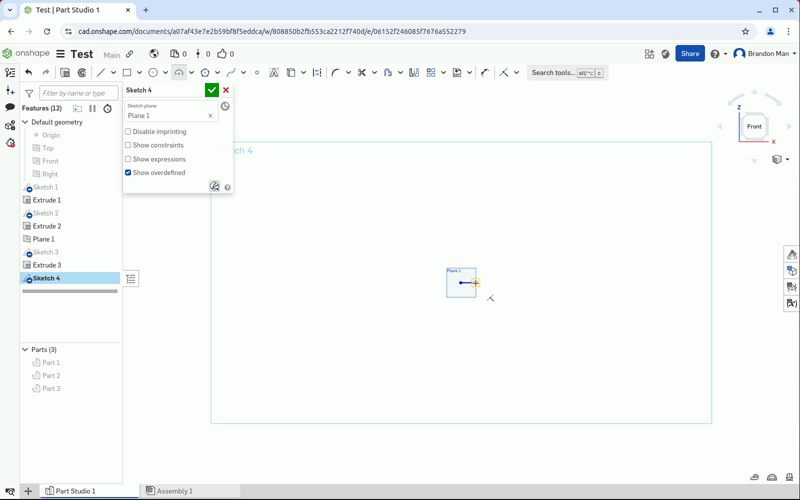
mouse_move(474, 276)
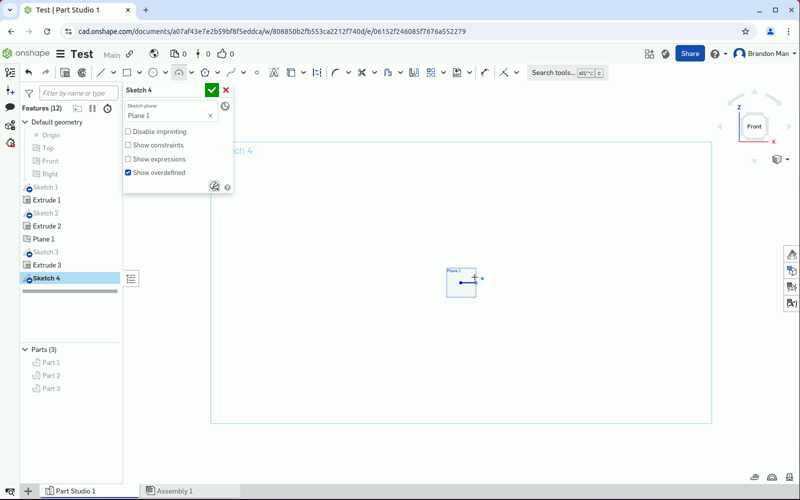
scroll(6)
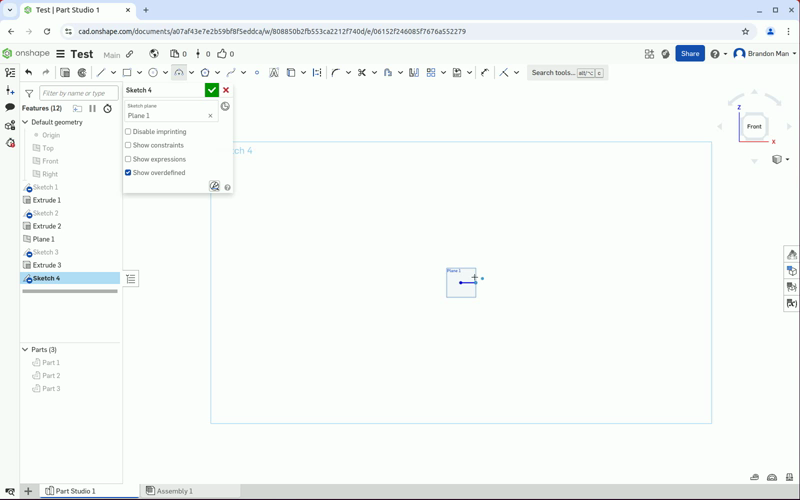
scroll(6)
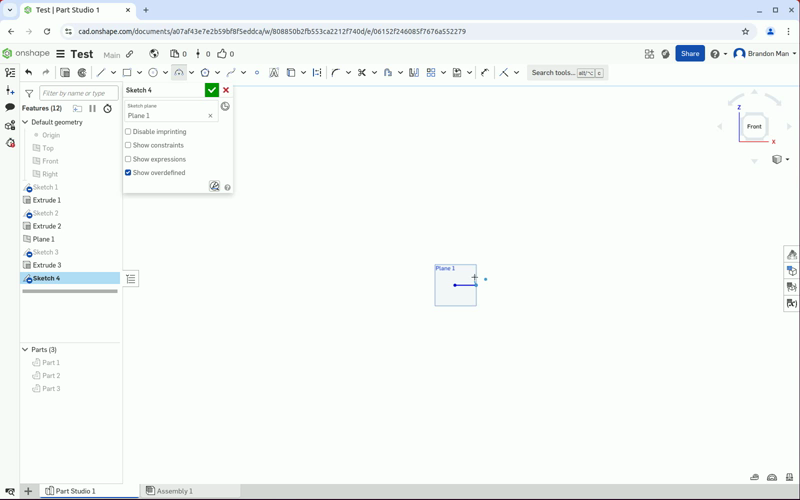
scroll(6)
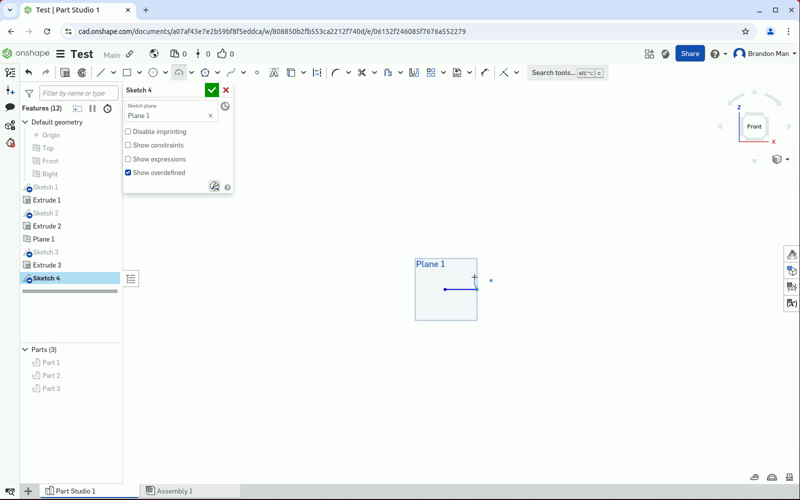
scroll(6)
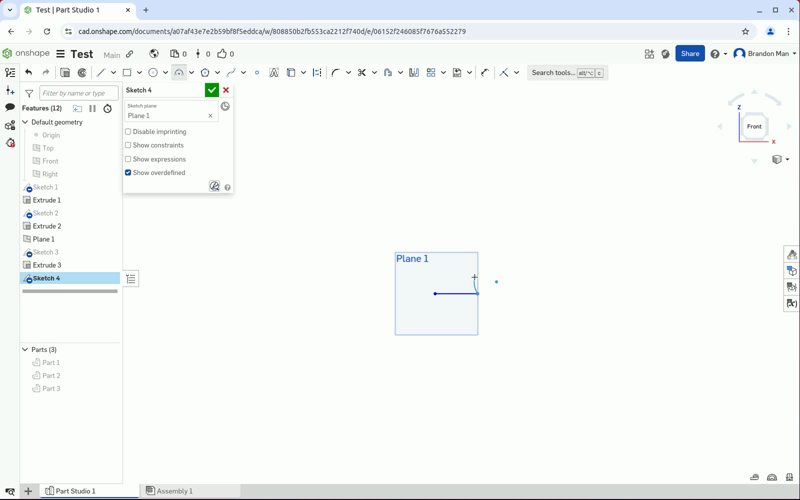
scroll(6)
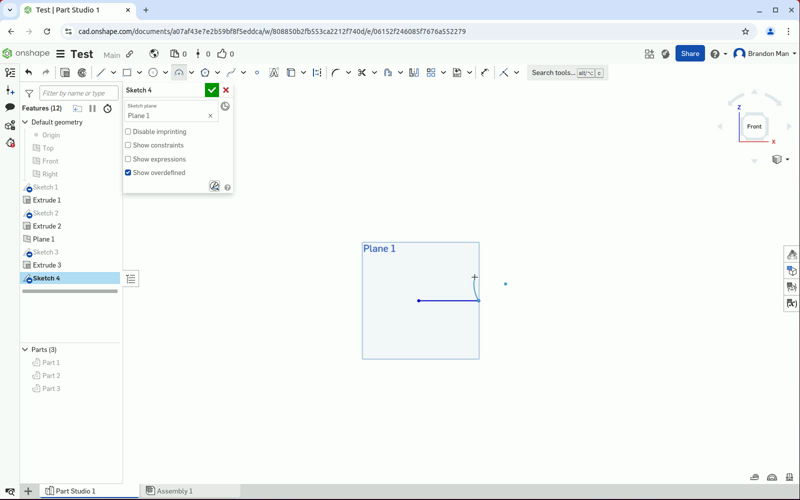
scroll(6)
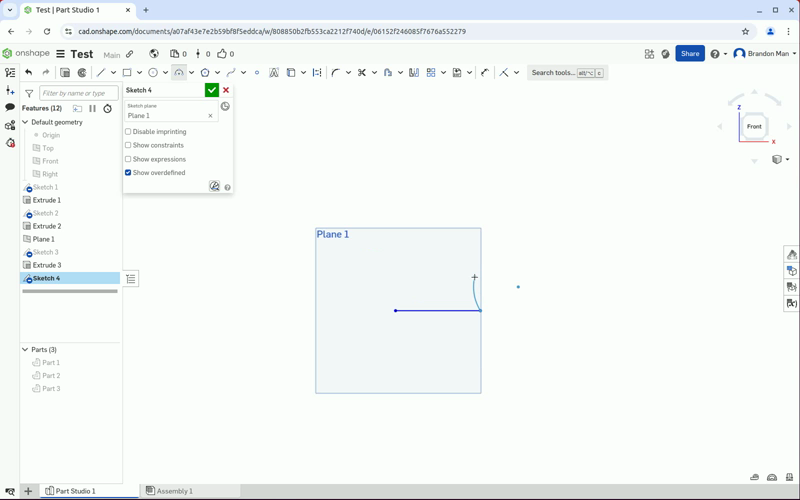
scroll(6)
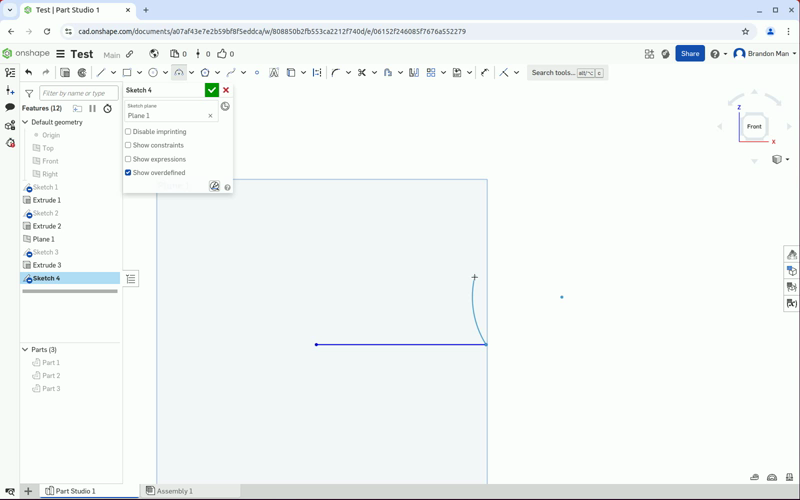
click(474, 276)
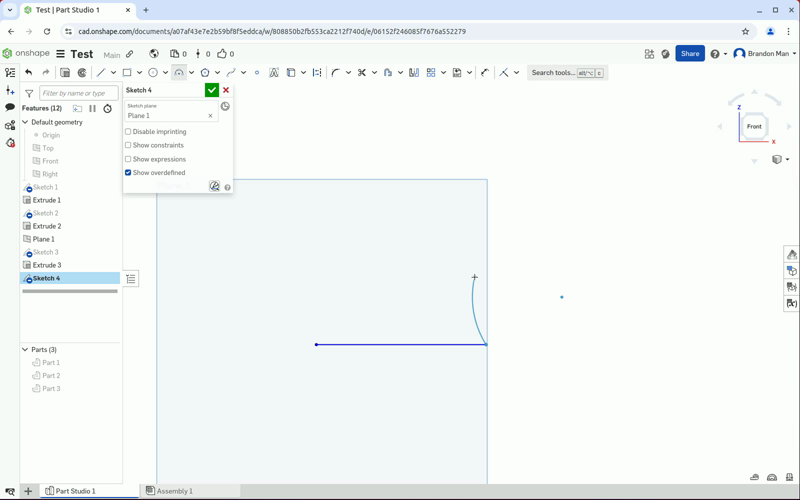
scroll(-6)
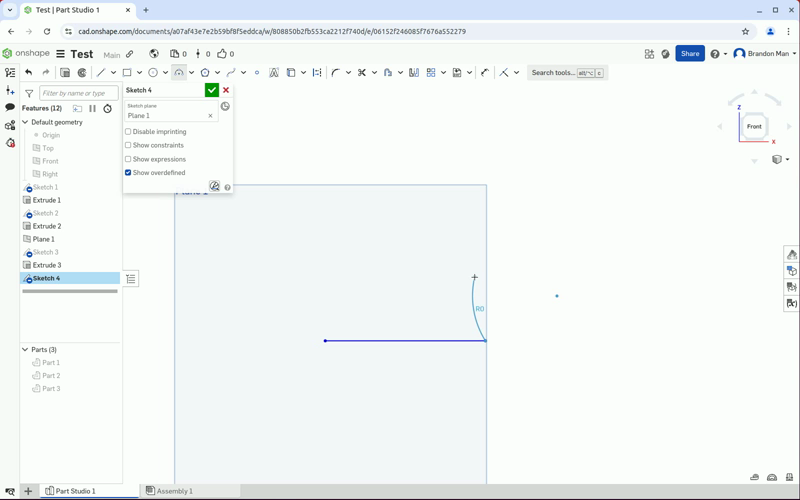
scroll(-6)
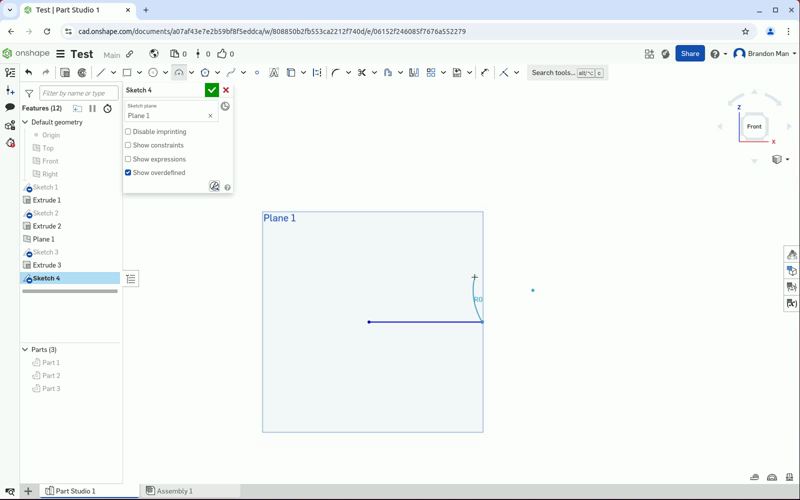
scroll(-6)
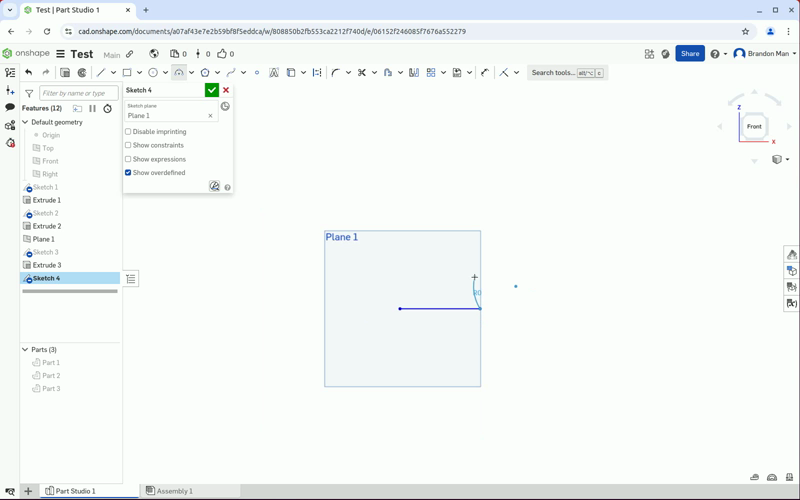
scroll(-6)
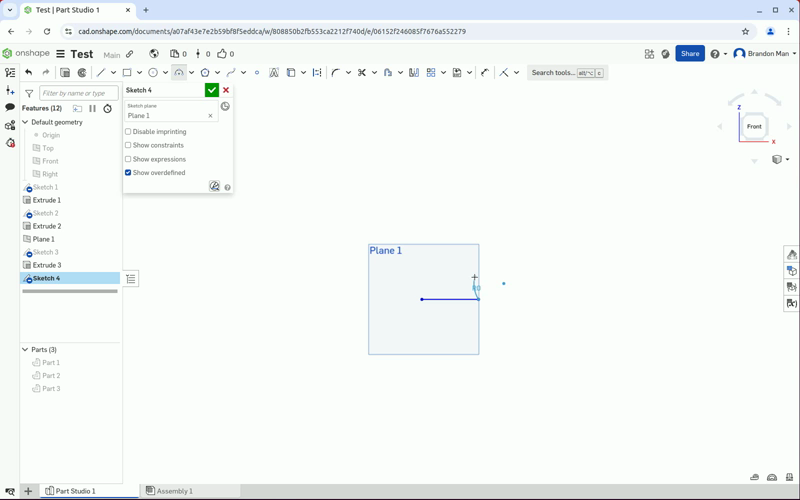
scroll(-6)
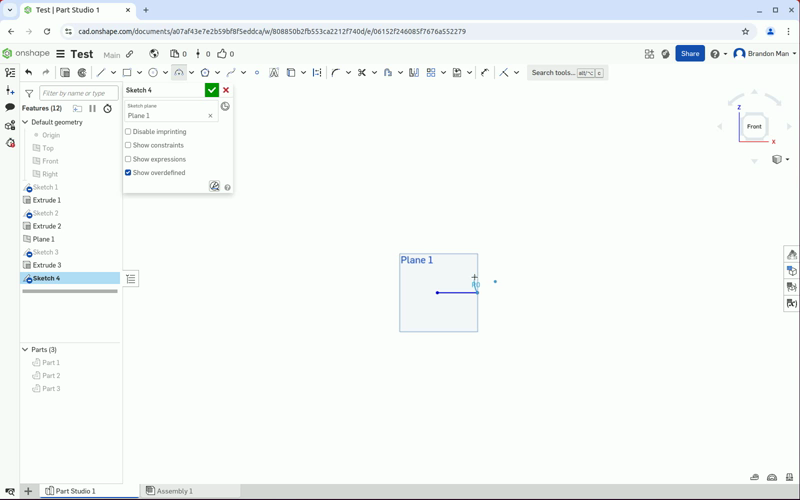
scroll(-6)
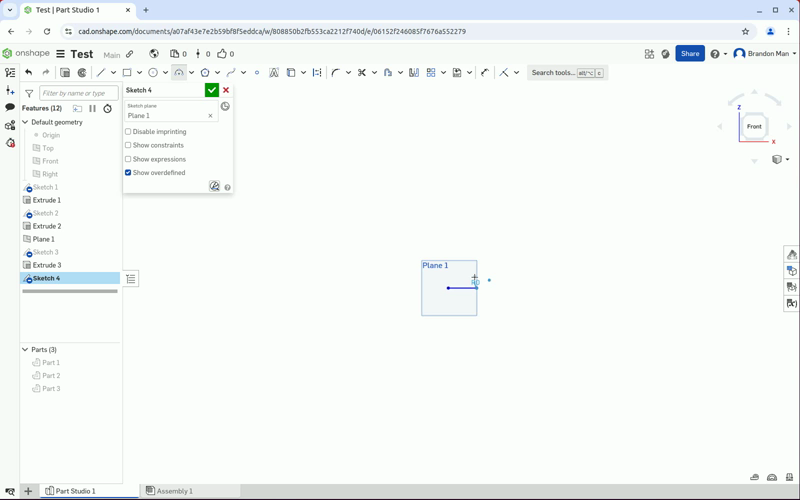
scroll(-6)
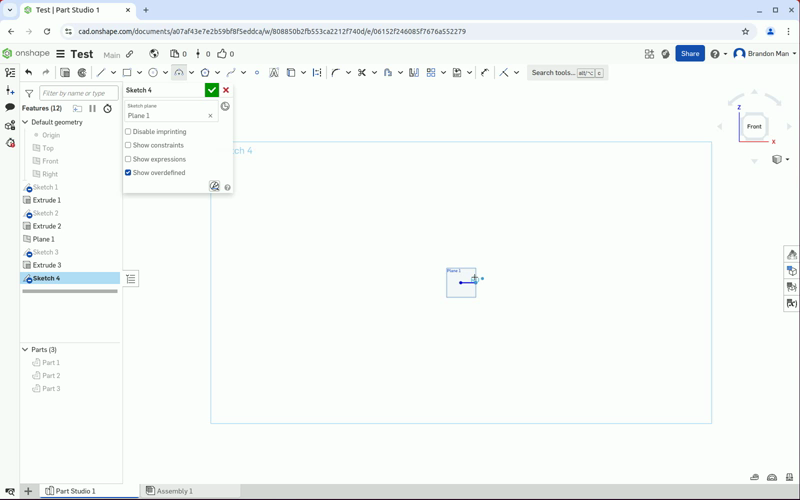
mouse_move(476, 279)
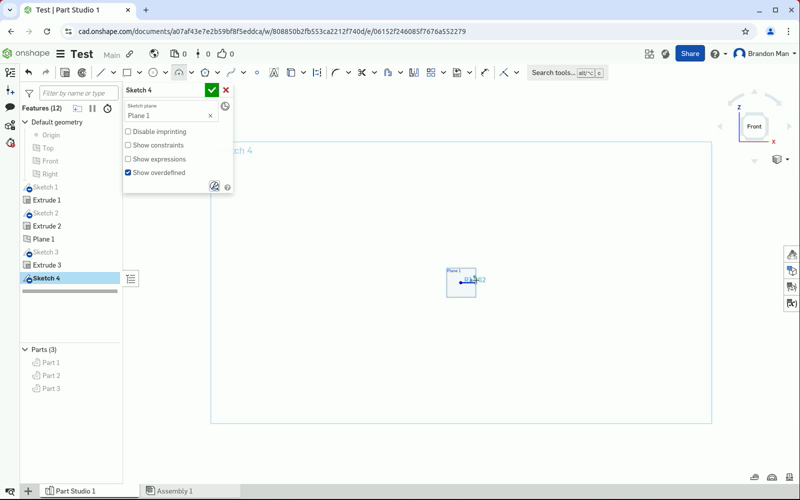
scroll(6)
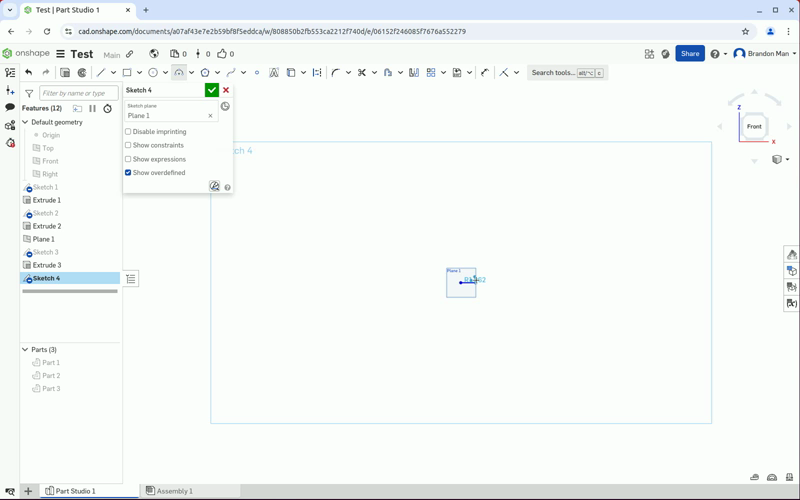
scroll(6)
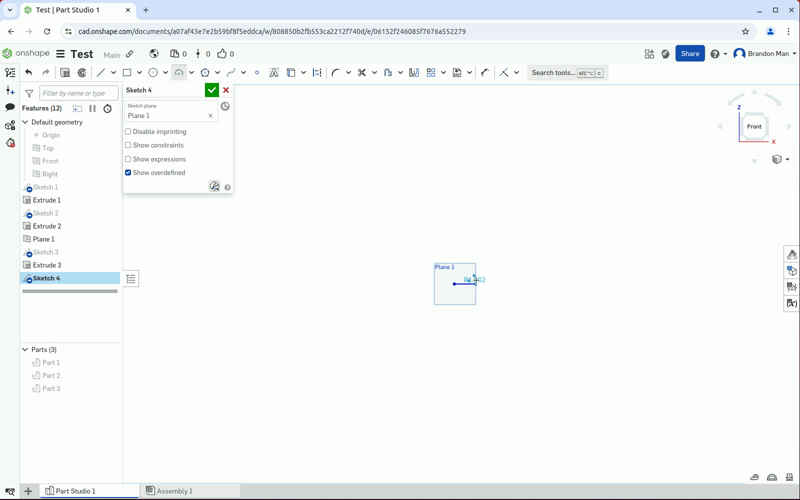
scroll(6)
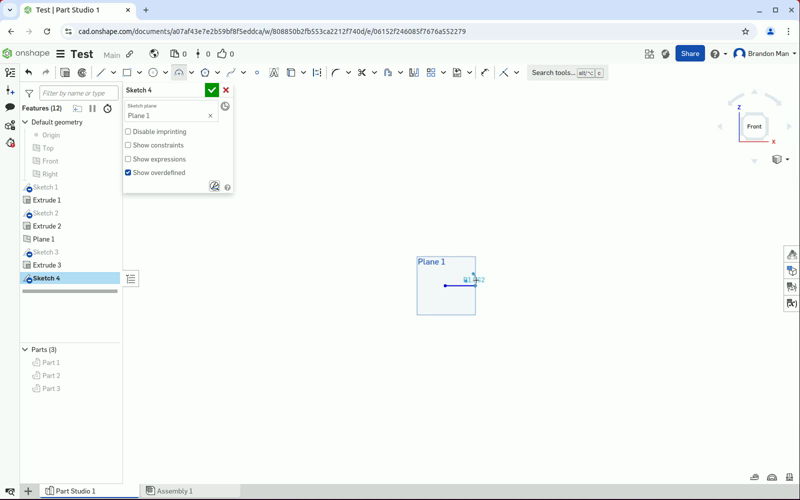
scroll(6)
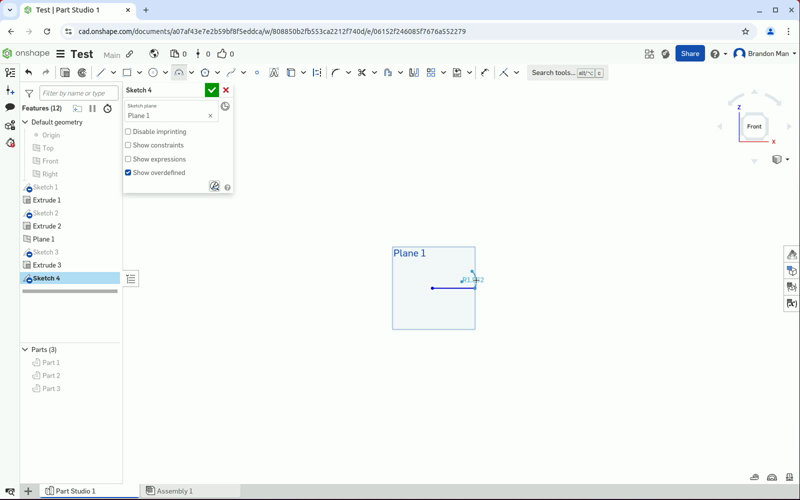
scroll(6)
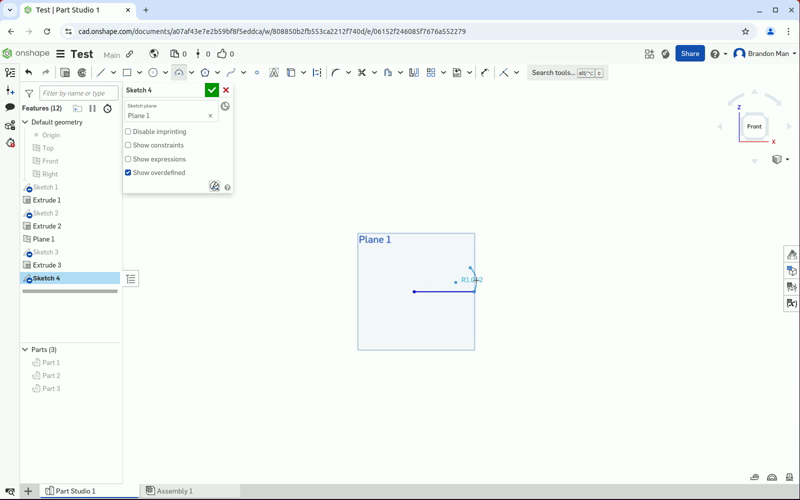
scroll(6)
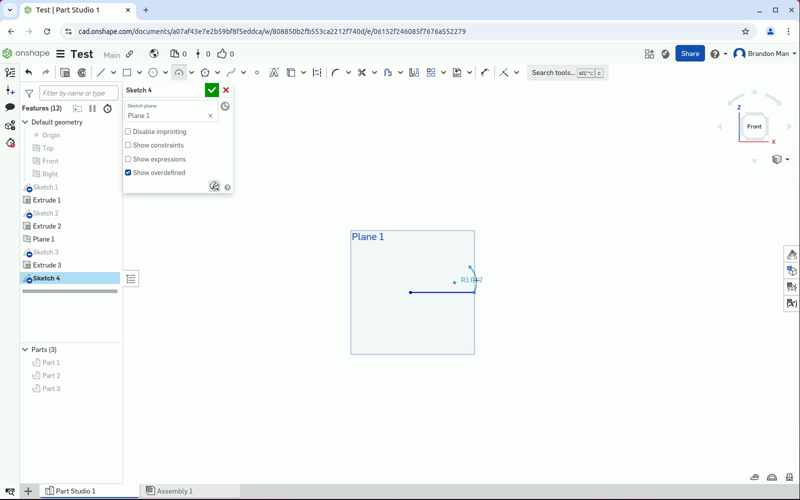
scroll(6)
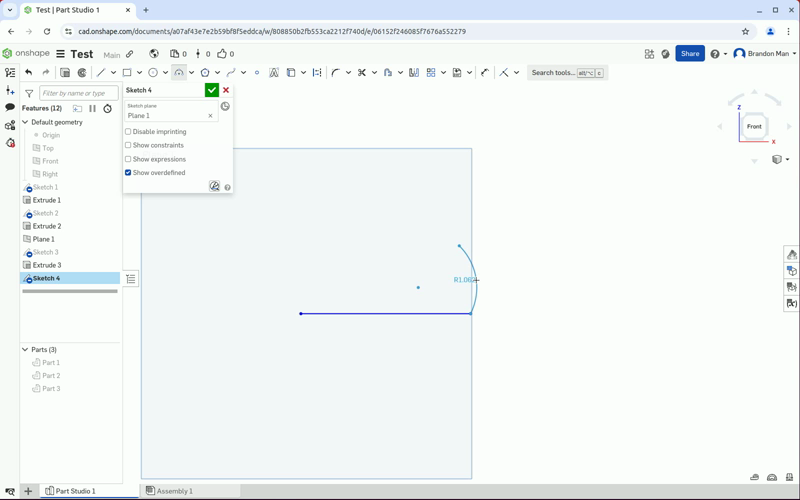
click(476, 279)
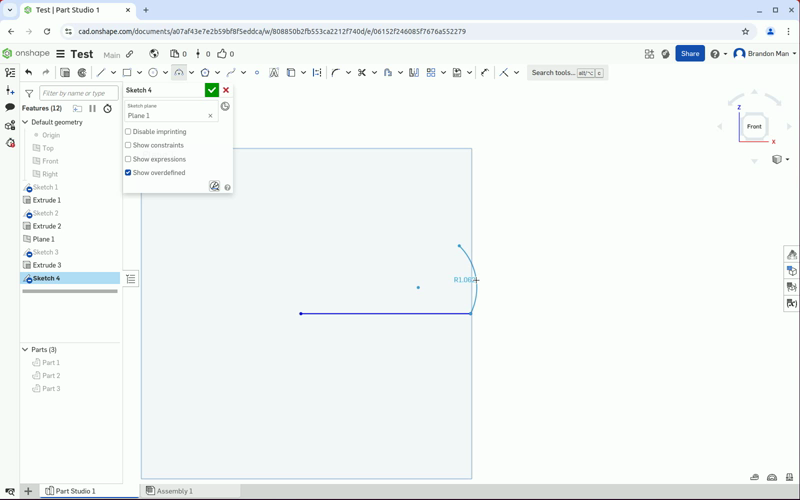
scroll(-6)
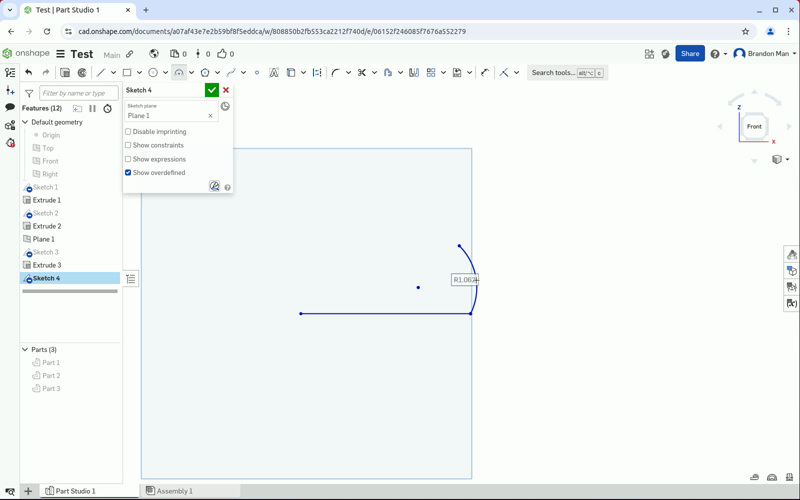
scroll(-6)
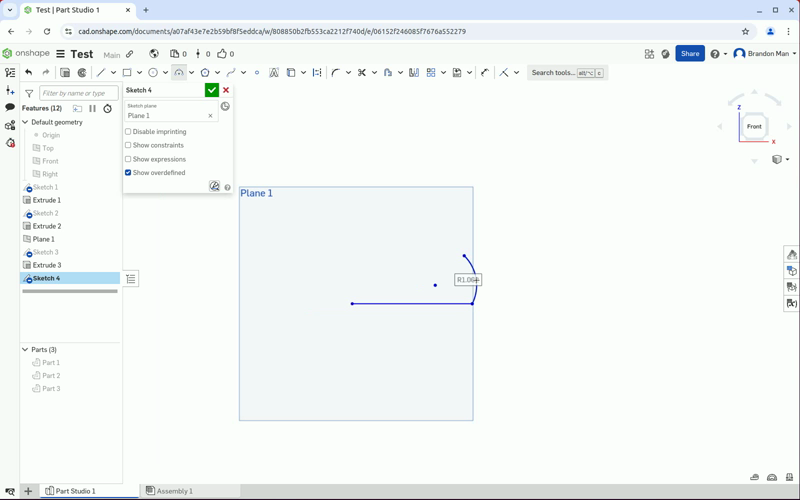
scroll(-6)
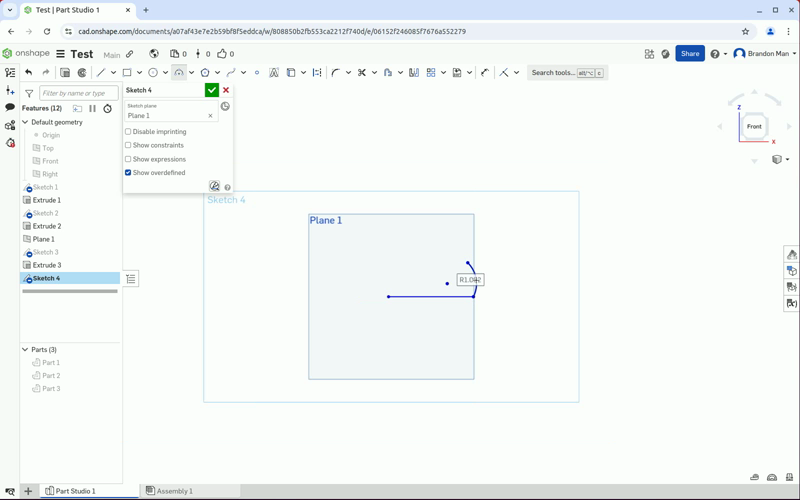
scroll(-6)
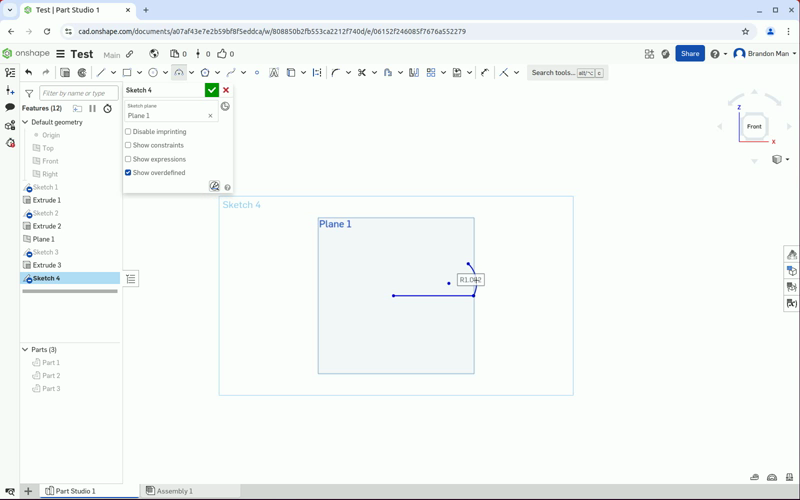
scroll(-6)
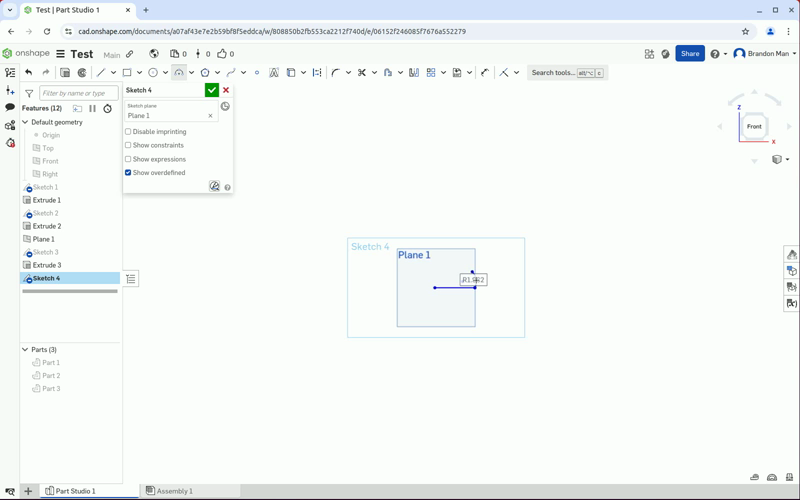
scroll(-6)
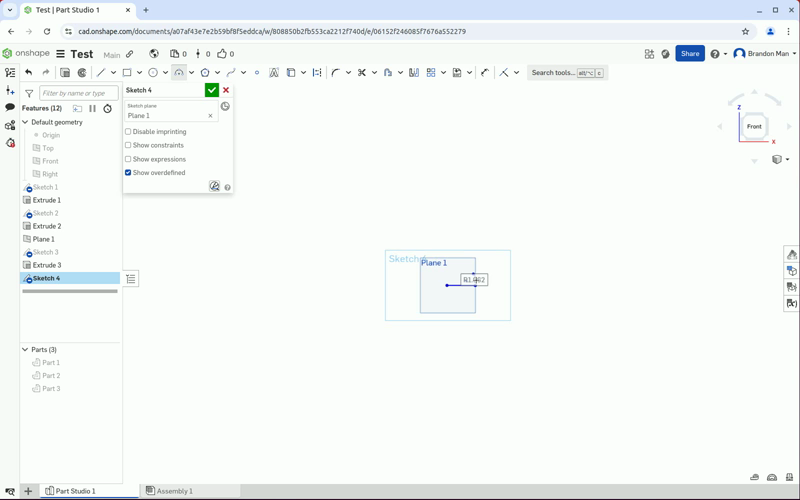
scroll(-6)
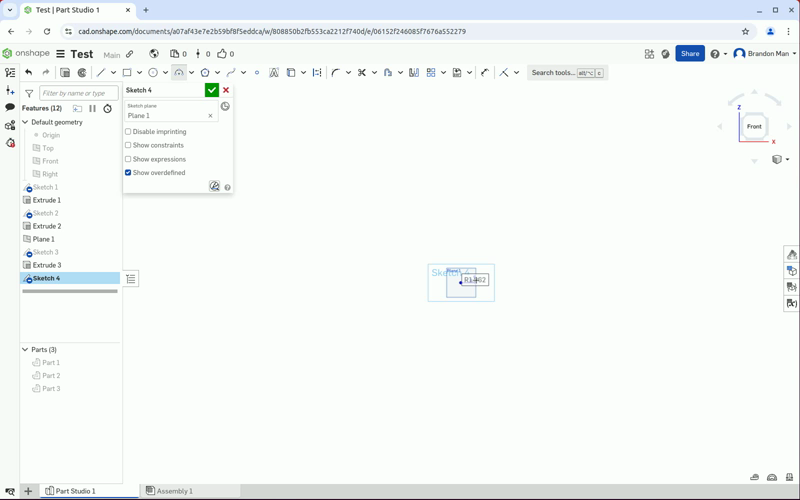
key_up(shift)
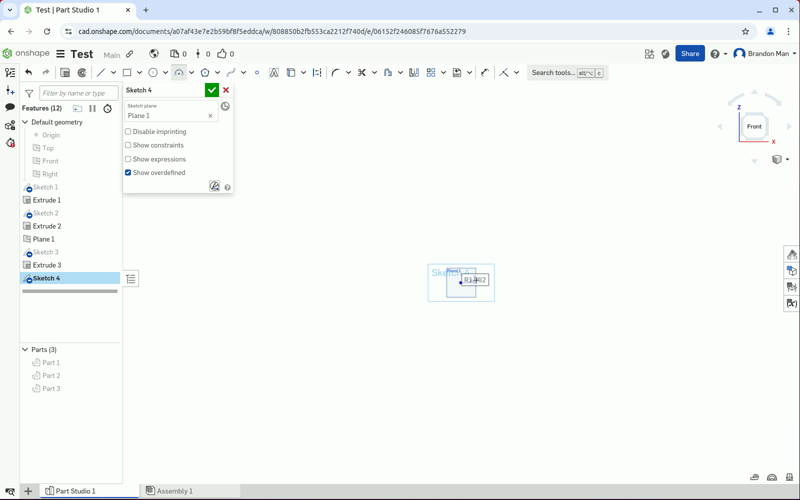
key(esc)
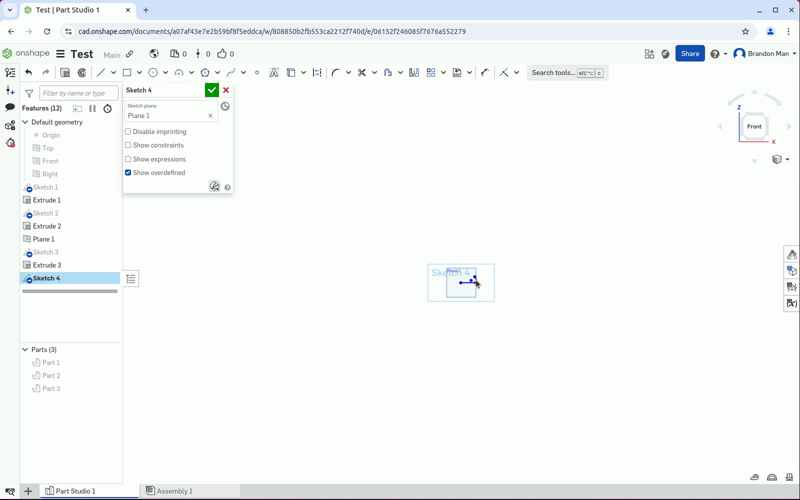
key(l)
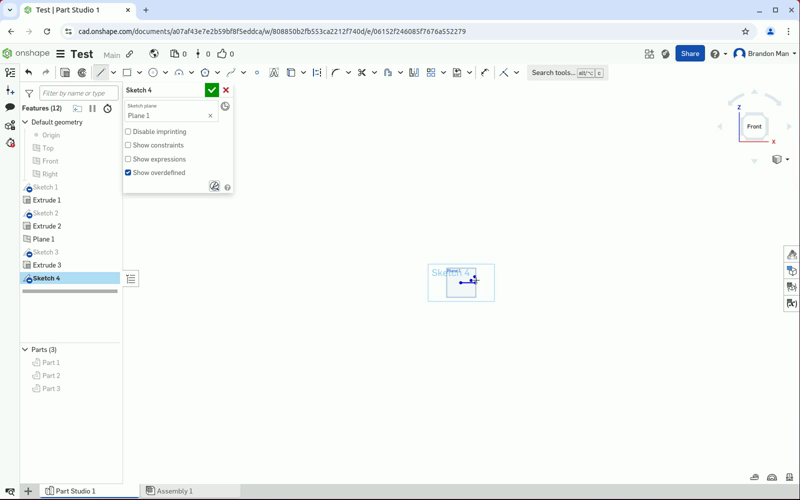
mouse_move(474, 276)
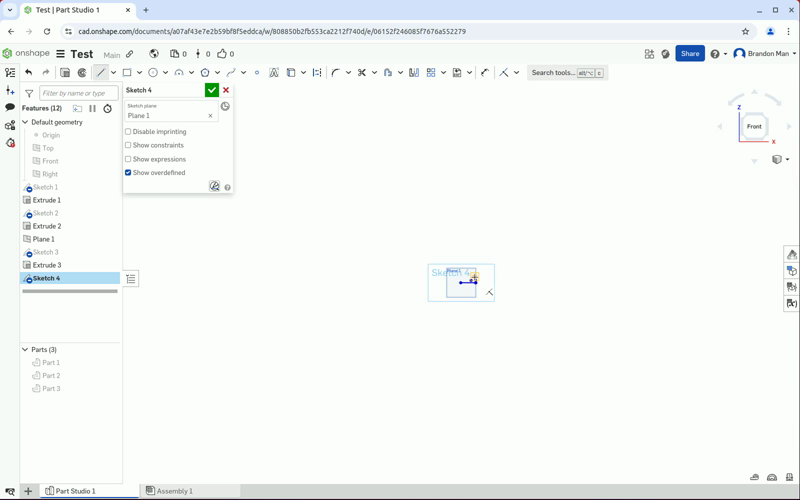
scroll(6)
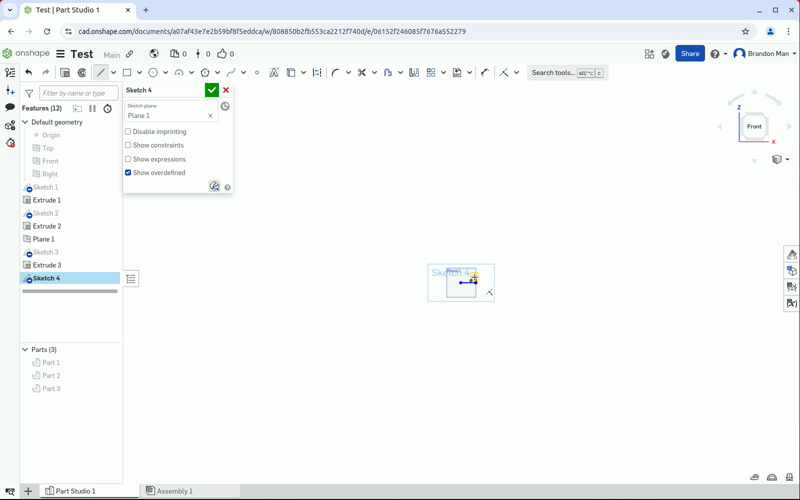
scroll(6)
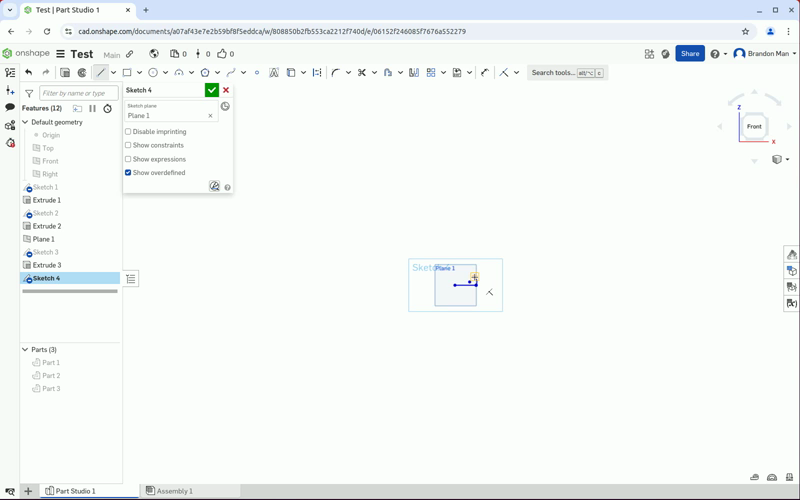
scroll(6)
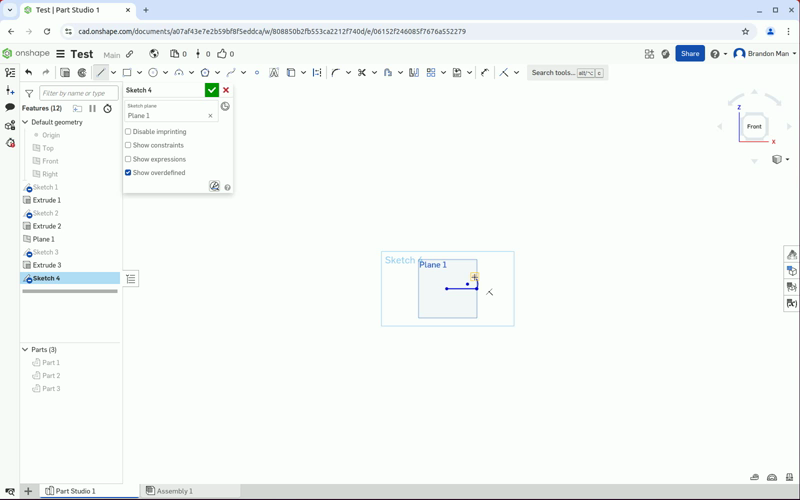
scroll(6)
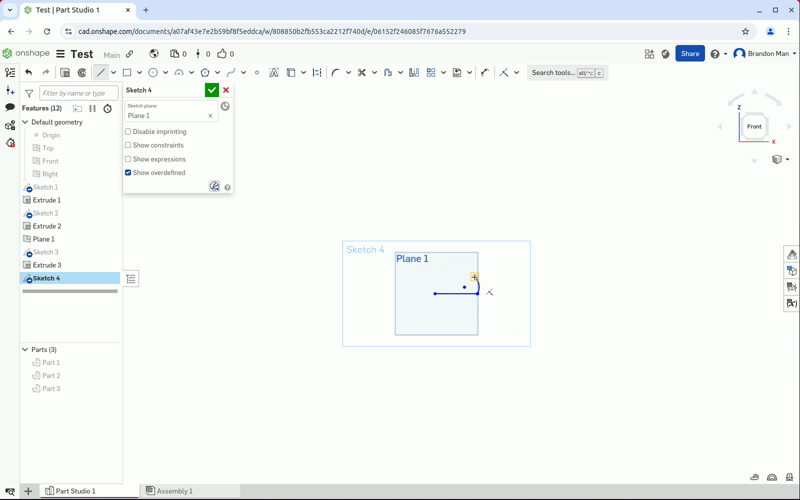
scroll(6)
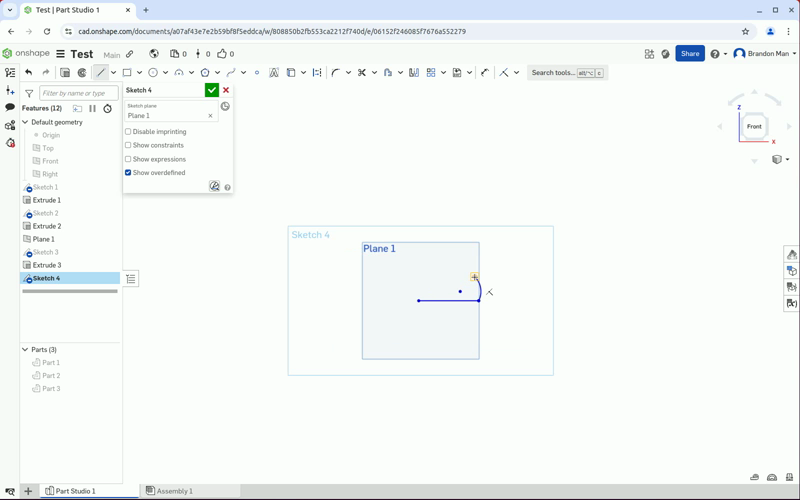
scroll(6)
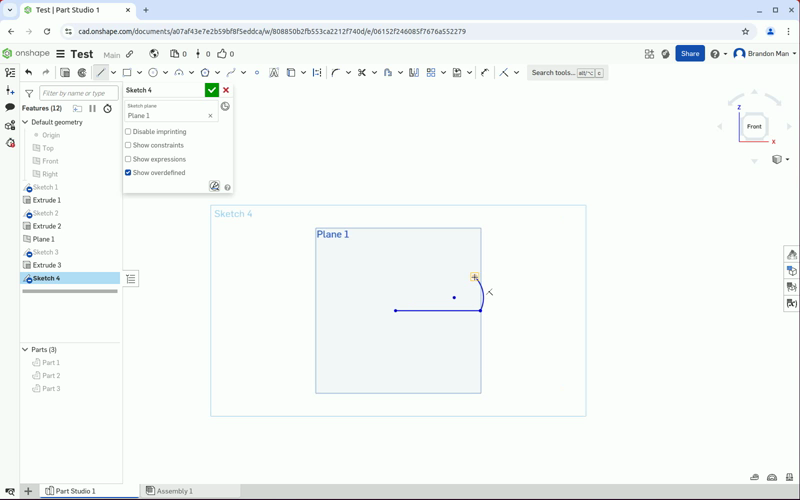
scroll(6)
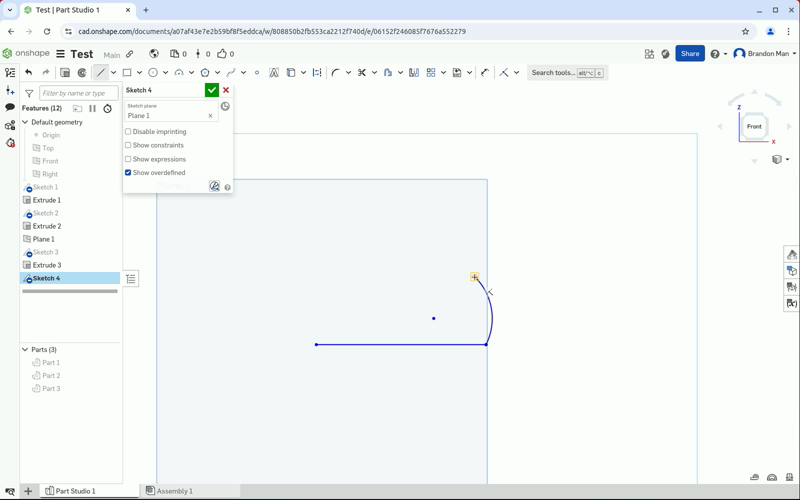
click(474, 276)
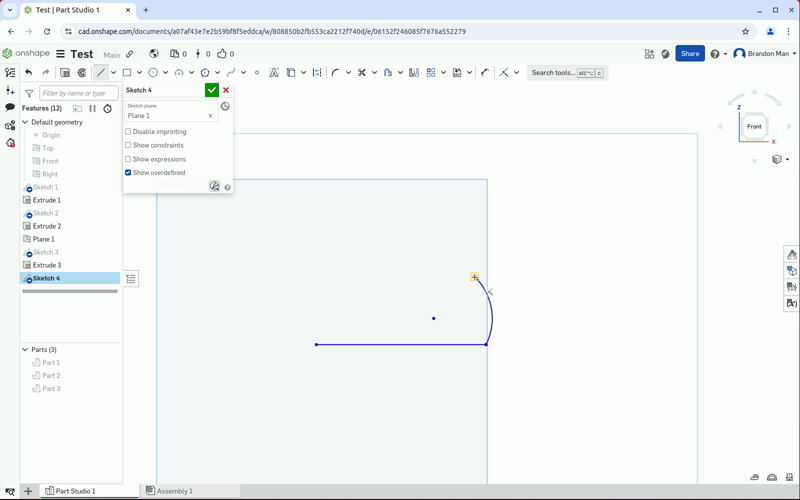
scroll(-6)
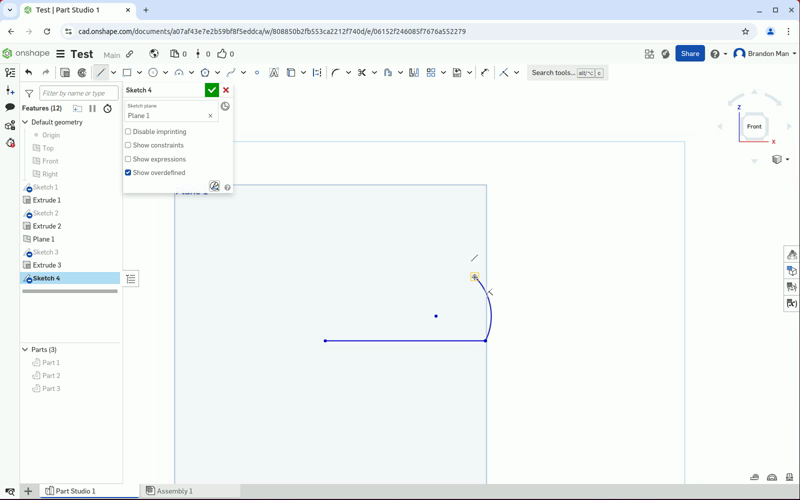
scroll(-6)
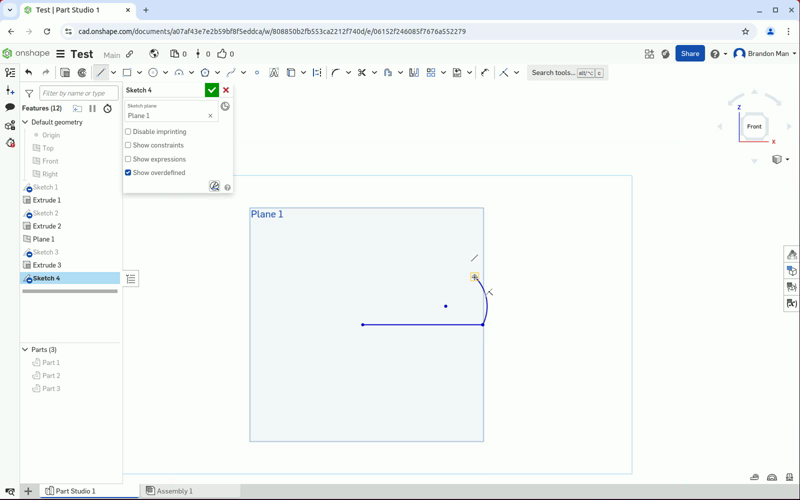
scroll(-6)
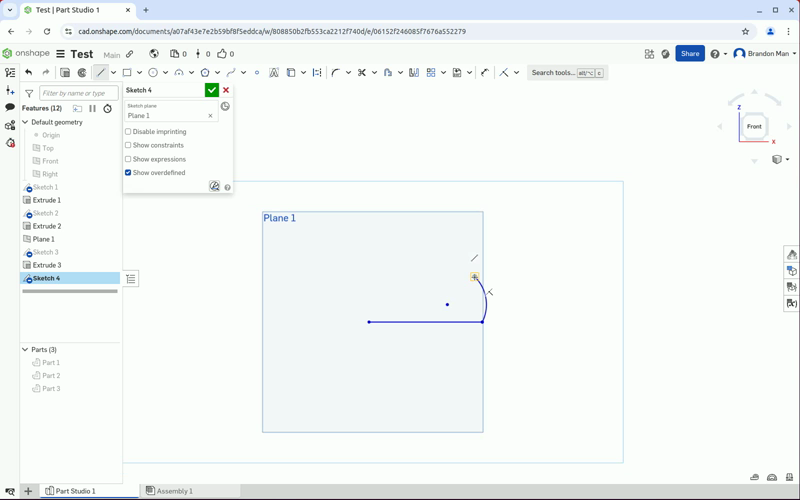
scroll(-6)
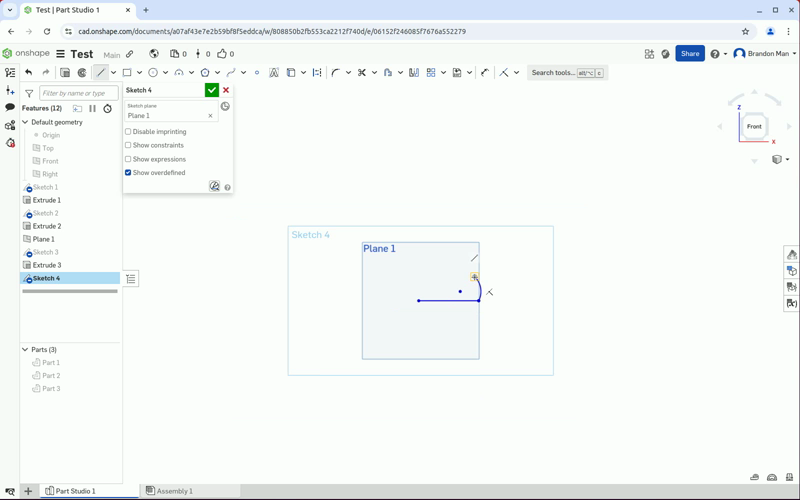
scroll(-6)
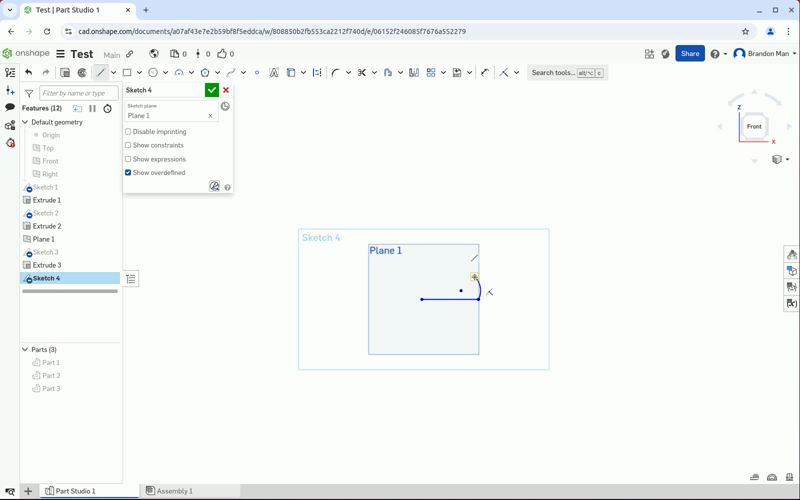
scroll(-6)
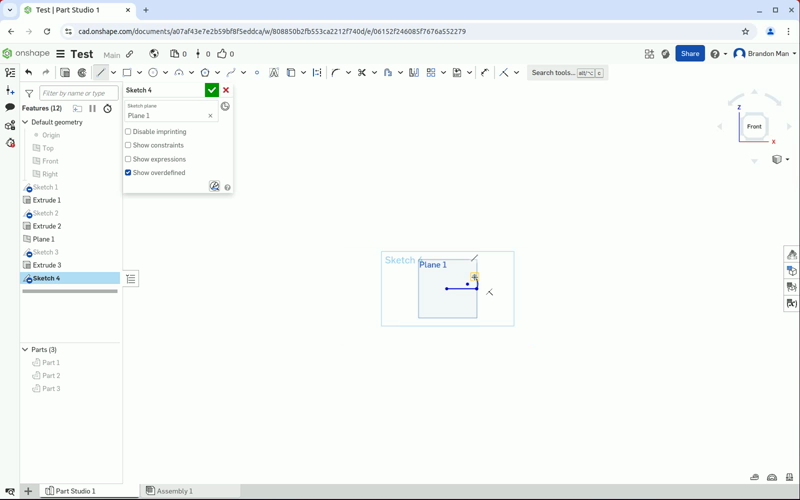
scroll(-6)
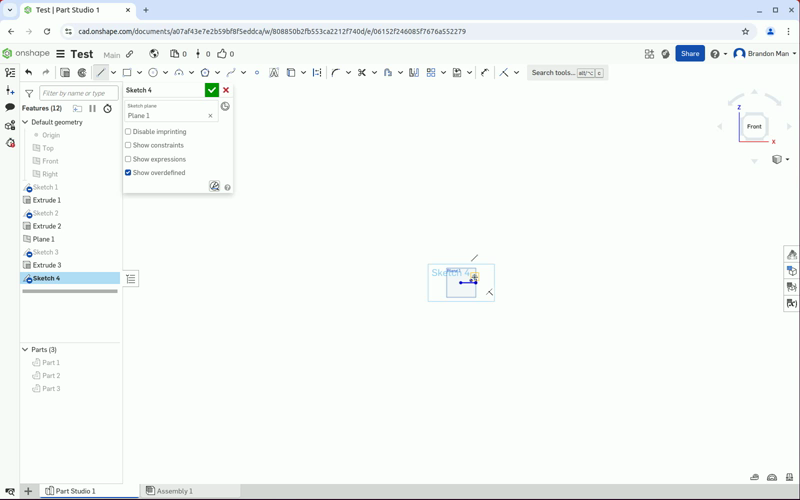
key_down(shift)
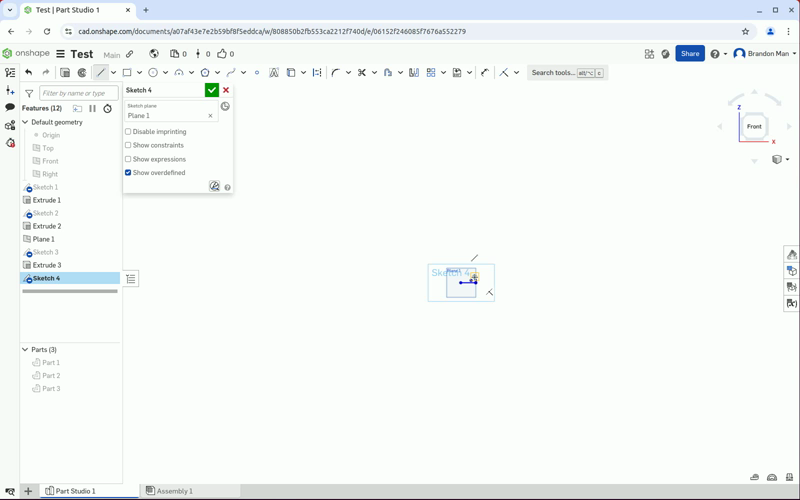
mouse_move(504, 276)
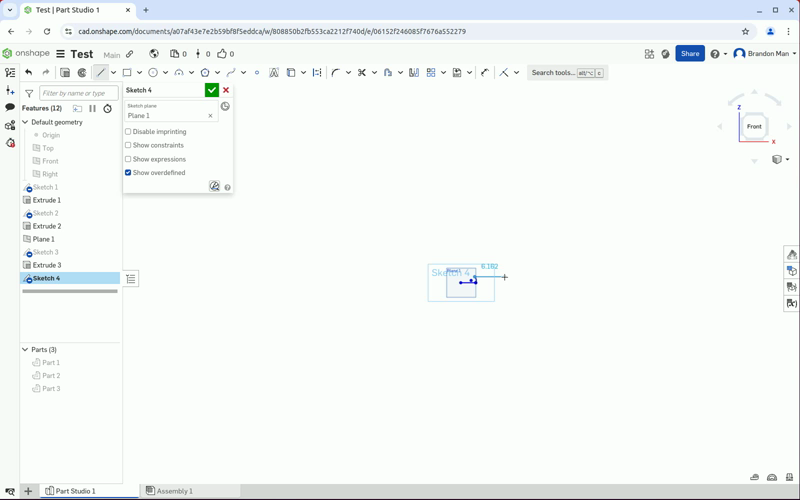
mouse_move(460, 276)
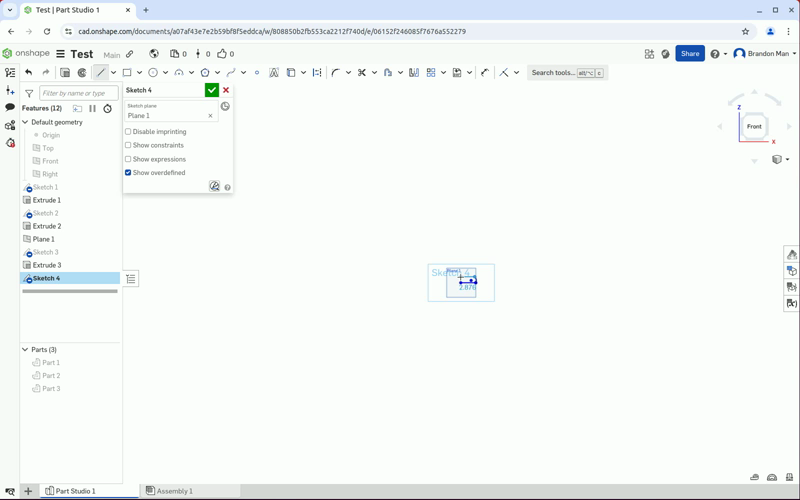
click(460, 276)
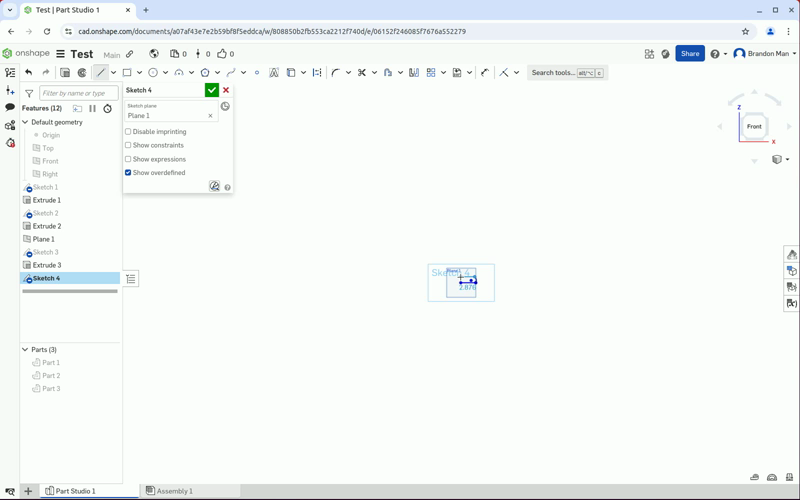
key_up(shift)
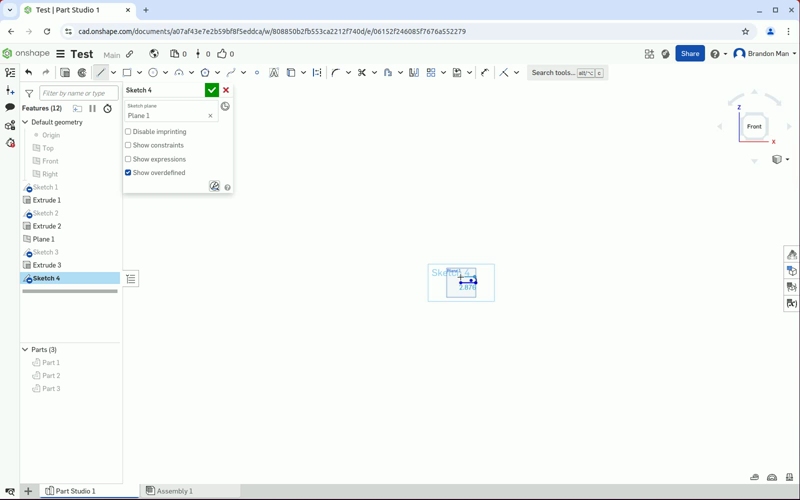
mouse_move(490, 276)
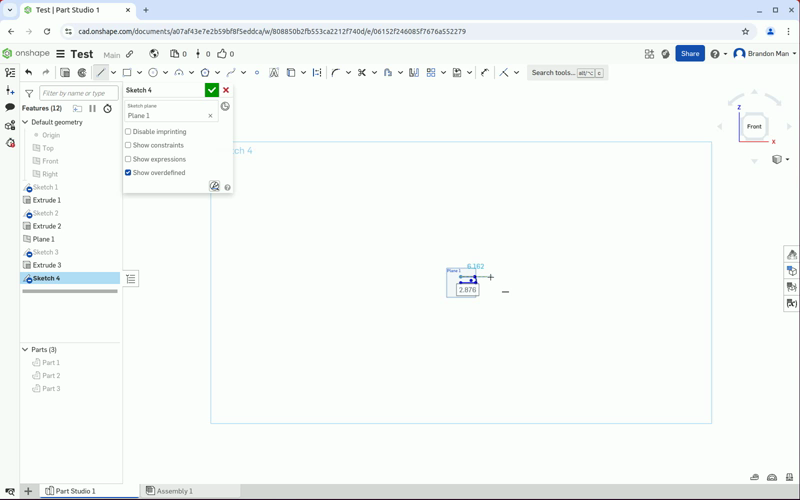
key_down(shift)
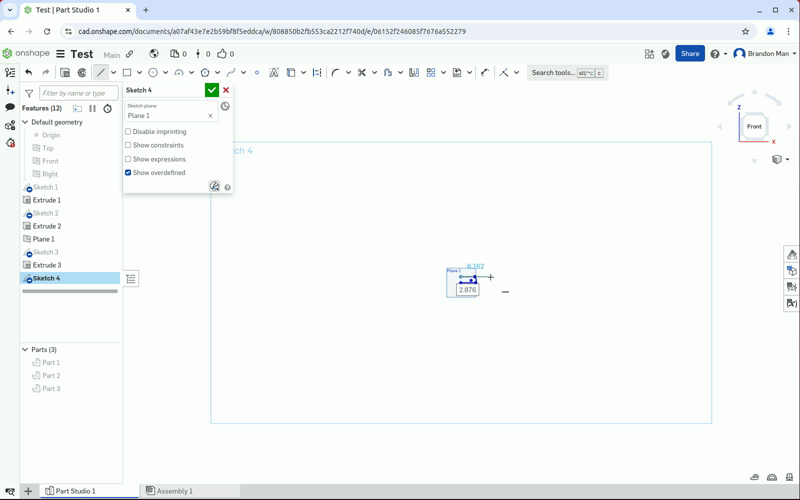
mouse_move(460, 282)
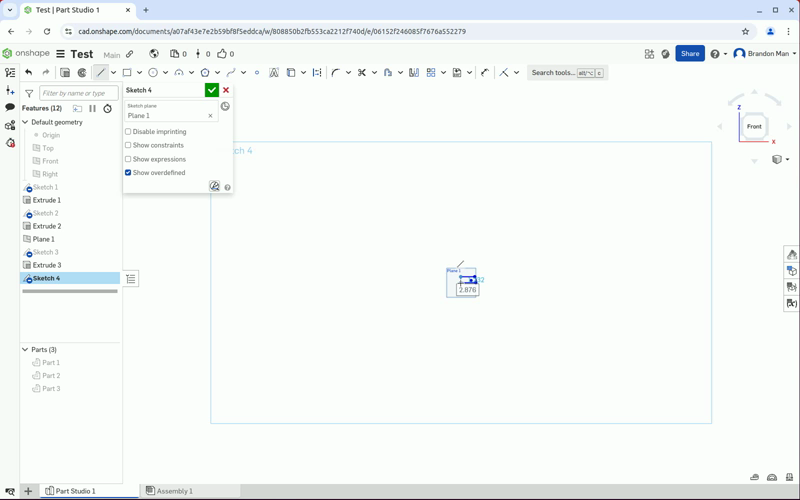
scroll(6)
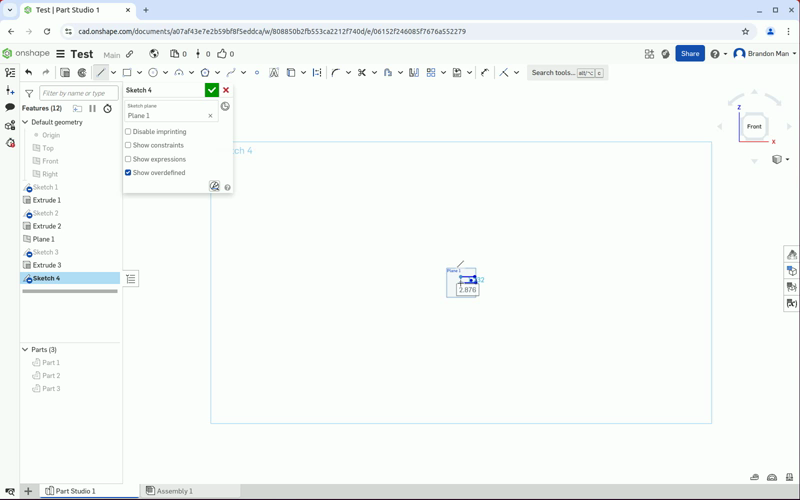
scroll(6)
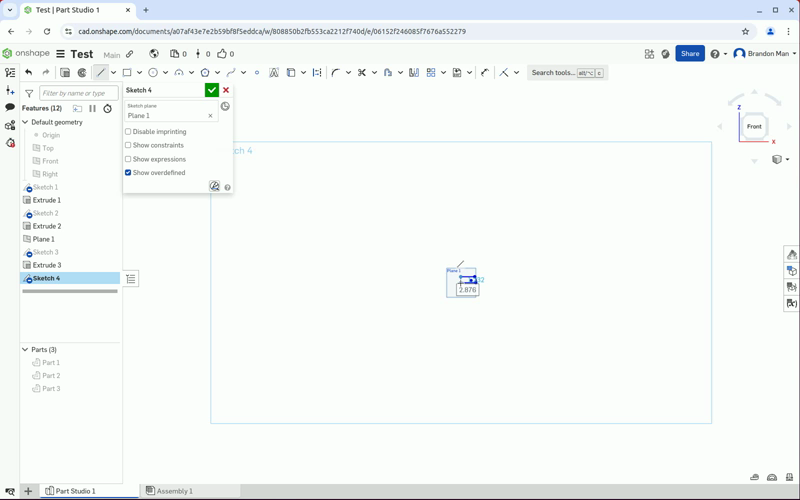
scroll(6)
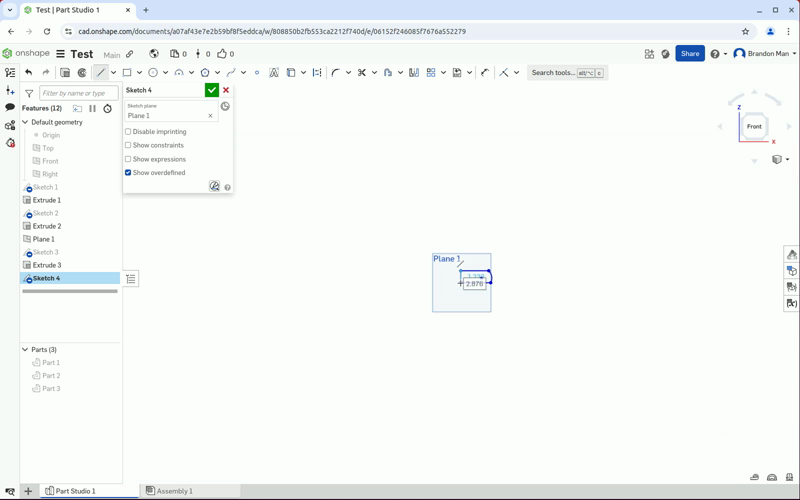
scroll(6)
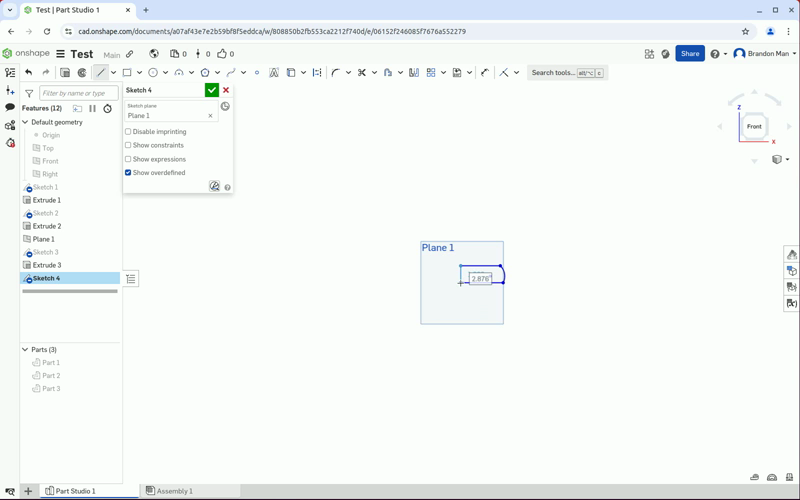
scroll(6)
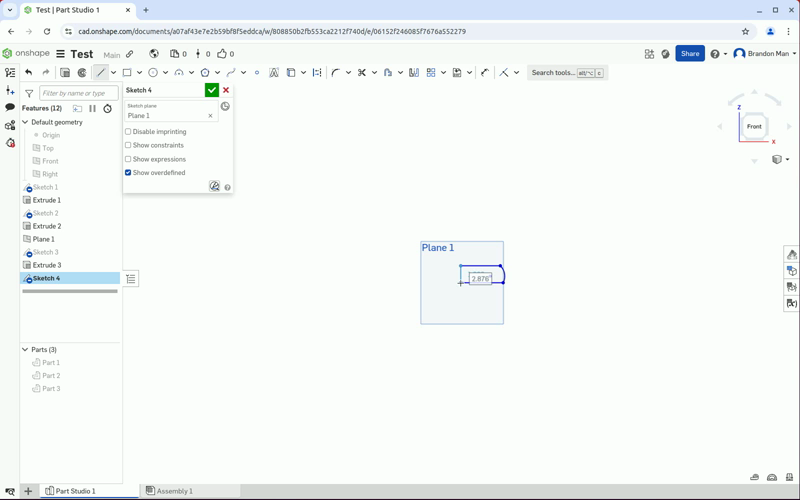
scroll(6)
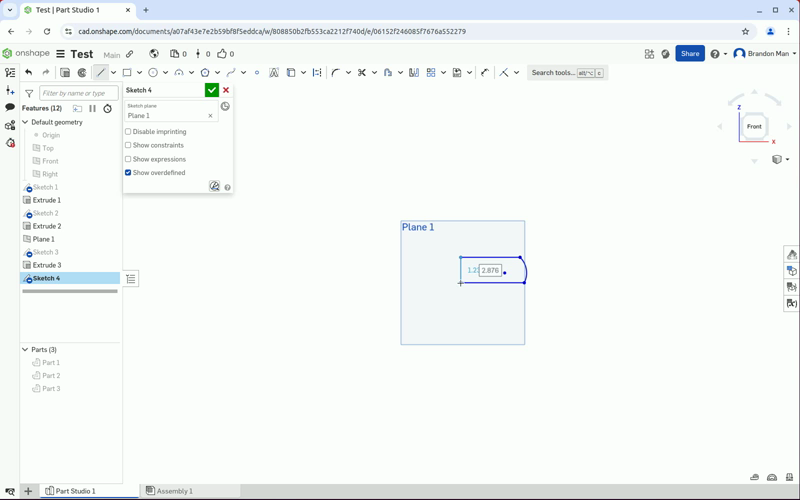
scroll(6)
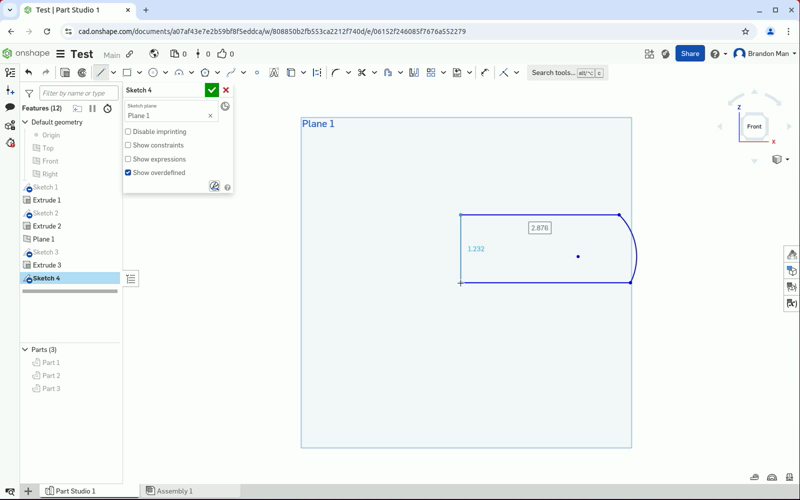
key_up(shift)
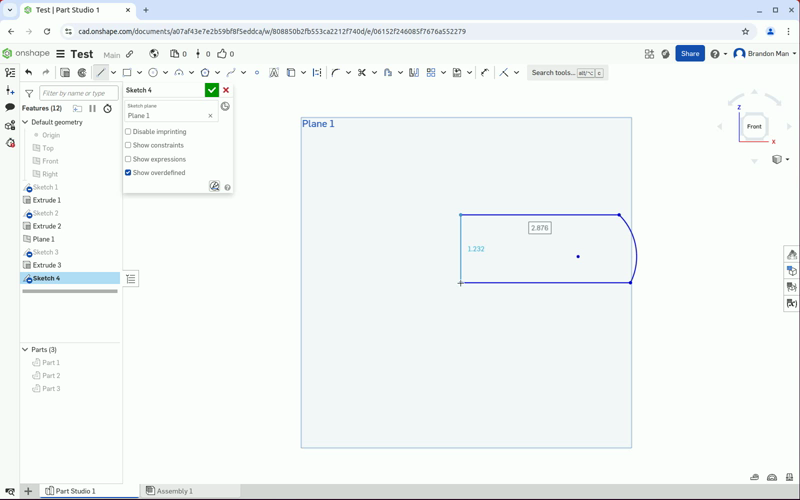
click(460, 282)
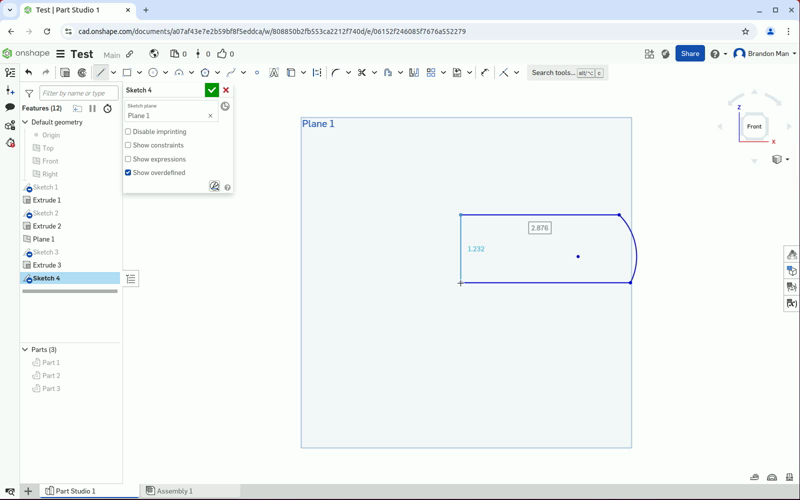
scroll(-6)
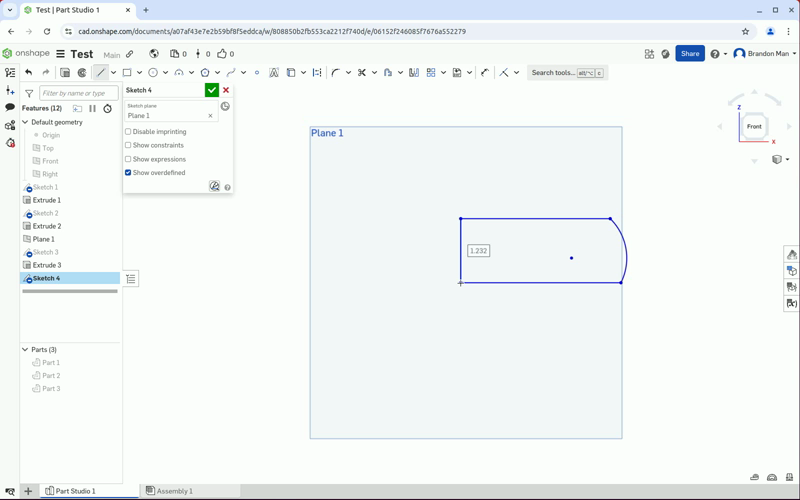
scroll(-6)
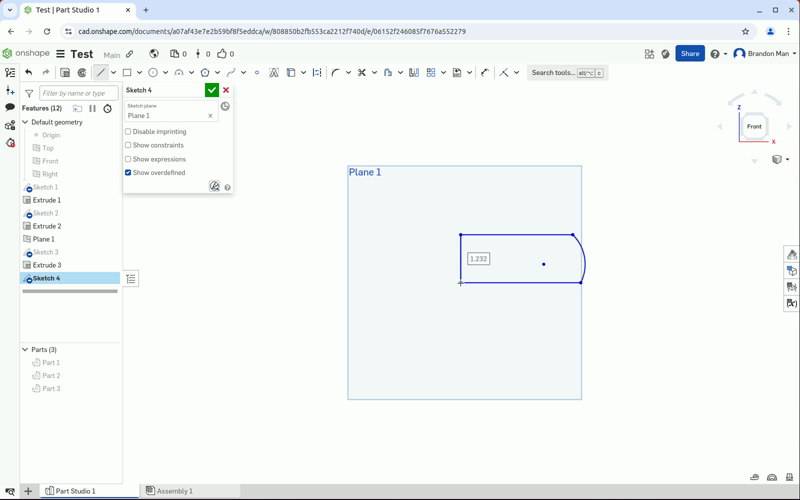
scroll(-6)
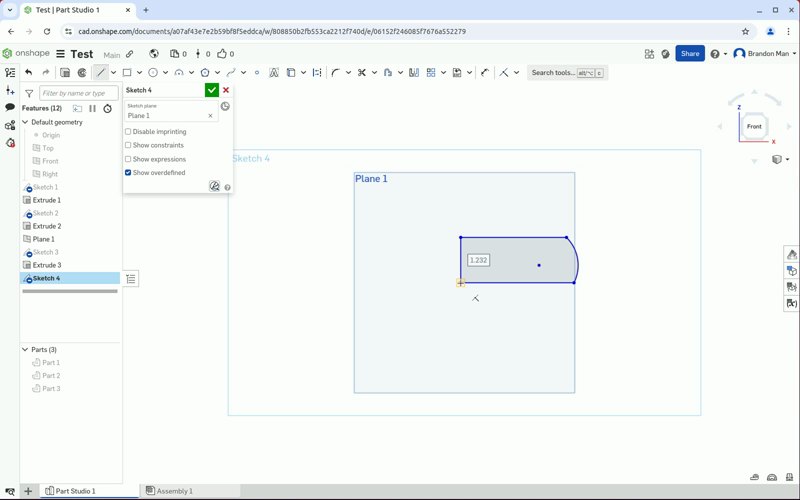
scroll(-6)
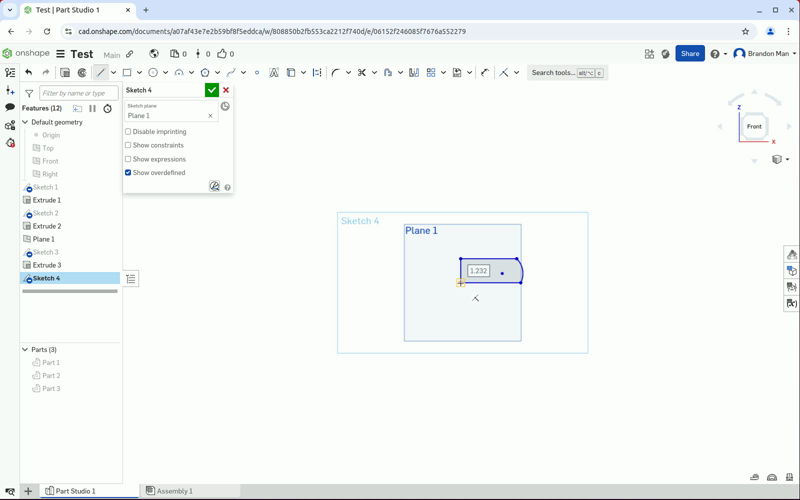
scroll(-6)
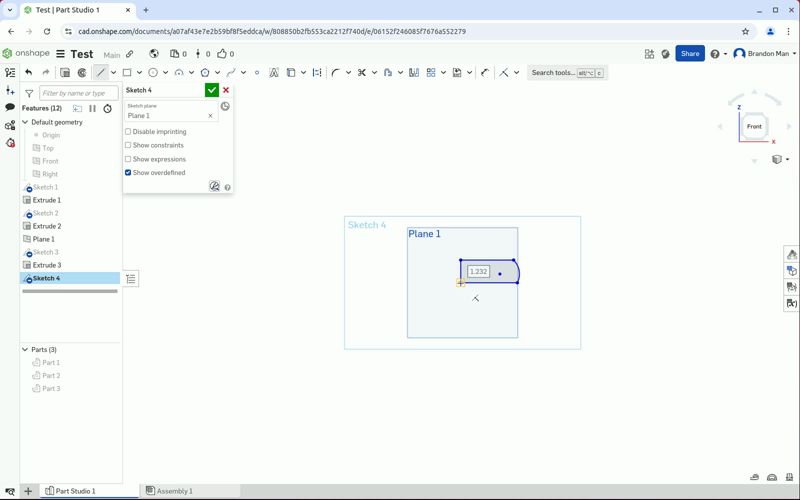
scroll(-6)
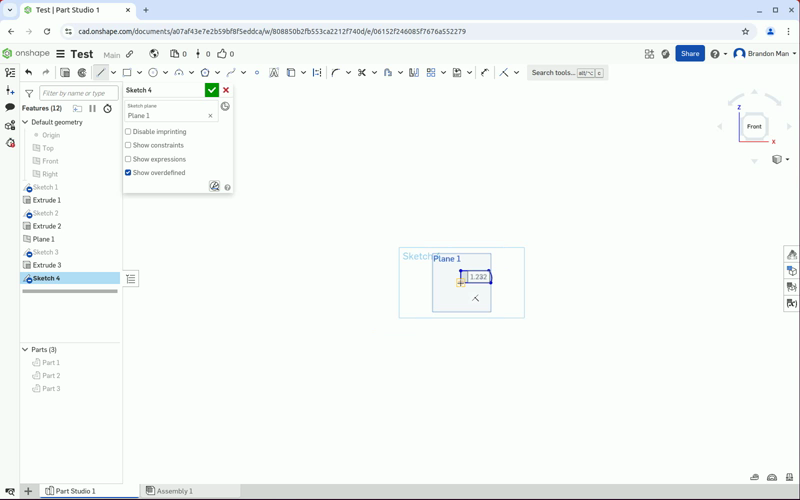
scroll(-6)
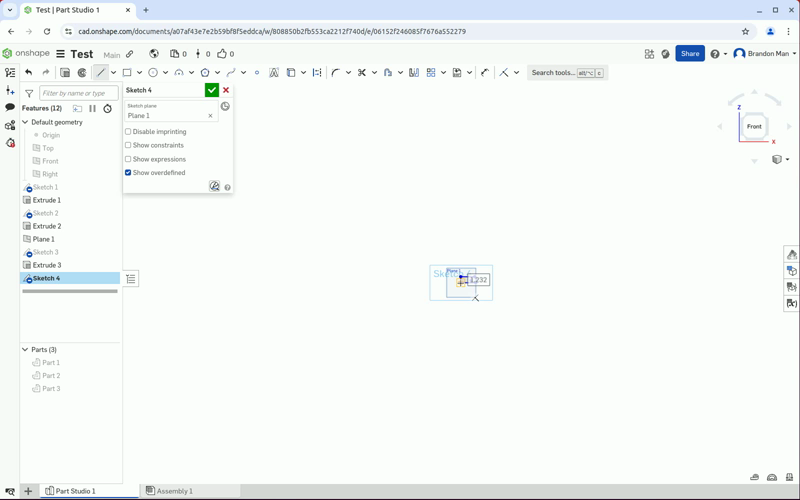
key(esc)
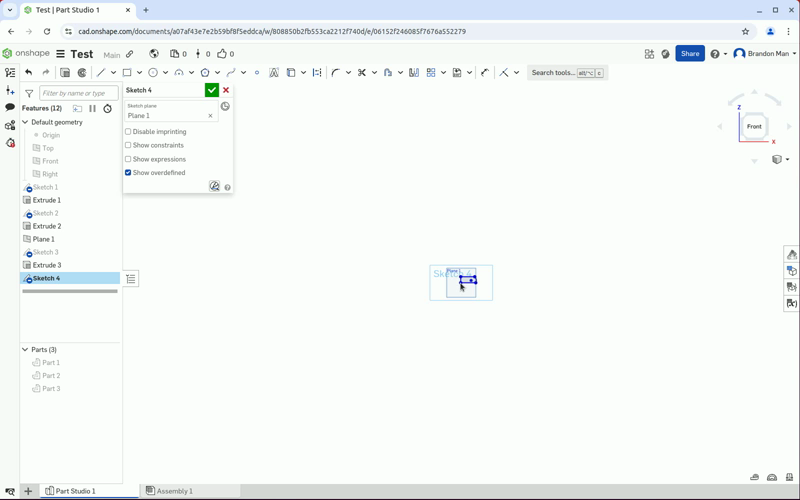
mouse_move(472, 279)
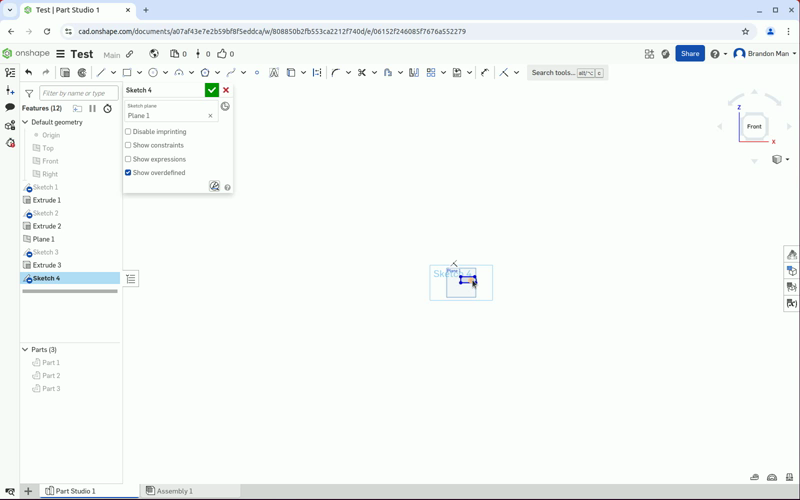
scroll(6)
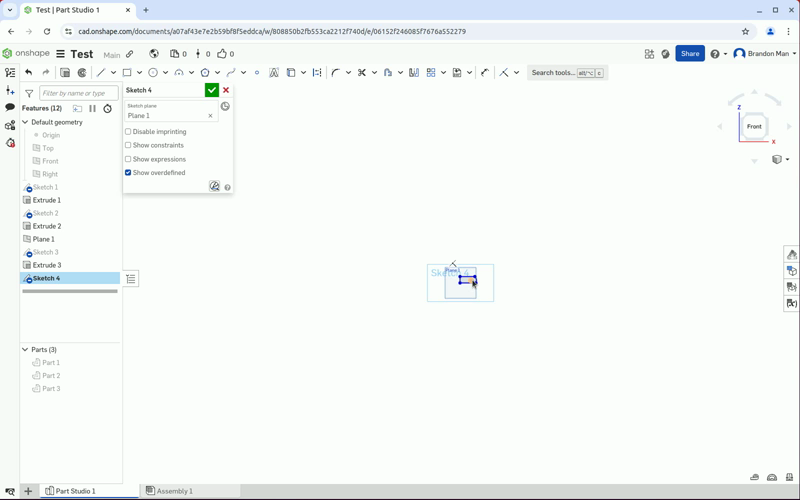
scroll(6)
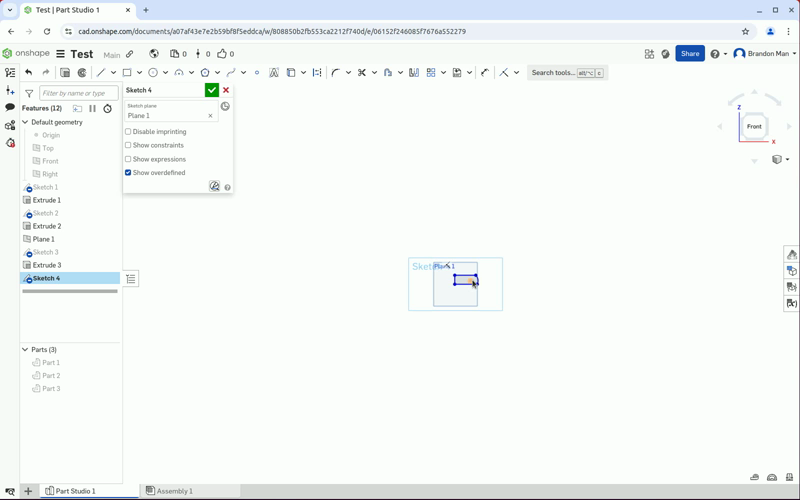
scroll(6)
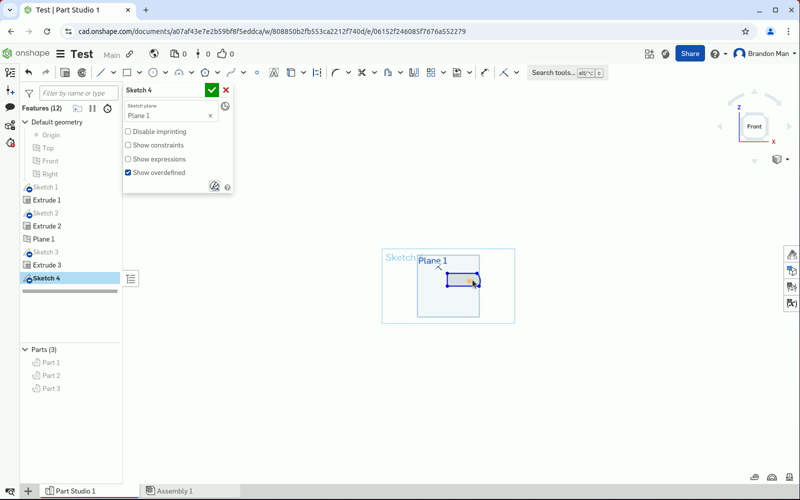
scroll(6)
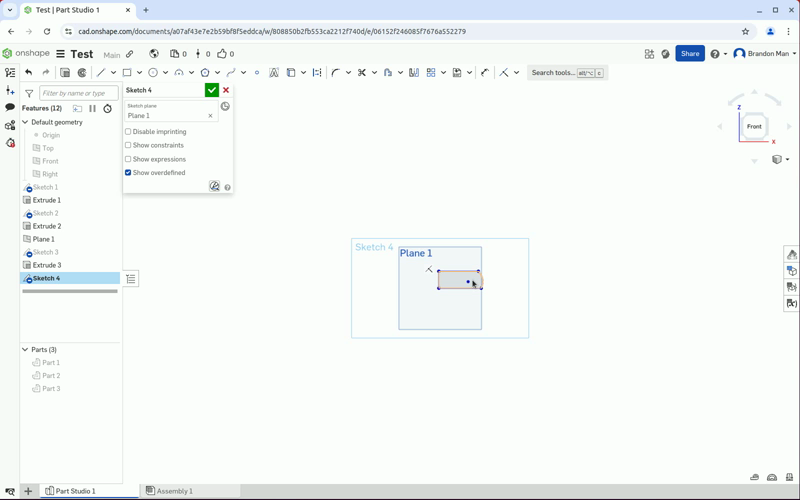
scroll(6)
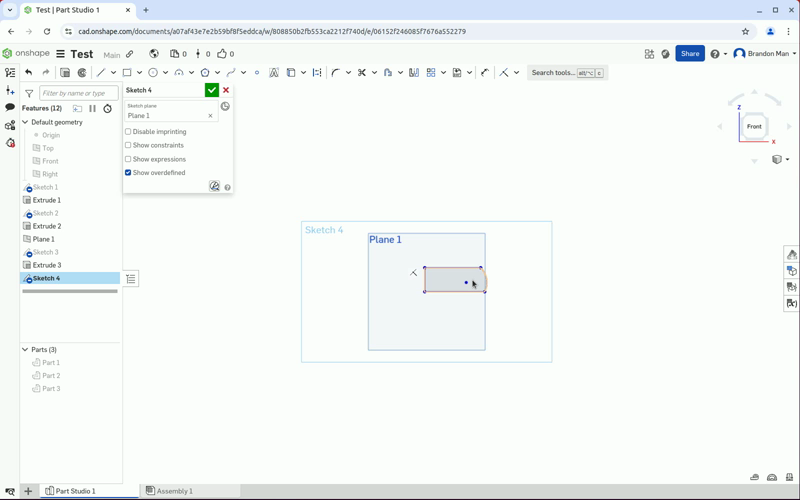
scroll(6)
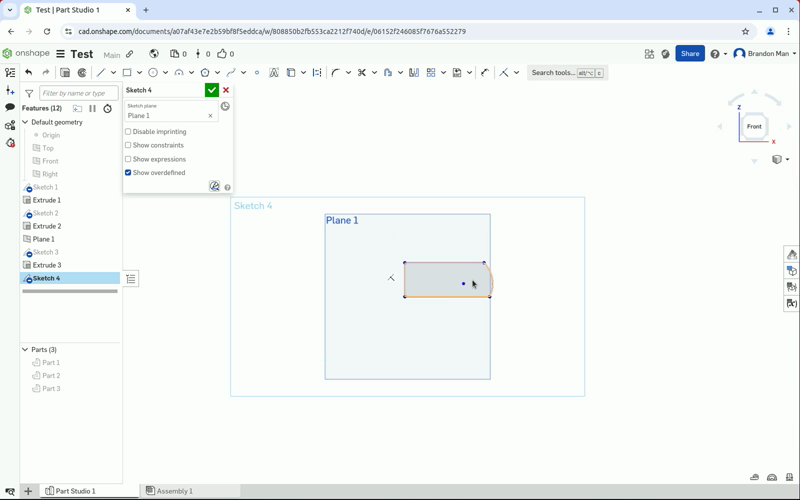
scroll(6)
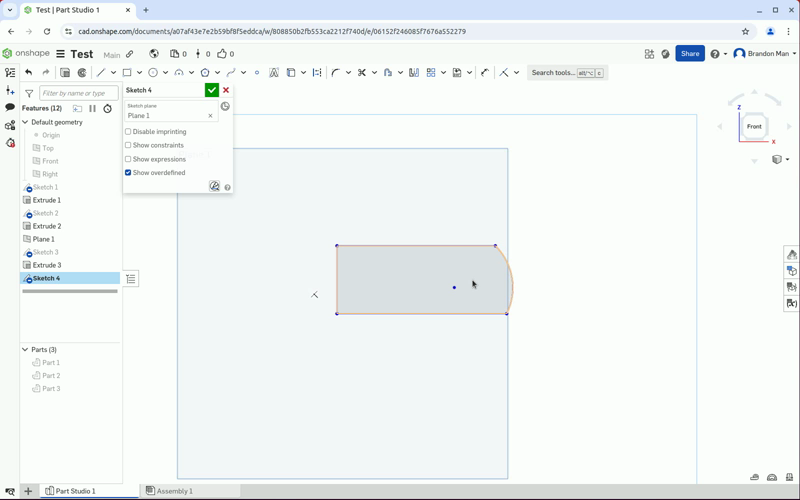
click(472, 279)
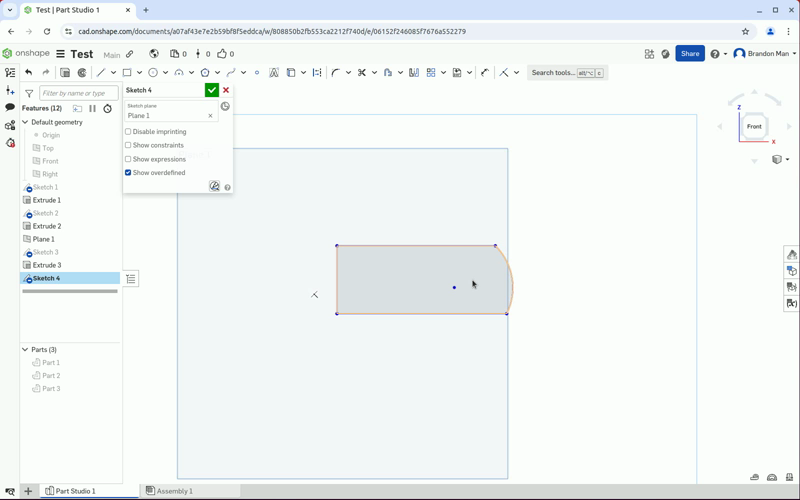
scroll(-6)
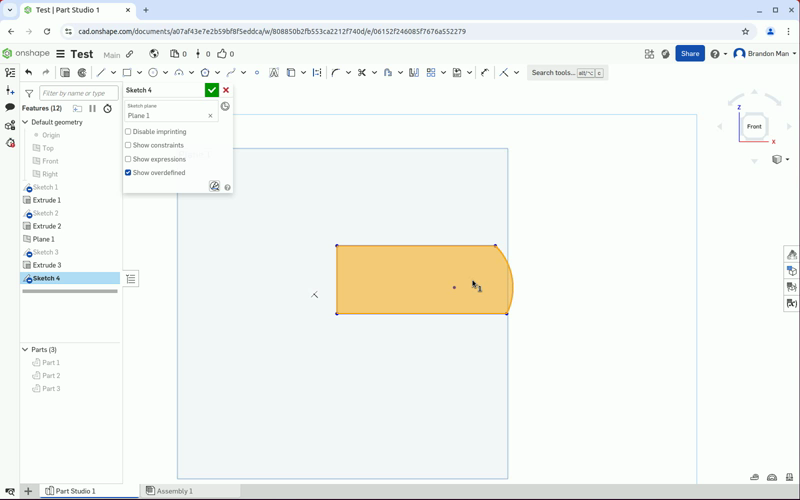
scroll(-6)
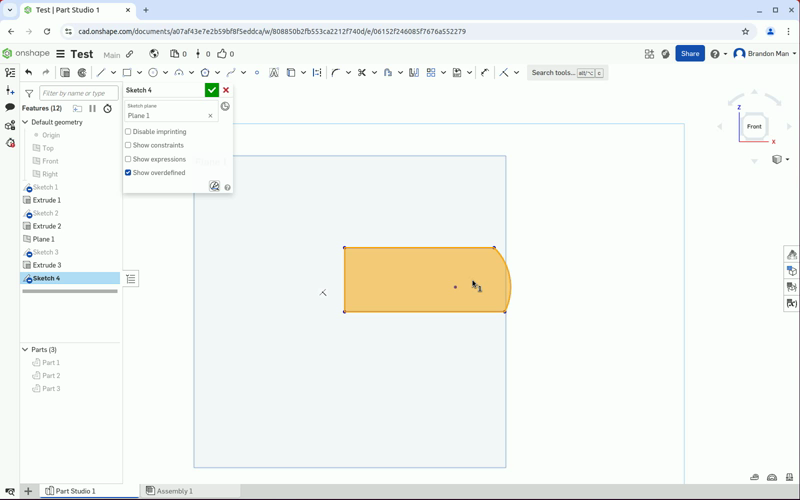
scroll(-6)
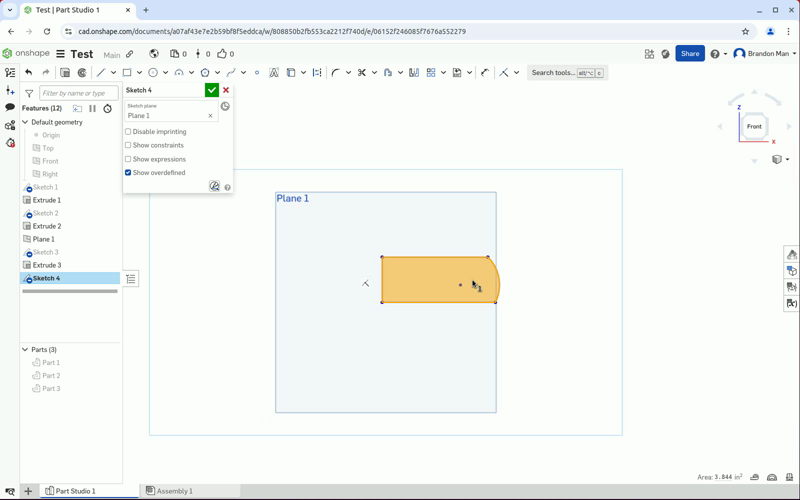
scroll(-6)
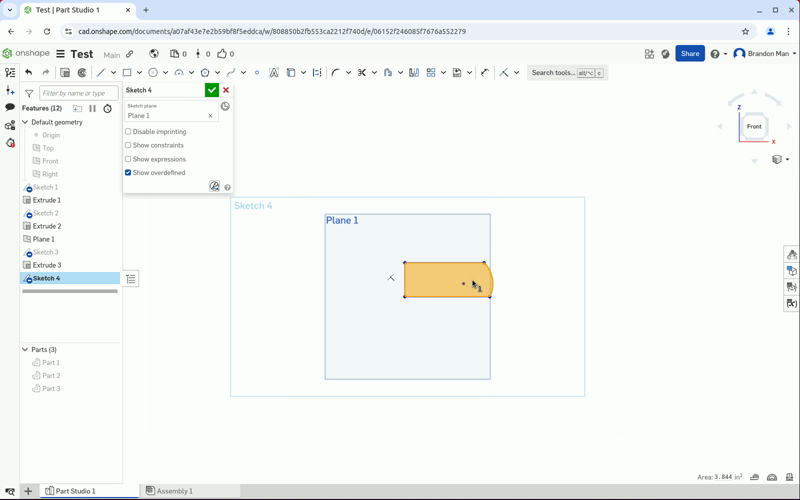
scroll(-6)
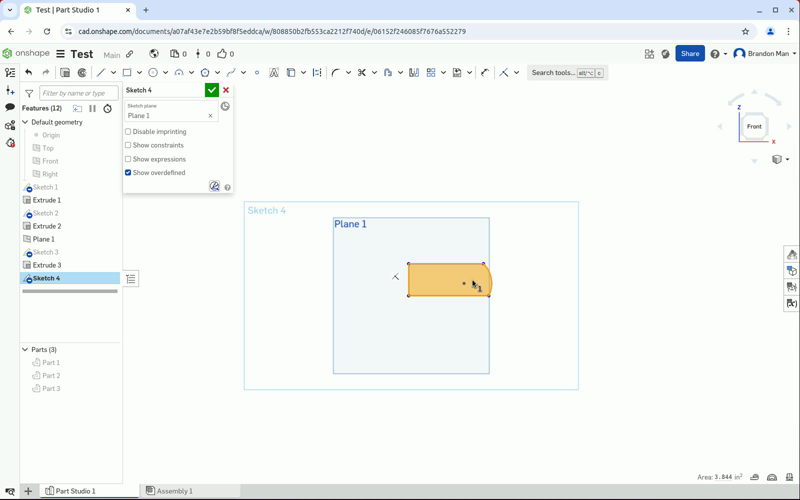
scroll(-6)
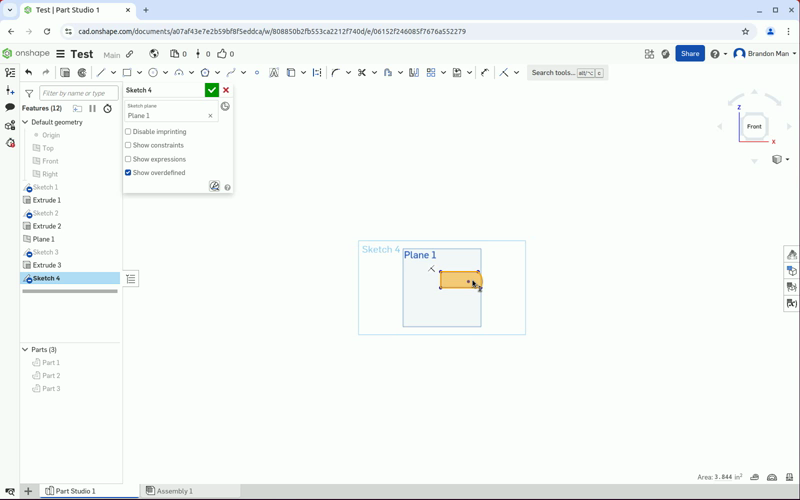
scroll(-6)
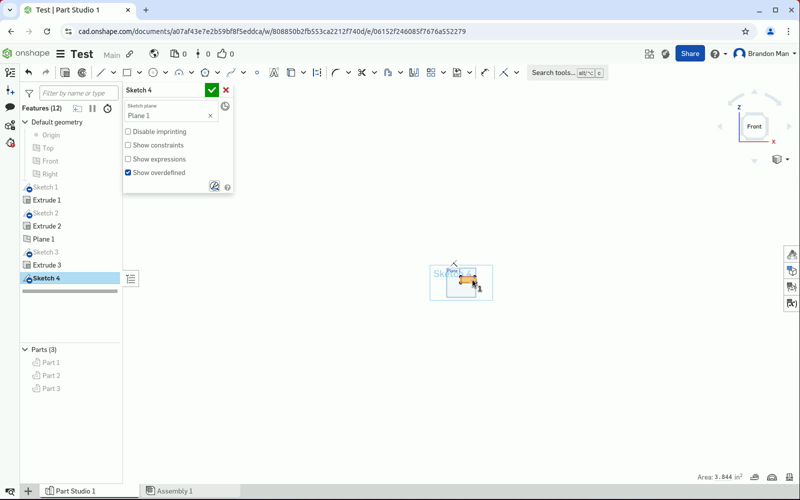
mouse_move(73, 352)
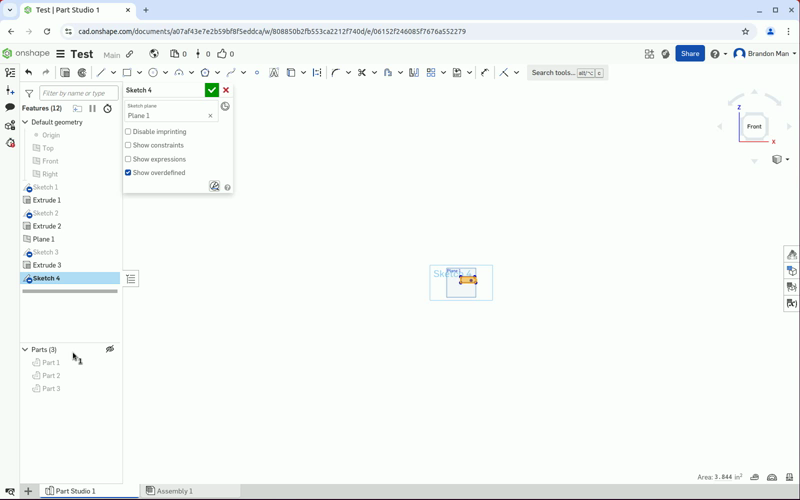
key(shift+y)
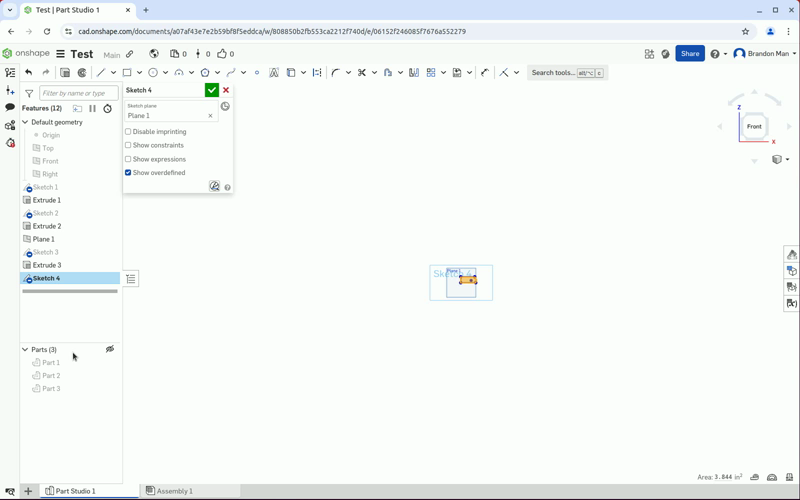
key(shift+e)
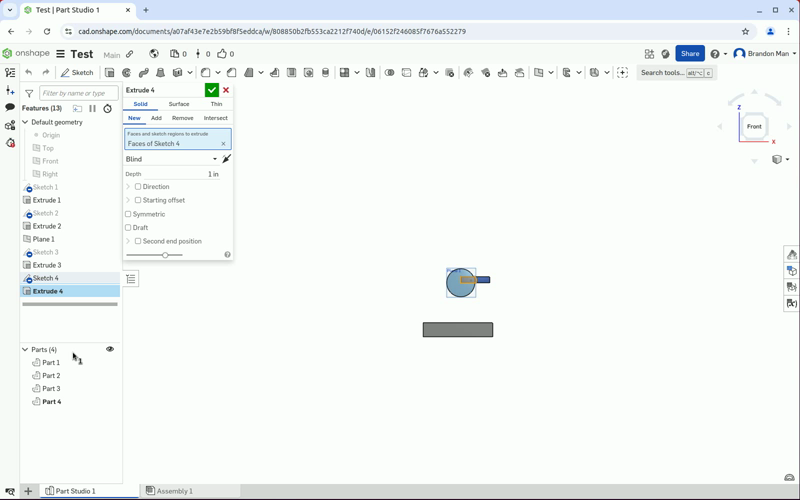
mouse_move(143, 106)
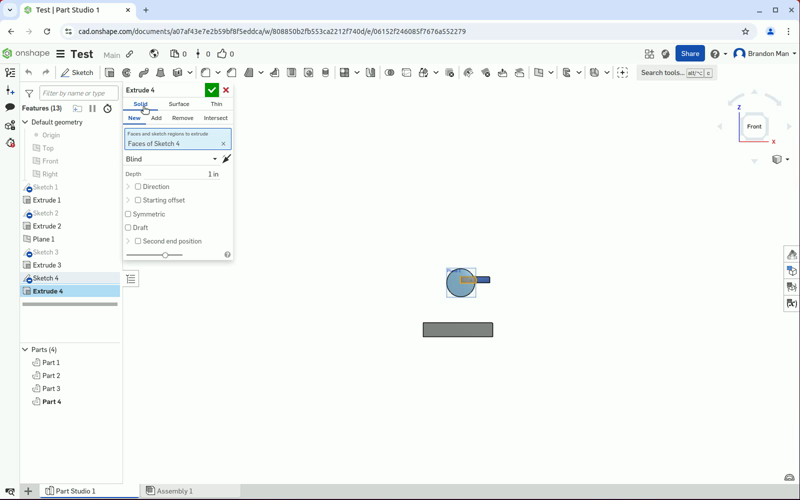
click(143, 106)
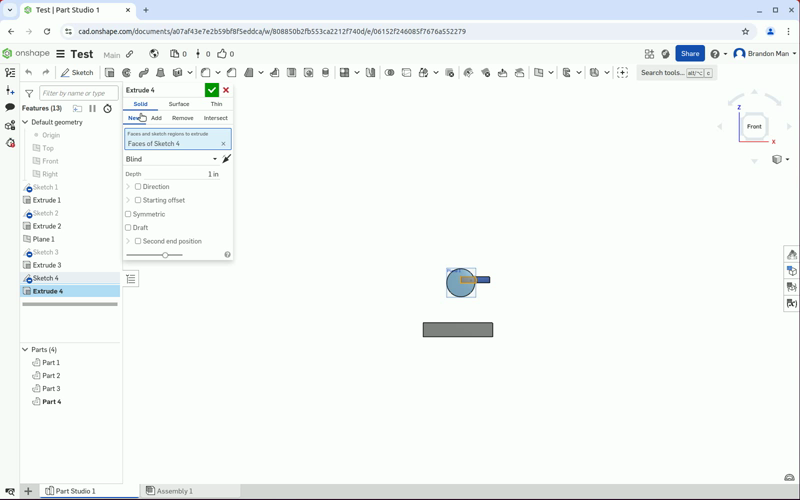
mouse_move(137, 120)
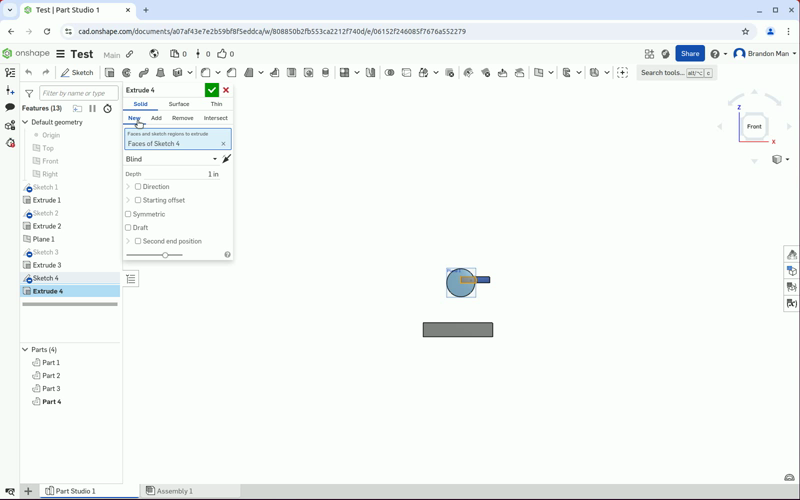
click(137, 120)
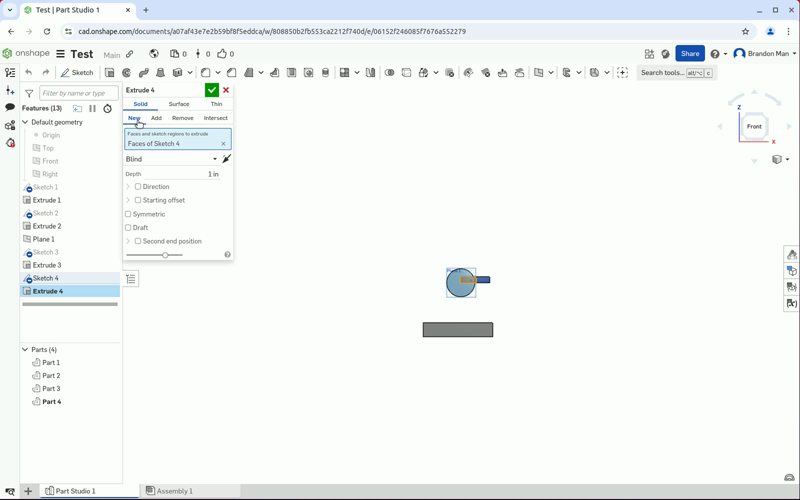
key(tab, 4)
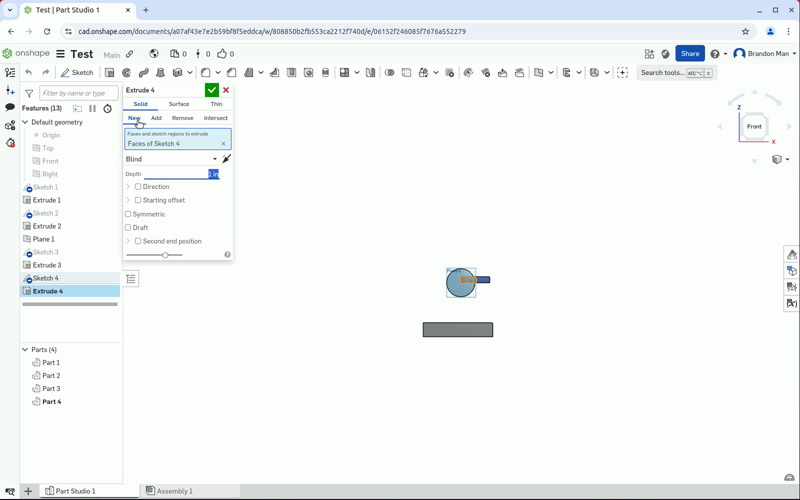
text(0.481)
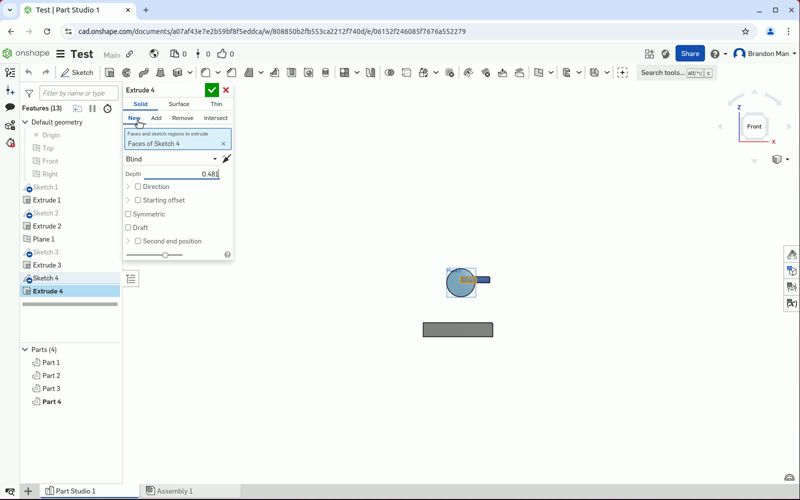
key(enter)
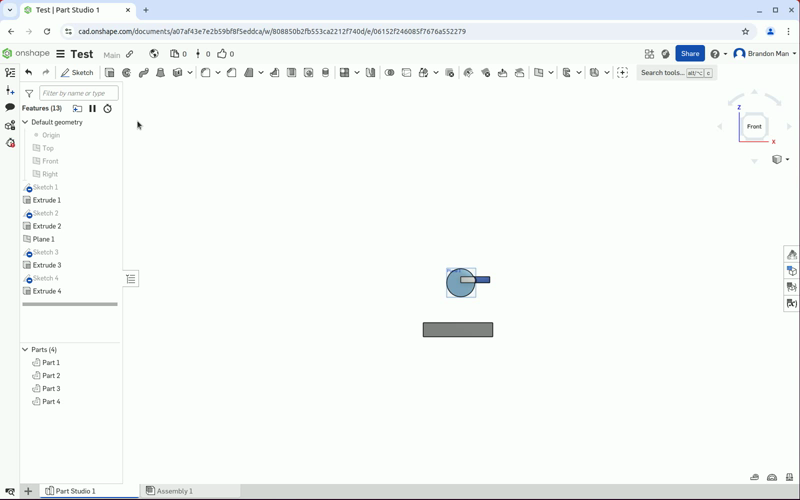
key(shift+h)
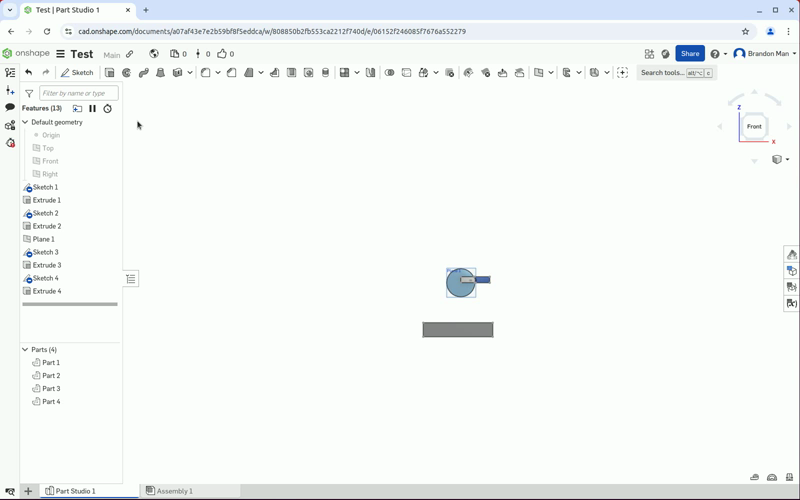
key(shift+h)
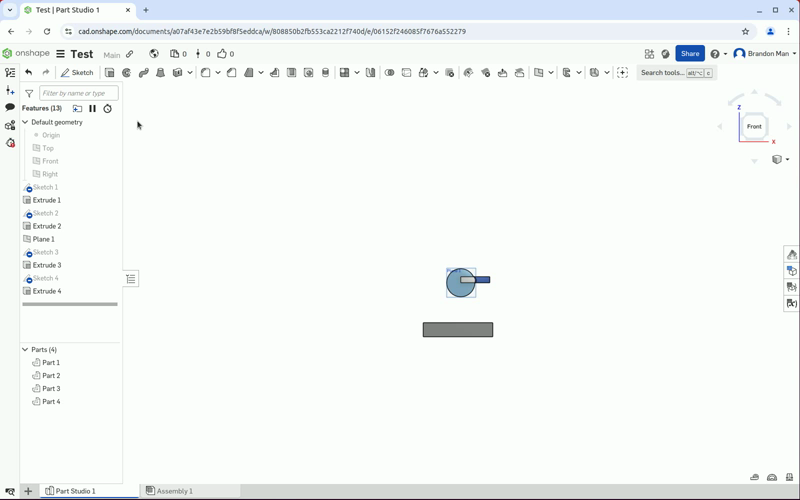
mouse_move(73, 189)
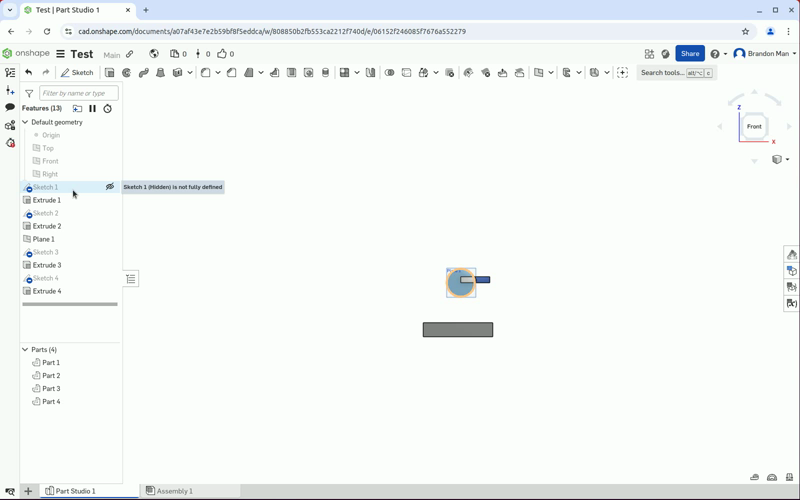
click(73, 189)
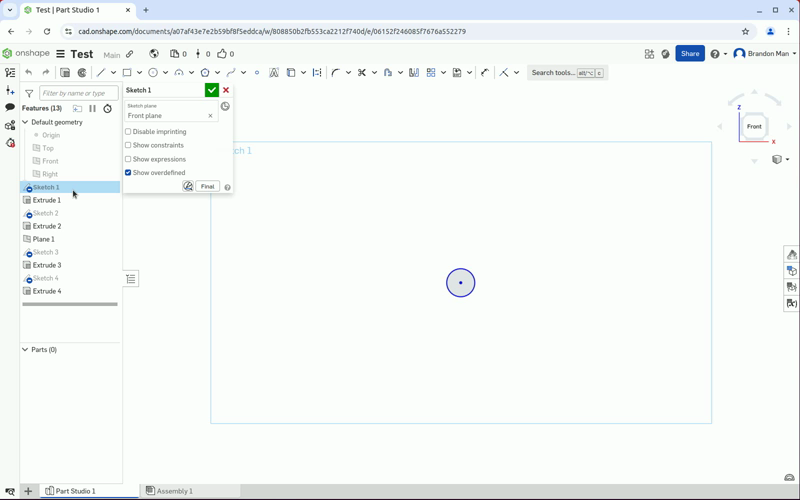
mouse_move(229, 92)
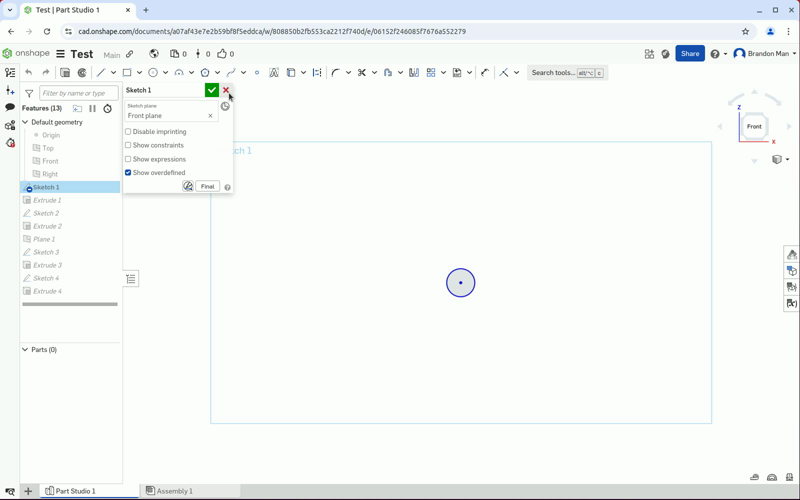
click(229, 92)
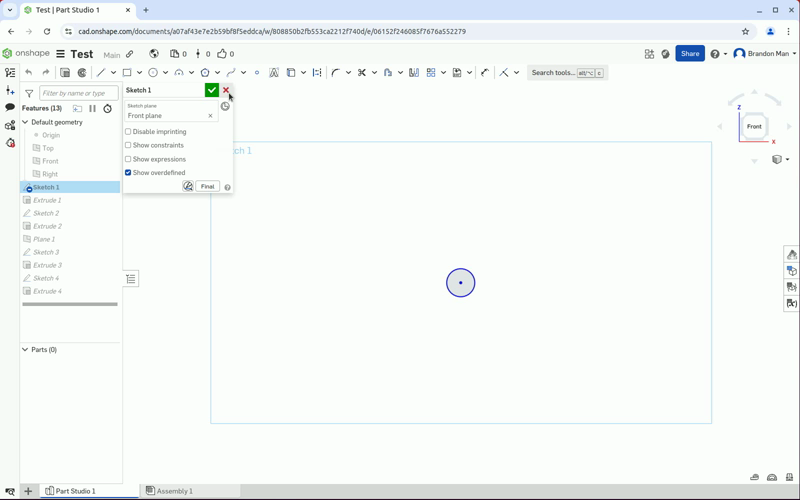
key(shift+s)
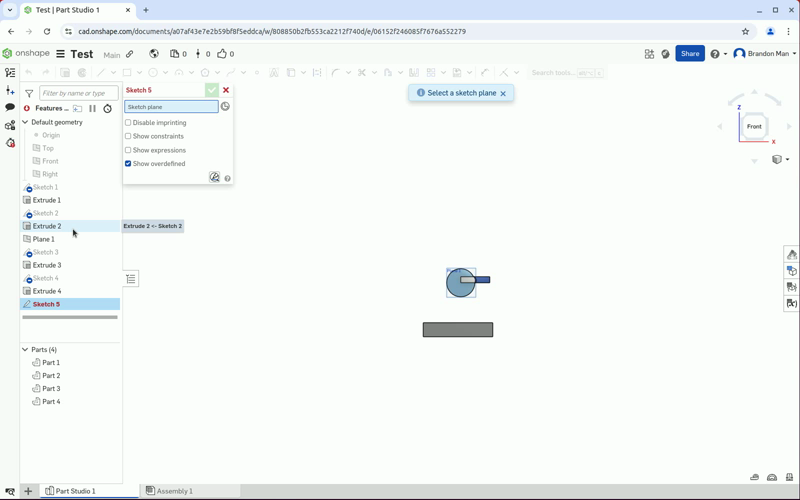
scroll(3)
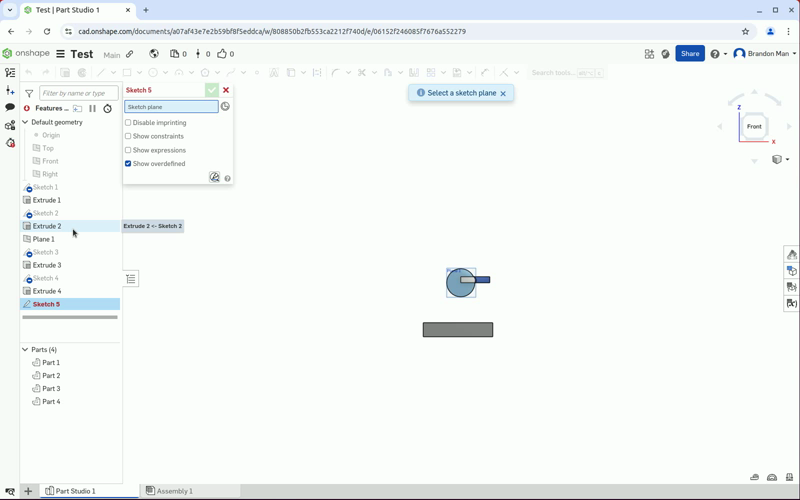
mouse_move(73, 163)
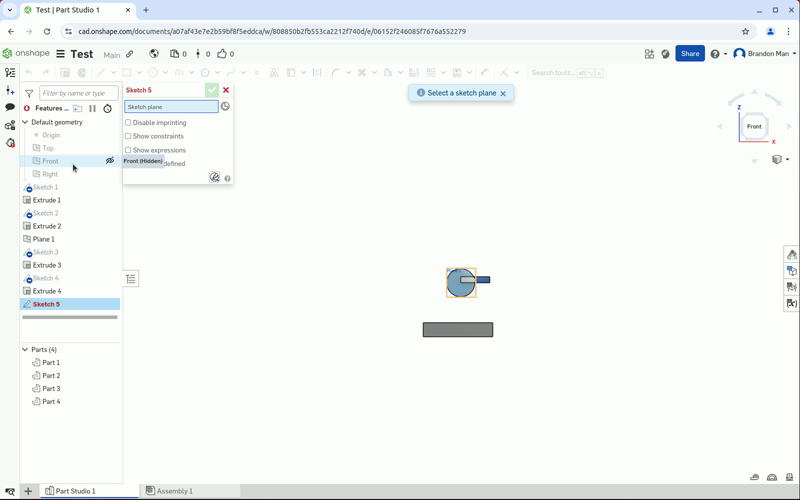
click(73, 163)
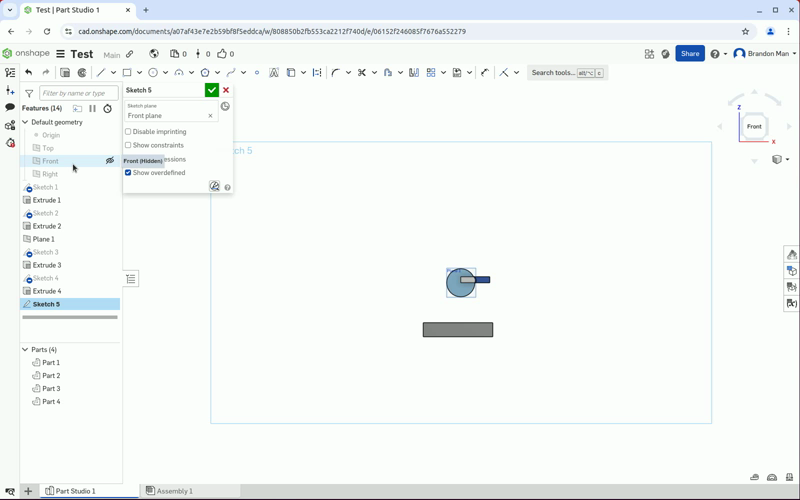
mouse_move(73, 352)
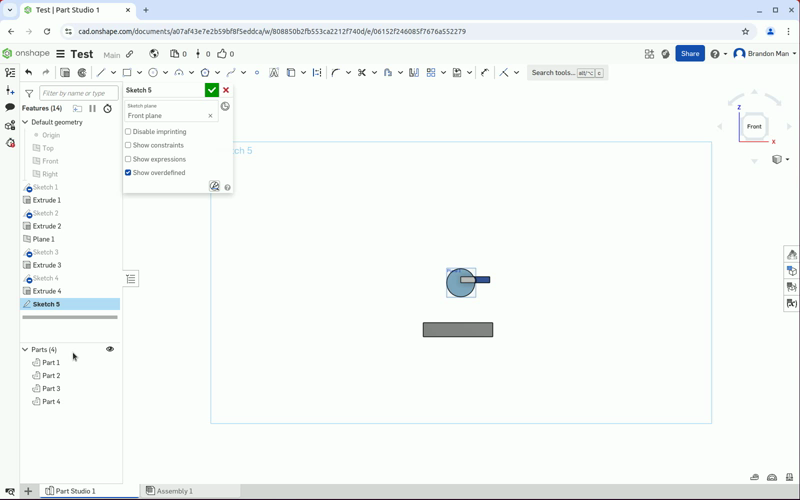
key(y)
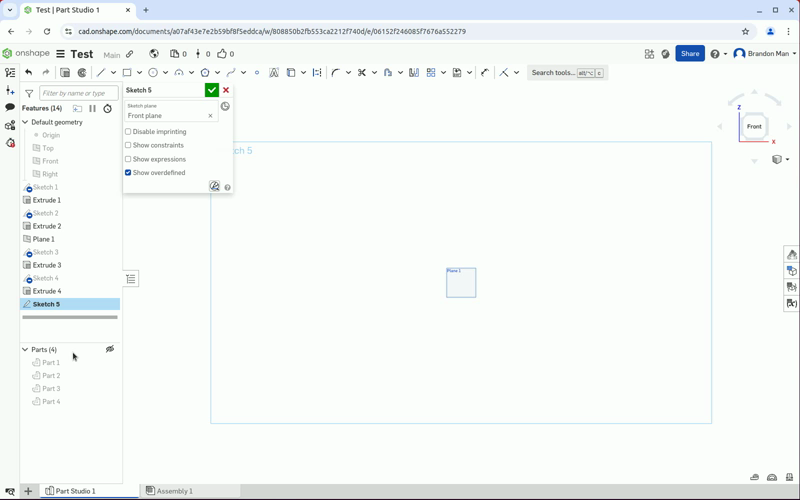
key(l)
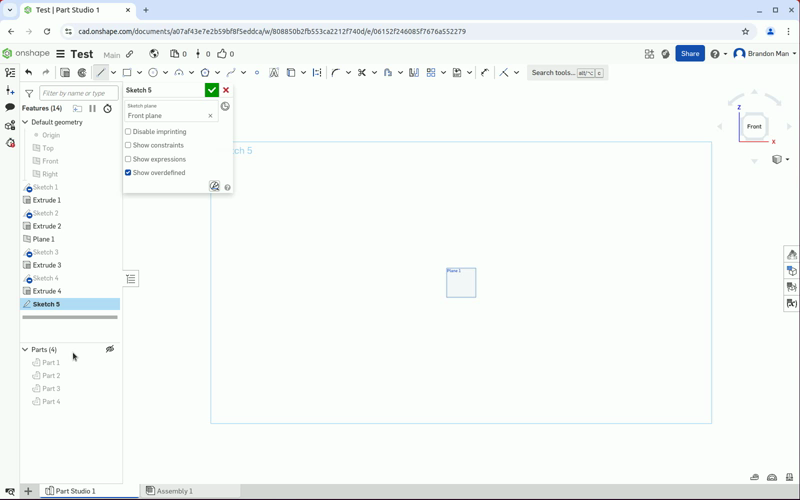
key_down(shift)
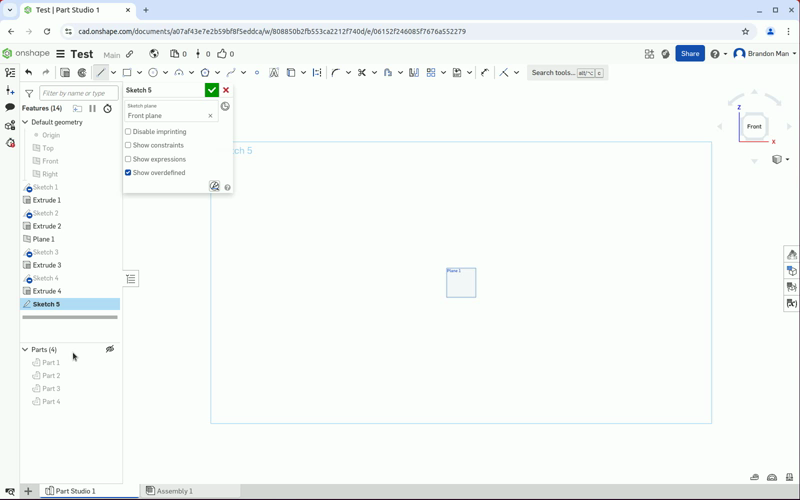
mouse_move(453, 259)
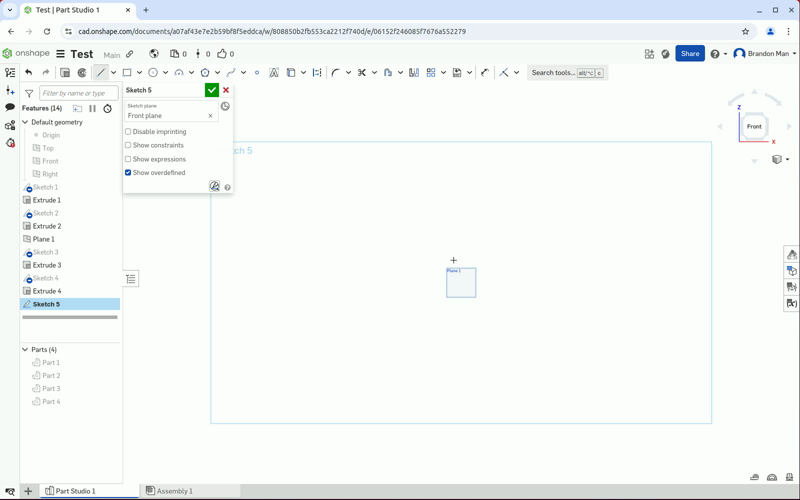
click(453, 259)
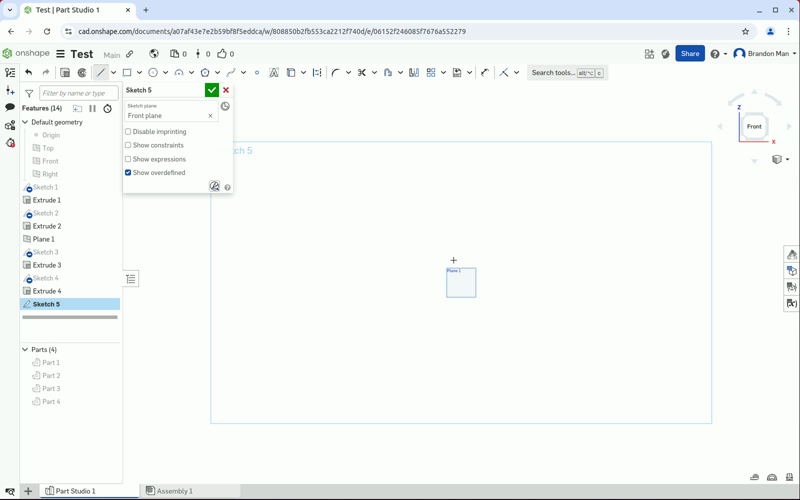
key_up(shift)
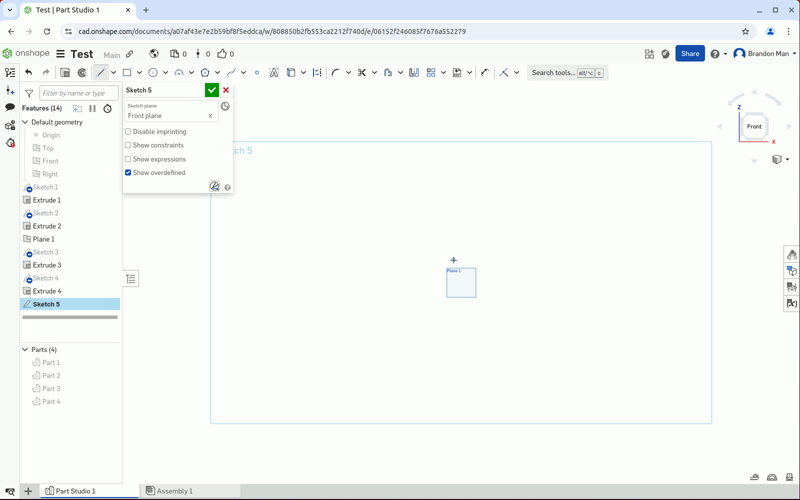
key_down(shift)
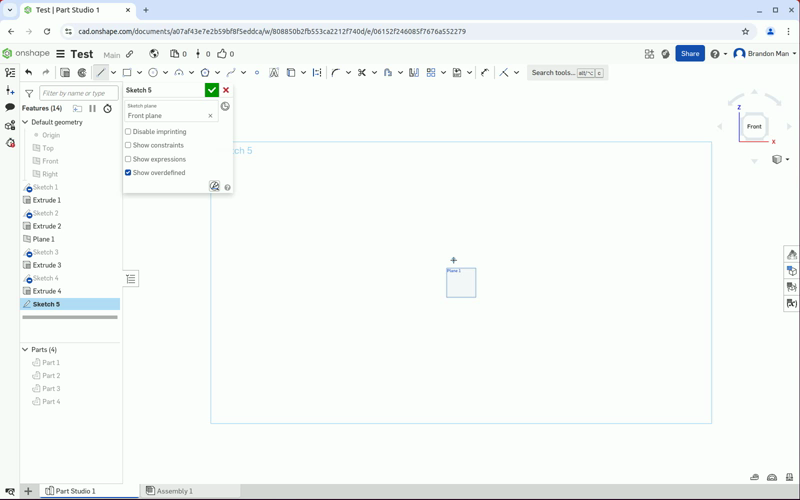
mouse_move(483, 259)
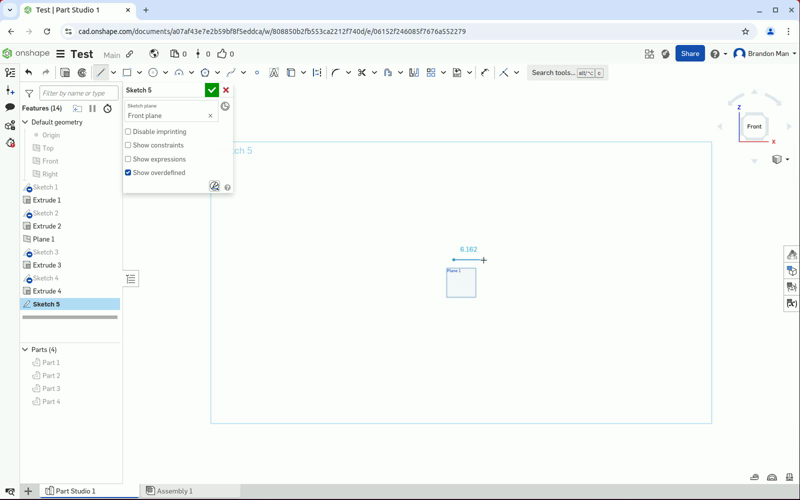
mouse_move(468, 259)
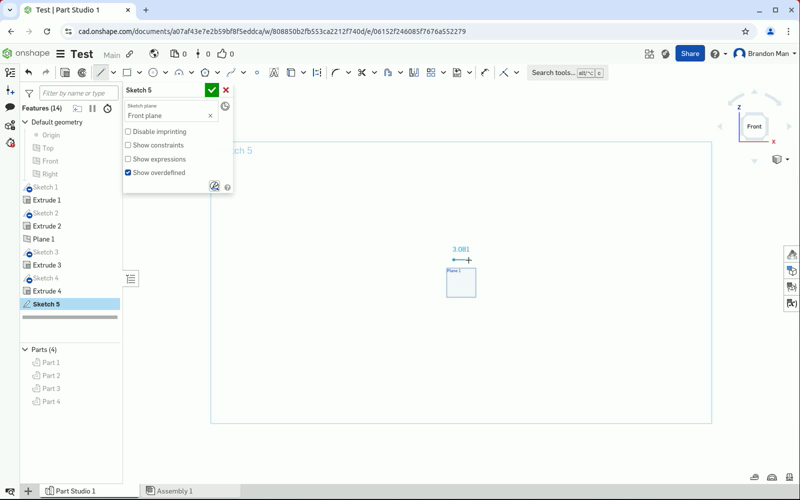
click(468, 259)
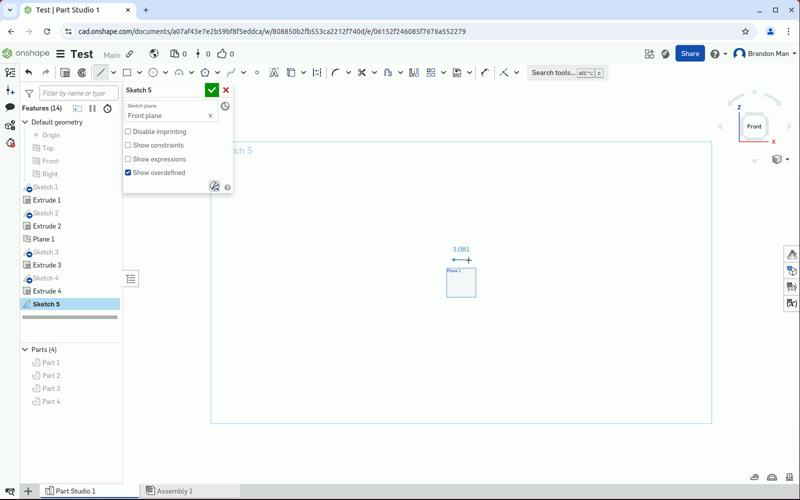
key_up(shift)
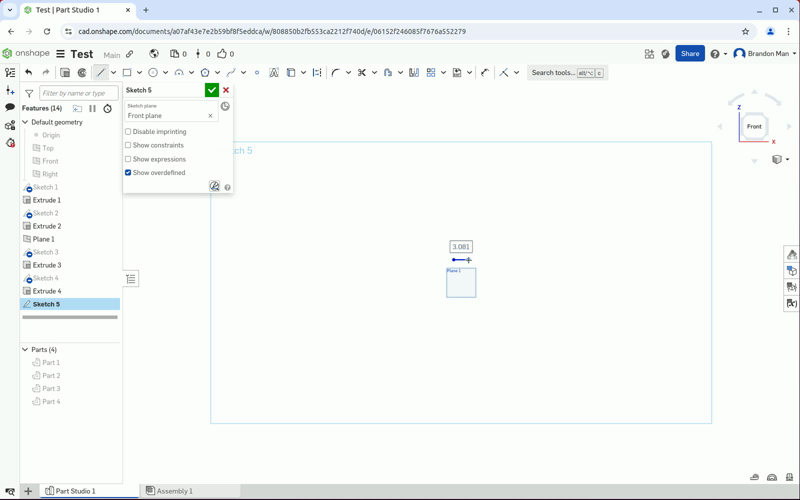
key_down(shift)
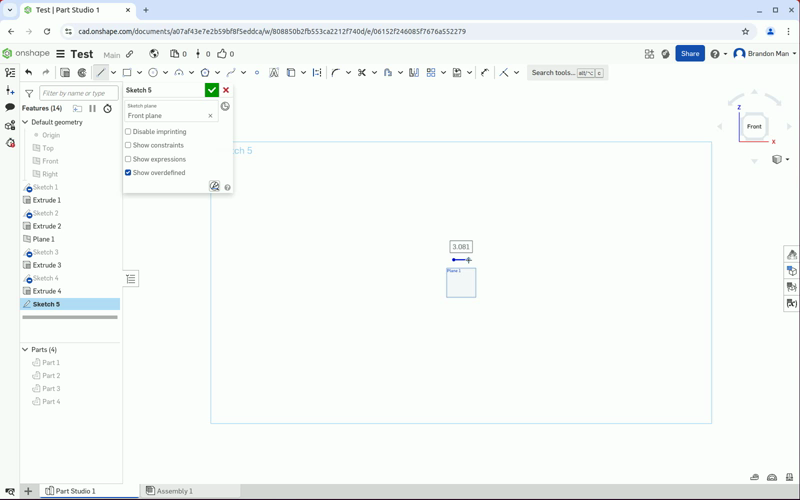
mouse_move(498, 259)
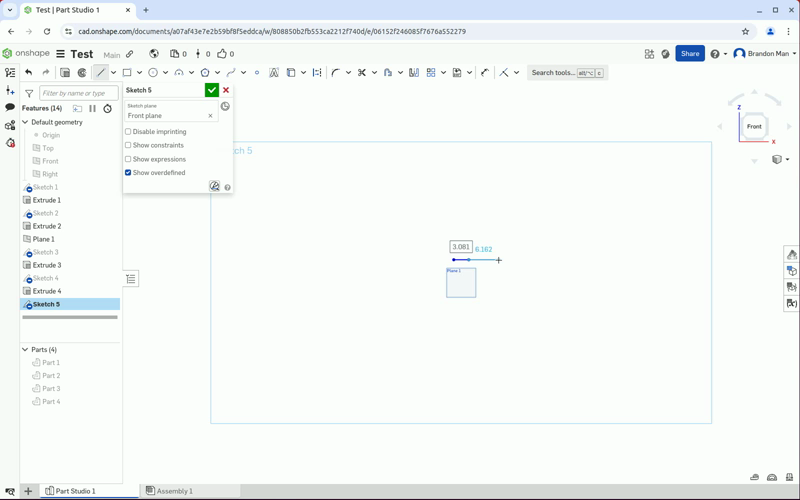
mouse_move(468, 244)
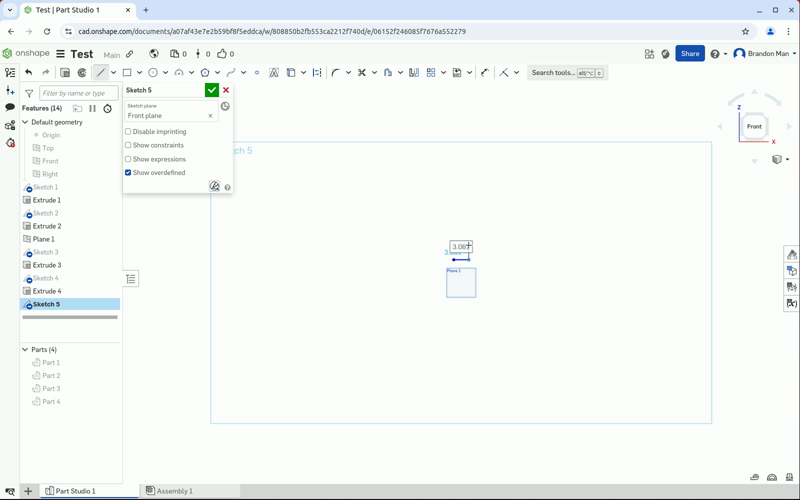
click(468, 244)
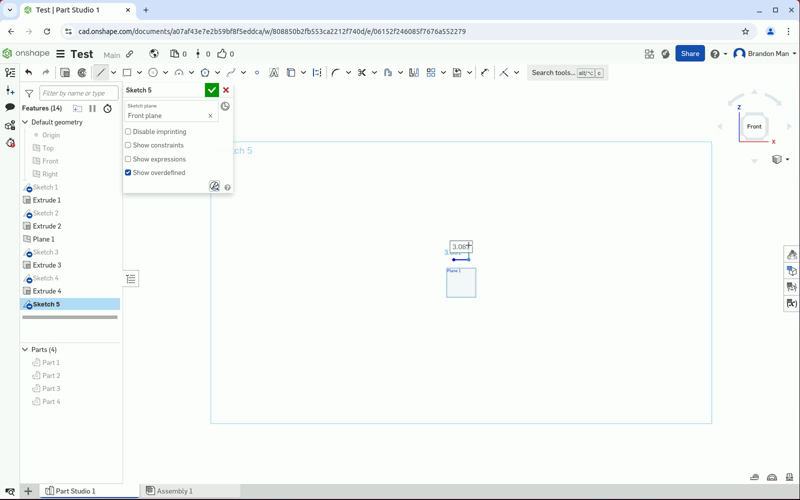
key_up(shift)
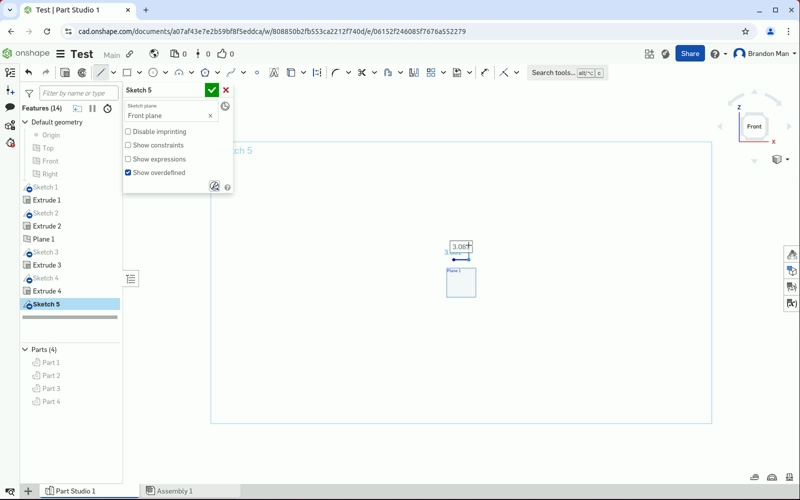
key_down(shift)
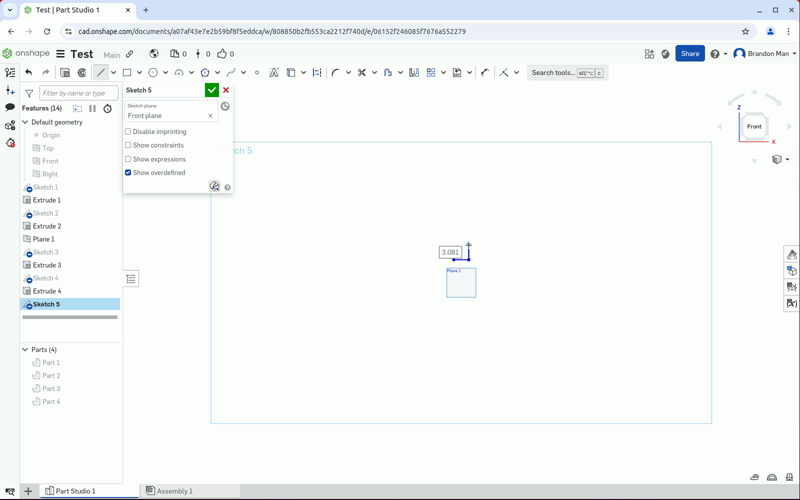
mouse_move(498, 244)
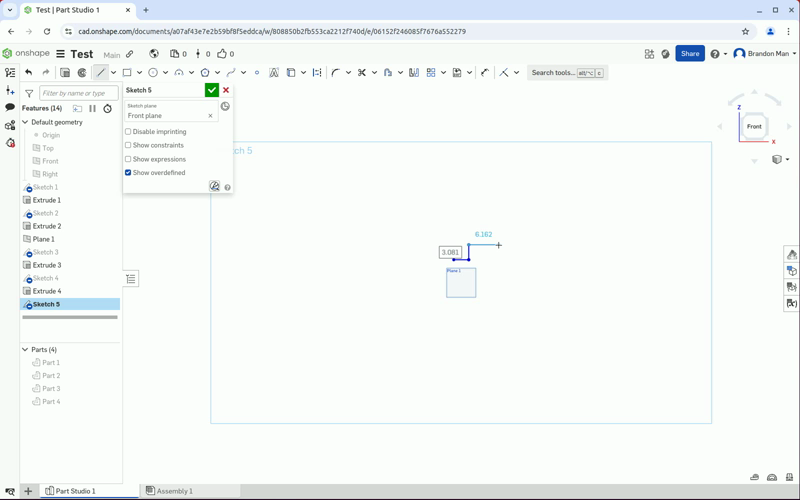
mouse_move(453, 244)
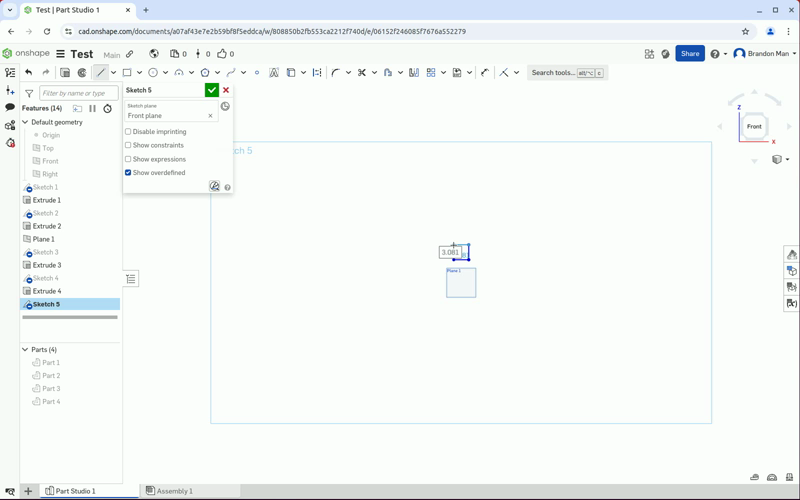
click(453, 244)
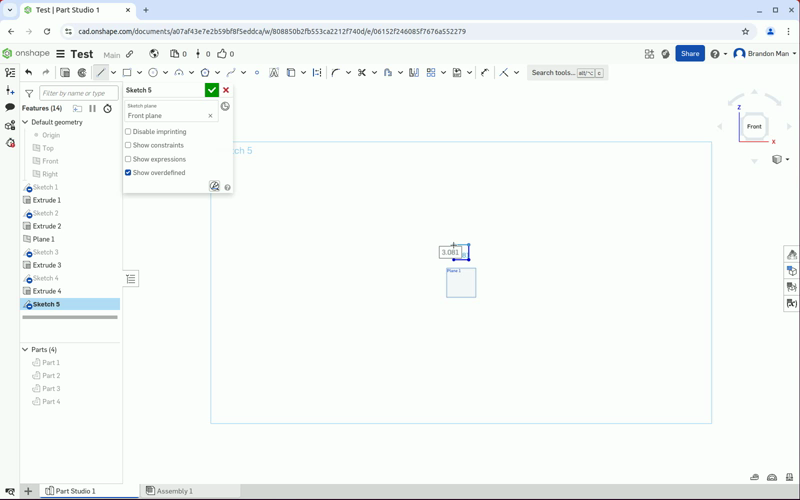
key_up(shift)
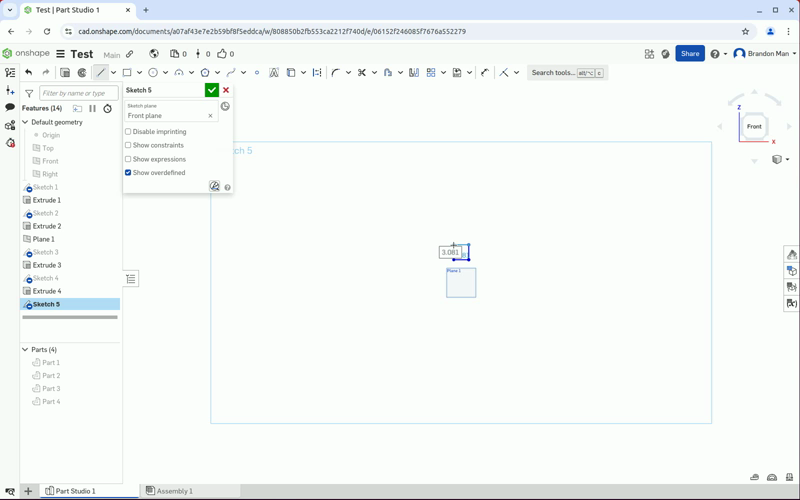
mouse_move(483, 244)
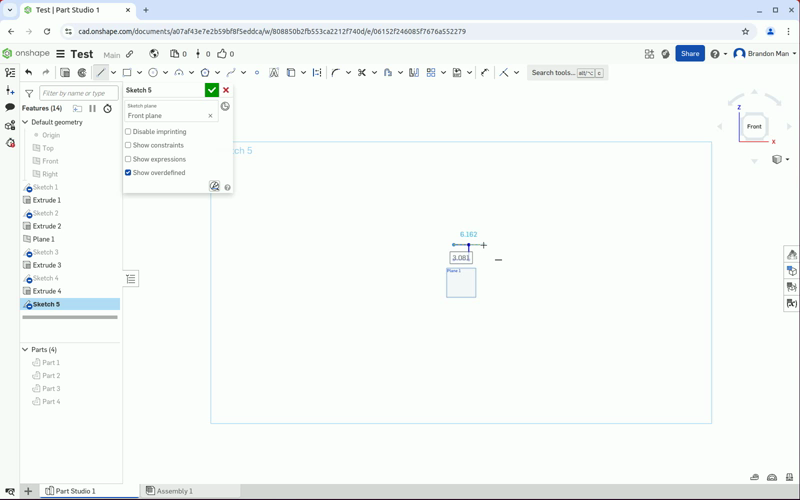
key_down(shift)
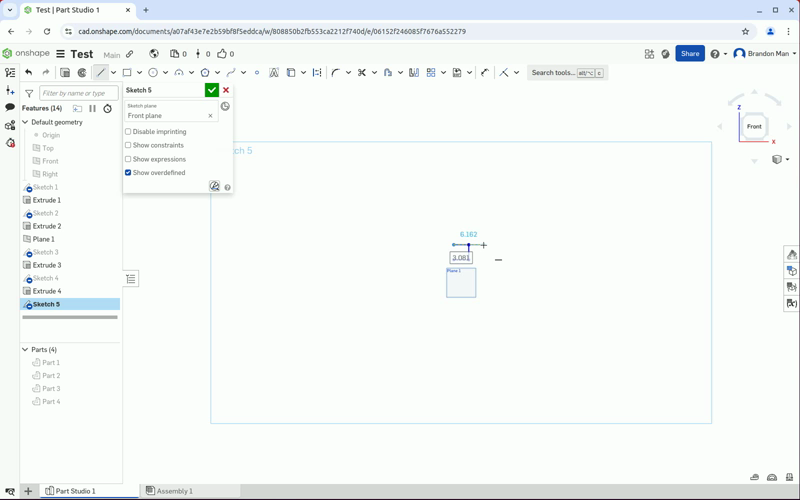
mouse_move(453, 259)
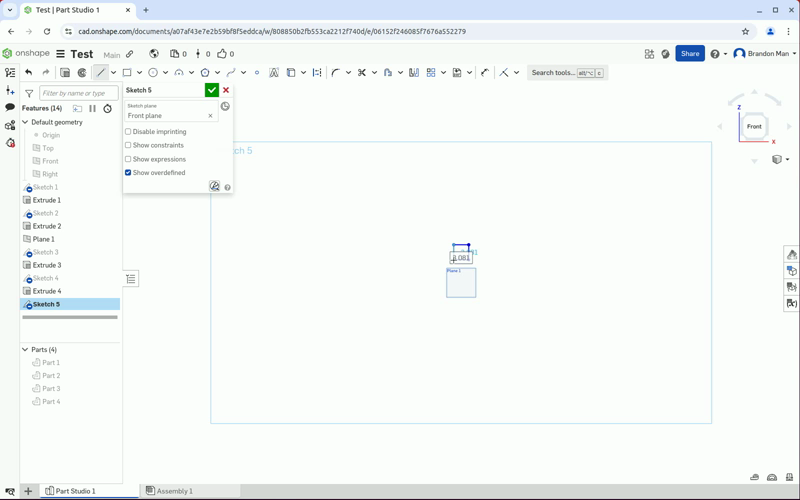
key_up(shift)
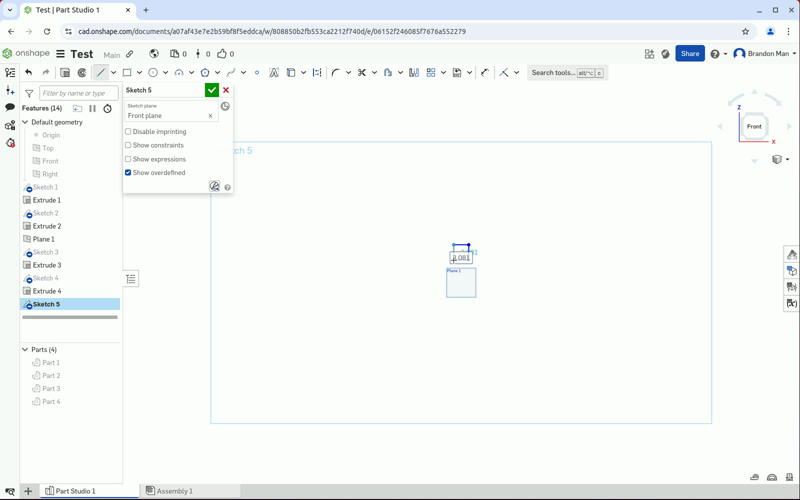
click(453, 259)
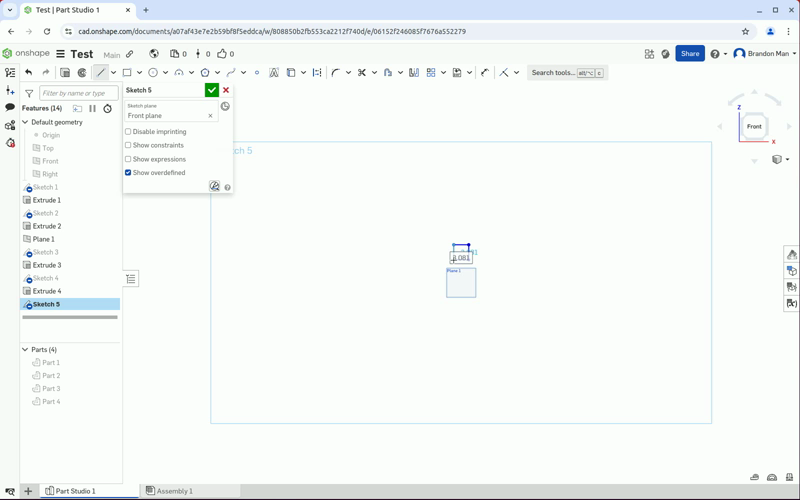
key(esc)
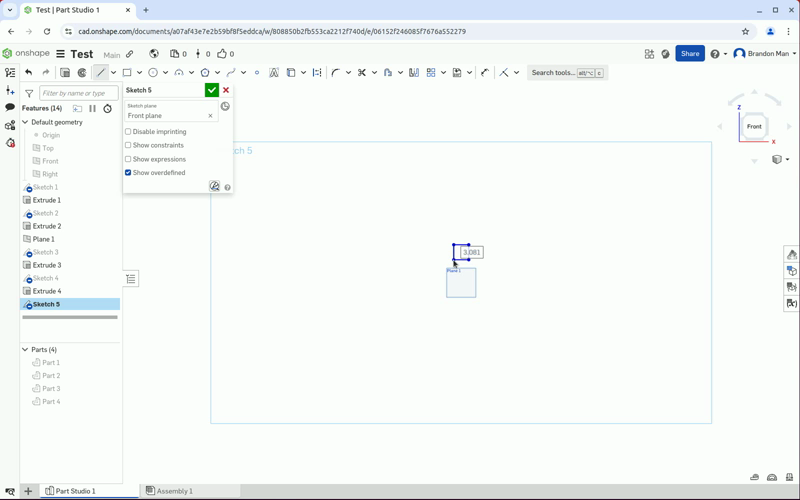
mouse_move(467, 258)
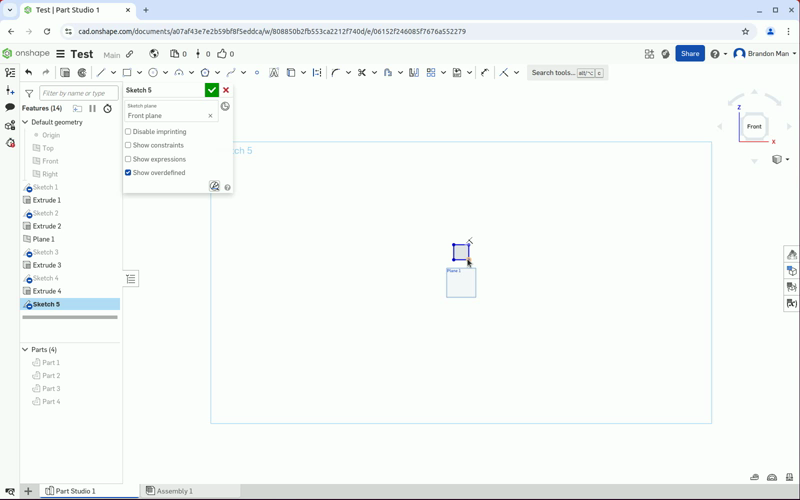
scroll(6)
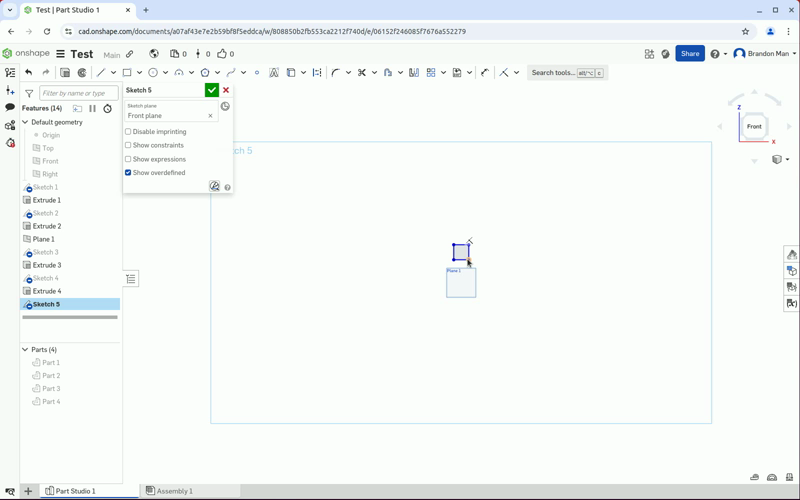
scroll(6)
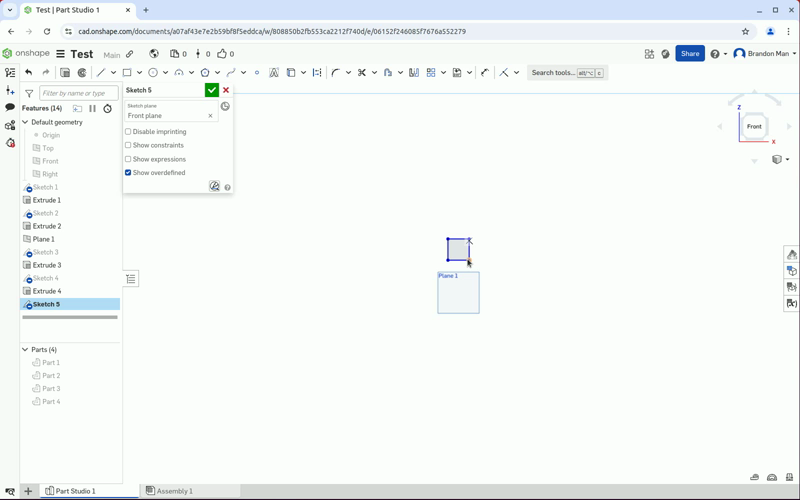
scroll(6)
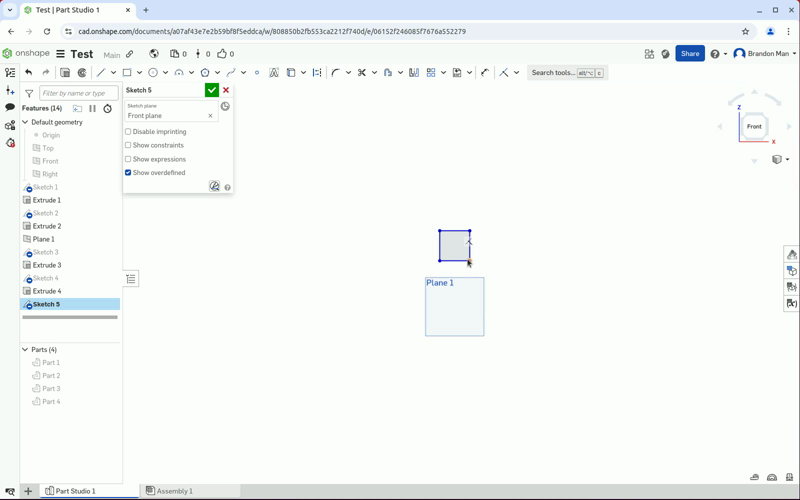
scroll(6)
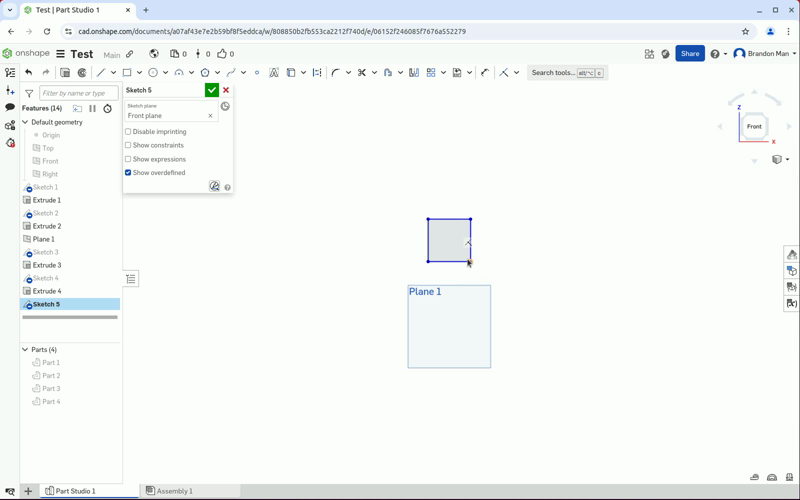
scroll(6)
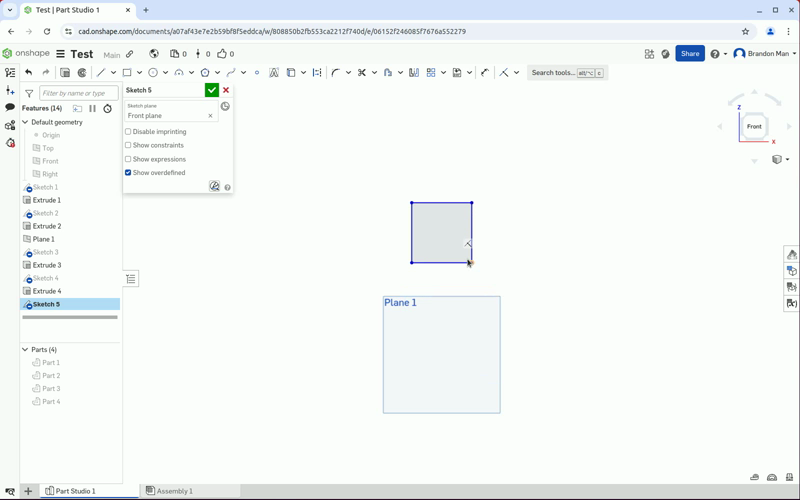
scroll(6)
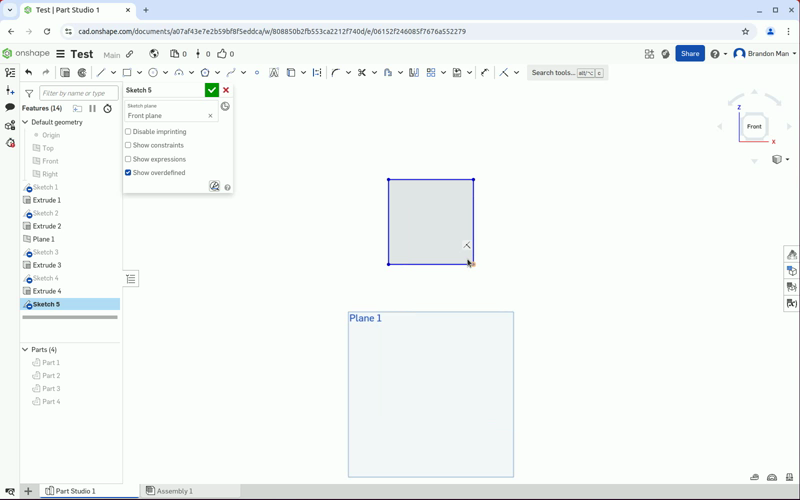
scroll(6)
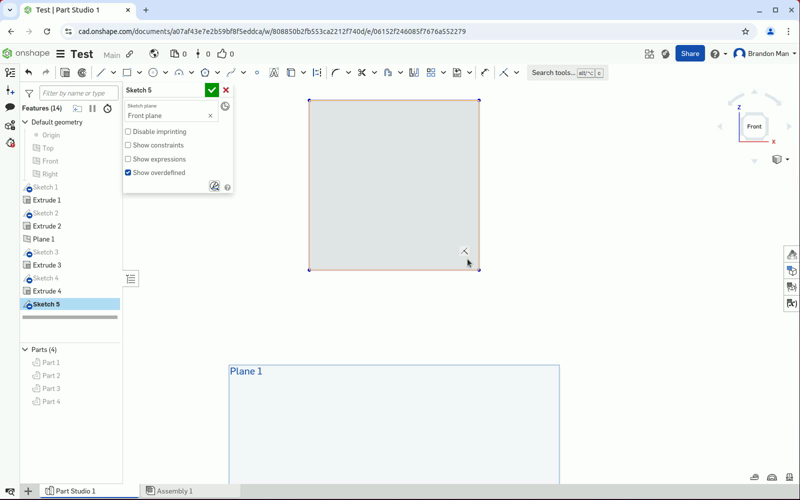
click(467, 258)
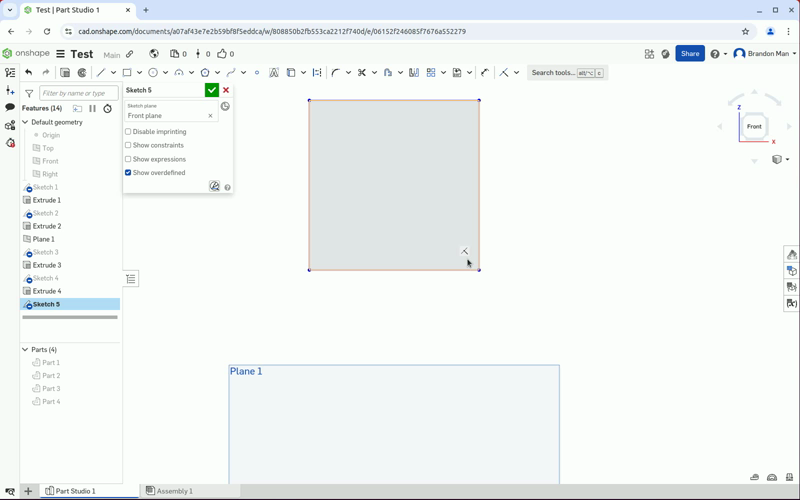
scroll(-6)
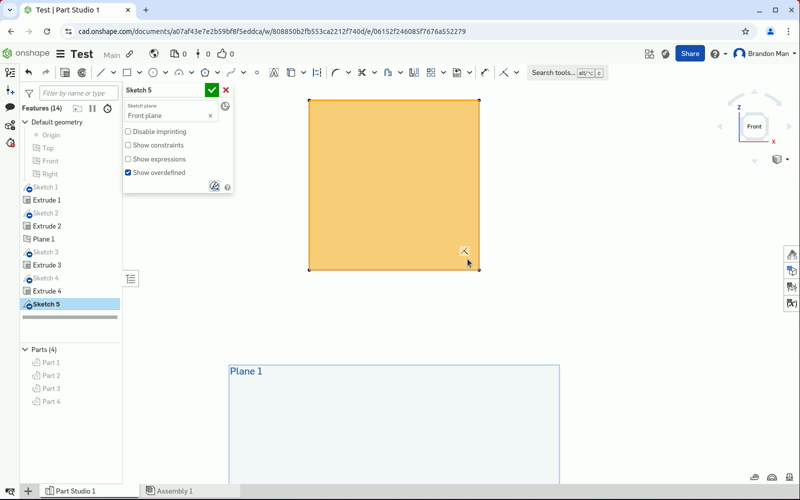
scroll(-6)
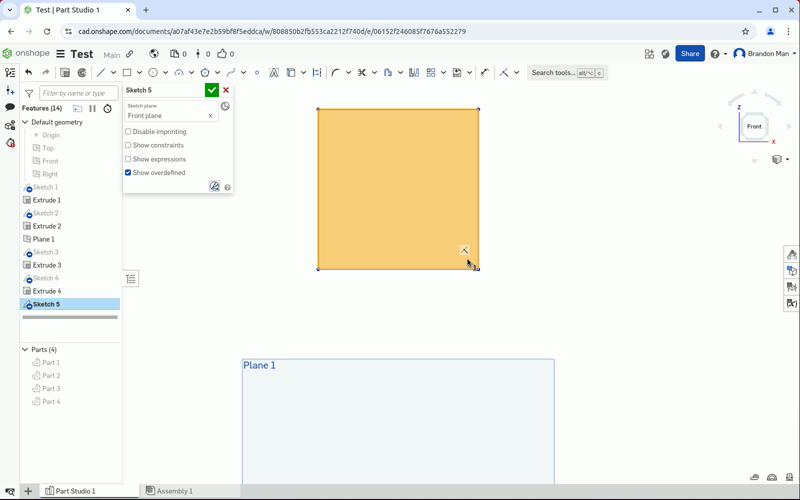
scroll(-6)
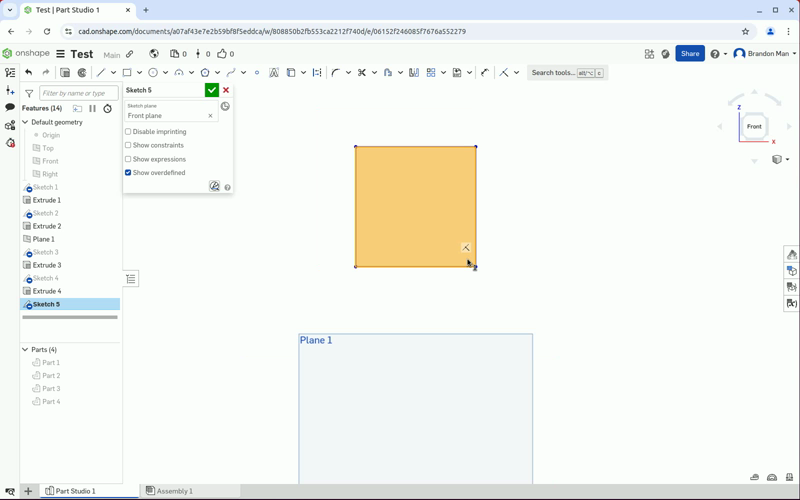
scroll(-6)
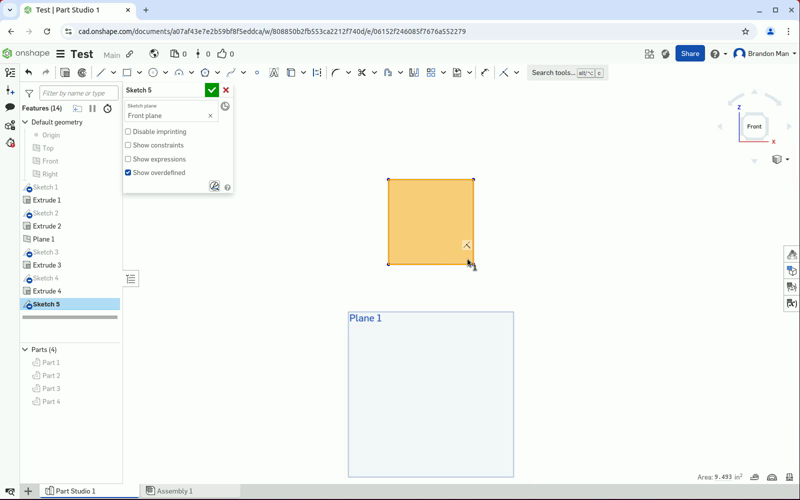
scroll(-6)
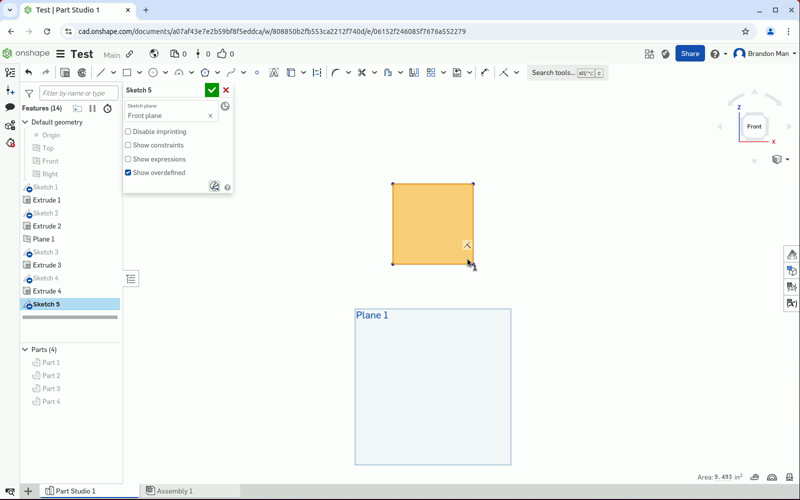
scroll(-6)
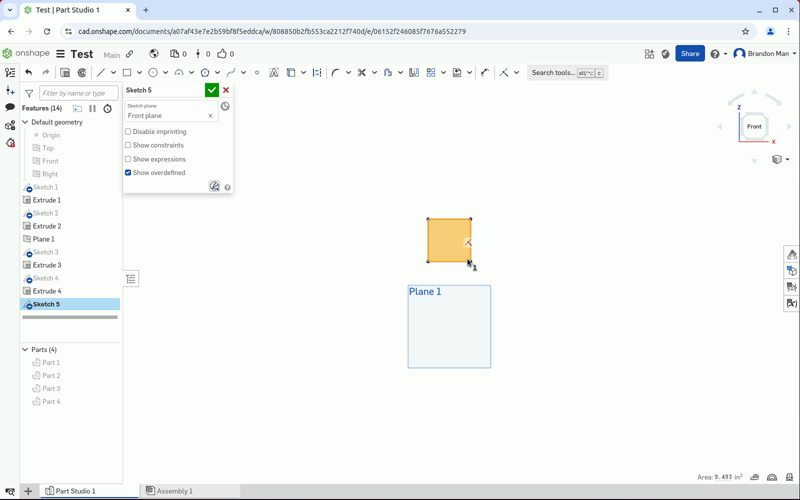
scroll(-6)
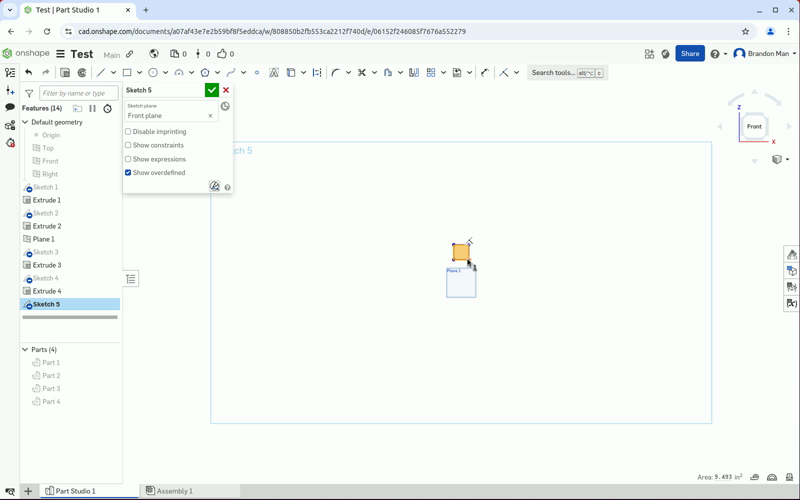
mouse_move(73, 352)
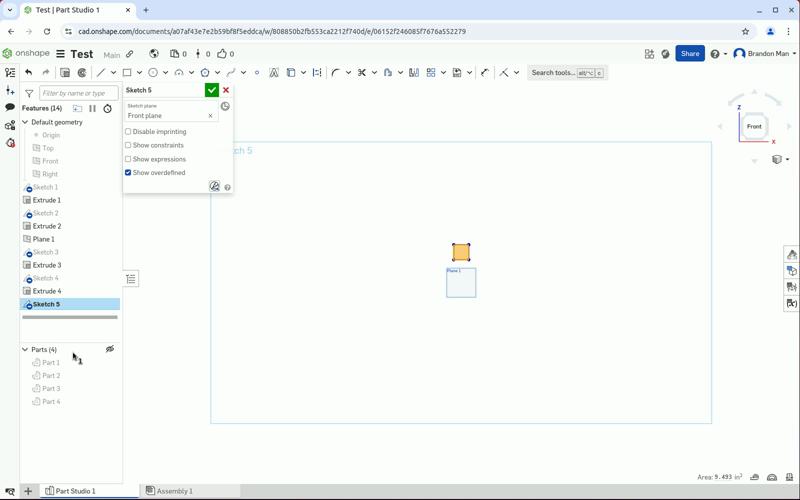
key(shift+y)
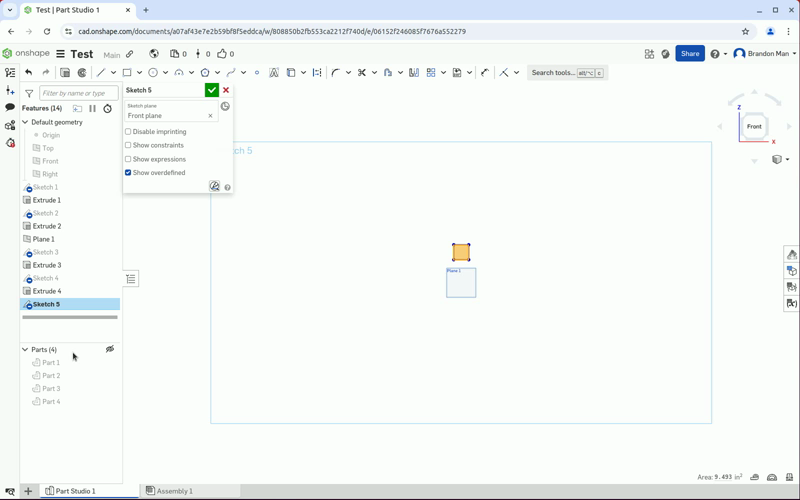
key(shift+e)
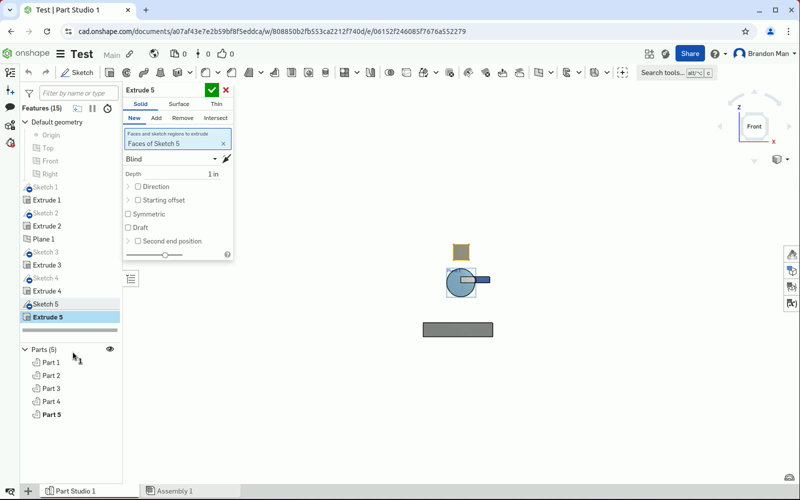
mouse_move(143, 106)
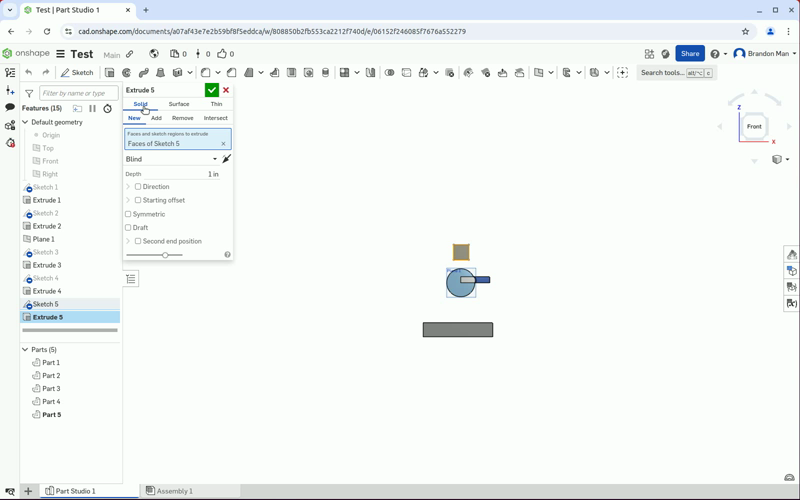
click(143, 106)
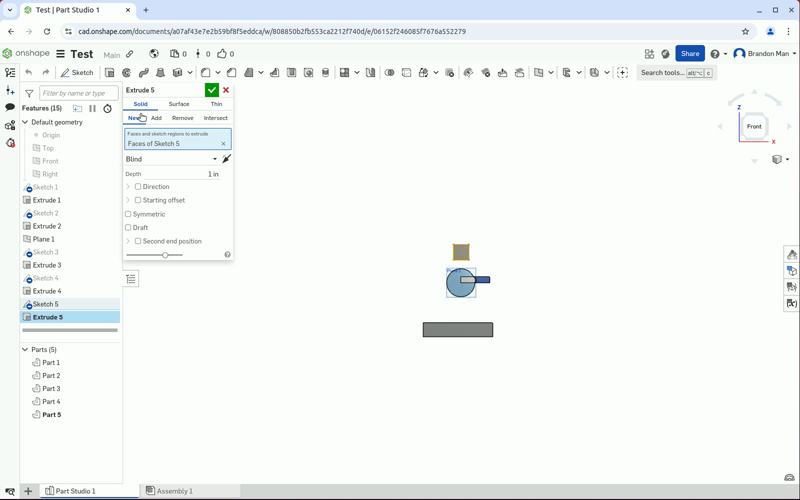
mouse_move(137, 120)
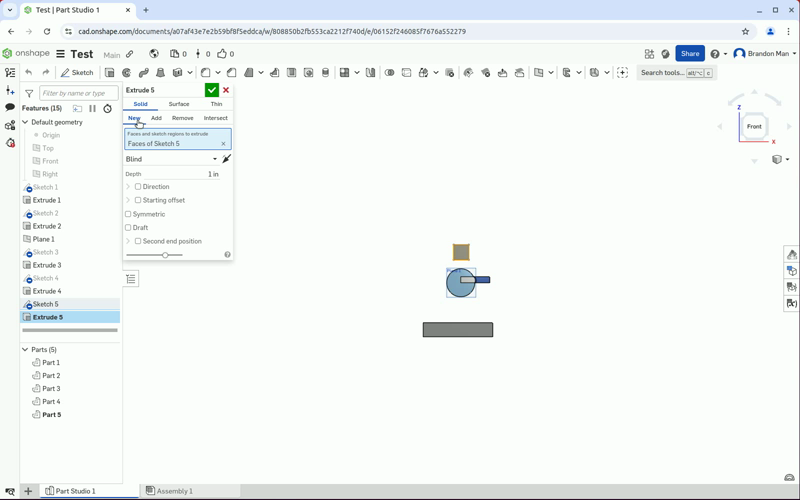
click(137, 120)
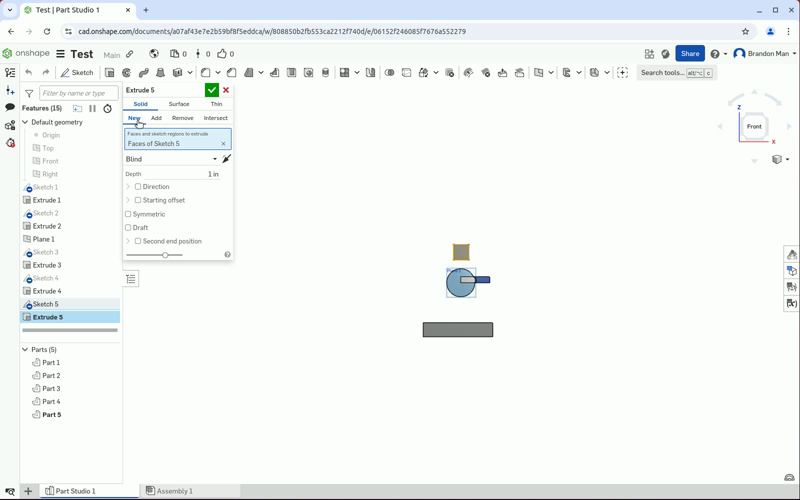
key(tab, 4)
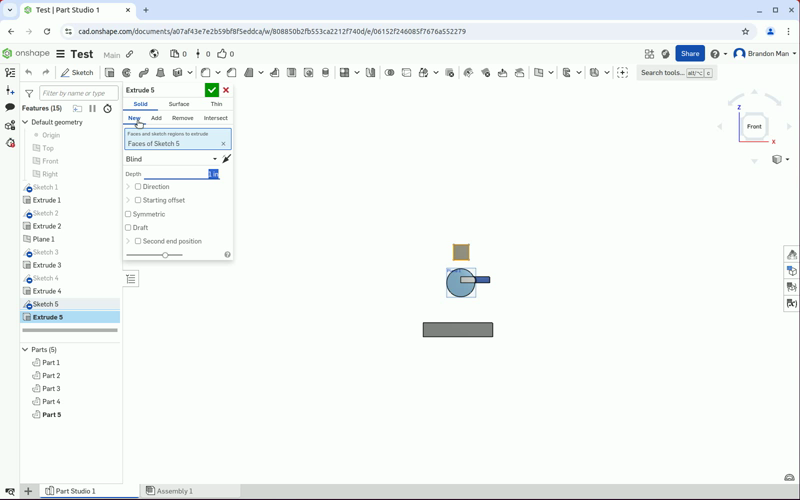
text(2.889)
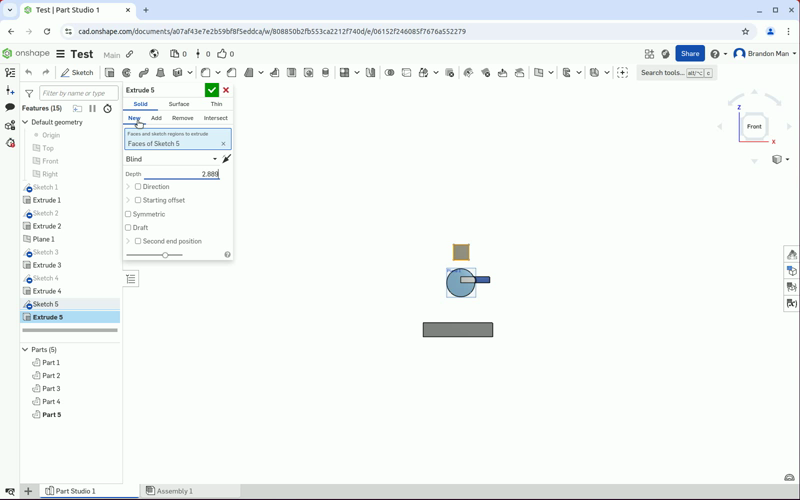
key(enter)
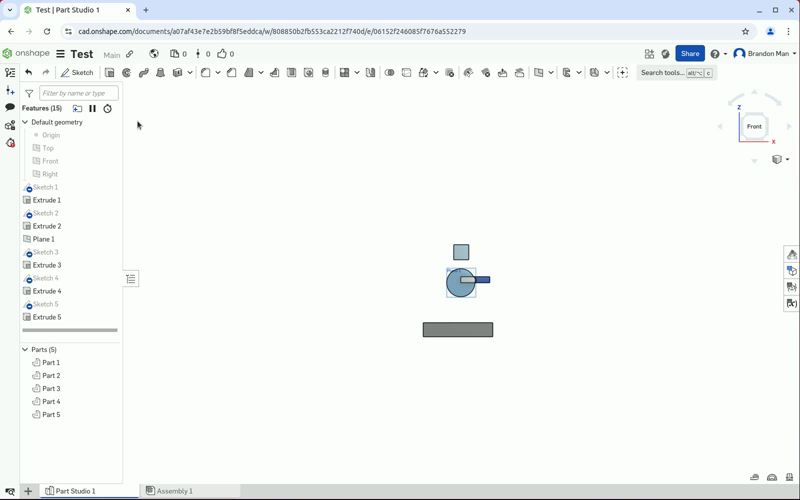
key(shift+h)
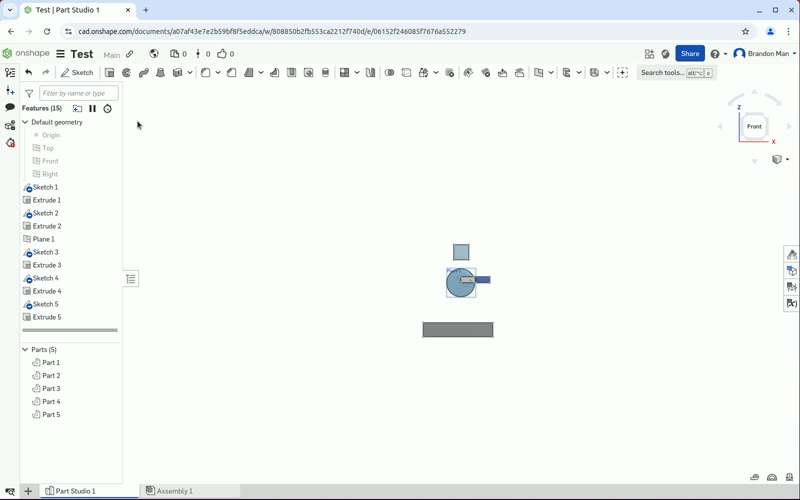
key(shift+h)
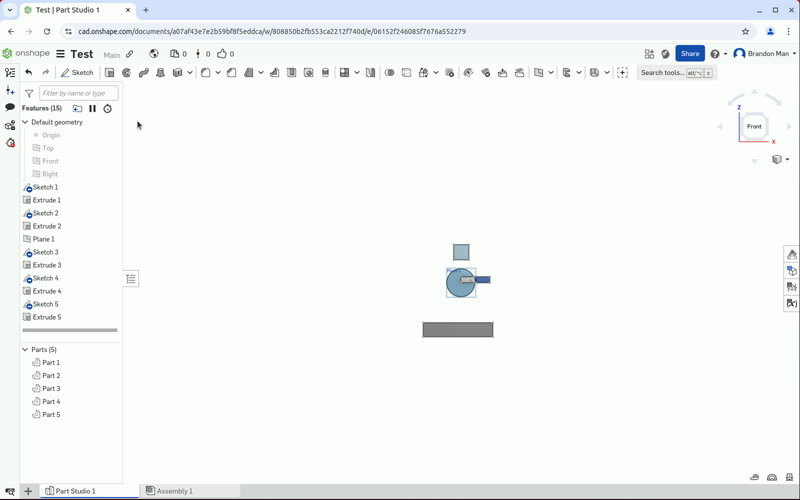
key(shift+7)
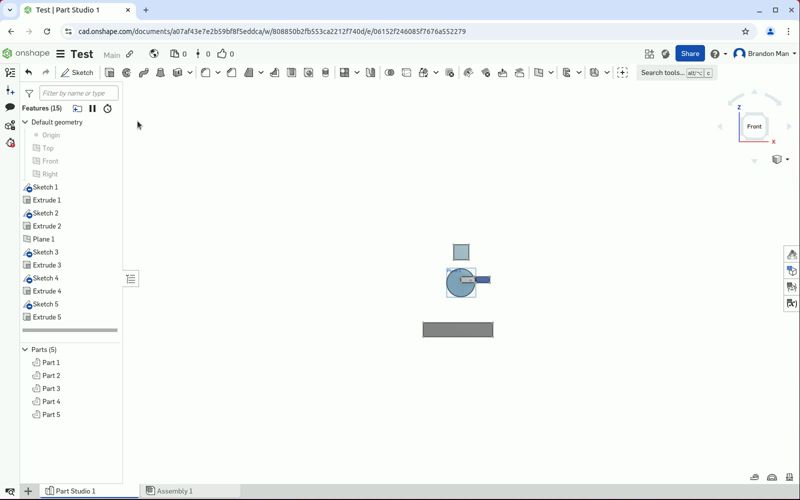
key(left, 2)
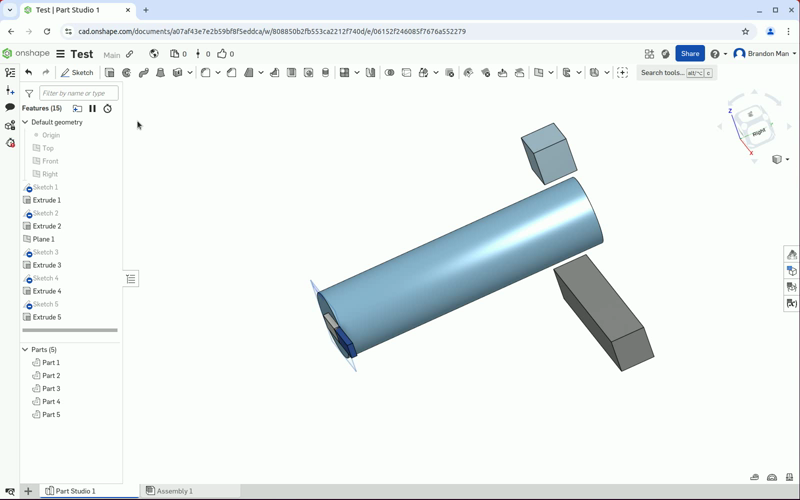
key(down, 2)
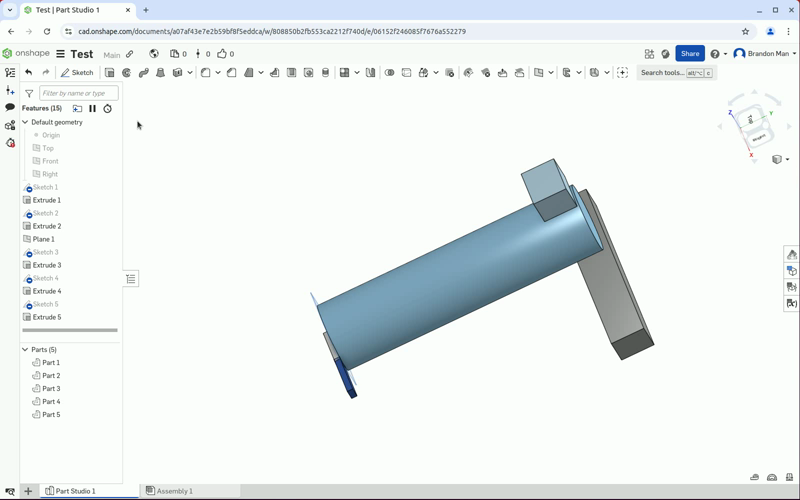
key(up, 2)
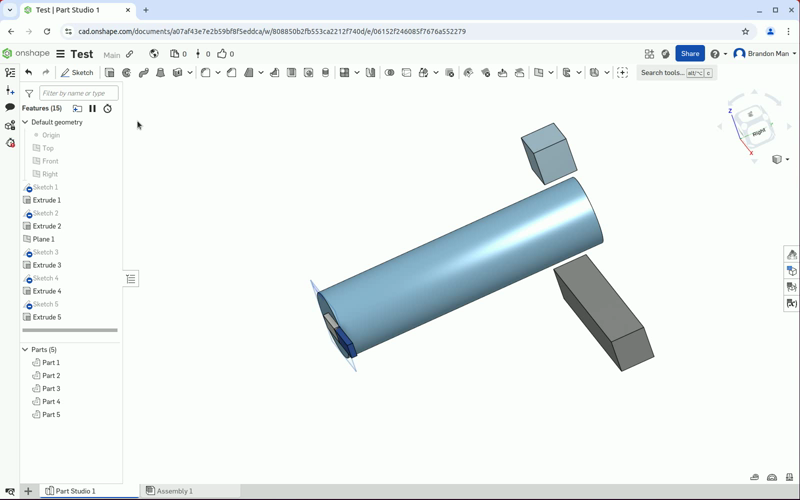
key(right, 2)
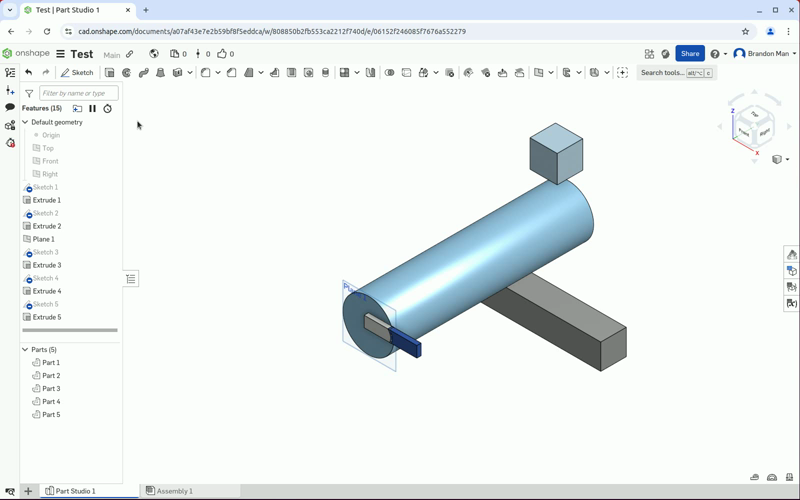
mouse_move(73, 189)
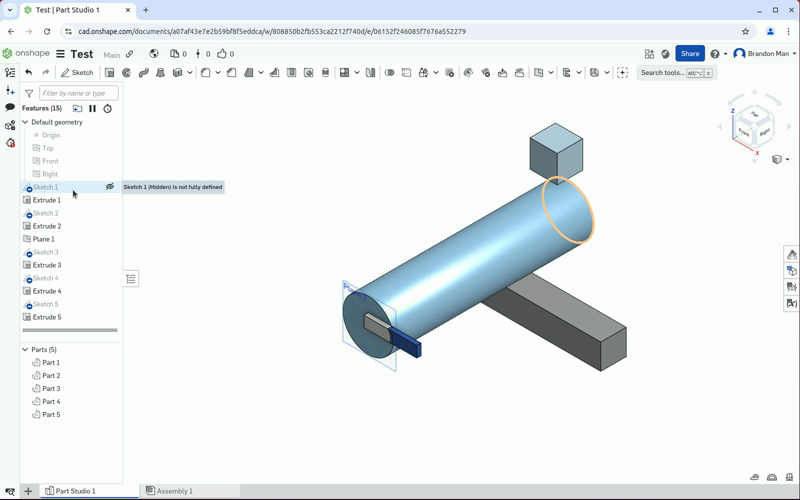
click(73, 189)